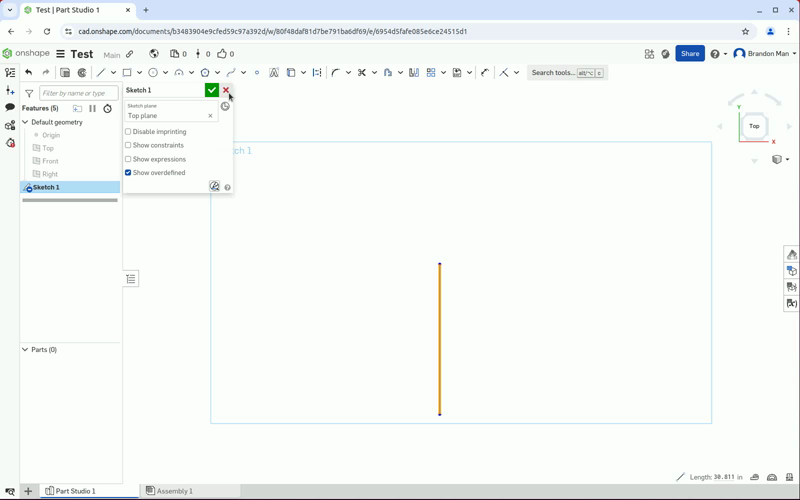
key(shift+h)
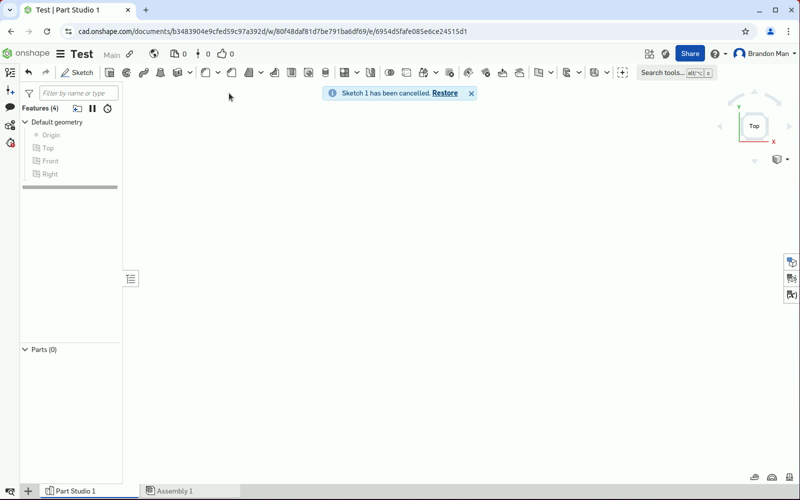
mouse_move(73, 352)
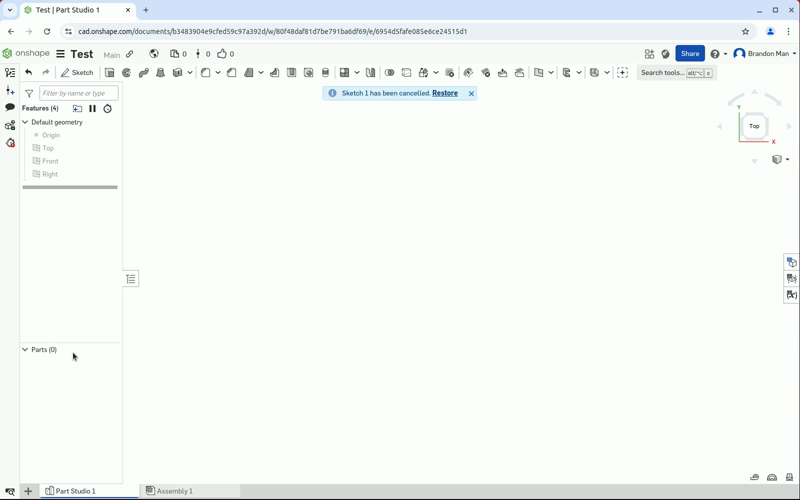
key(y)
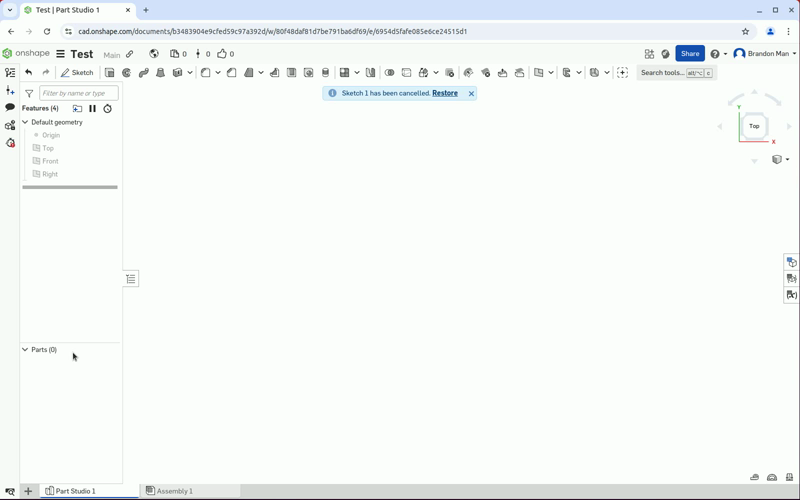
key(shift+p)
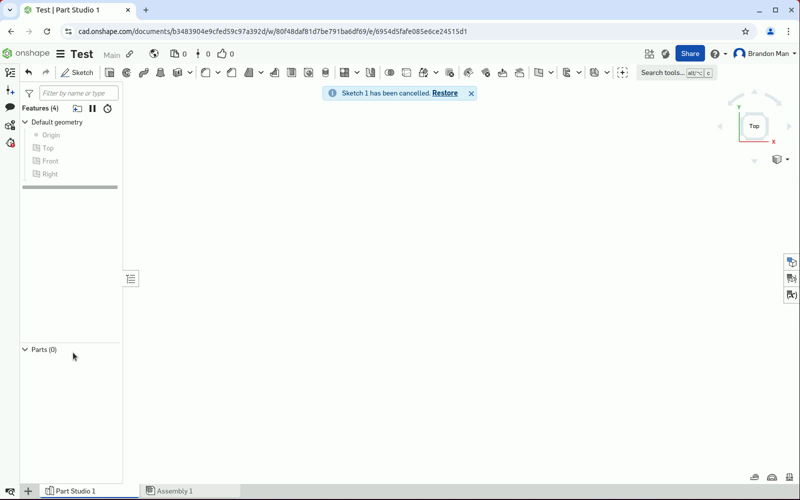
key(space)
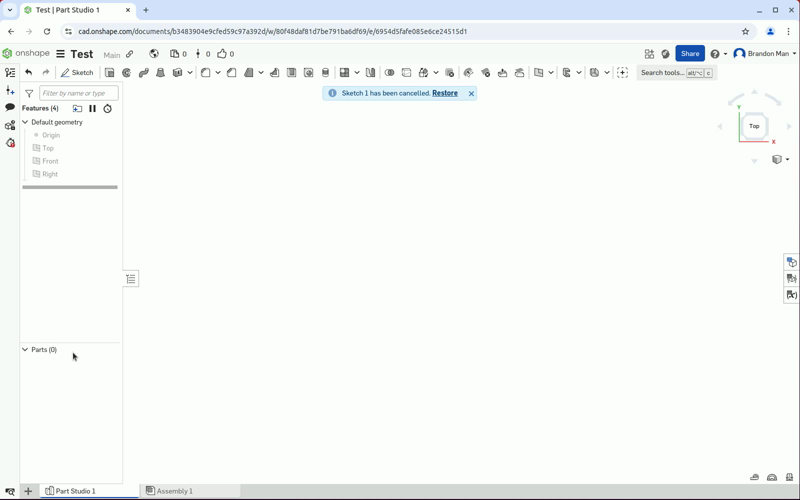
key_down(shift)
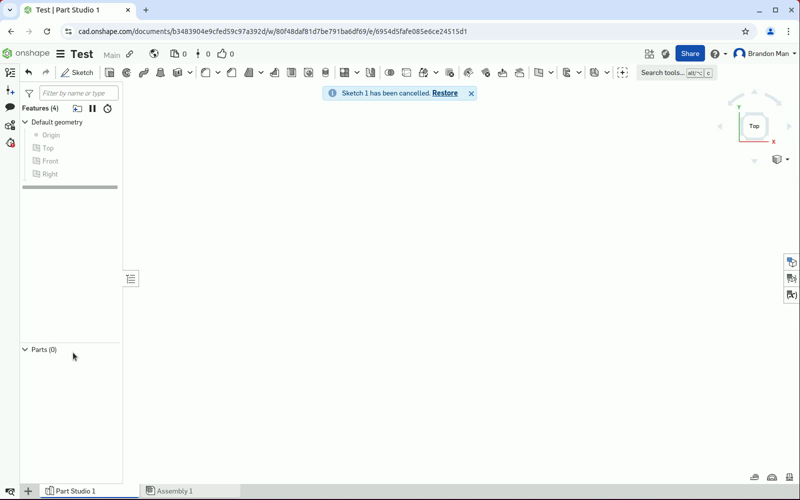
key(up)
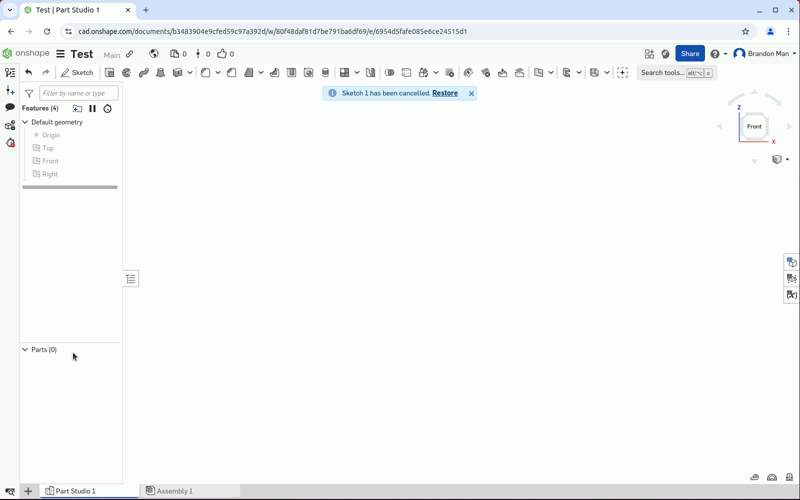
key_up(shift)
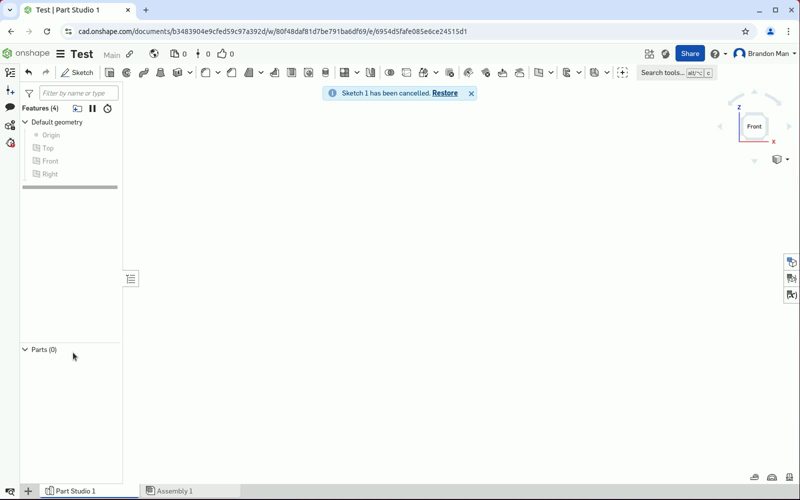
mouse_move(73, 352)
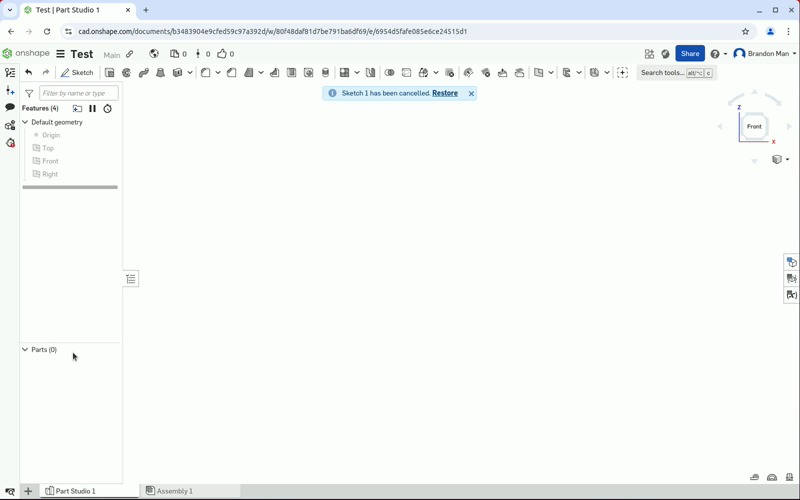
key(shift+y)
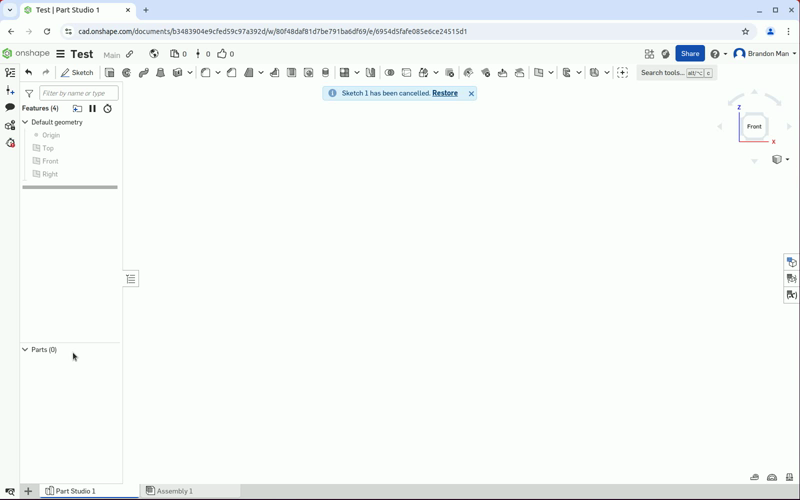
key(shift+s)
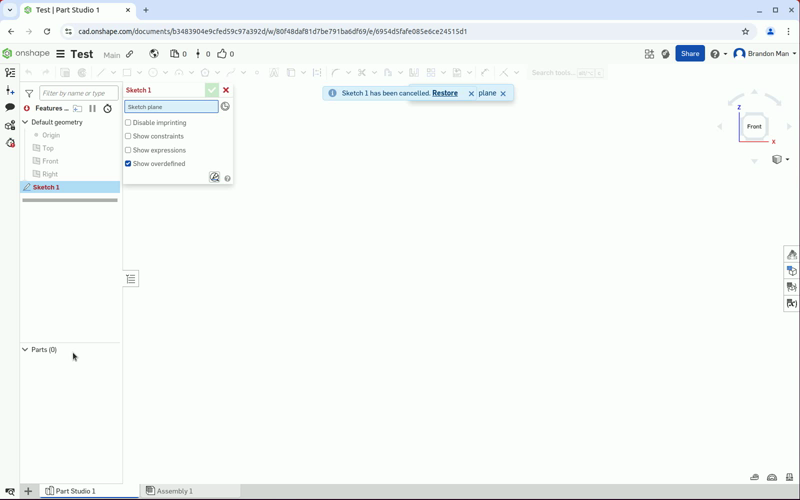
mouse_move(73, 163)
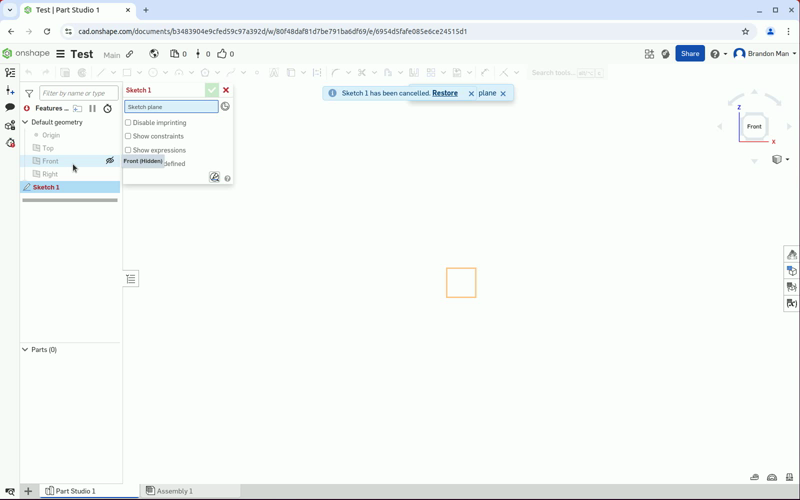
click(73, 163)
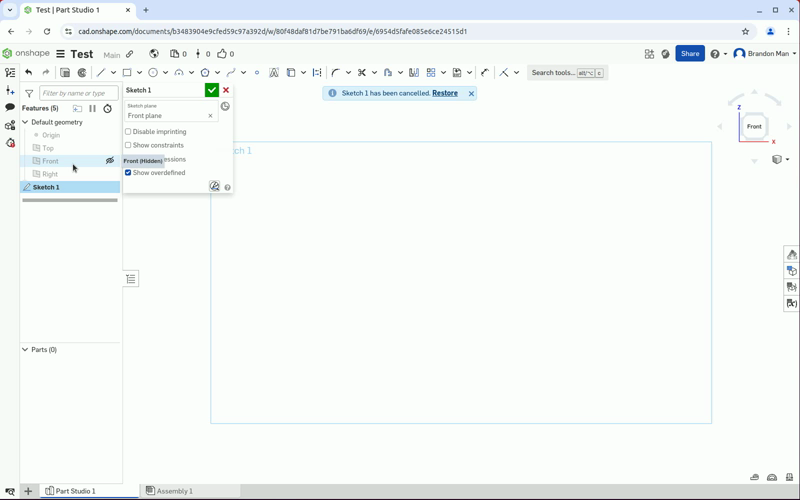
mouse_move(73, 352)
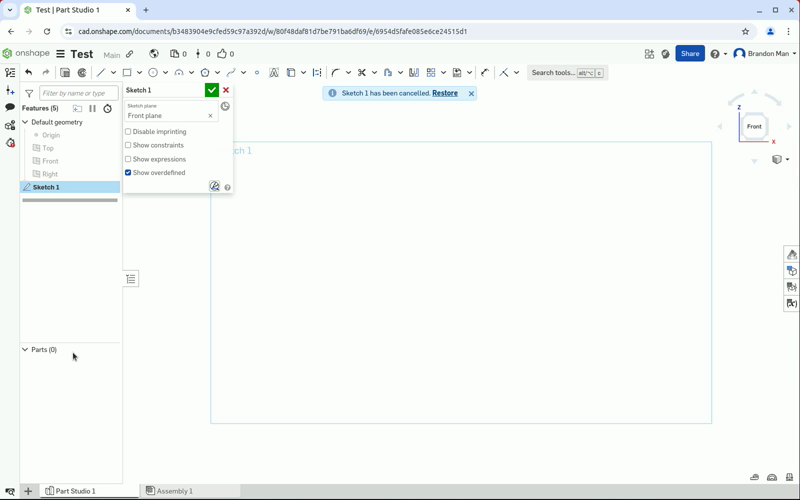
key(y)
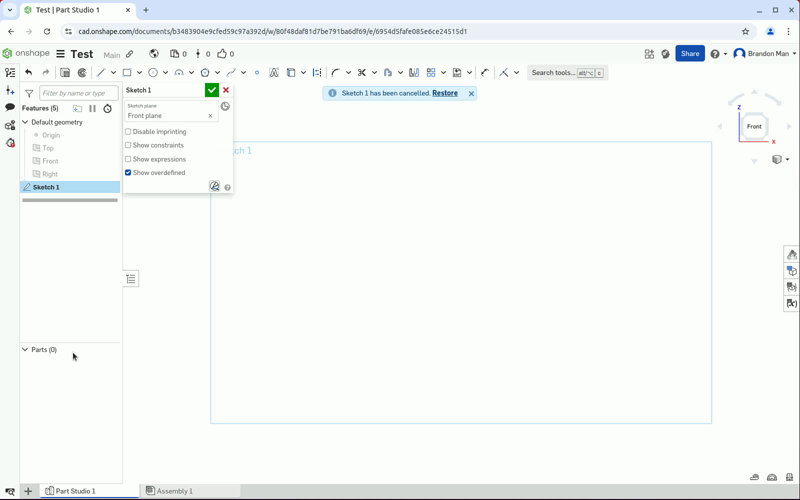
key(l)
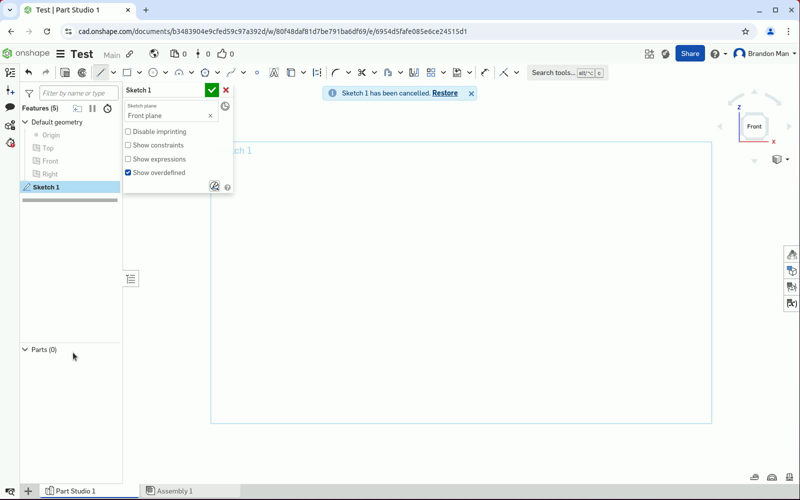
key_down(shift)
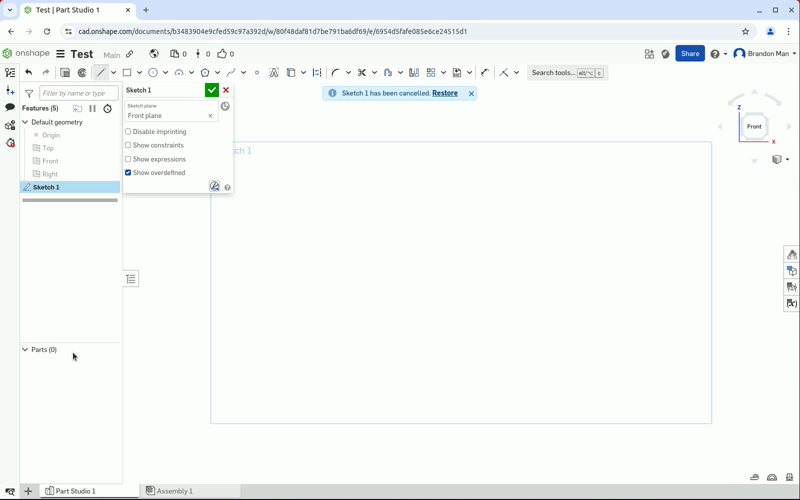
mouse_move(348, 281)
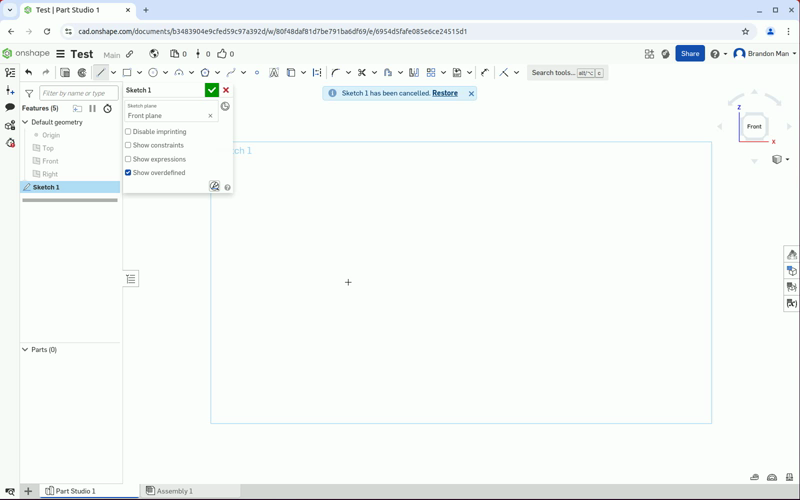
click(348, 281)
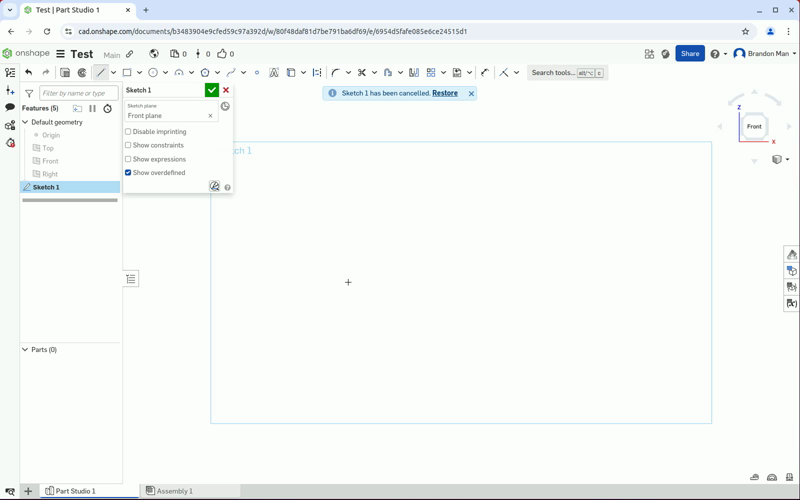
key_up(shift)
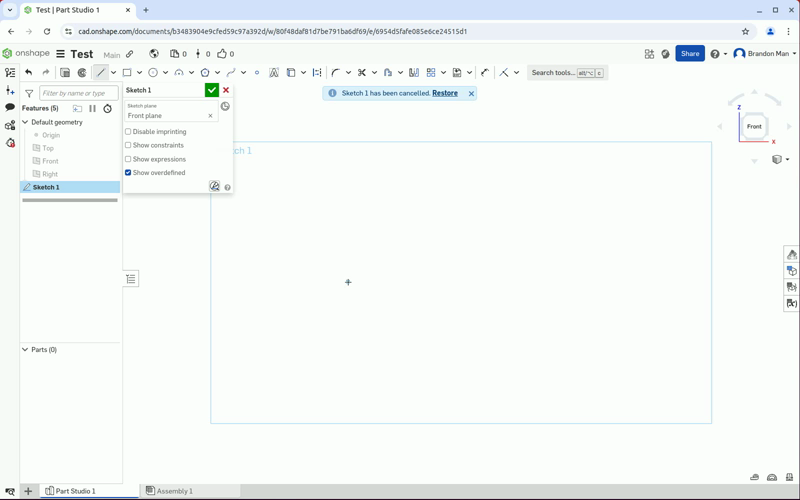
key_down(shift)
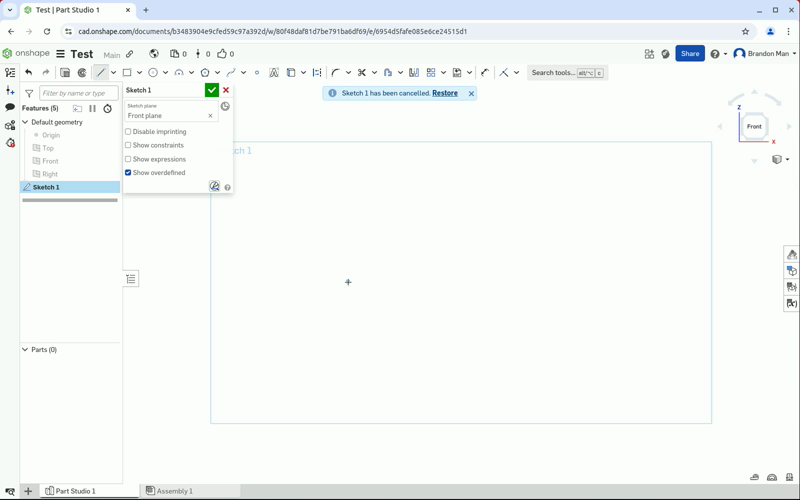
mouse_move(378, 281)
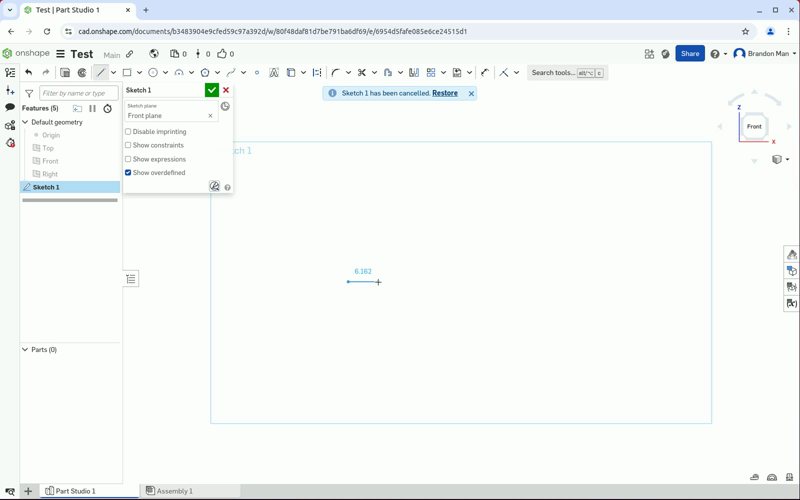
mouse_move(374, 281)
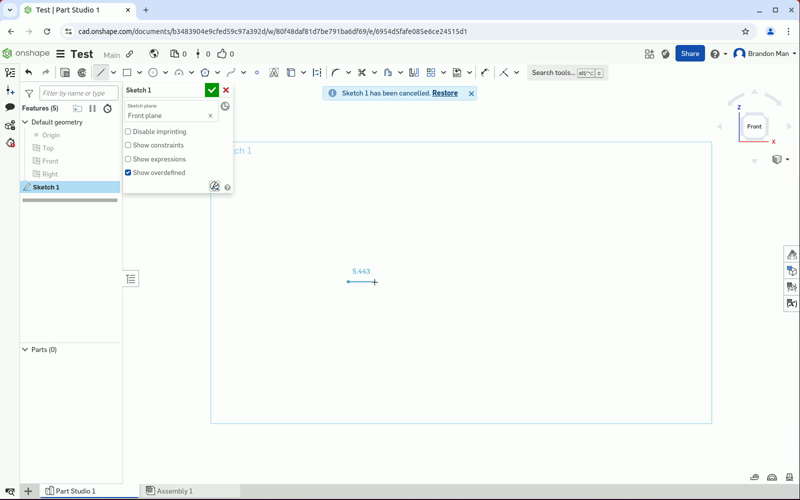
click(374, 281)
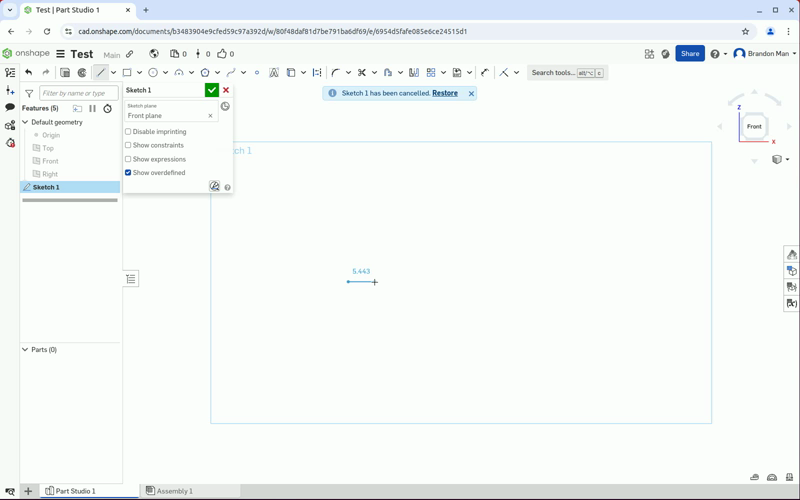
key_up(shift)
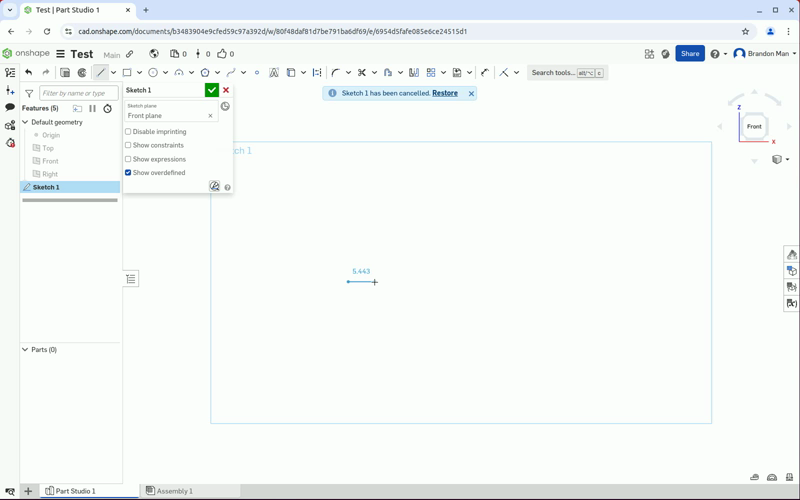
key(esc)
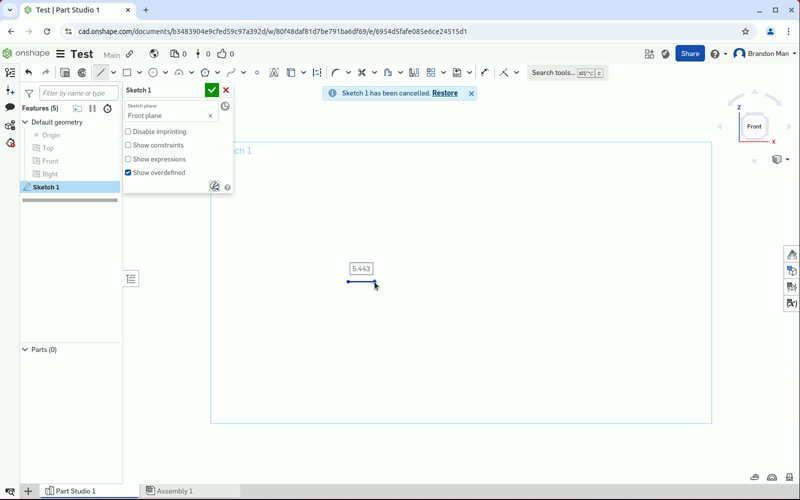
key(a)
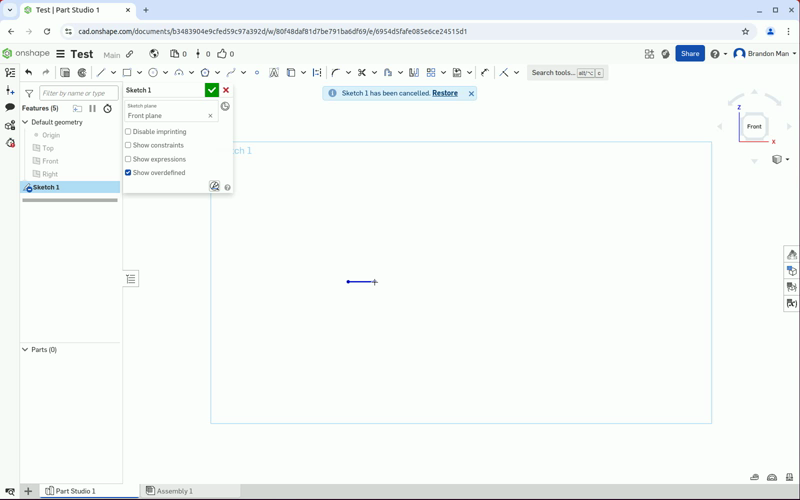
mouse_move(374, 281)
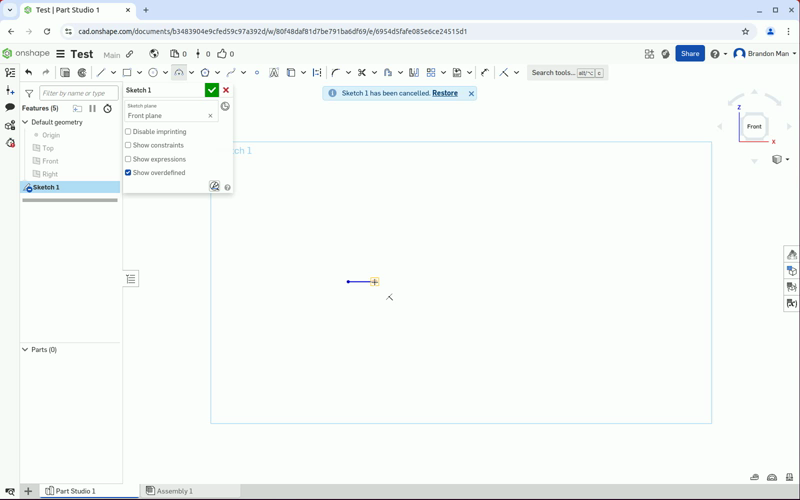
click(374, 281)
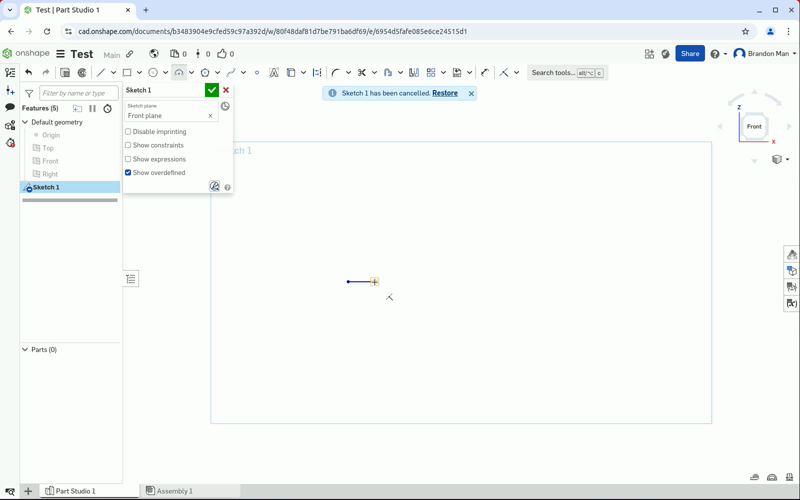
key_down(shift)
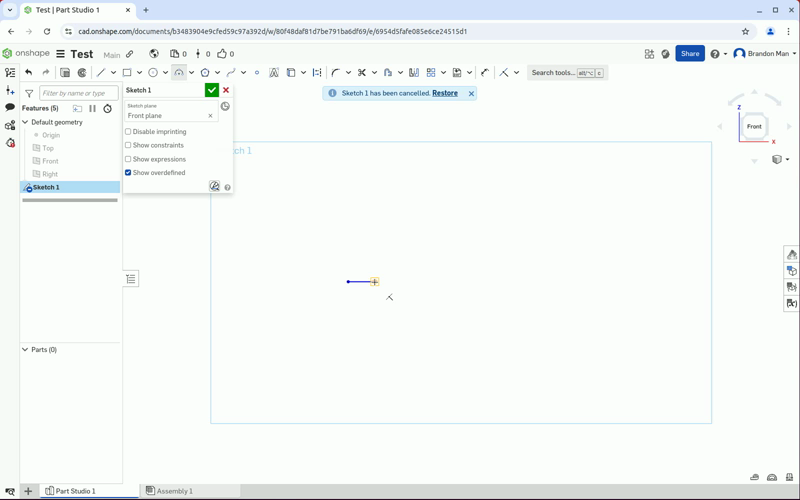
mouse_move(420, 236)
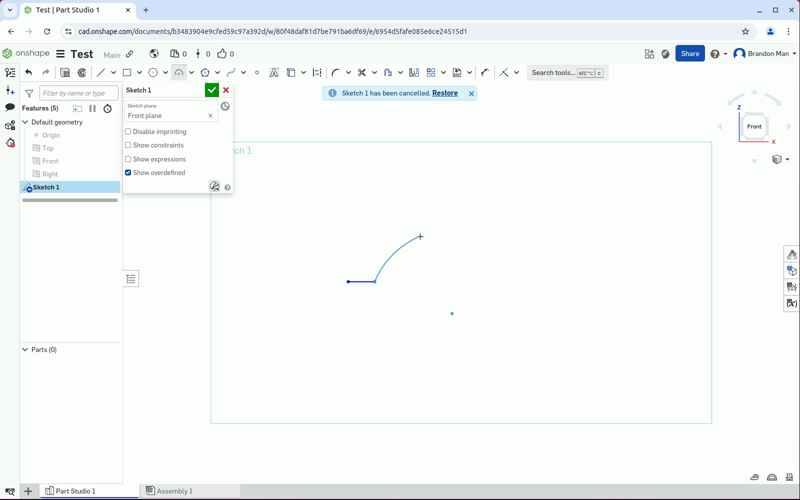
click(420, 236)
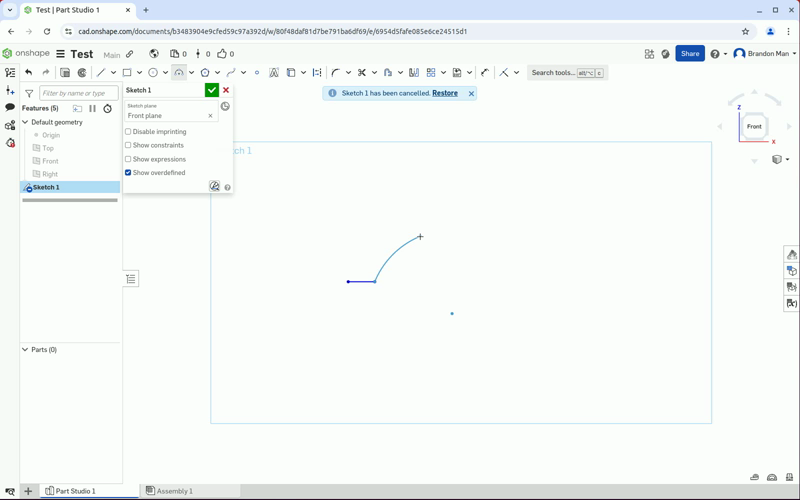
mouse_move(388, 249)
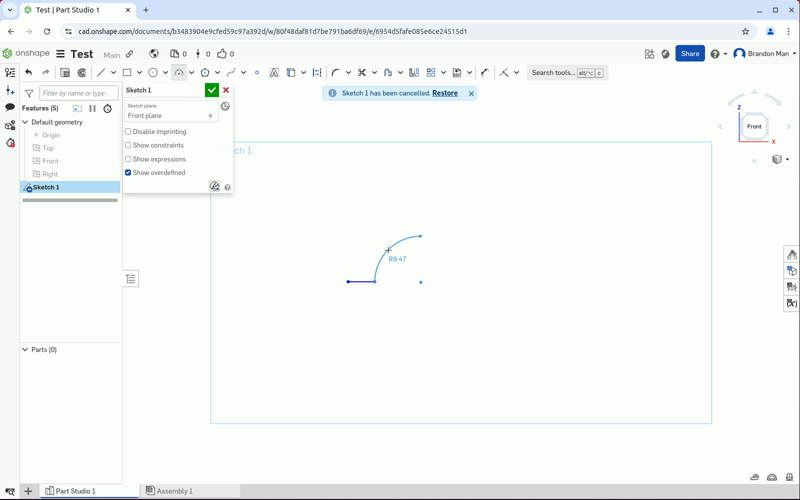
click(388, 249)
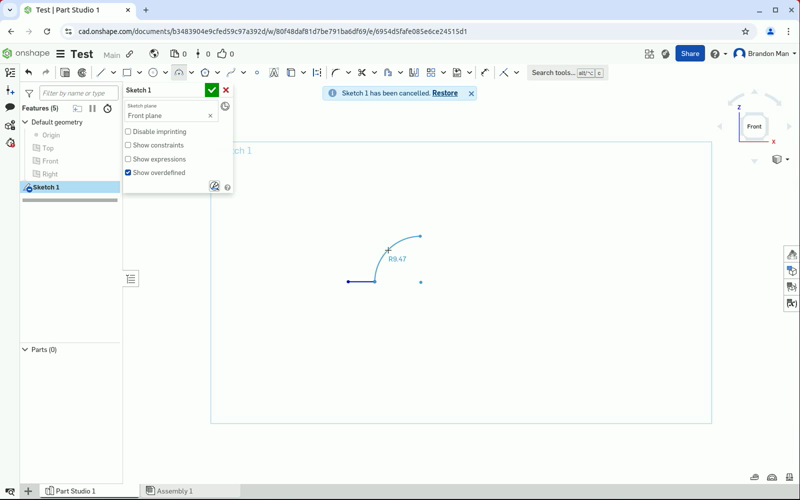
key_up(shift)
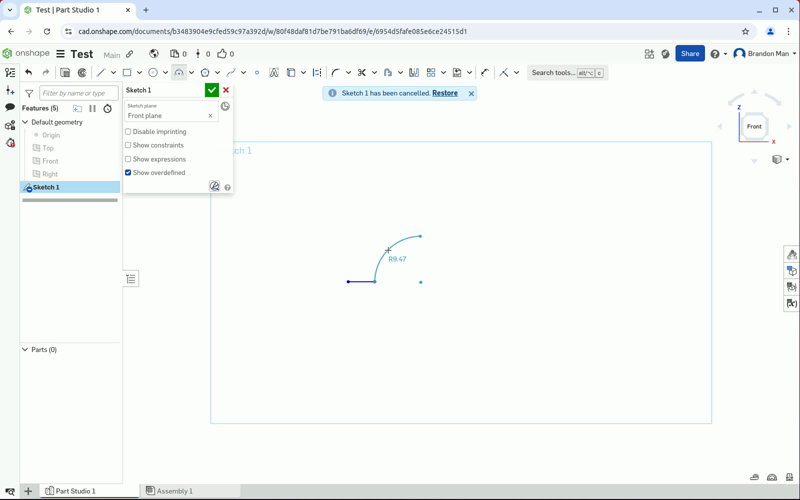
key(esc)
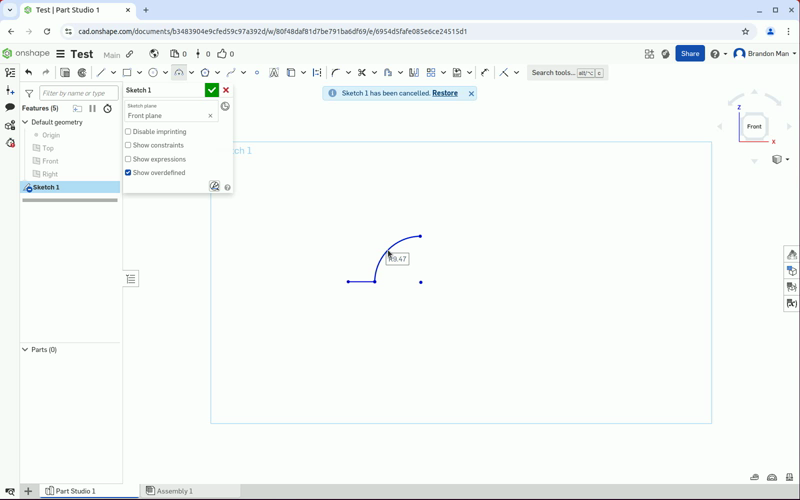
key(l)
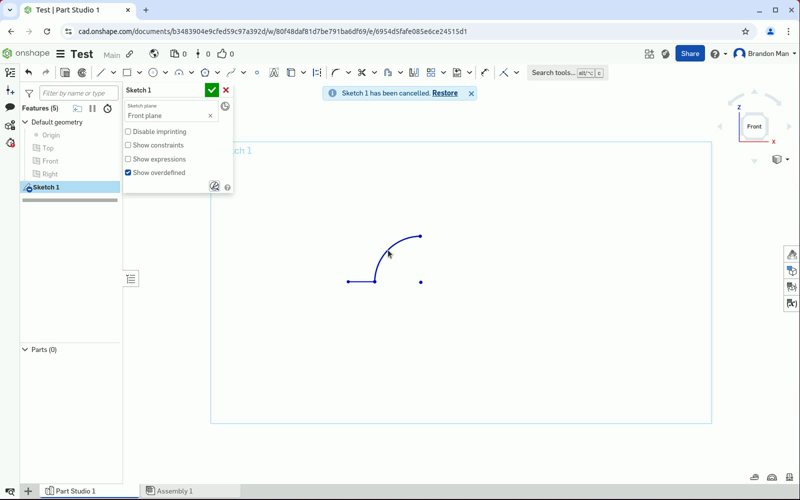
mouse_move(420, 236)
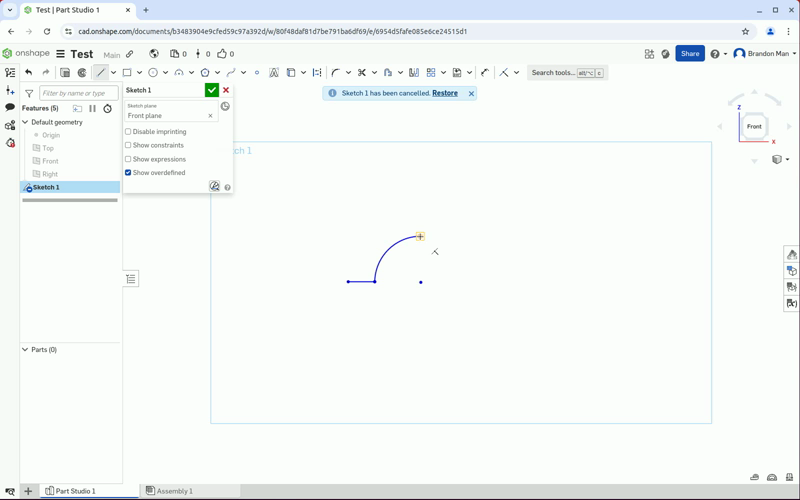
click(420, 236)
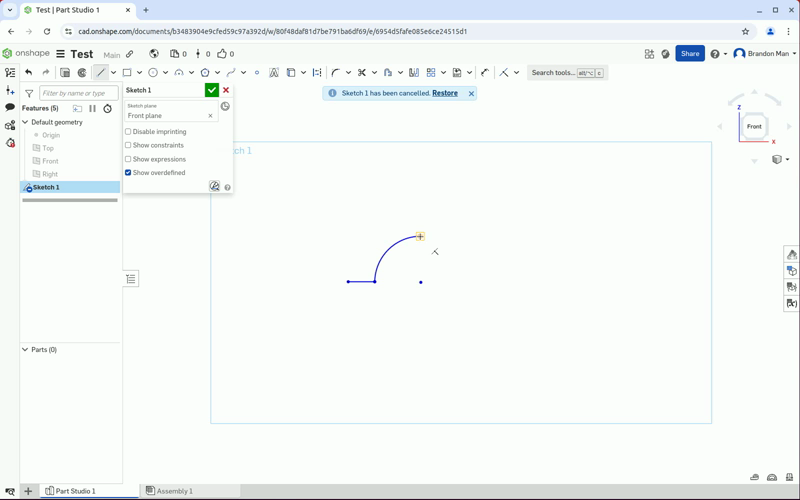
key_down(shift)
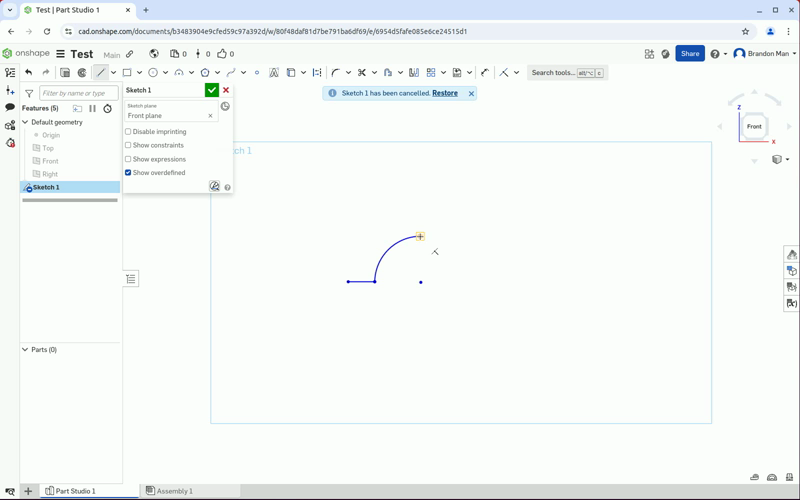
mouse_move(450, 236)
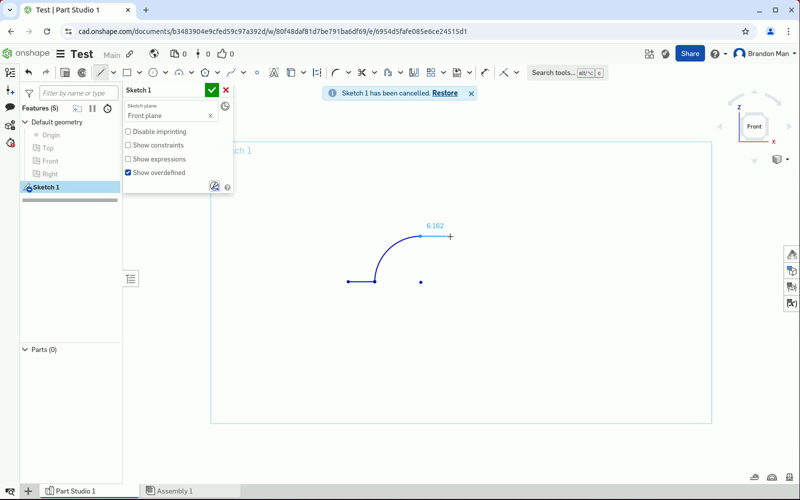
mouse_move(420, 212)
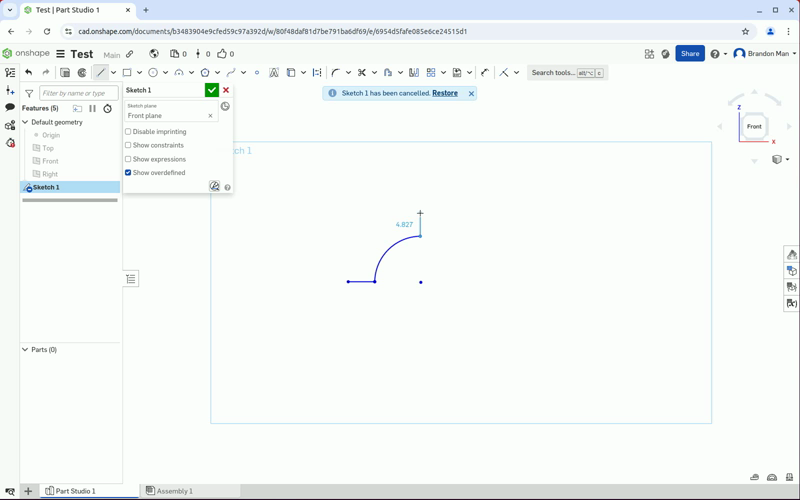
click(420, 212)
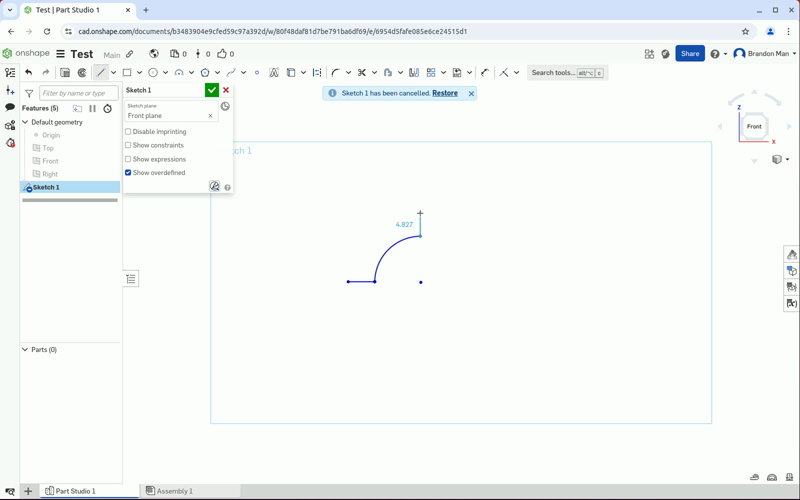
key_up(shift)
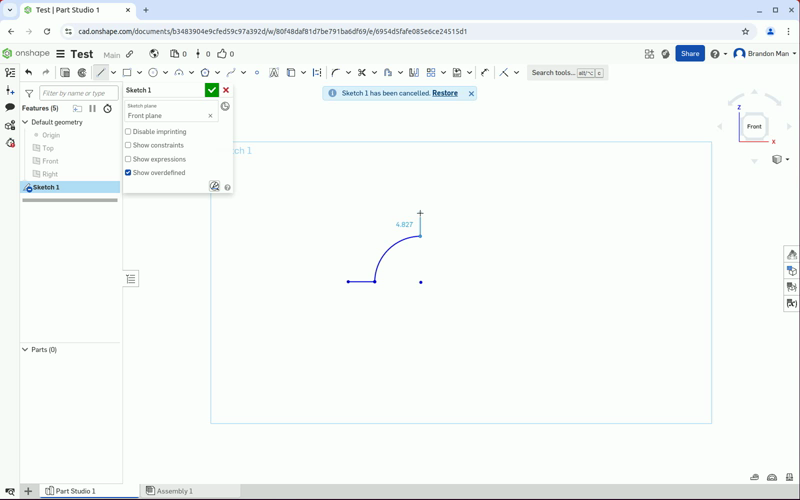
key_down(shift)
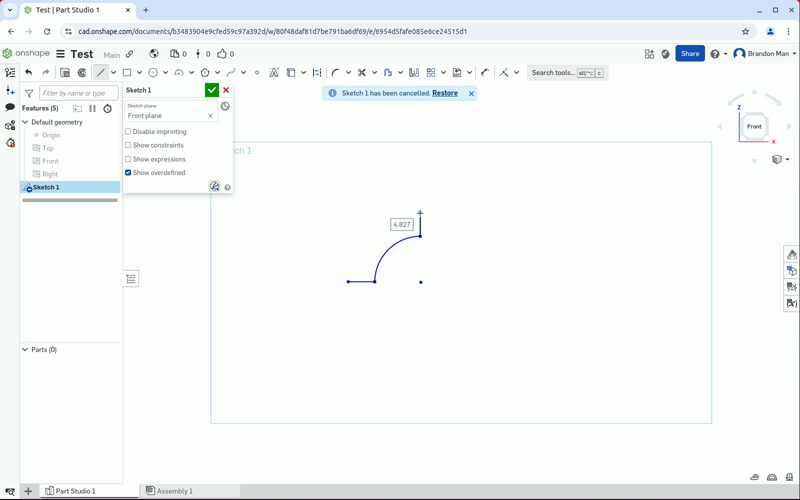
mouse_move(348, 212)
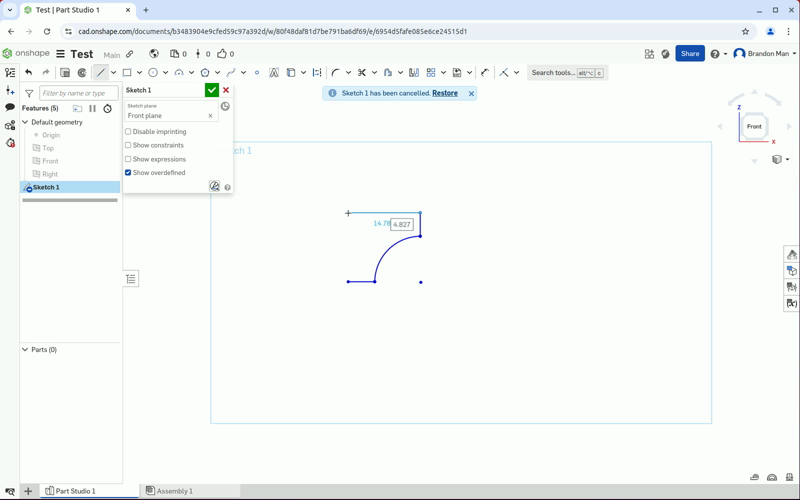
click(348, 212)
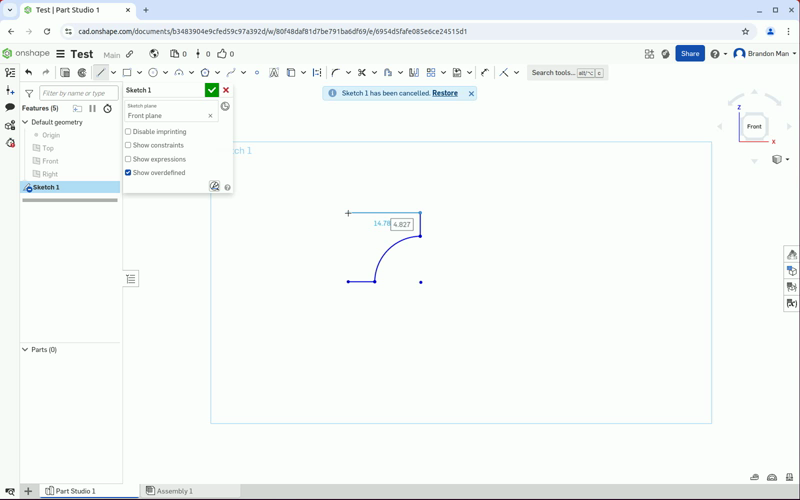
key_up(shift)
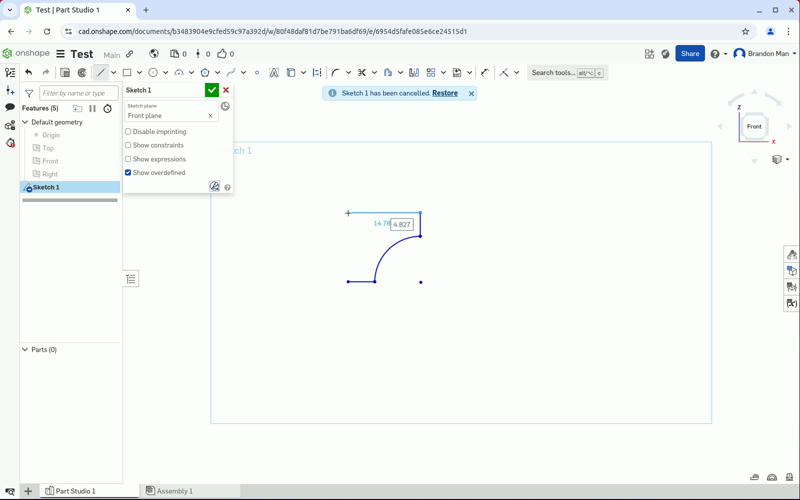
key_down(shift)
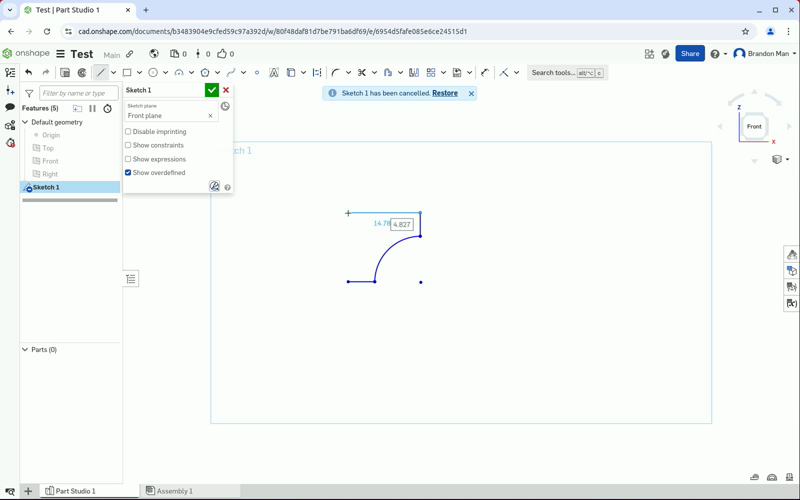
mouse_move(348, 281)
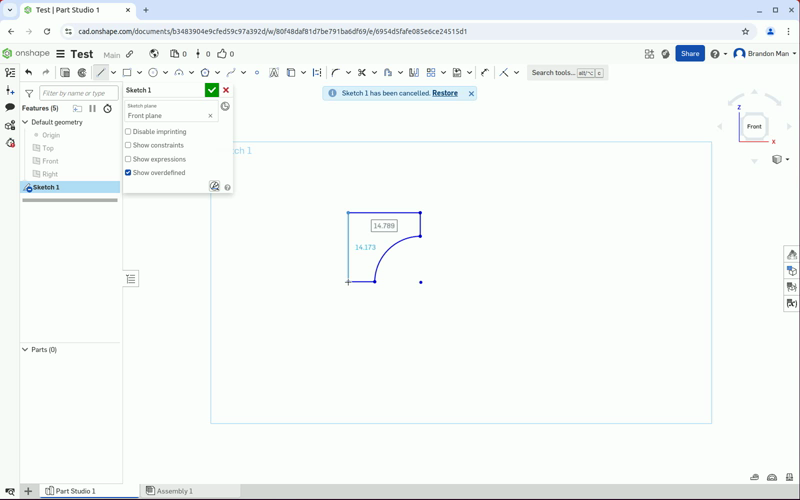
key_up(shift)
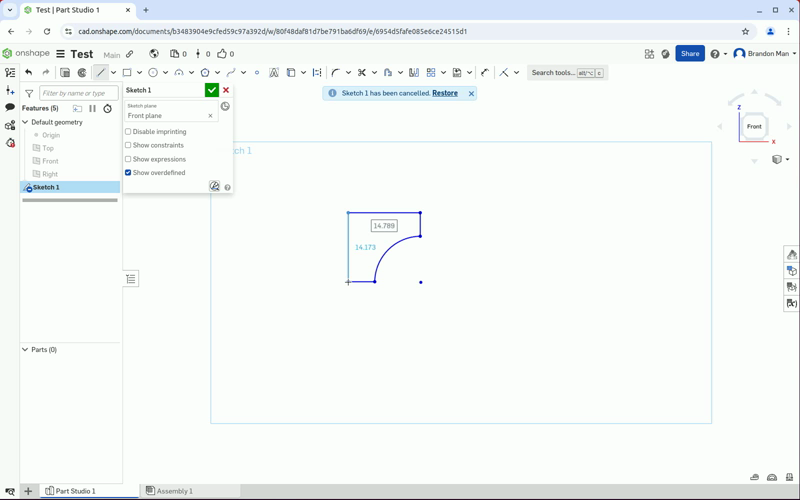
click(348, 281)
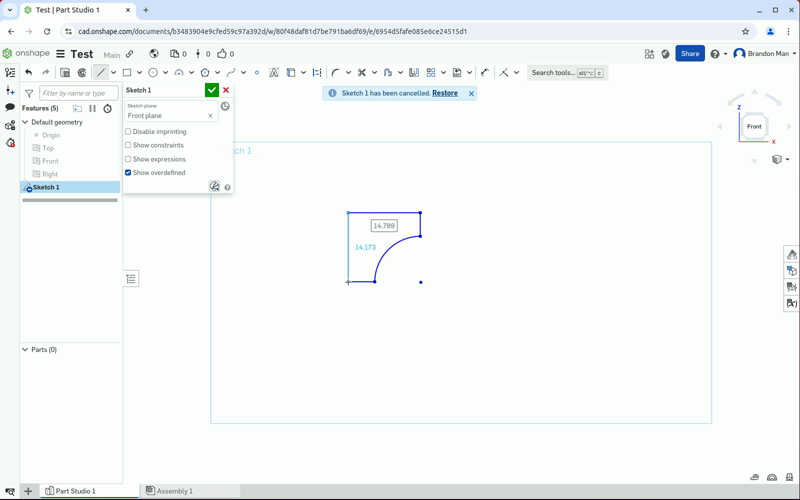
key(esc)
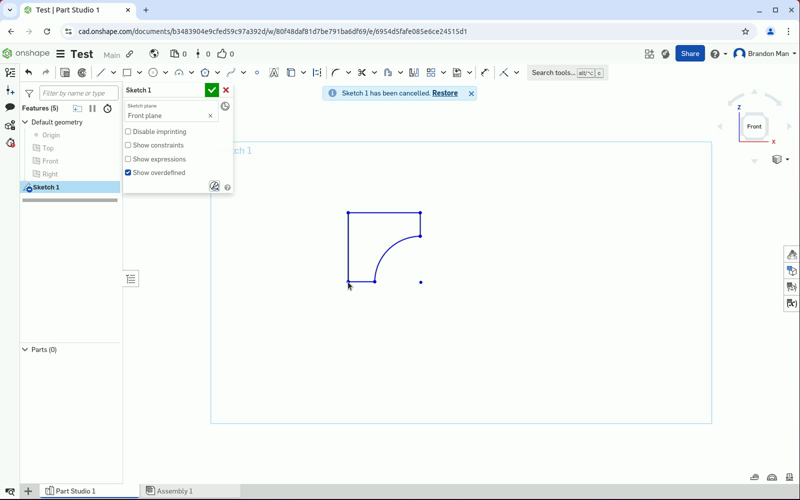
mouse_move(397, 239)
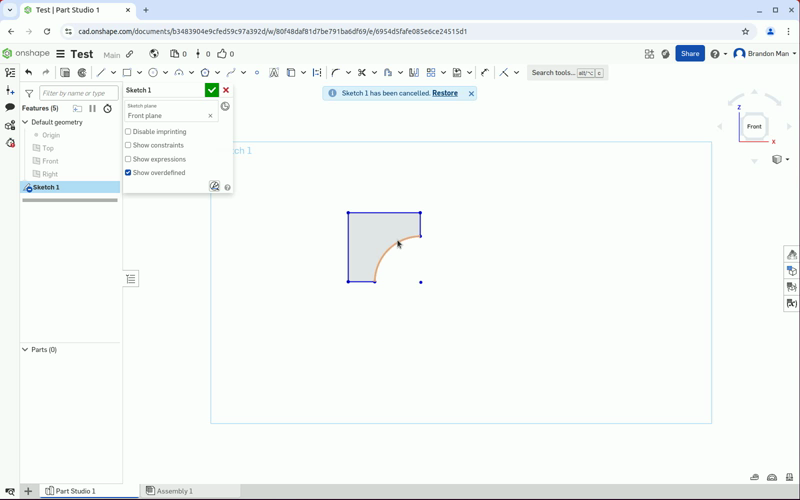
click(397, 239)
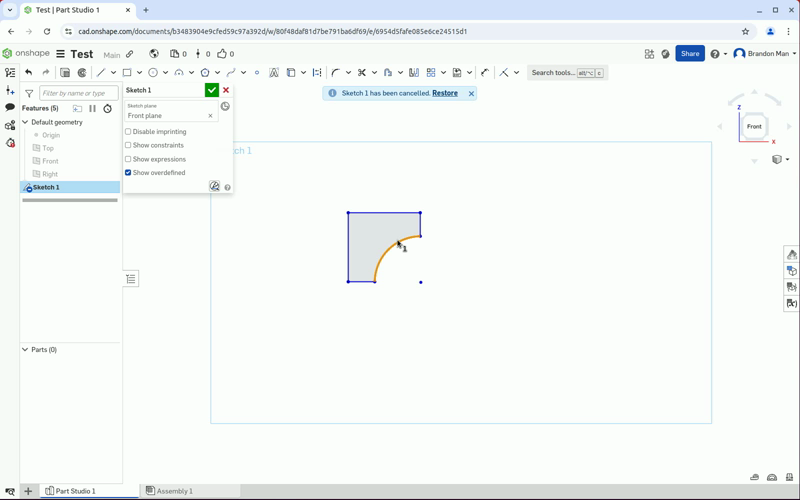
mouse_move(73, 352)
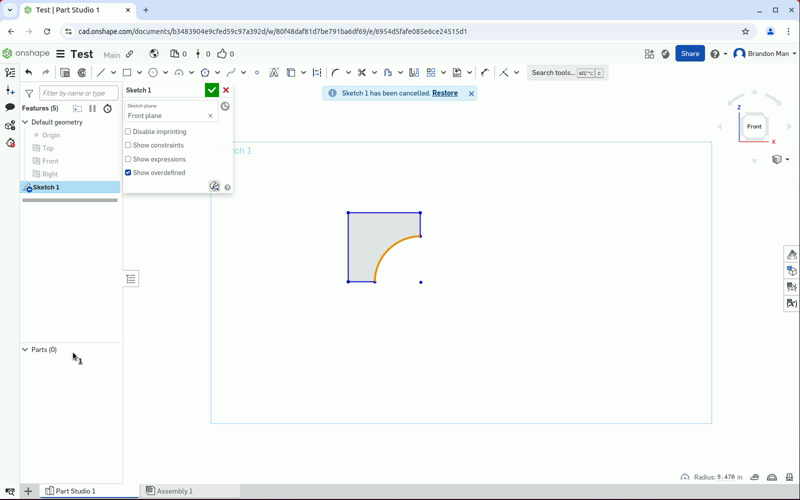
key(shift+y)
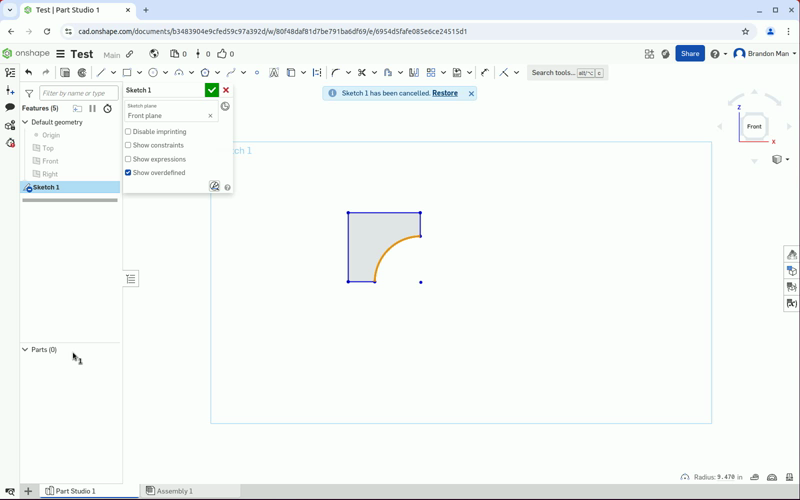
key(shift+e)
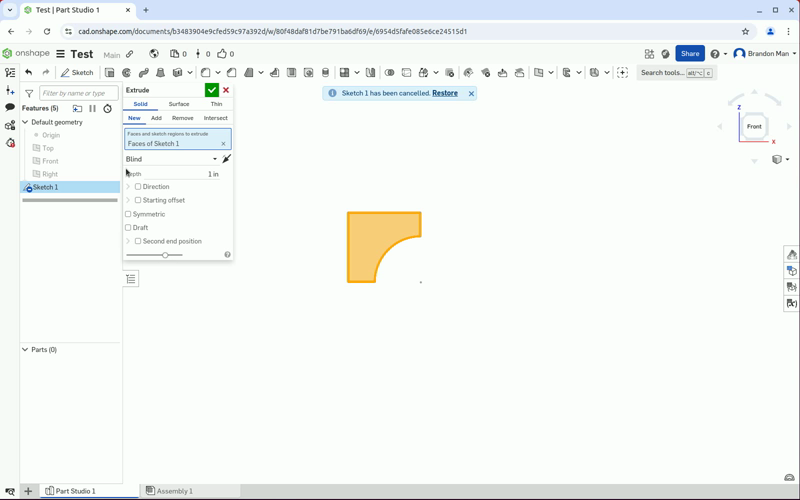
mouse_move(143, 106)
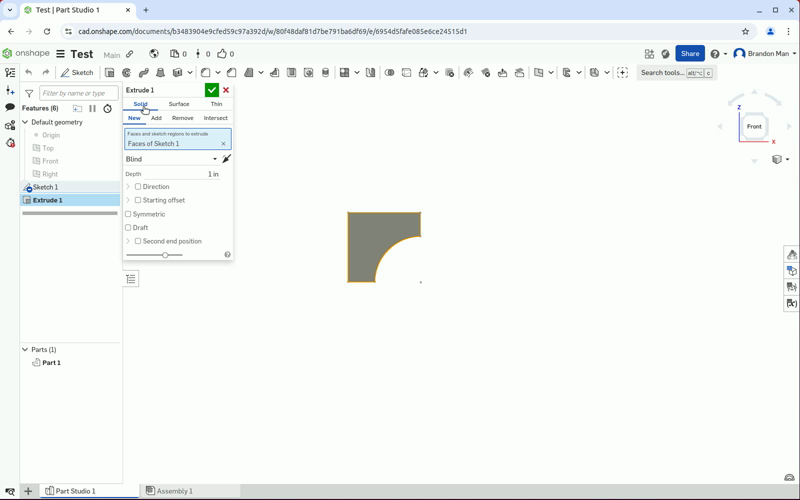
click(143, 106)
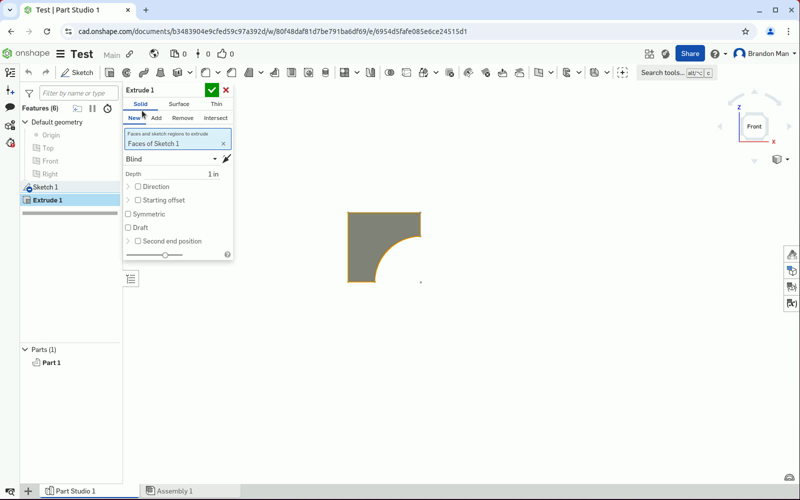
mouse_move(137, 120)
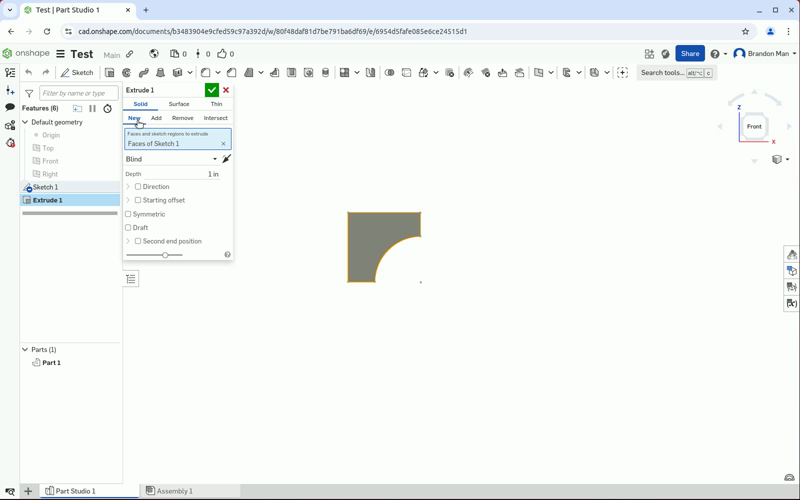
click(137, 120)
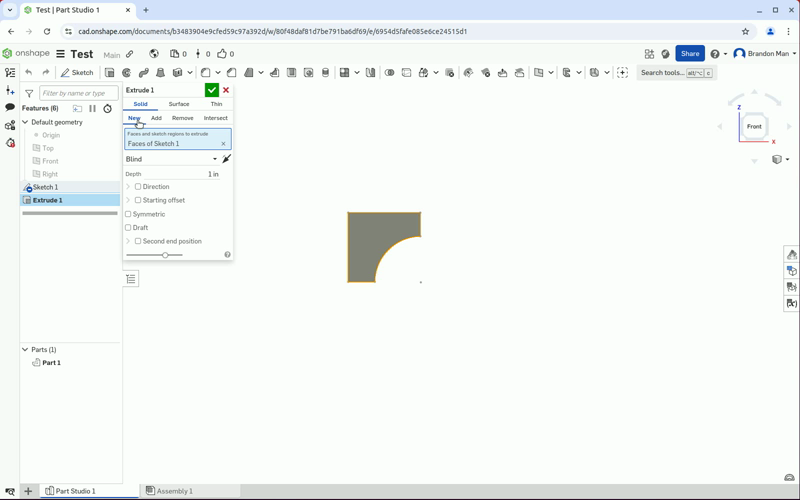
key(tab, 4)
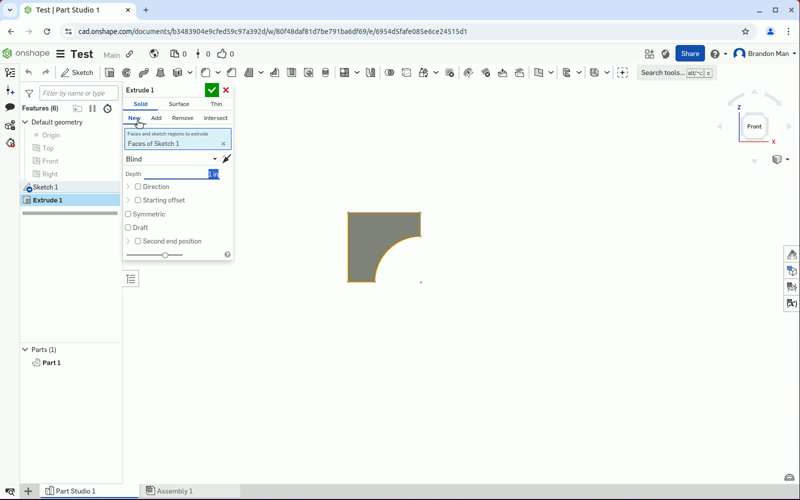
text(1.204)
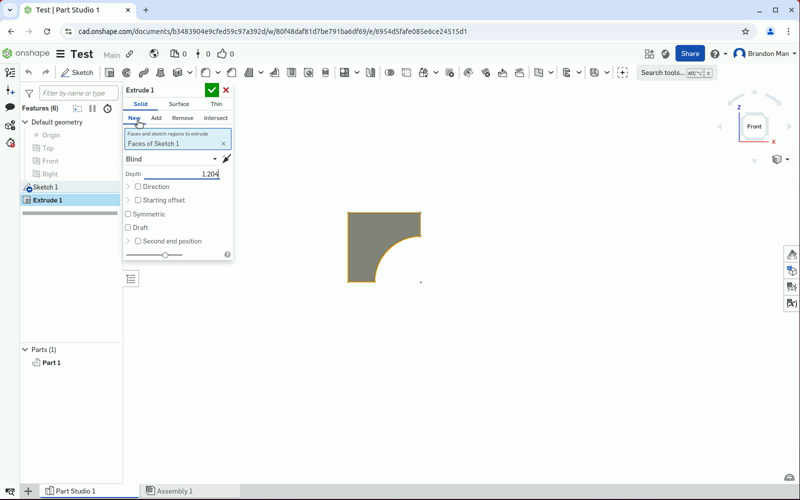
key(enter)
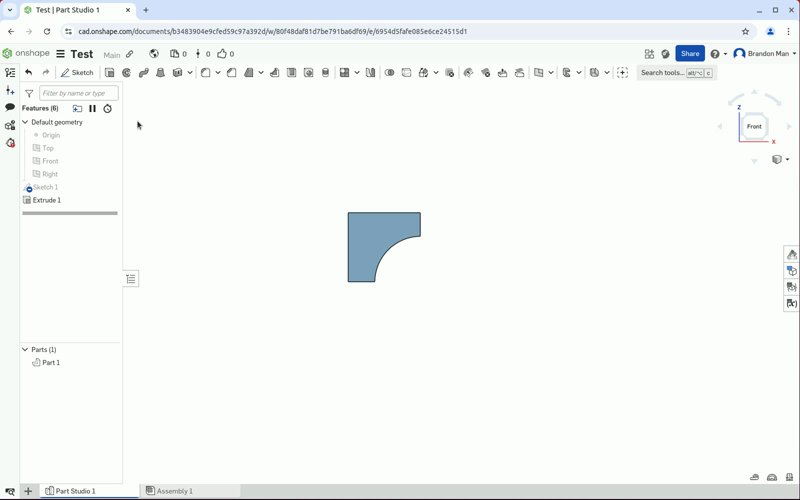
key(shift+h)
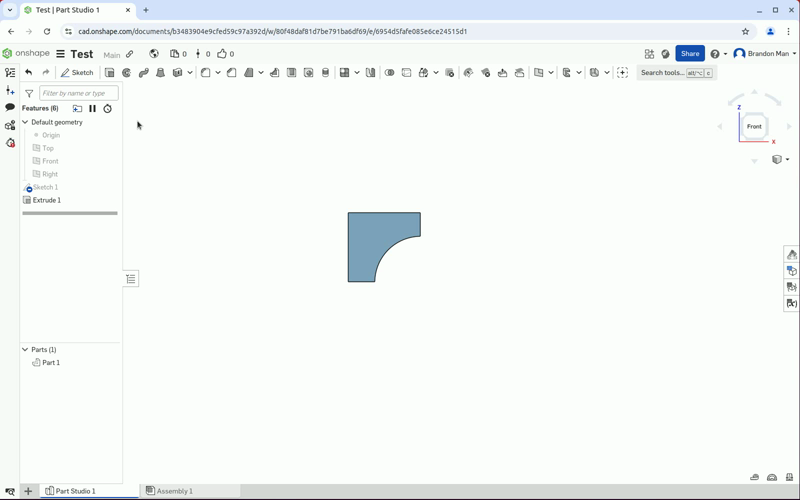
key(shift+h)
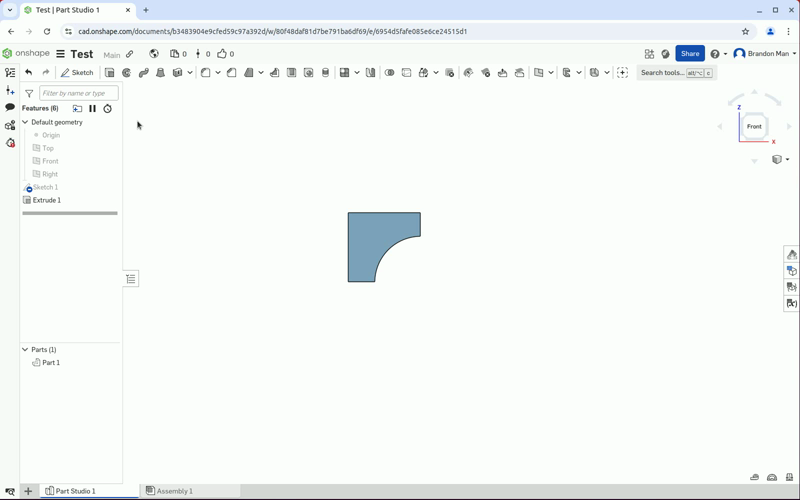
mouse_move(73, 189)
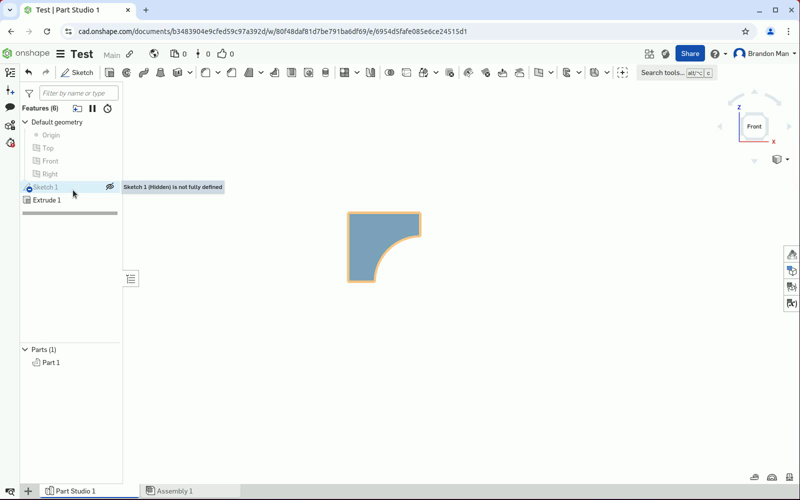
click(73, 189)
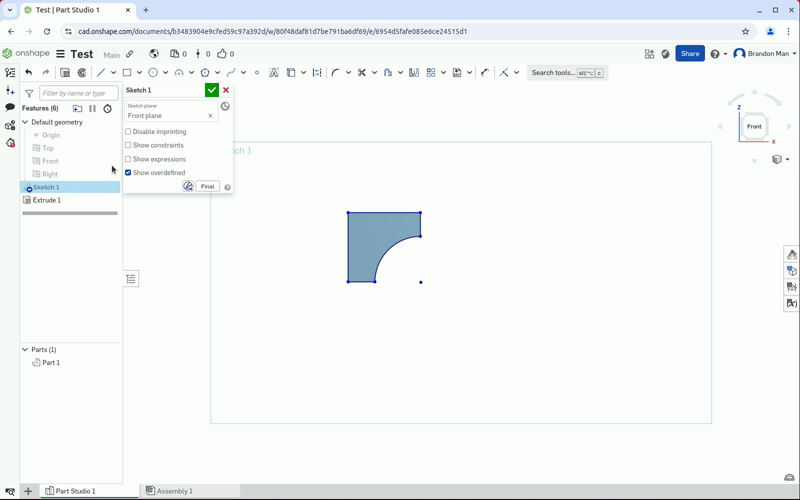
mouse_move(229, 92)
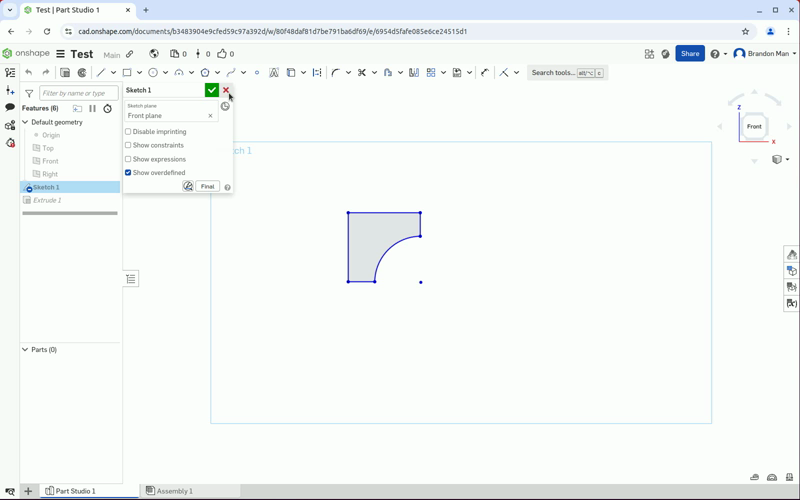
click(229, 92)
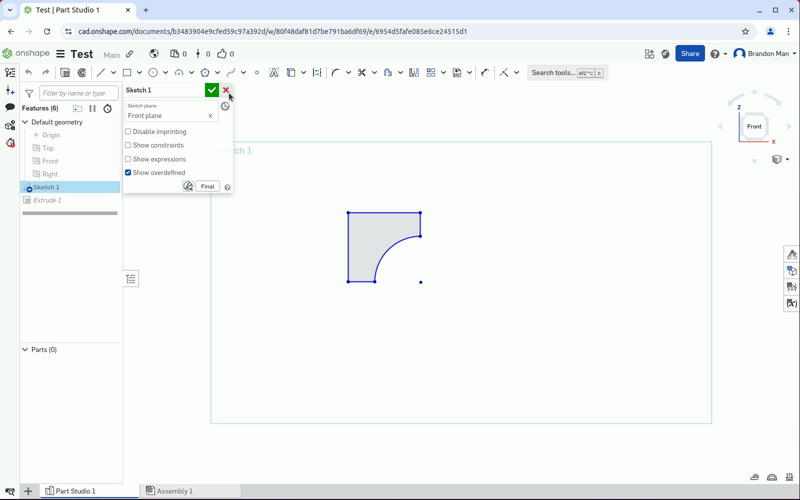
key(shift+s)
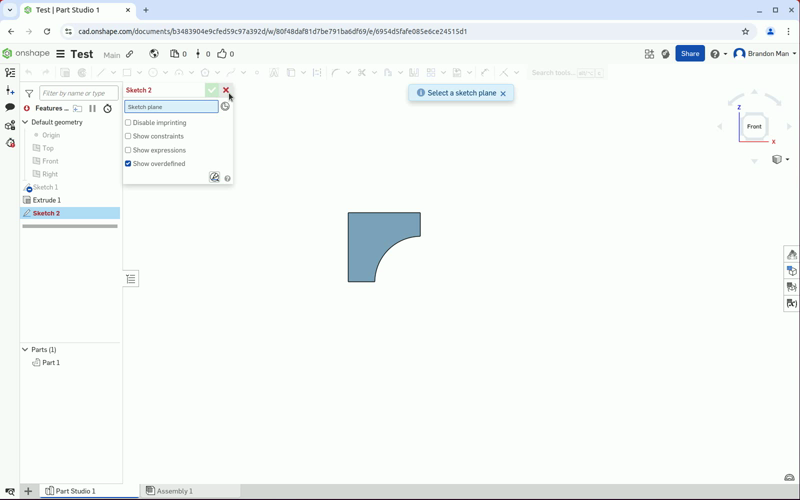
mouse_move(73, 163)
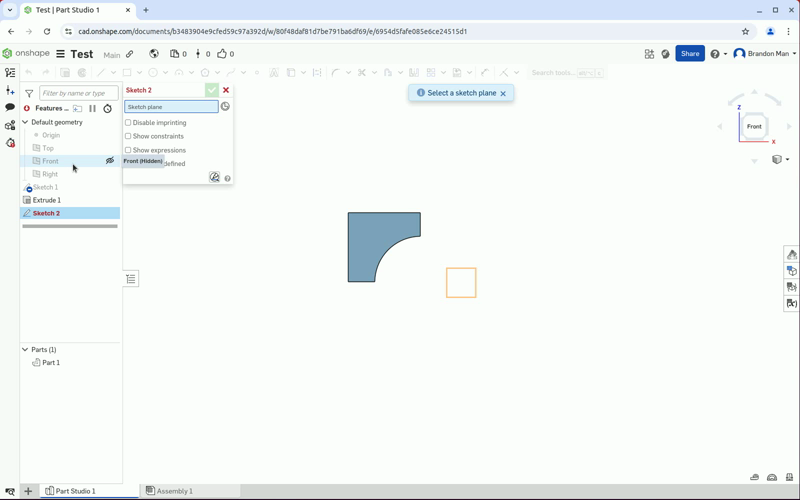
click(73, 163)
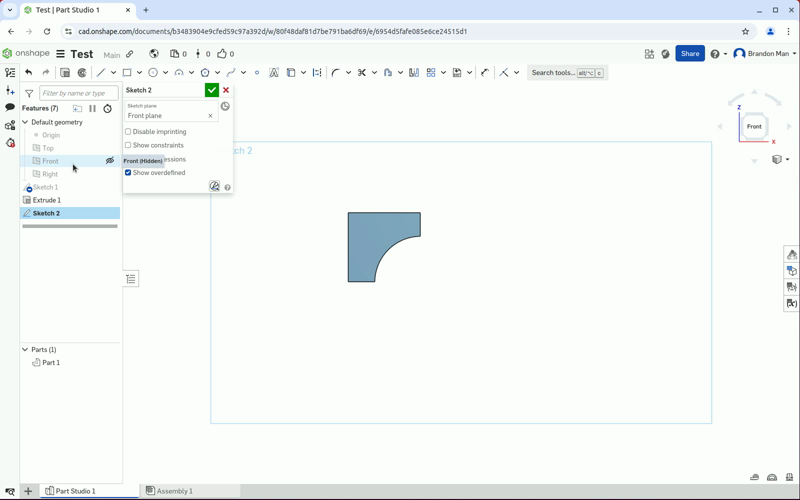
mouse_move(73, 352)
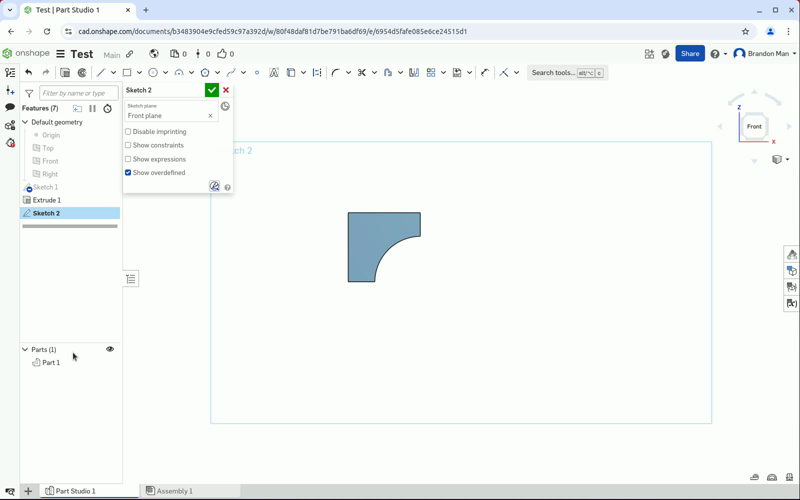
key(y)
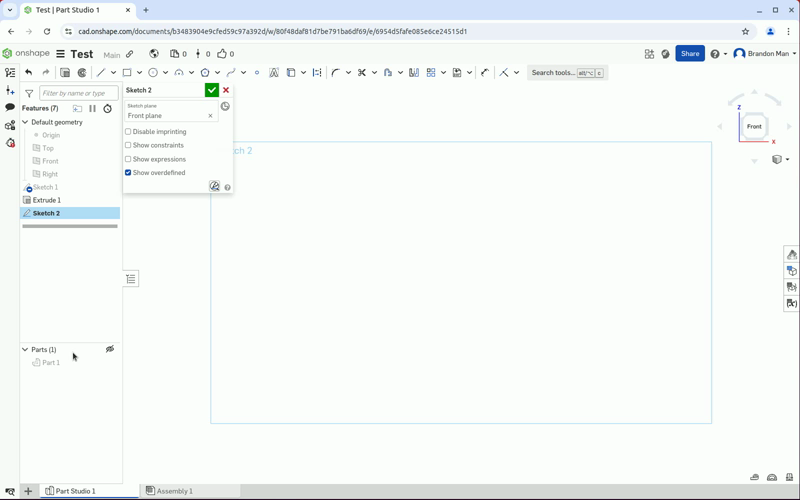
key(a)
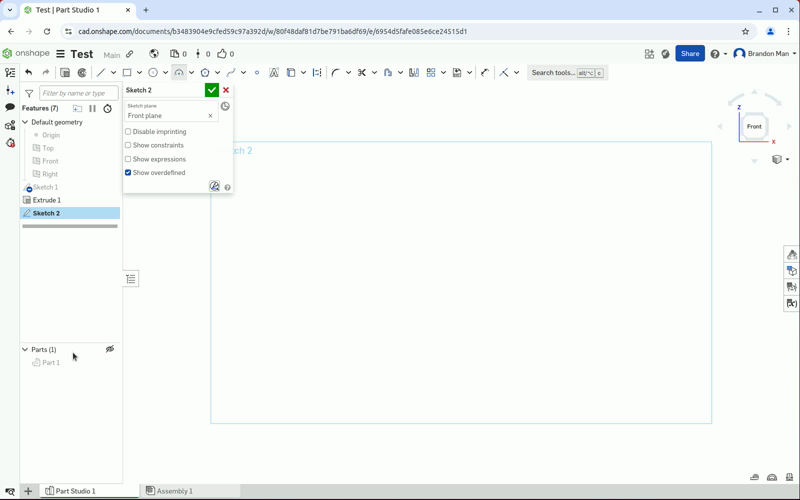
key_down(shift)
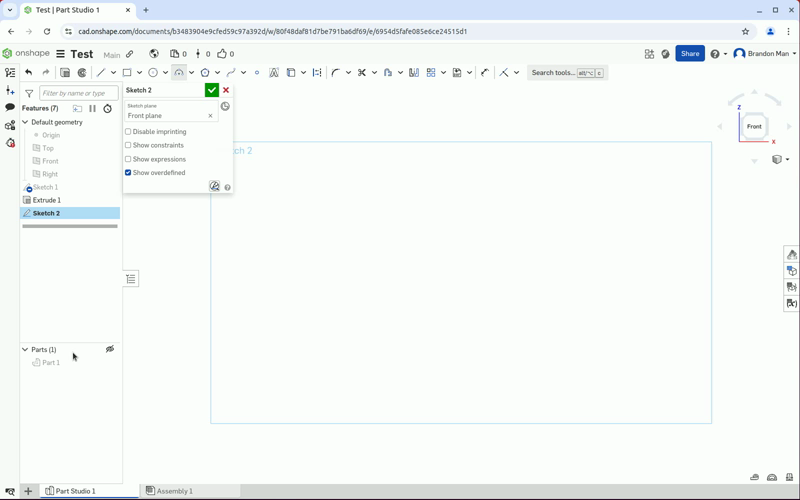
mouse_move(419, 236)
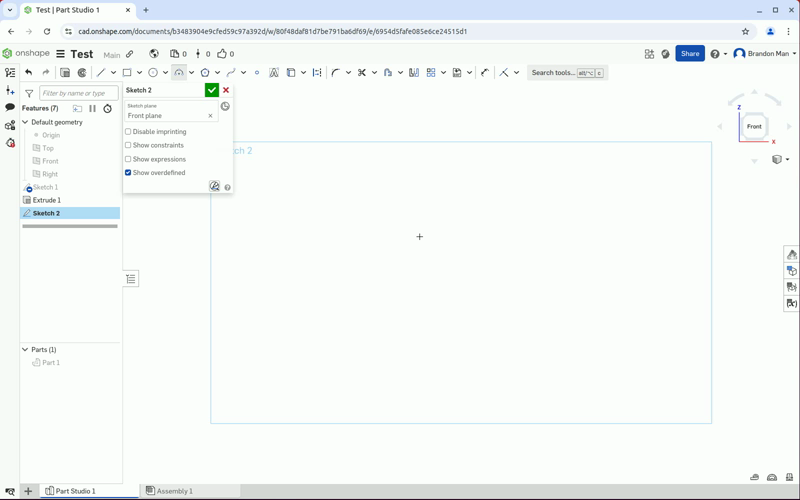
click(419, 236)
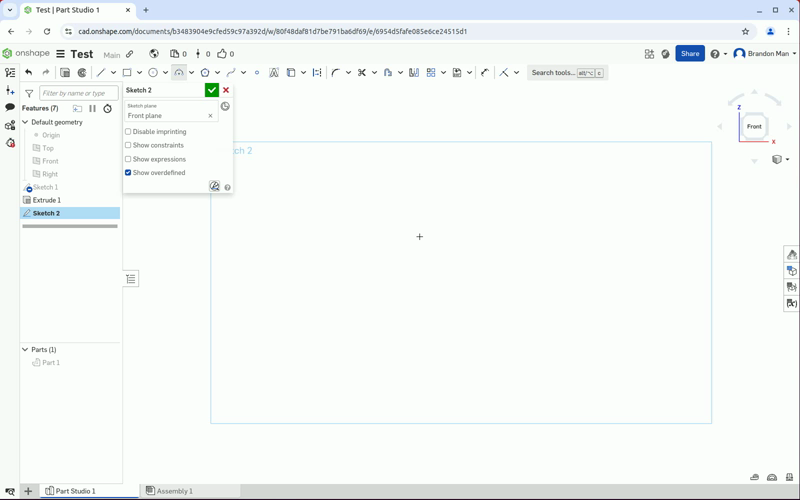
key_up(shift)
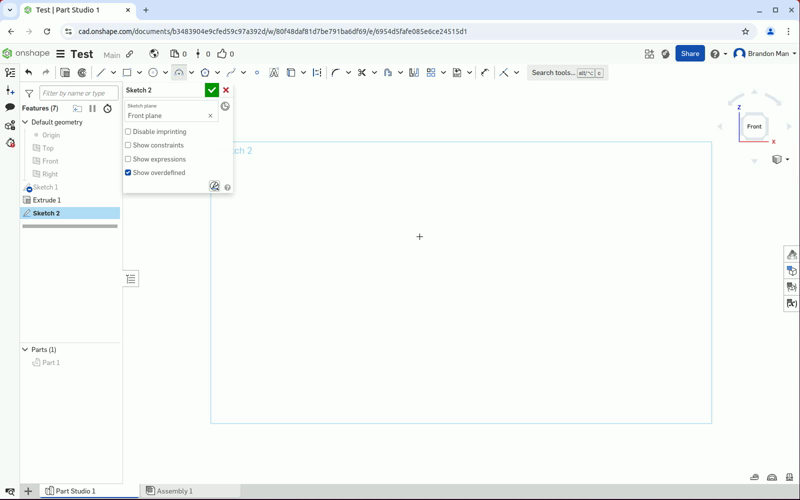
key_down(shift)
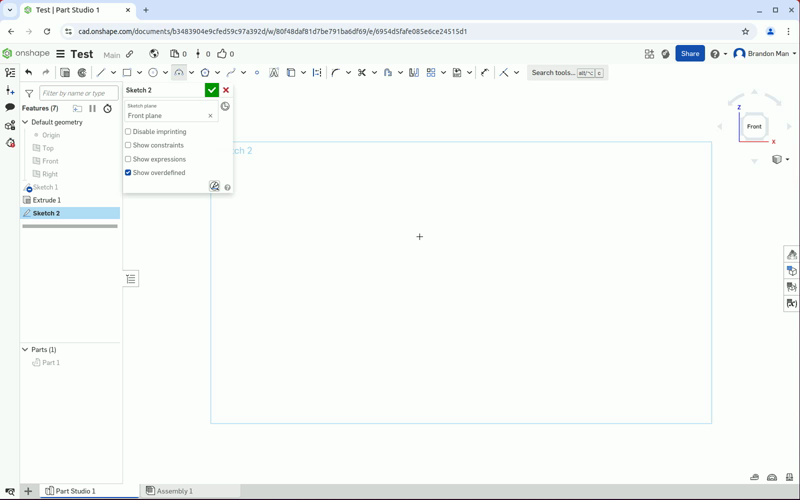
mouse_move(465, 281)
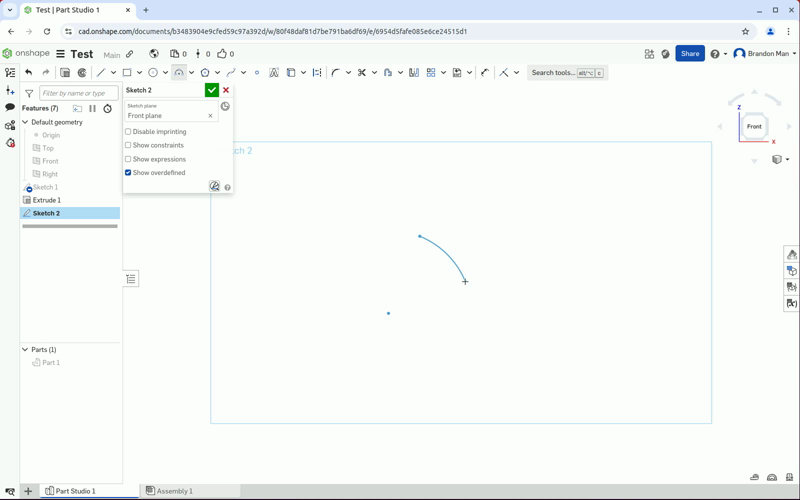
click(465, 281)
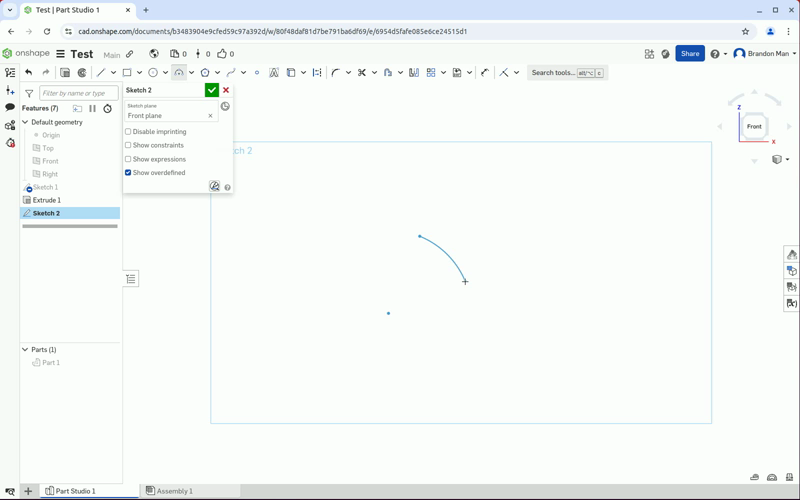
mouse_move(452, 249)
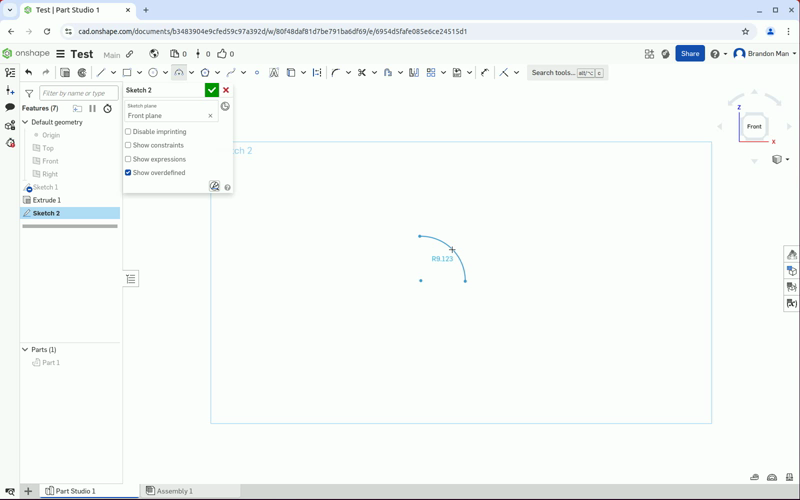
click(452, 249)
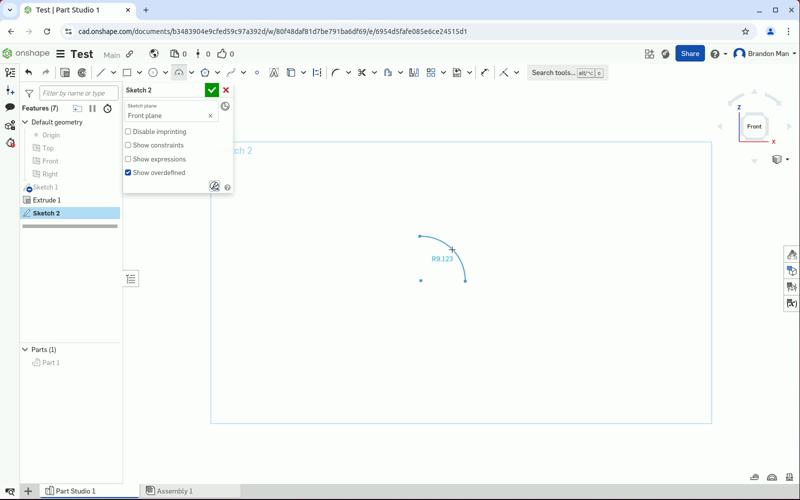
key_up(shift)
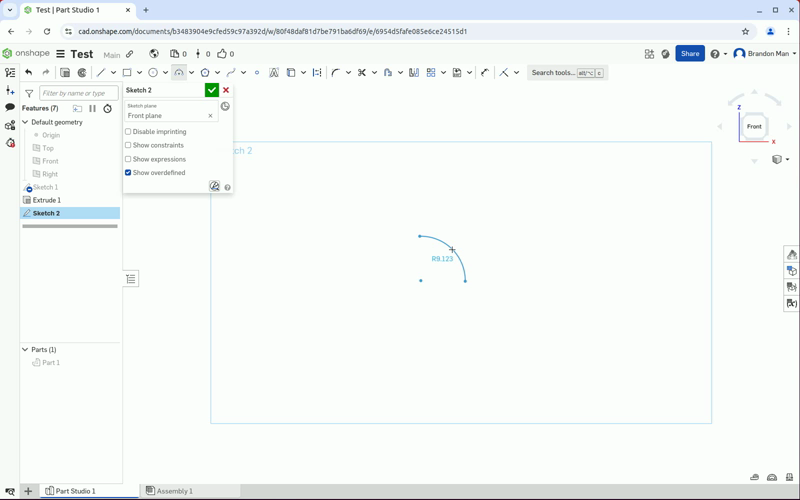
key(esc)
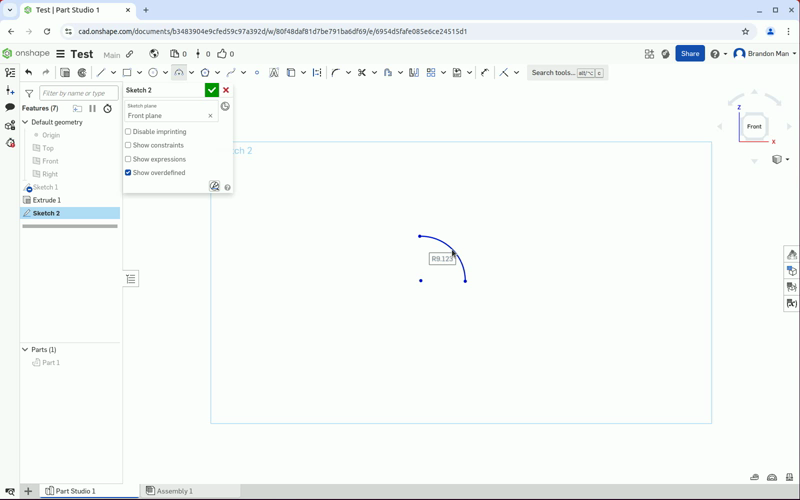
key(l)
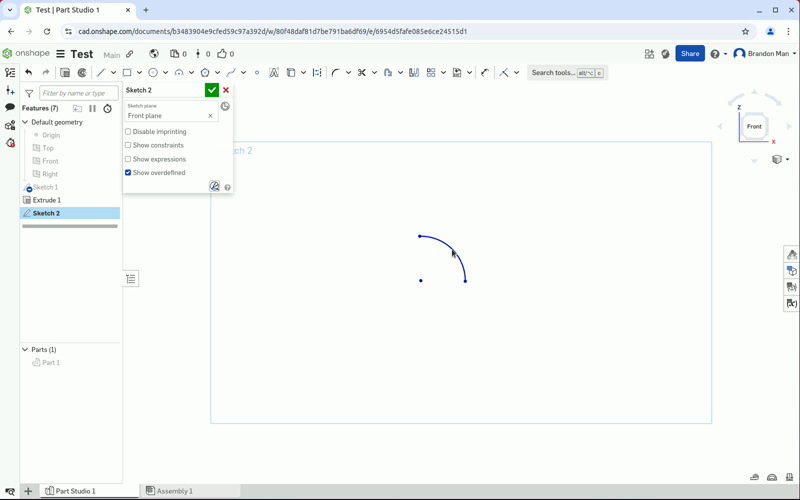
mouse_move(465, 281)
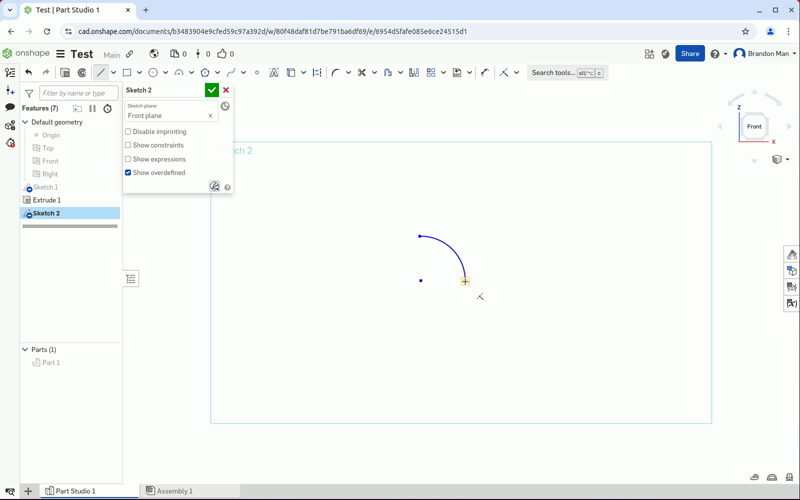
click(465, 281)
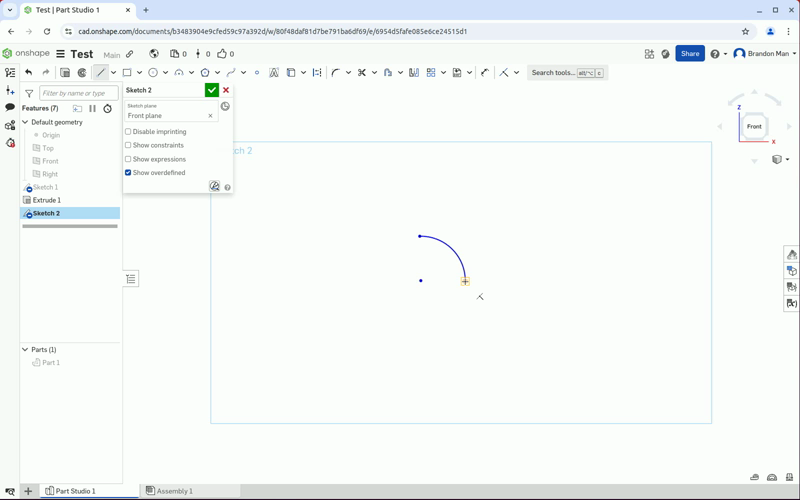
key_down(shift)
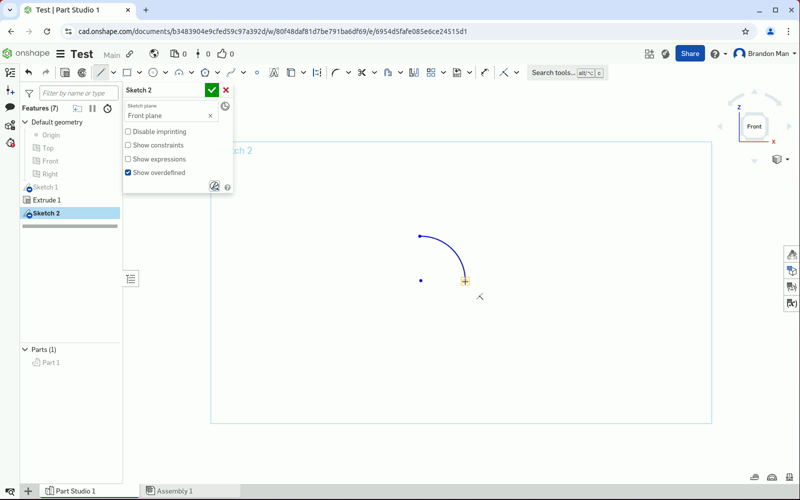
mouse_move(495, 281)
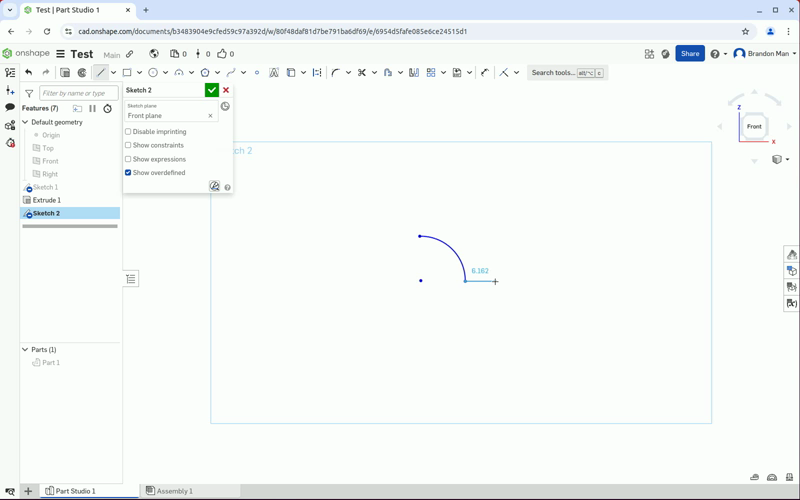
mouse_move(491, 281)
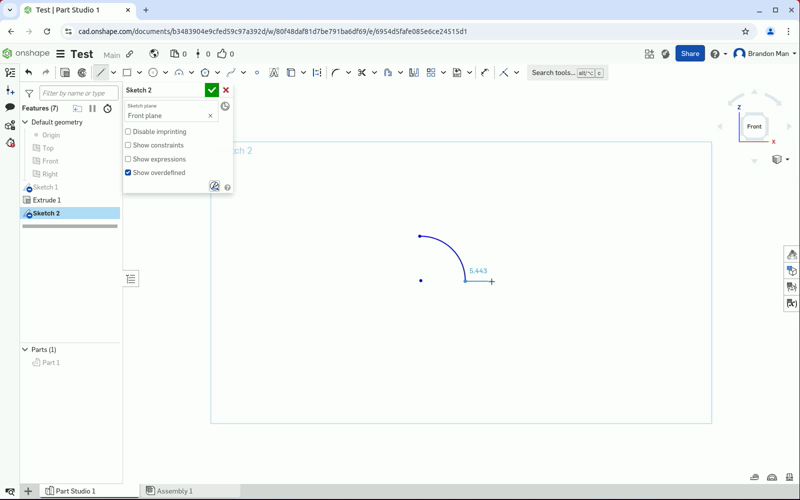
click(491, 281)
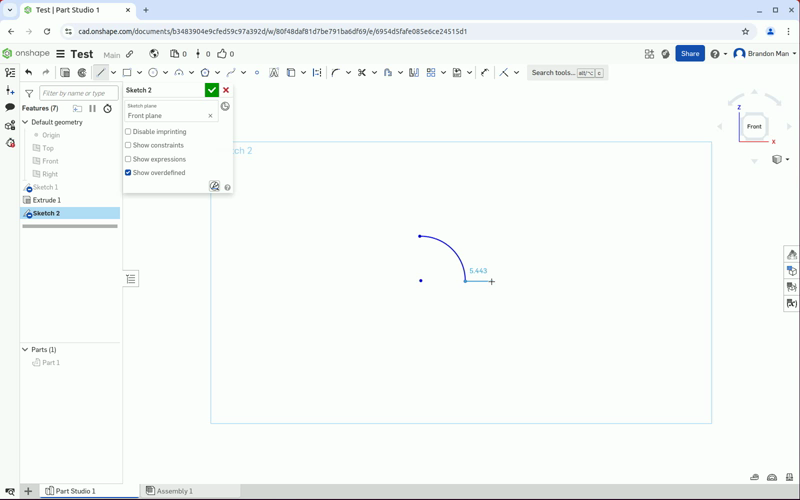
key_up(shift)
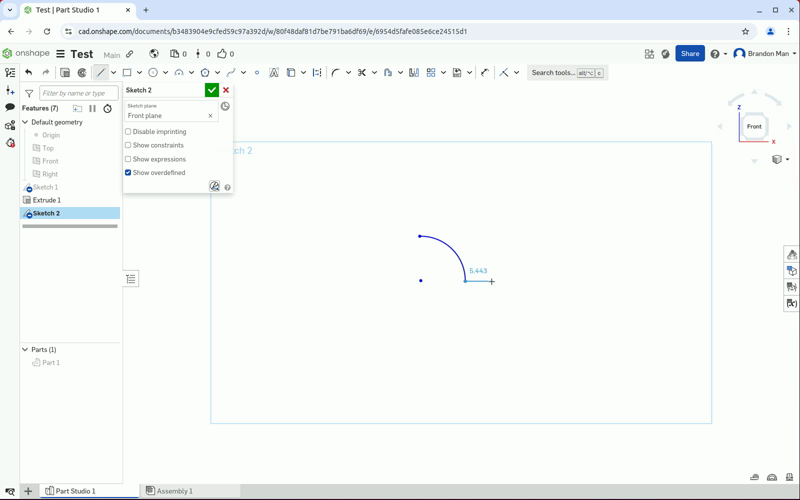
key_down(shift)
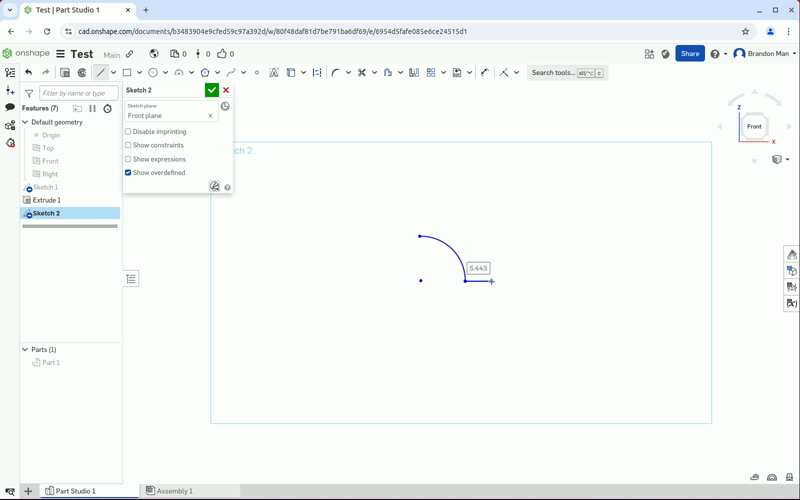
mouse_move(491, 212)
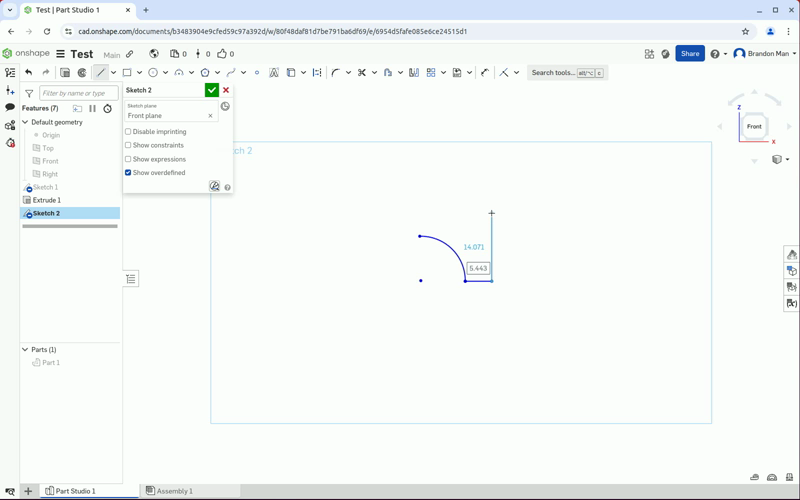
click(491, 212)
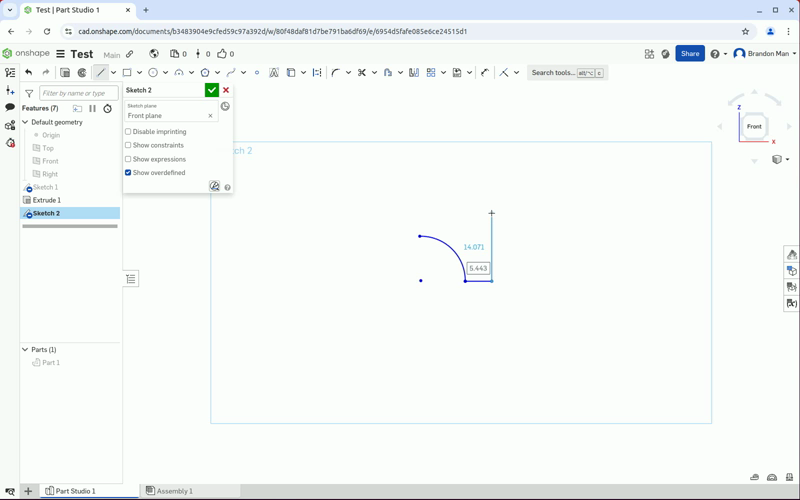
key_up(shift)
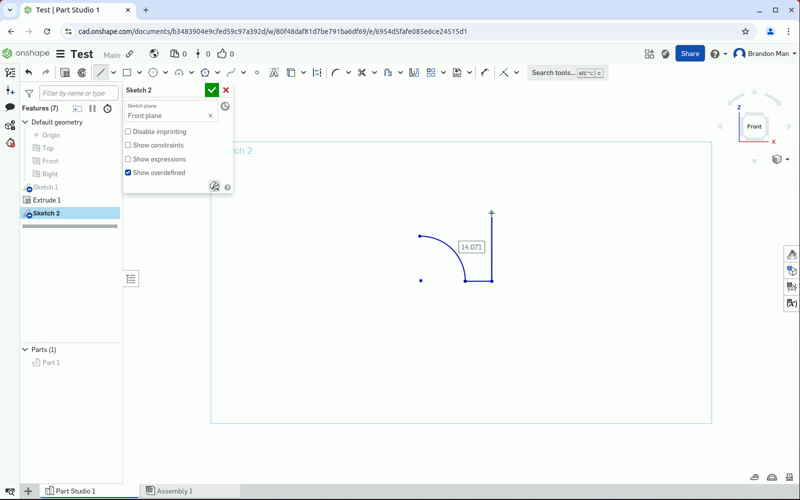
key_down(shift)
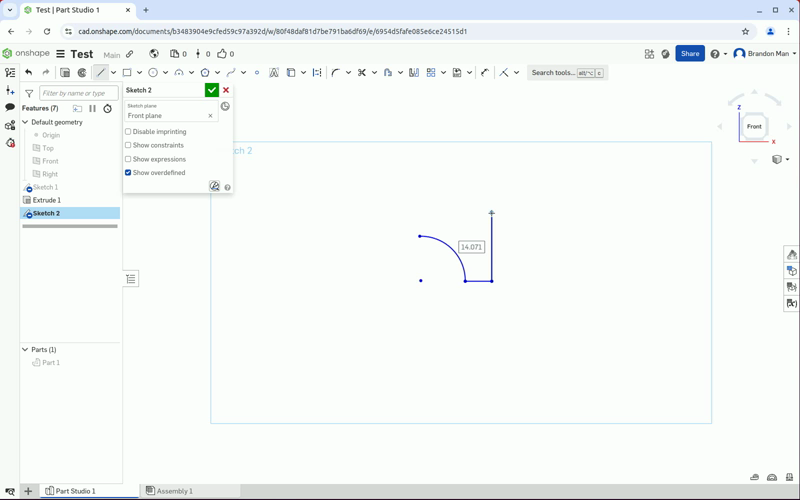
mouse_move(419, 212)
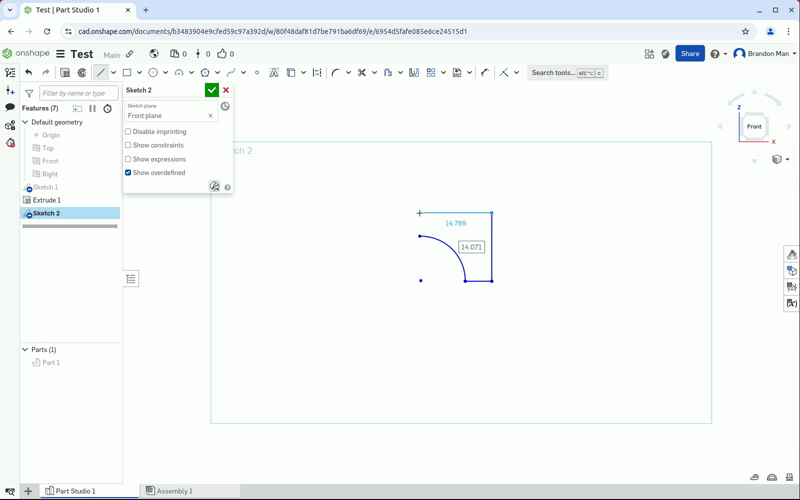
click(419, 212)
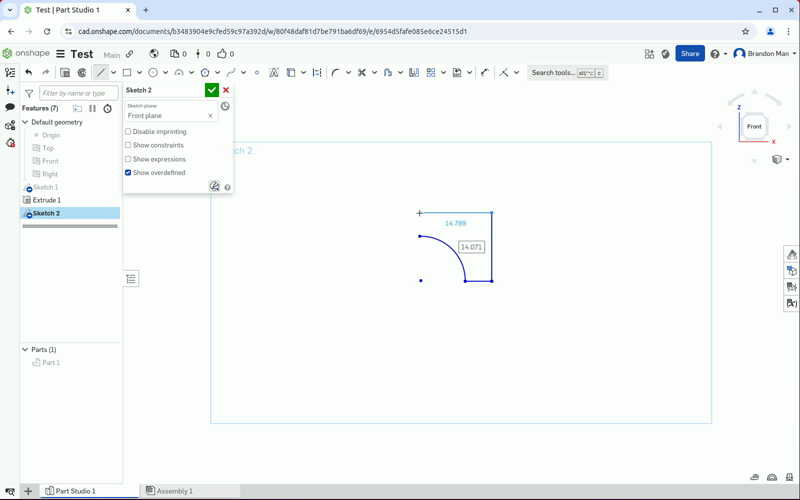
key_up(shift)
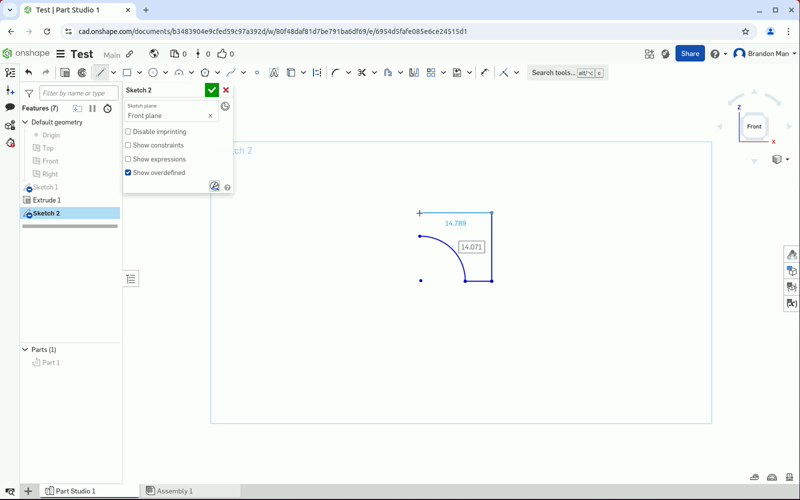
mouse_move(449, 212)
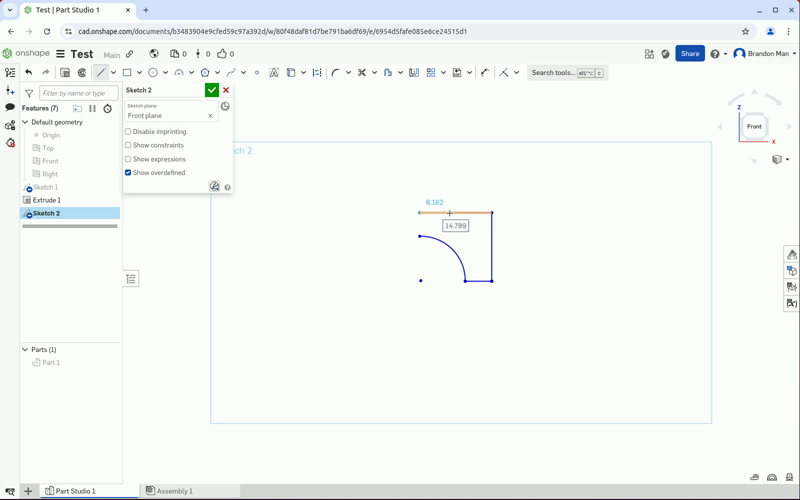
key_down(shift)
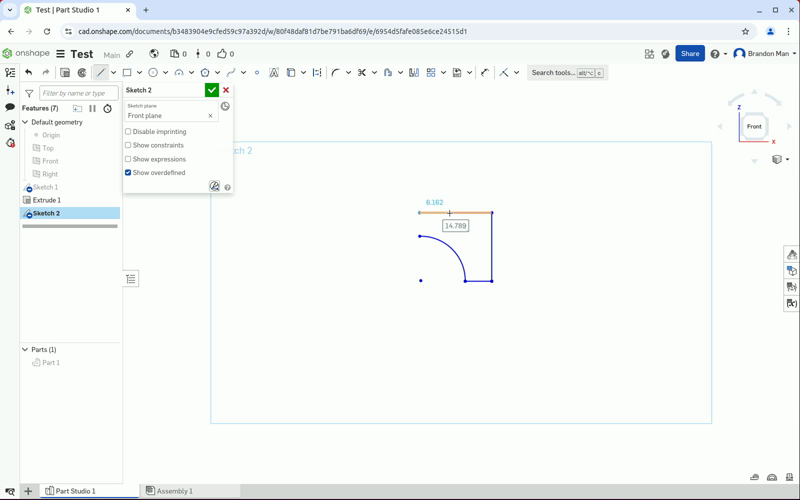
mouse_move(419, 236)
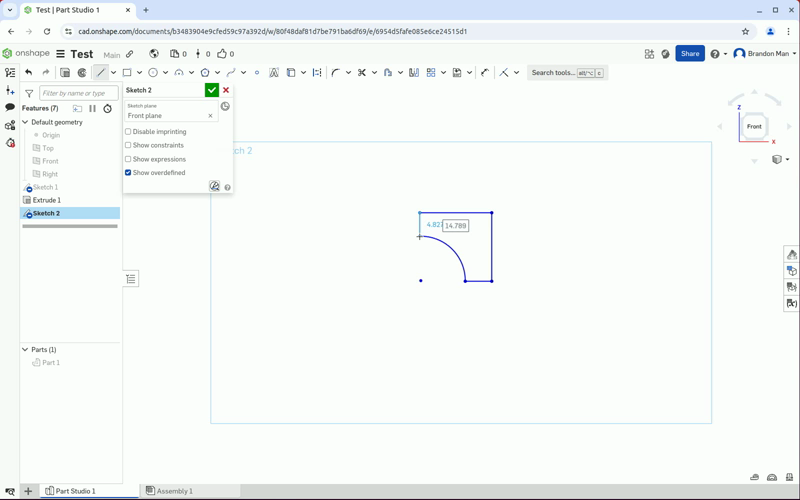
key_up(shift)
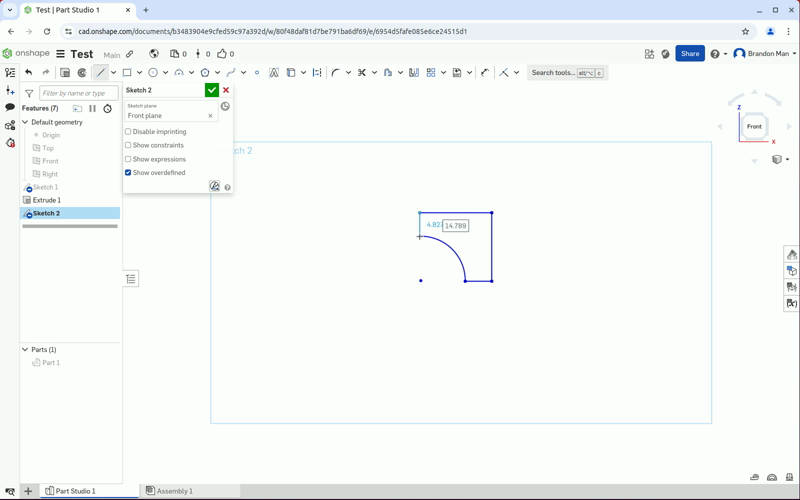
click(419, 236)
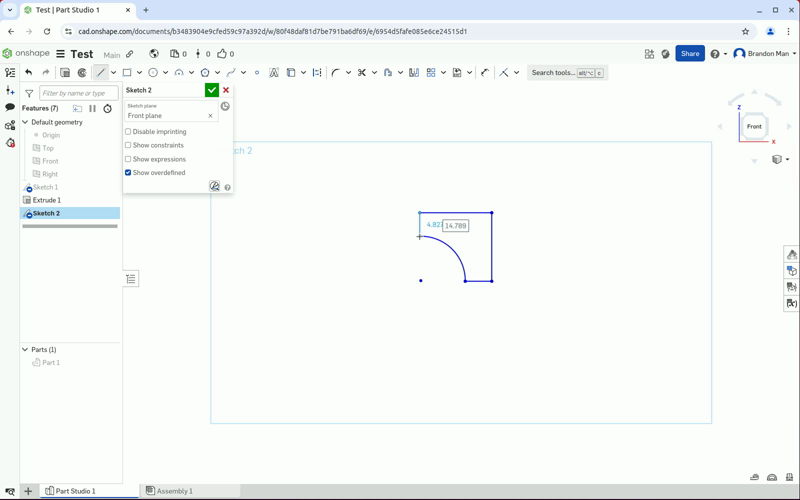
key(esc)
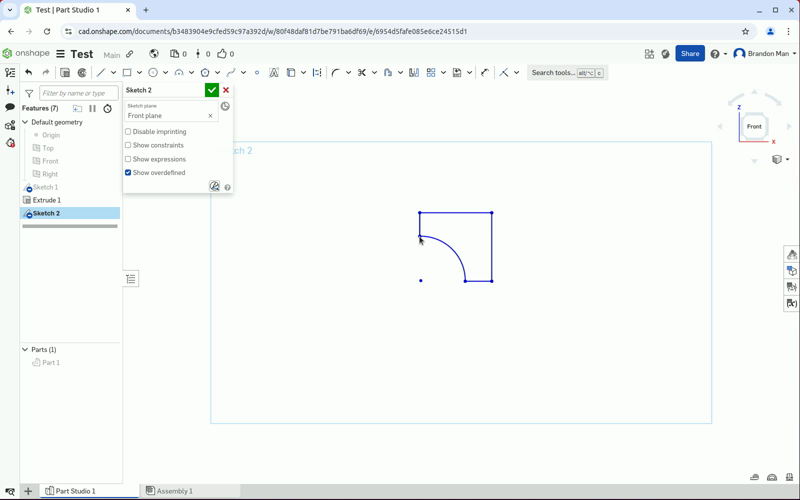
mouse_move(451, 230)
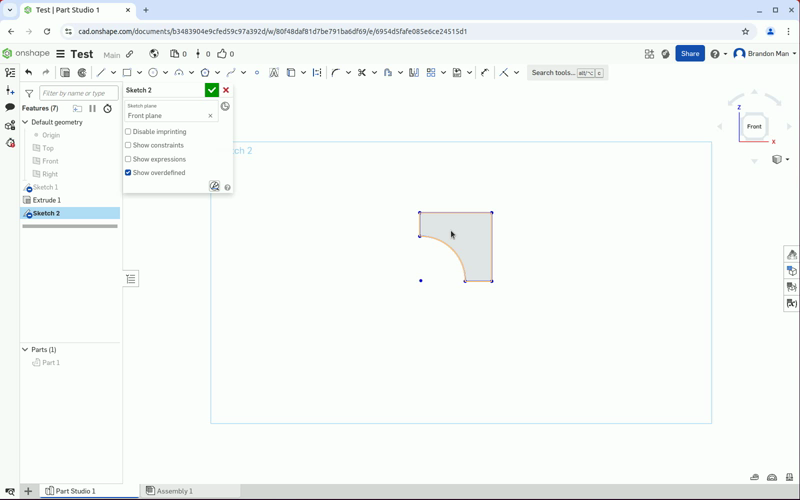
click(451, 230)
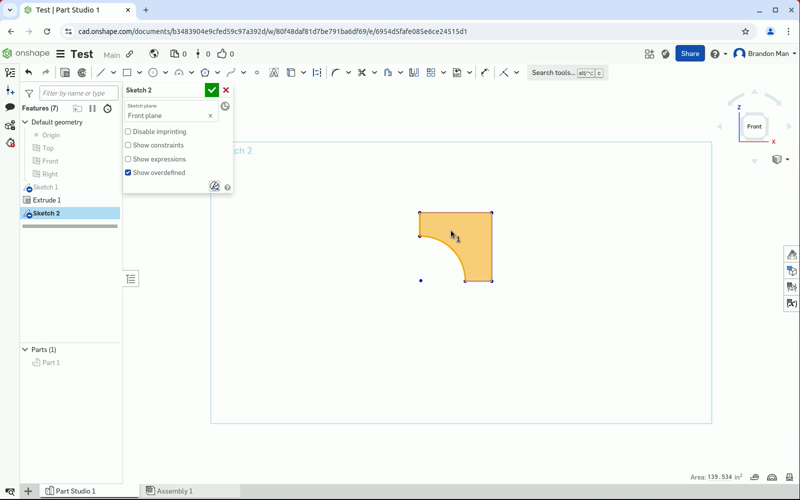
mouse_move(73, 352)
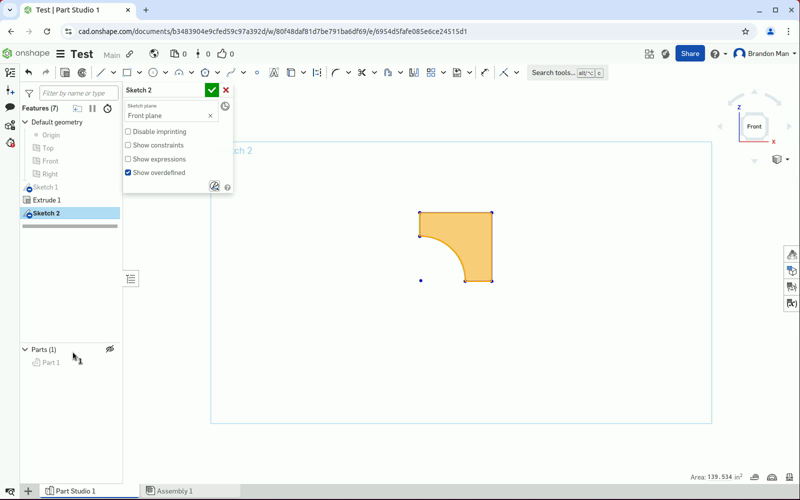
key(shift+y)
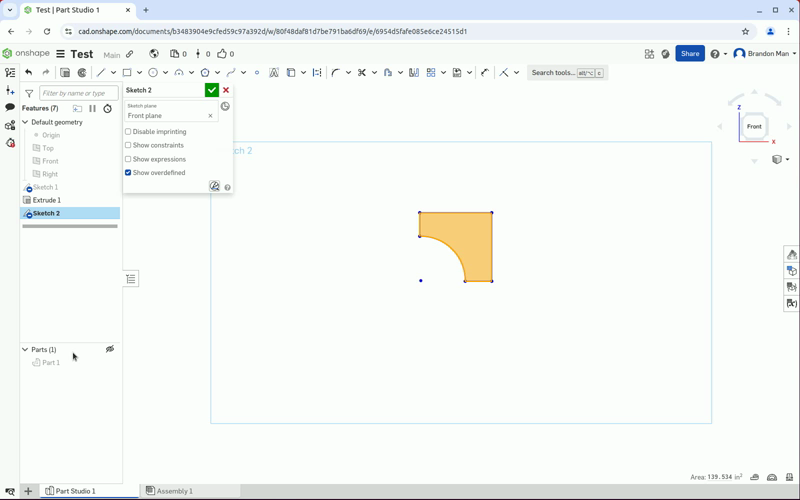
key(shift+e)
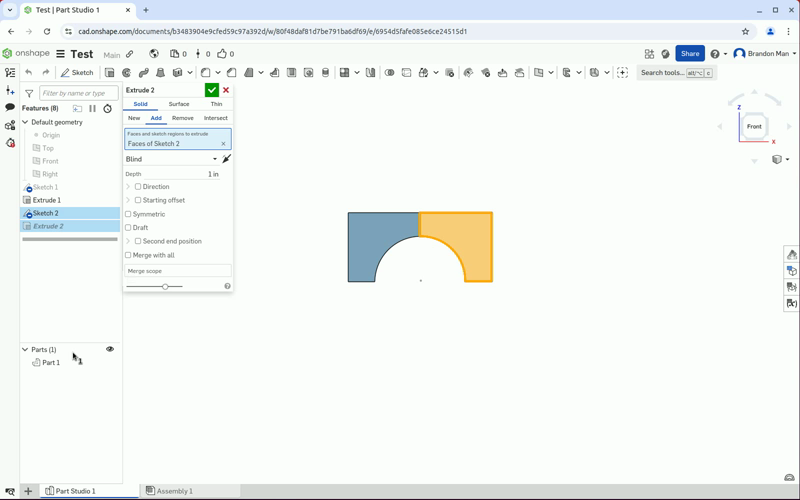
mouse_move(143, 106)
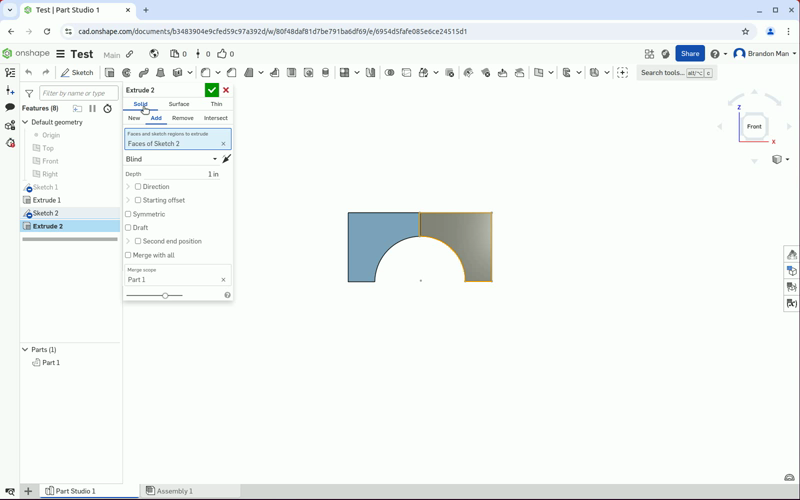
click(143, 106)
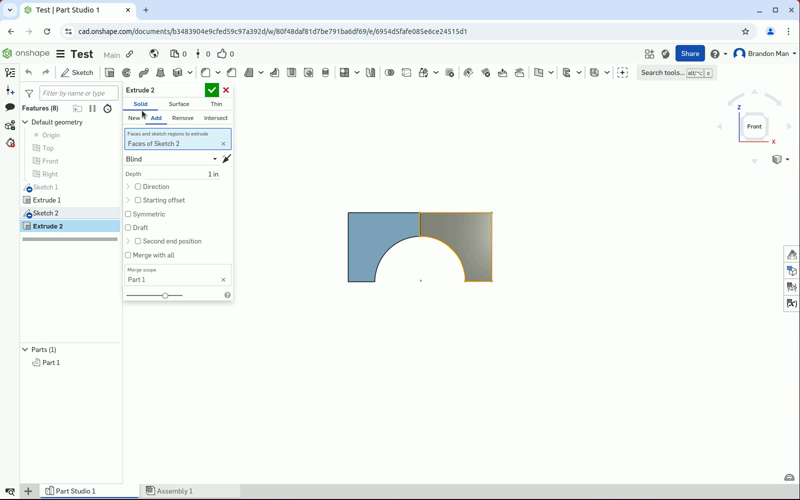
mouse_move(137, 120)
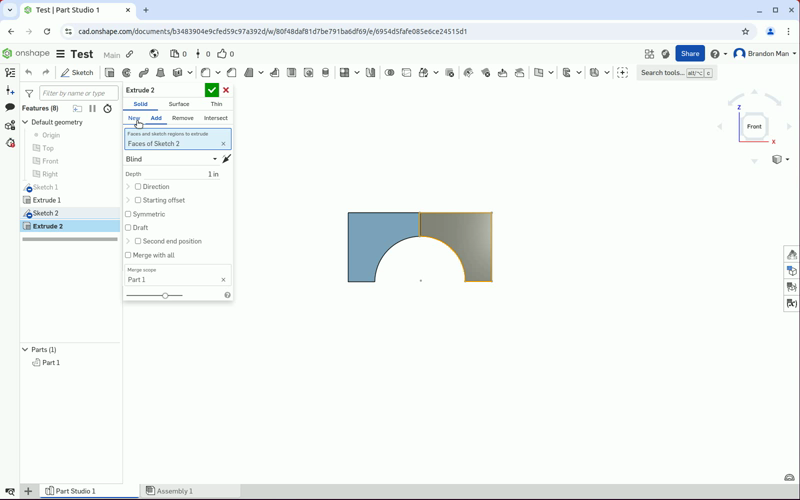
click(137, 120)
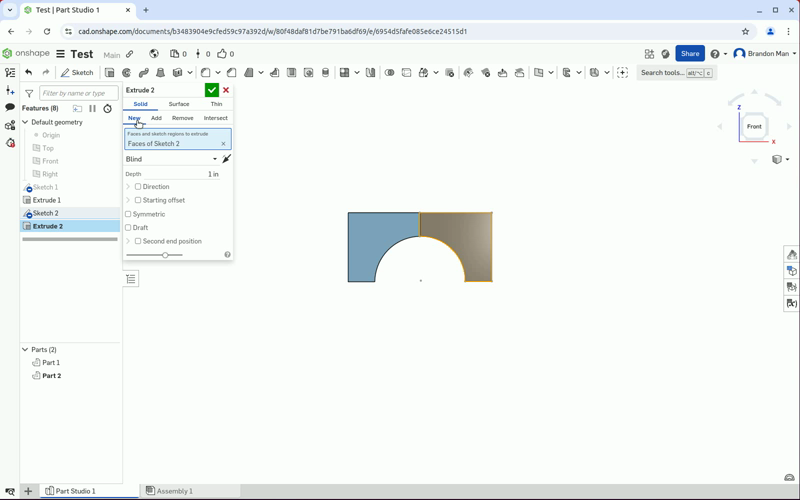
key(tab, 4)
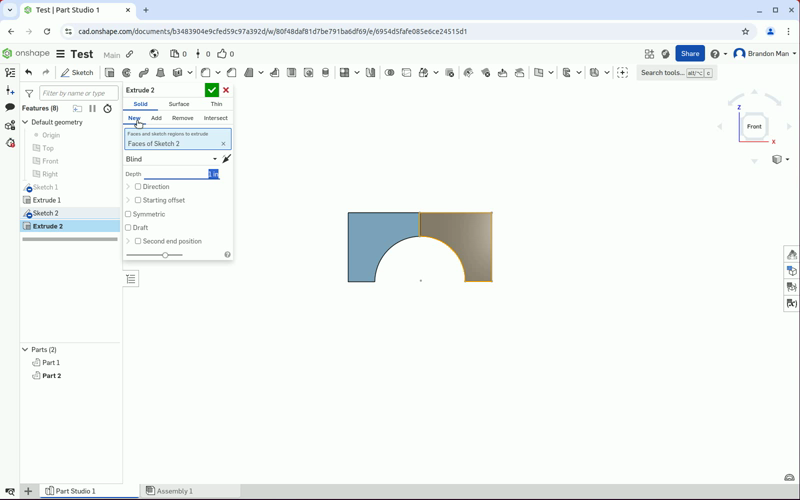
text(1.204)
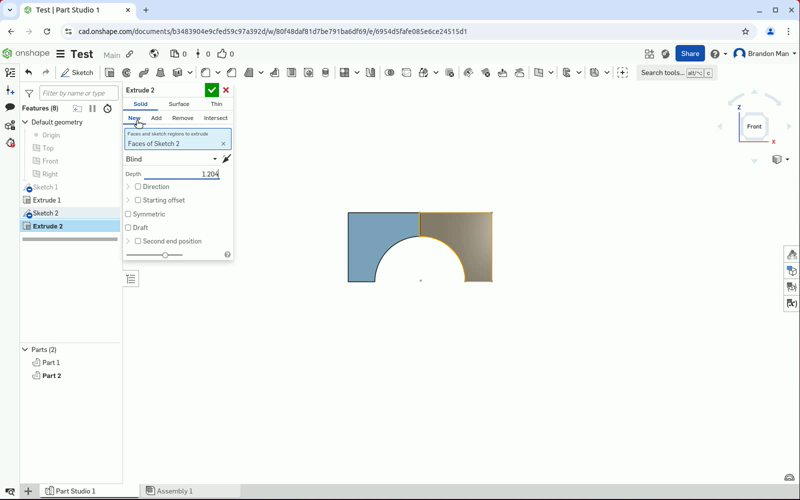
key(enter)
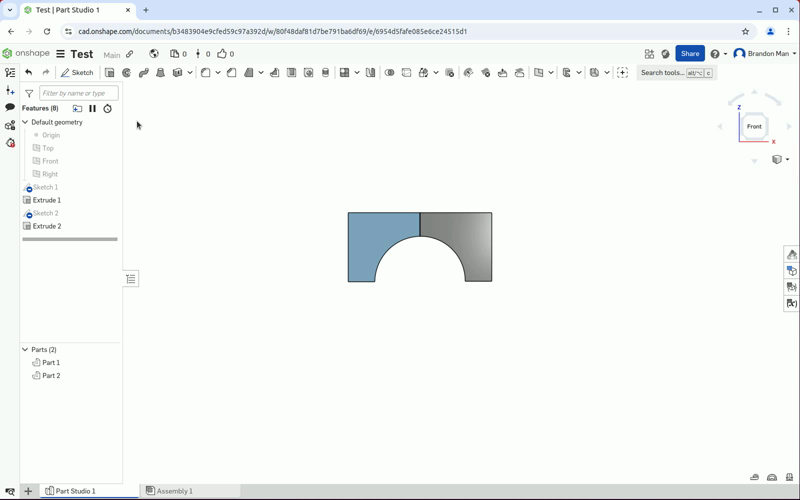
key(shift+h)
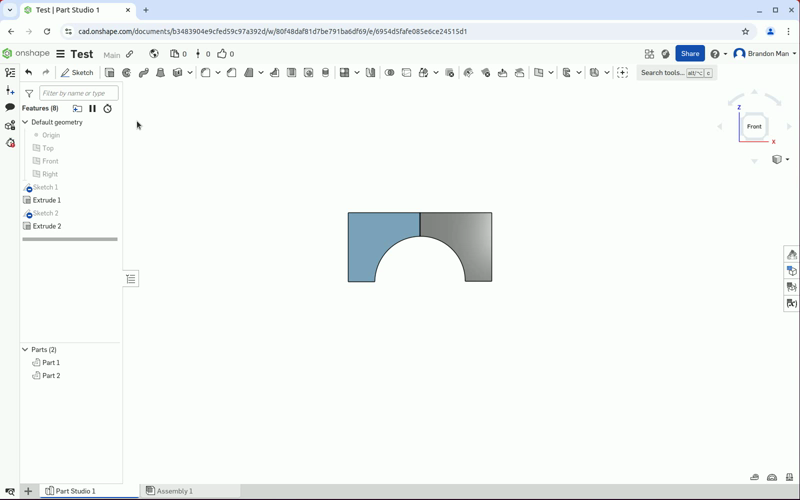
key(shift+h)
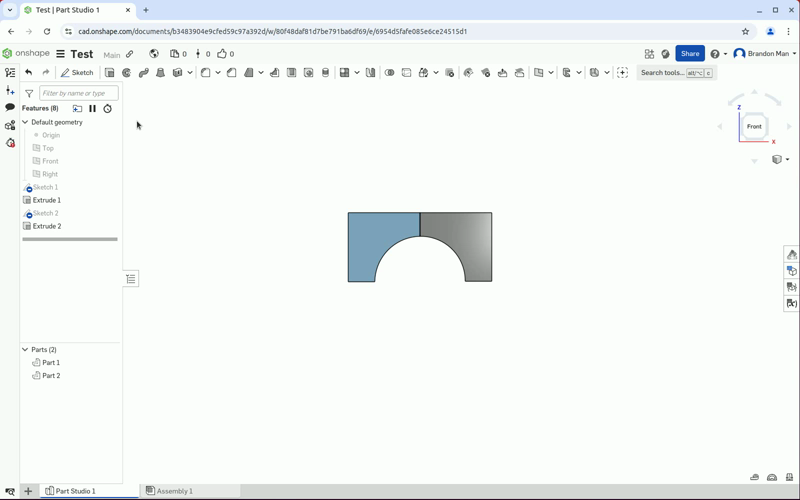
mouse_move(73, 189)
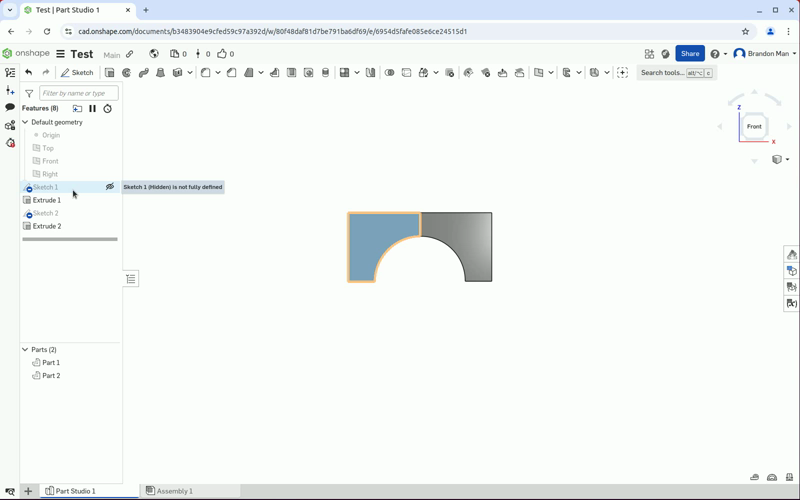
click(73, 189)
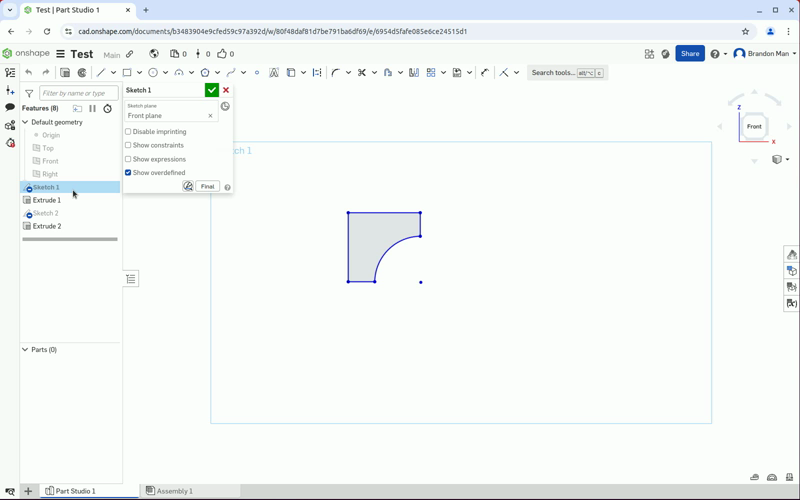
mouse_move(229, 92)
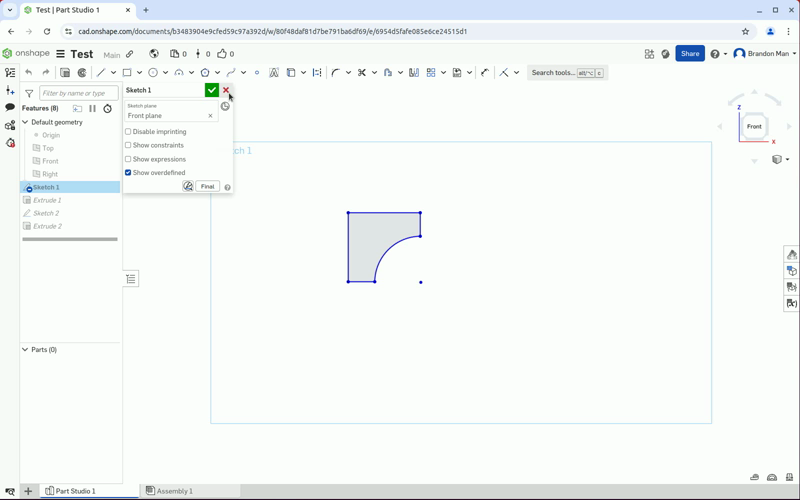
click(229, 92)
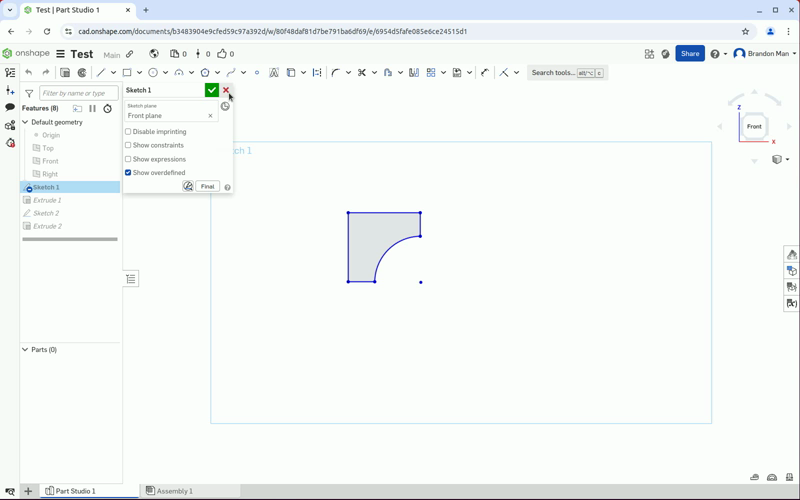
key(shift+s)
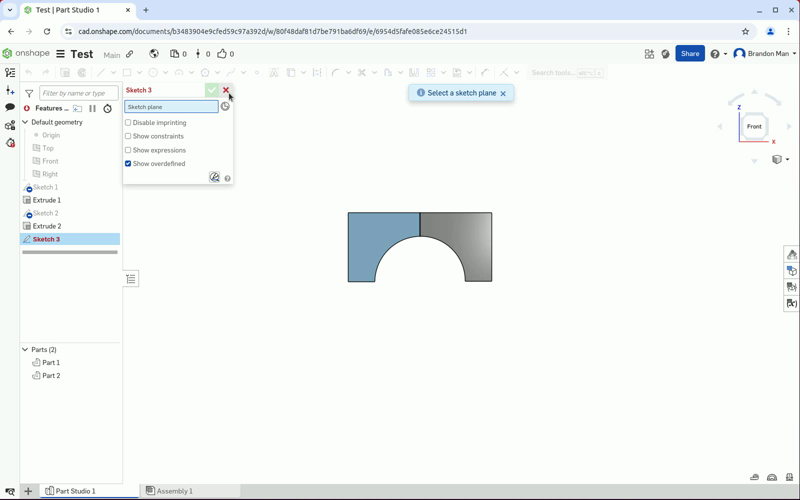
mouse_move(73, 163)
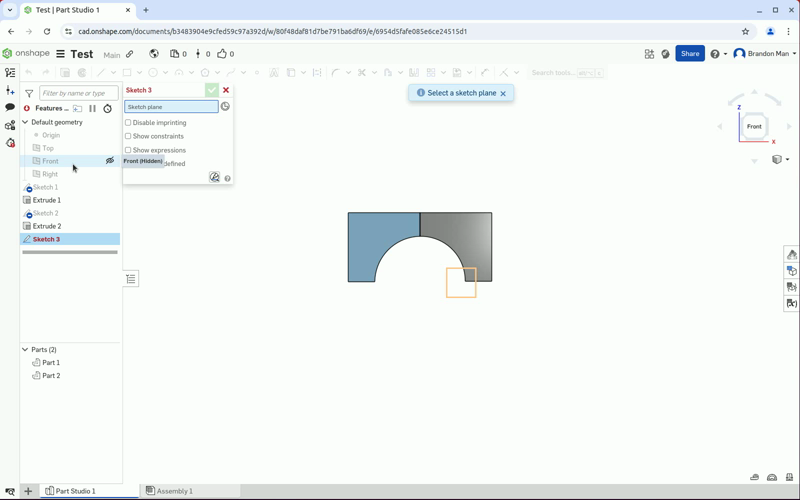
click(73, 163)
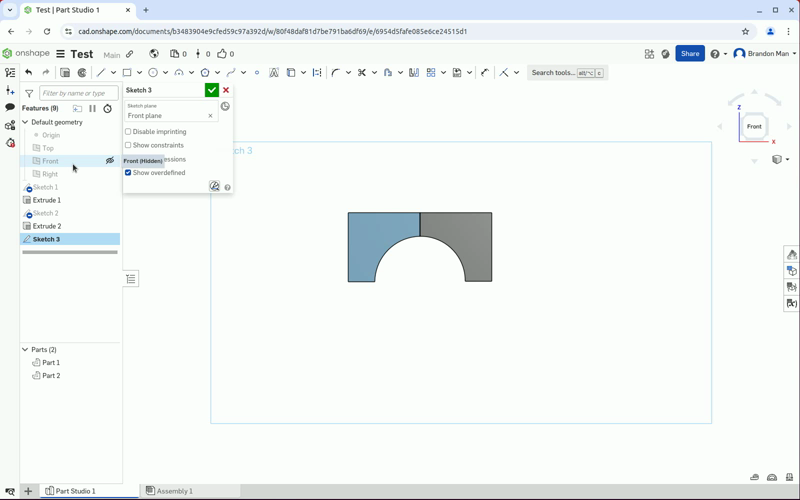
mouse_move(73, 352)
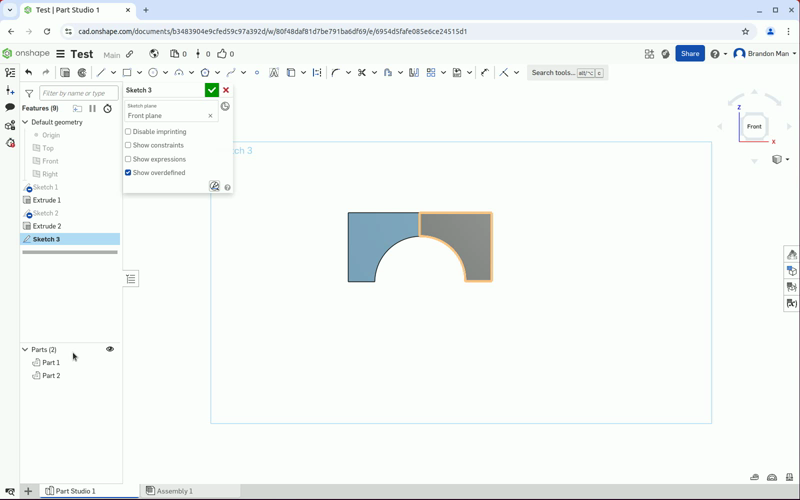
key(y)
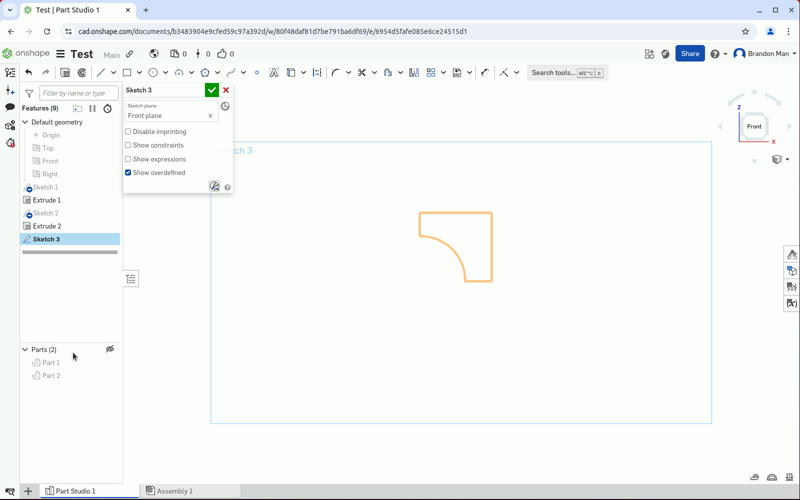
key(a)
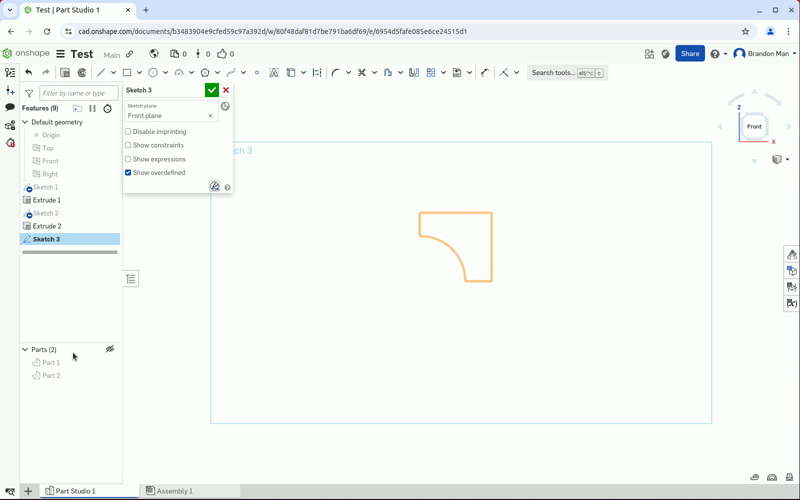
key_down(shift)
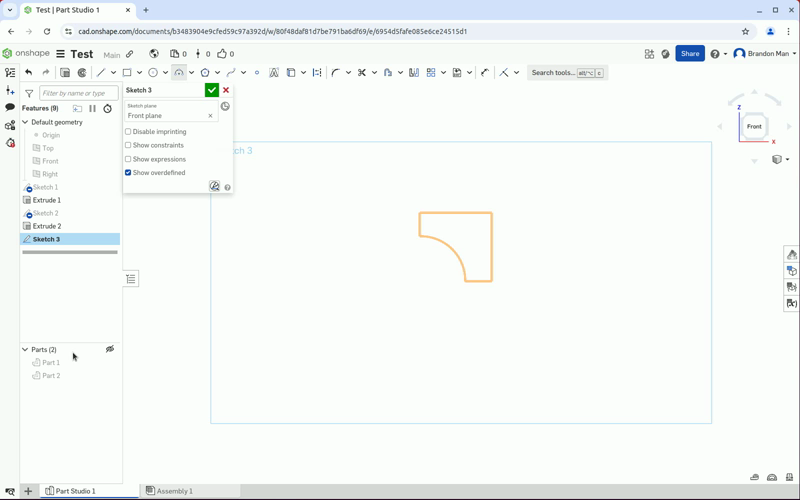
mouse_move(419, 236)
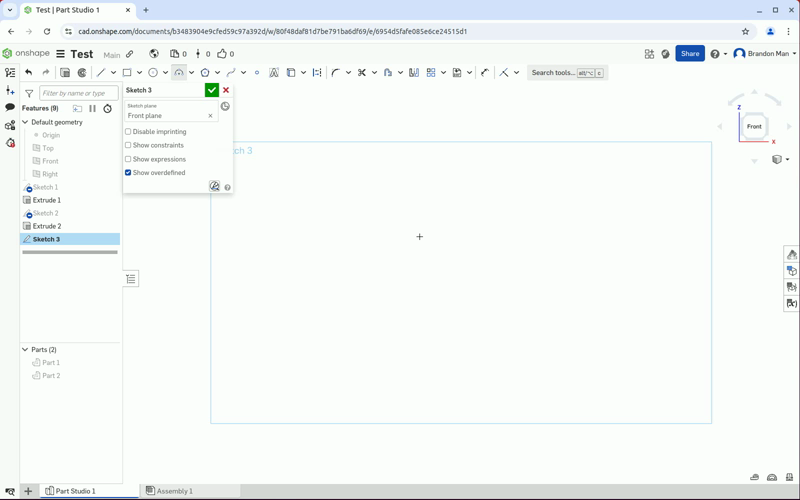
click(419, 236)
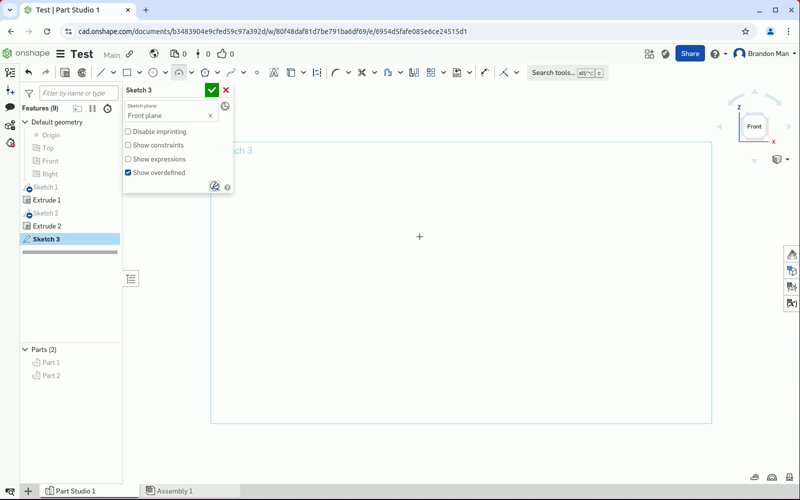
key_up(shift)
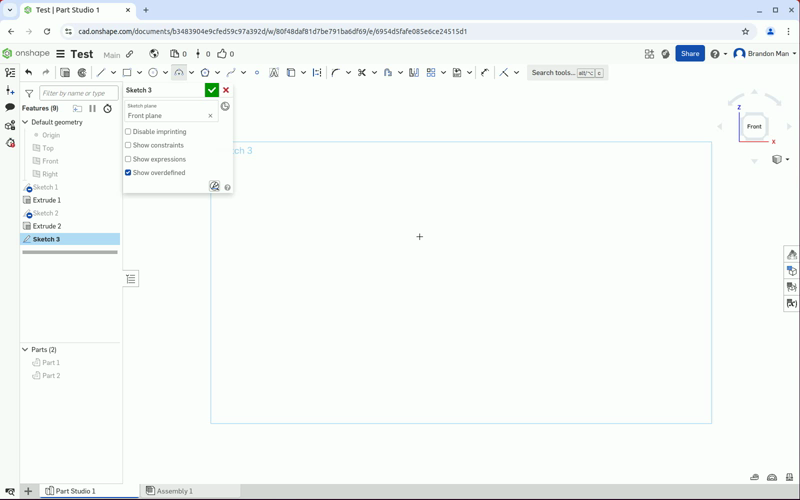
key_down(shift)
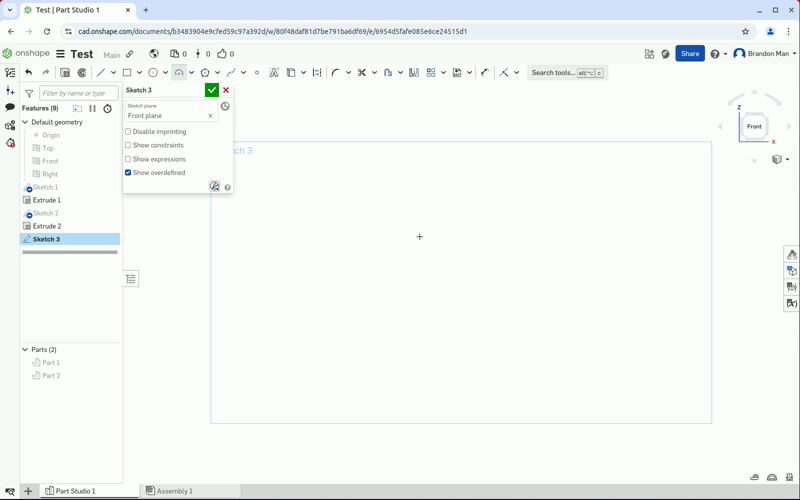
mouse_move(465, 281)
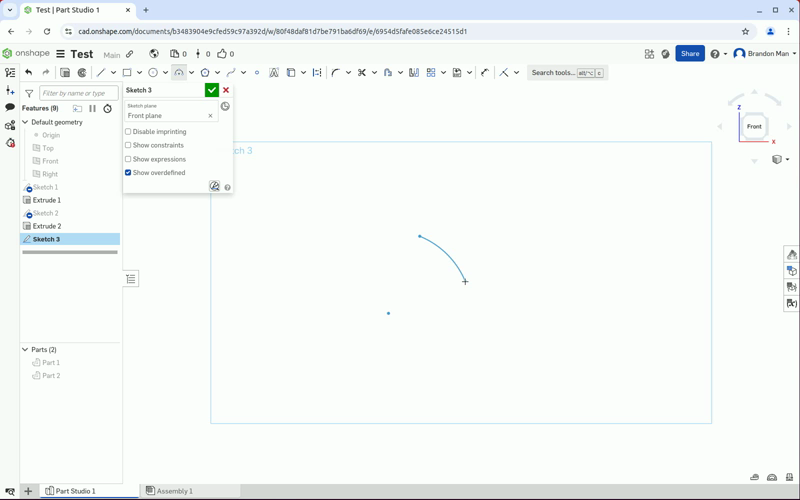
click(465, 281)
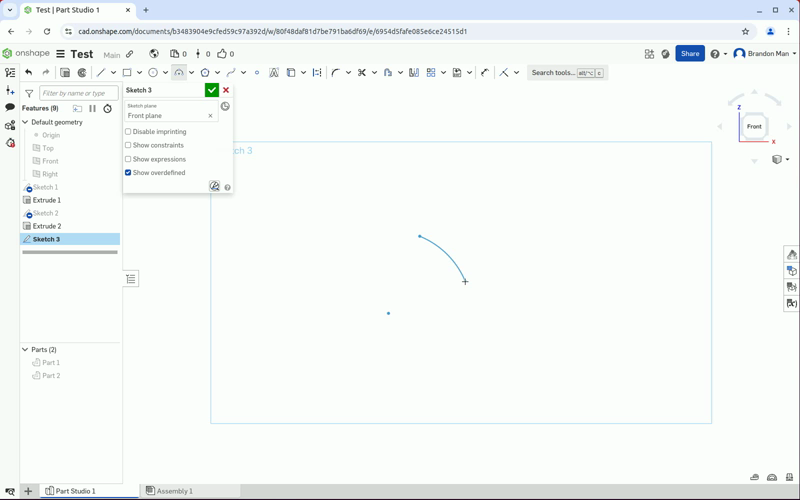
mouse_move(452, 249)
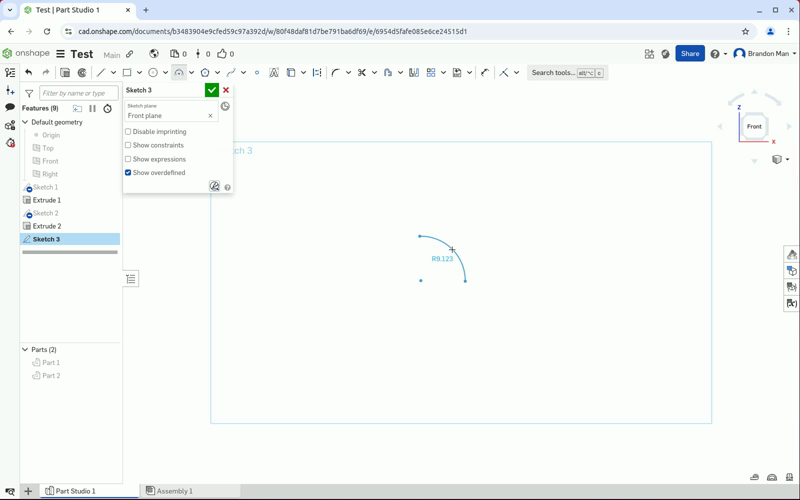
click(452, 249)
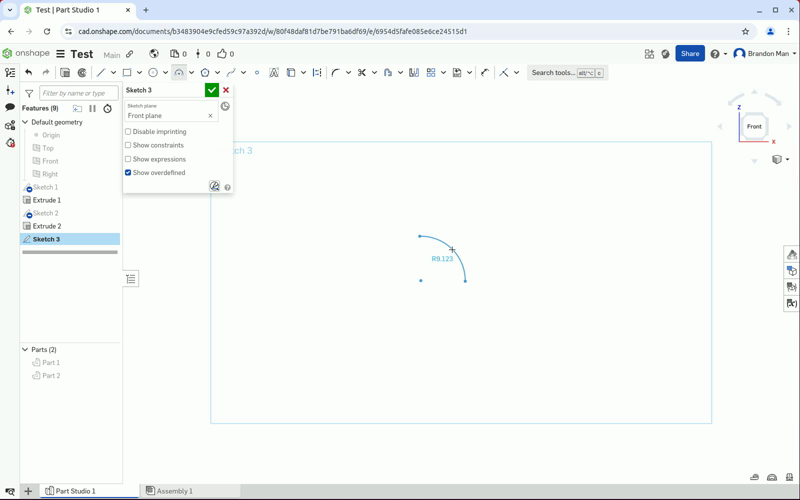
key_up(shift)
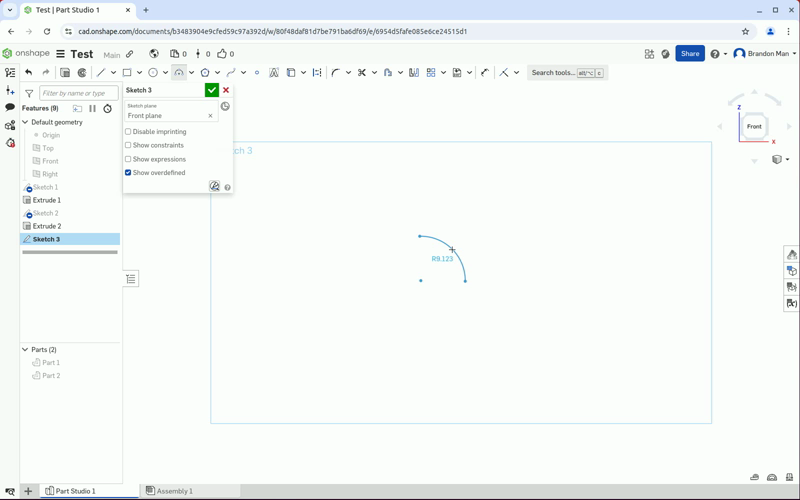
key(esc)
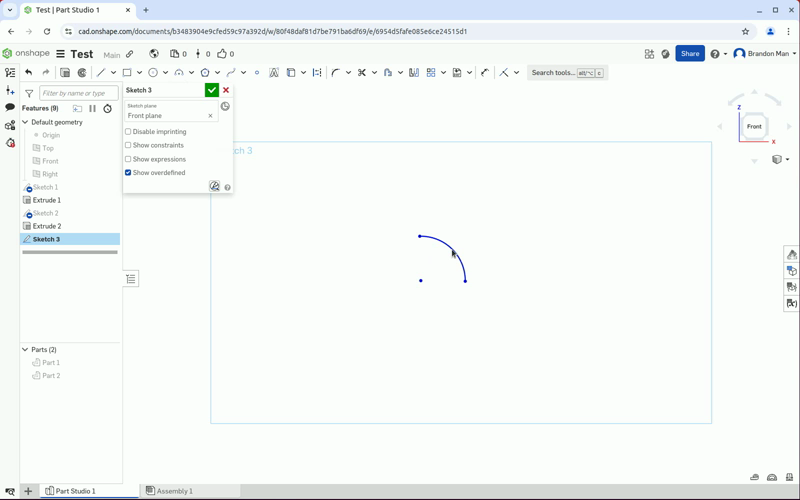
key(l)
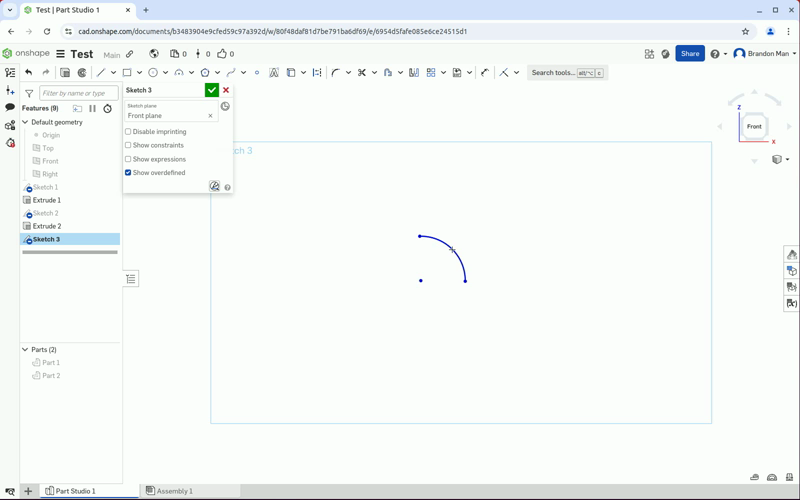
mouse_move(465, 281)
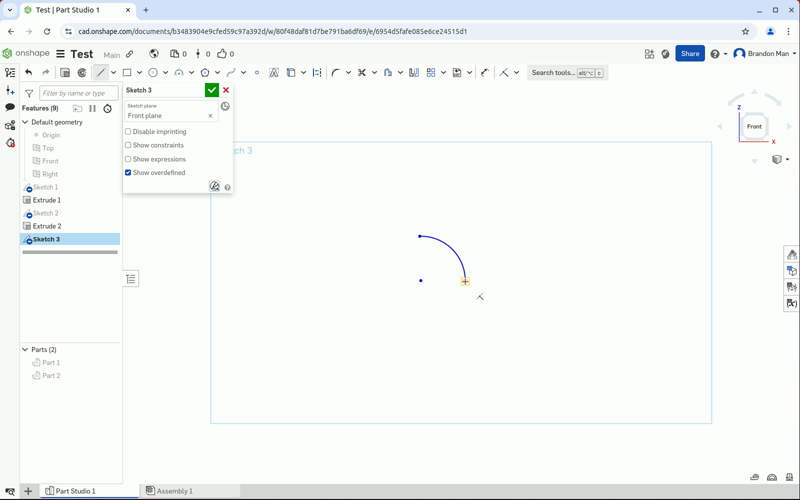
click(465, 281)
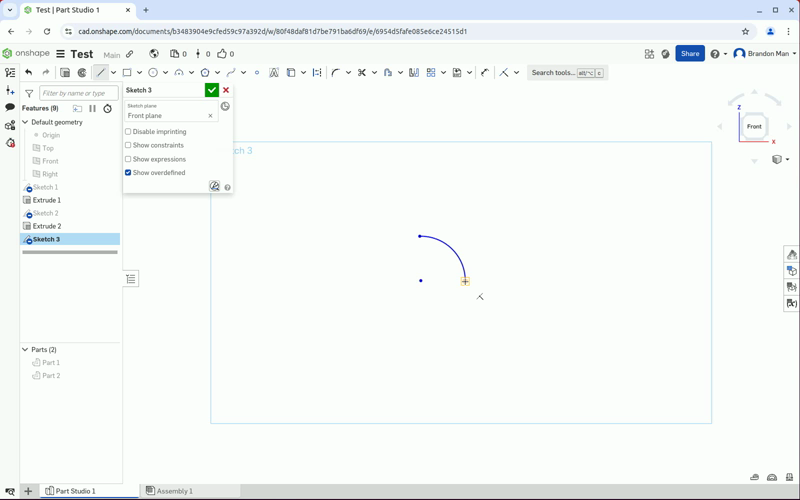
key_down(shift)
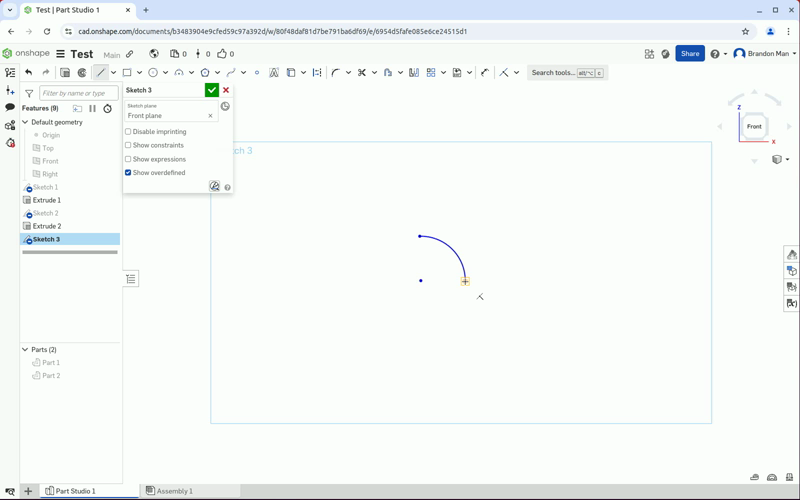
mouse_move(495, 281)
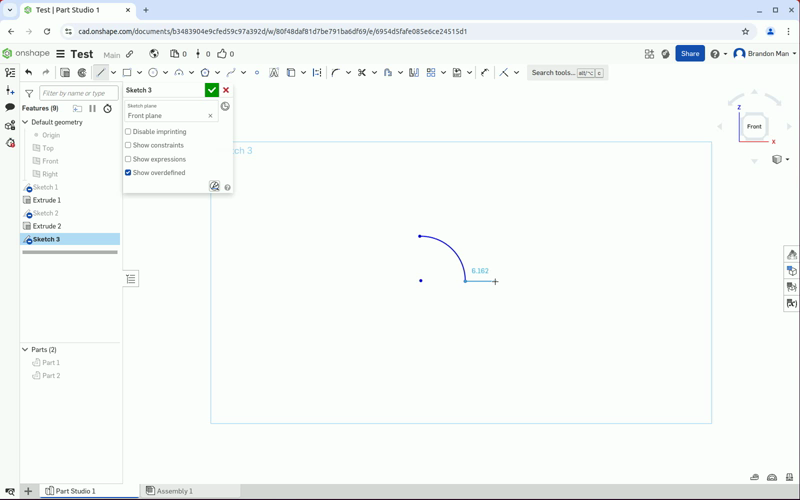
mouse_move(491, 281)
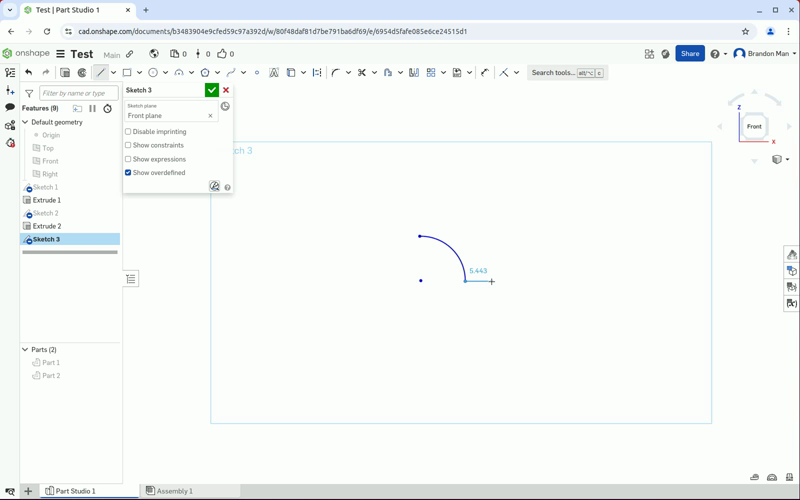
click(491, 281)
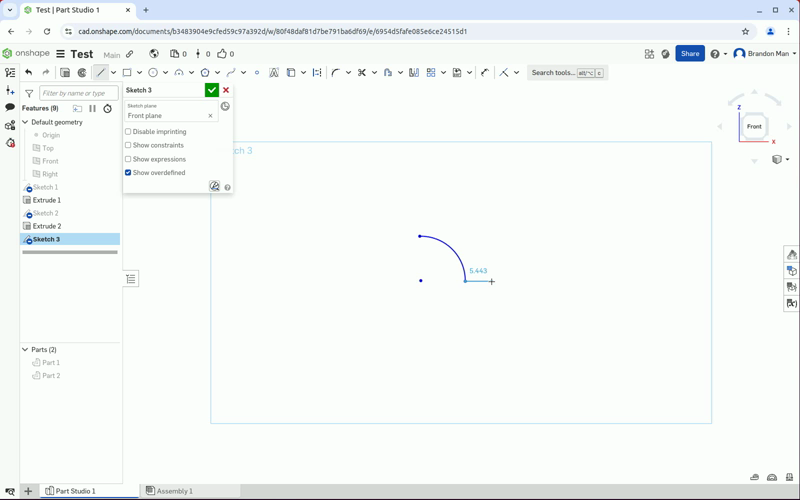
key_up(shift)
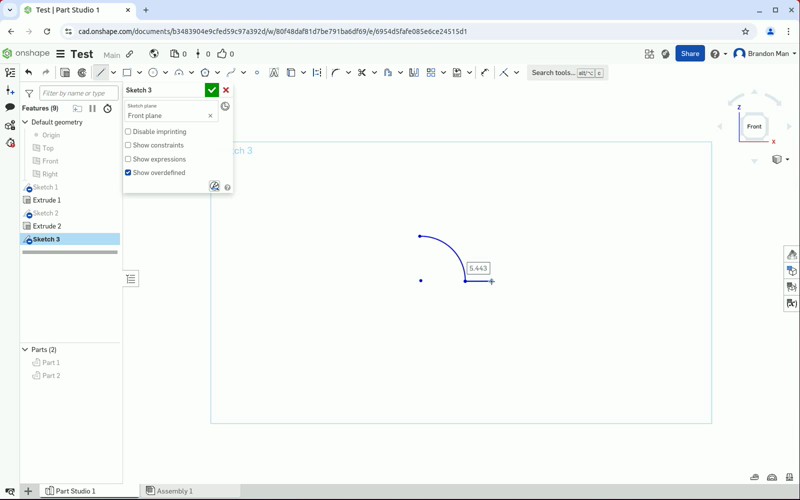
key_down(shift)
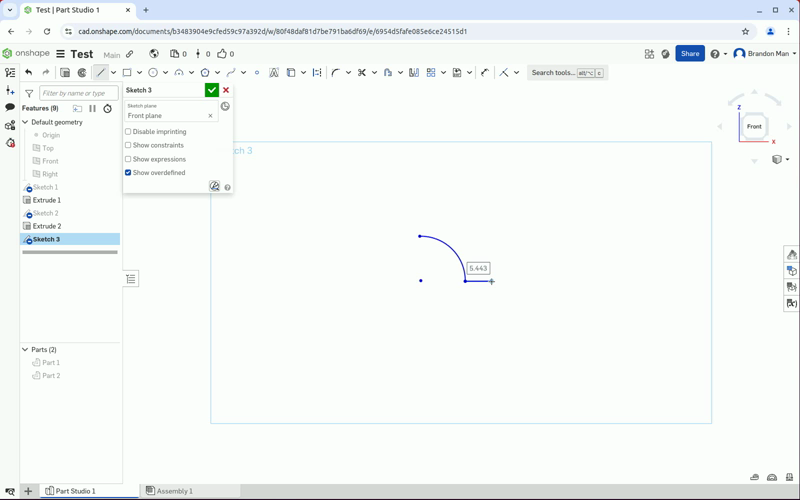
mouse_move(491, 212)
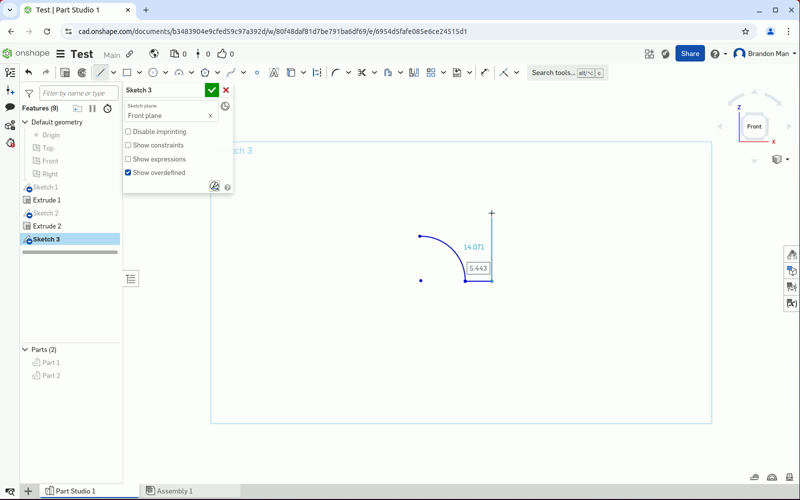
click(491, 212)
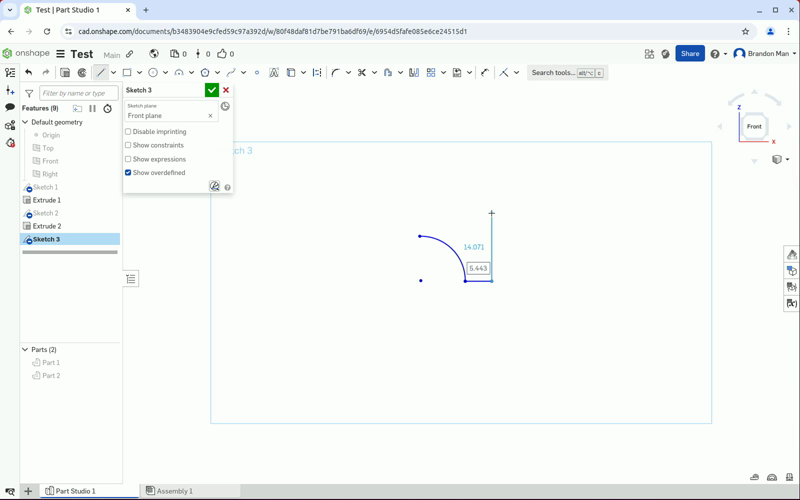
key_up(shift)
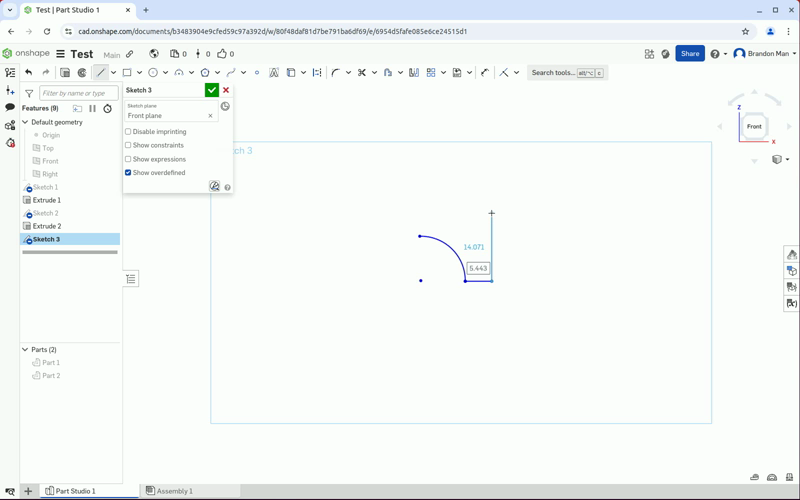
key_down(shift)
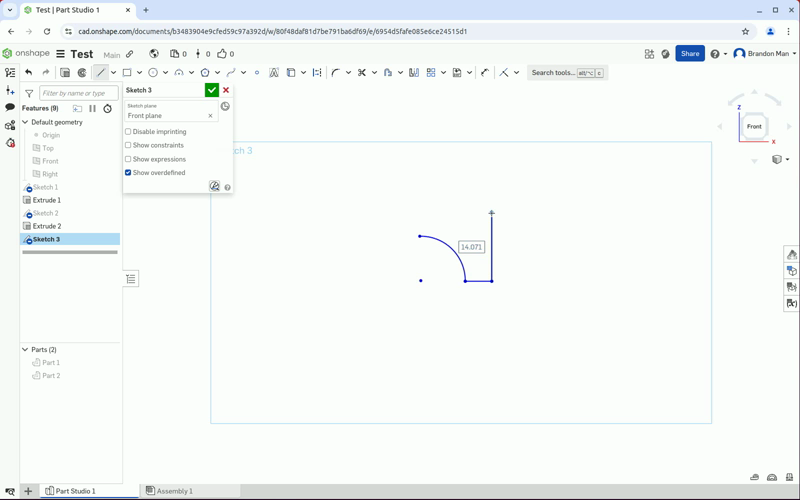
mouse_move(419, 212)
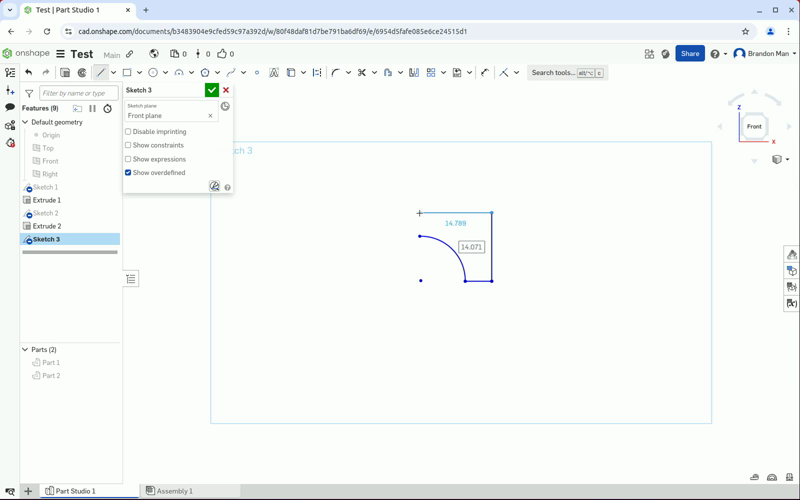
click(419, 212)
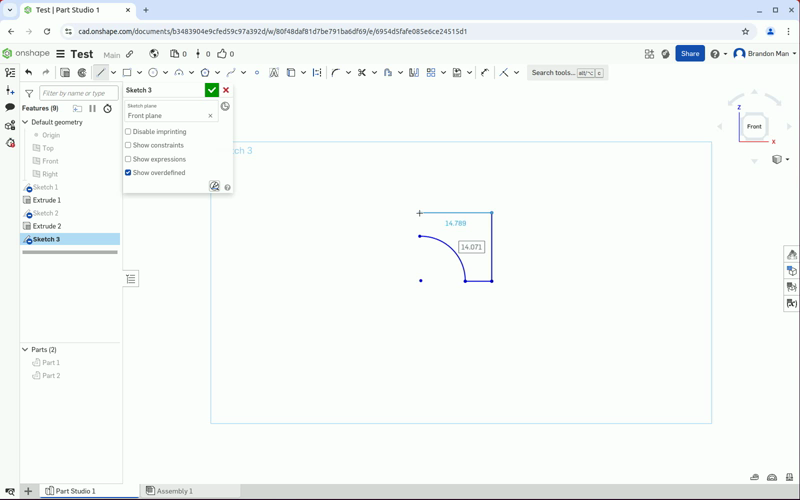
key_up(shift)
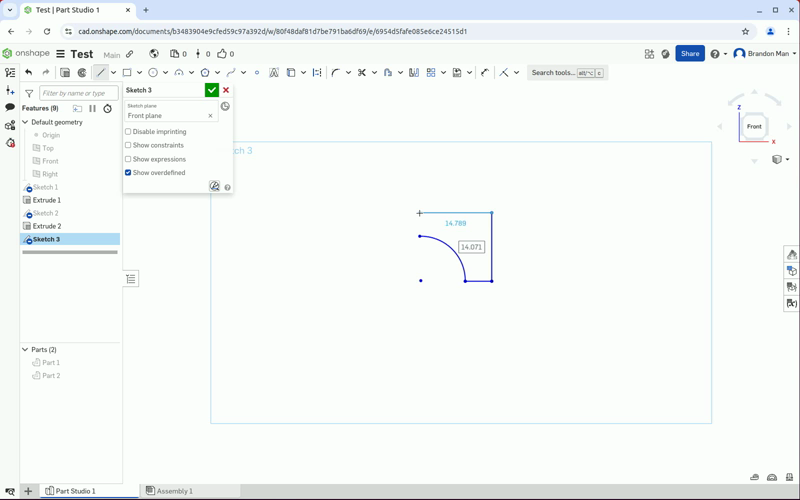
mouse_move(449, 212)
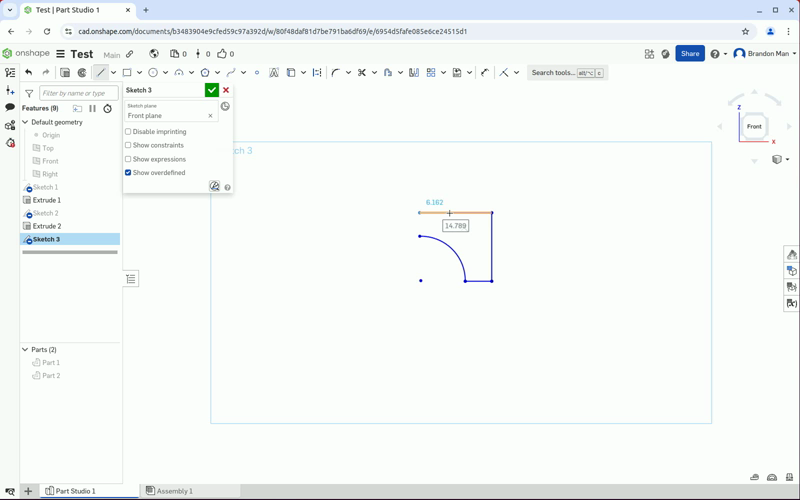
key_down(shift)
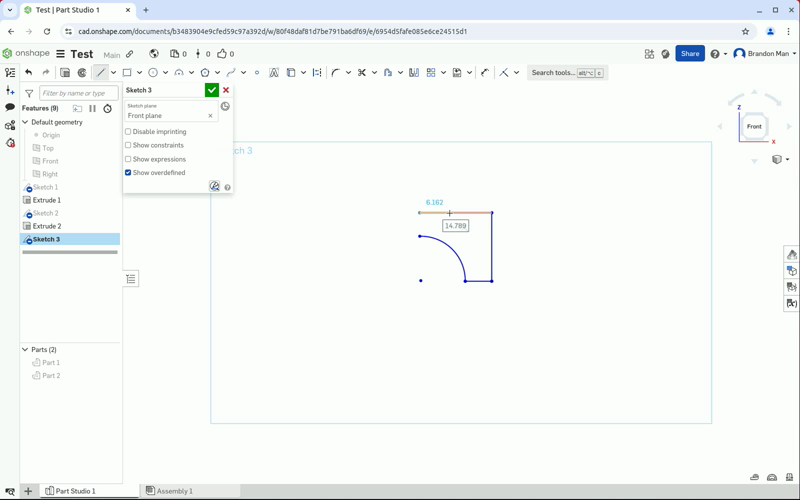
mouse_move(419, 236)
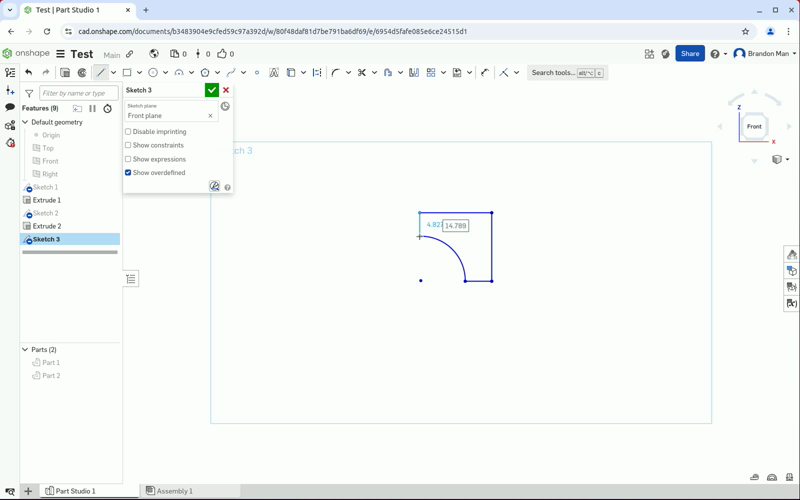
key_up(shift)
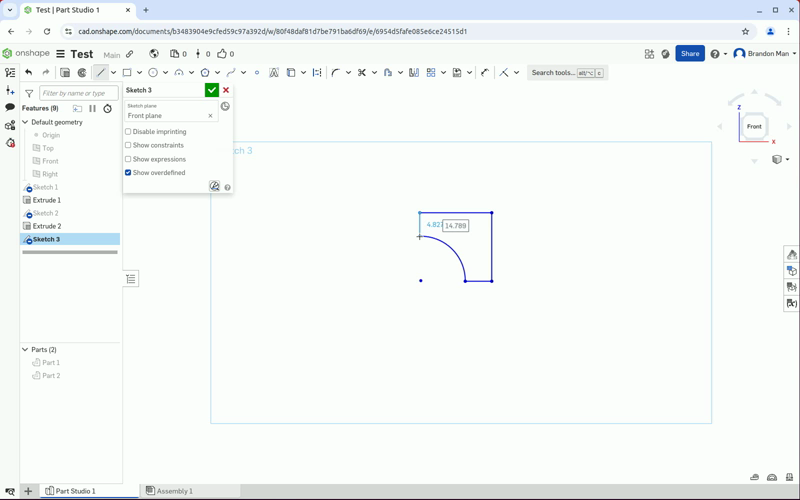
click(419, 236)
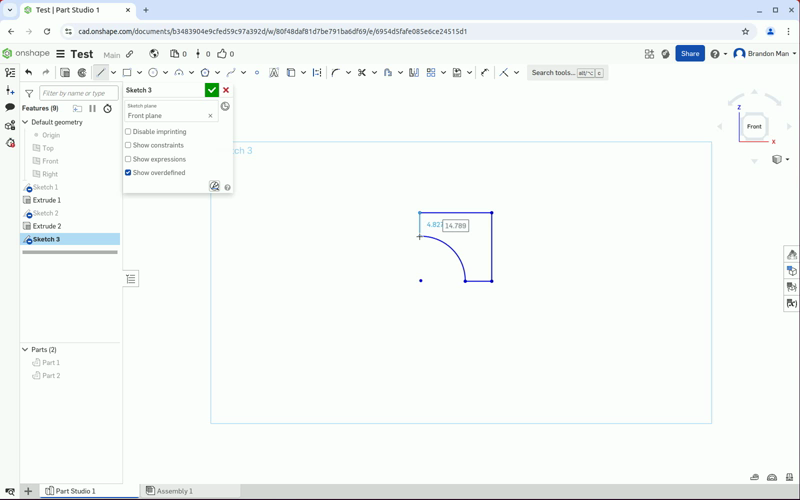
key(esc)
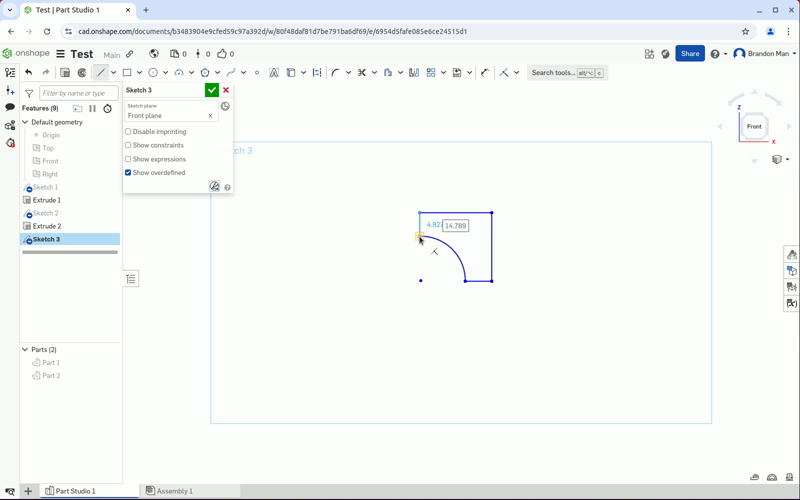
mouse_move(489, 267)
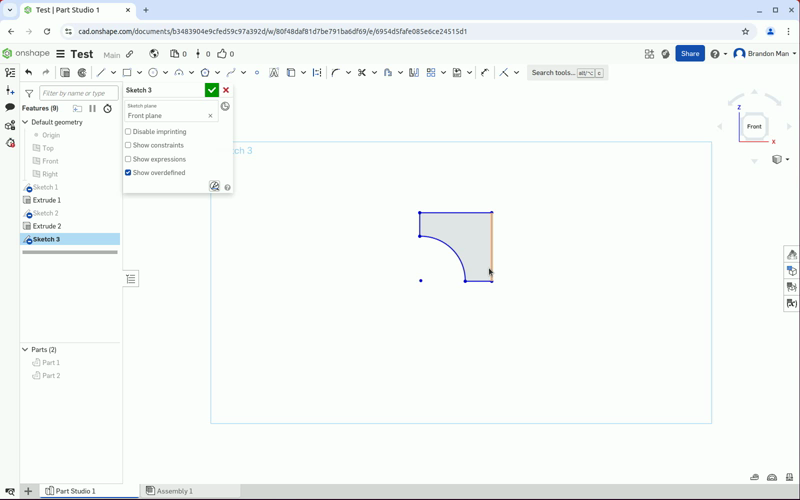
click(489, 267)
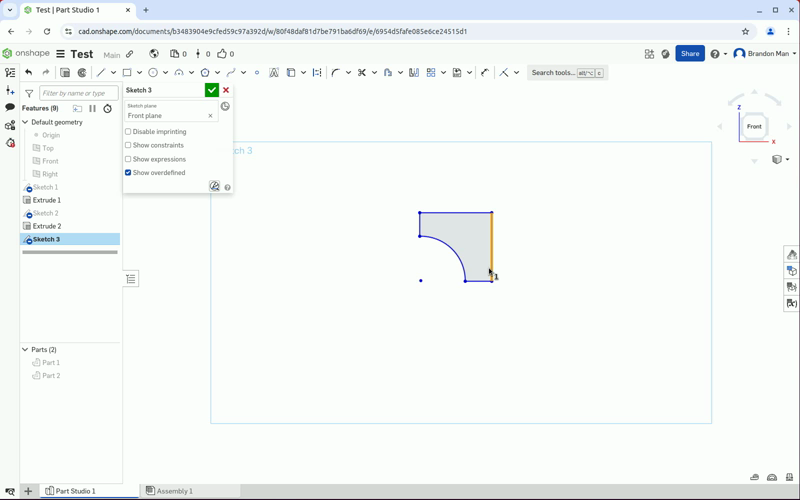
mouse_move(73, 352)
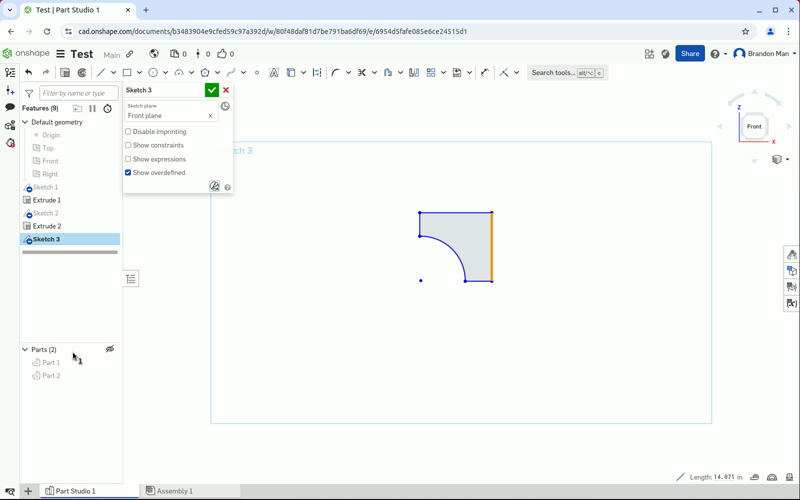
key(shift+y)
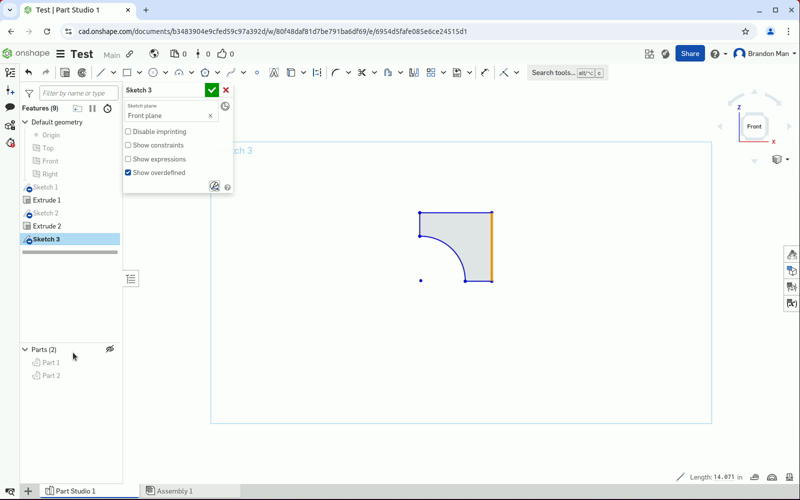
key(shift+e)
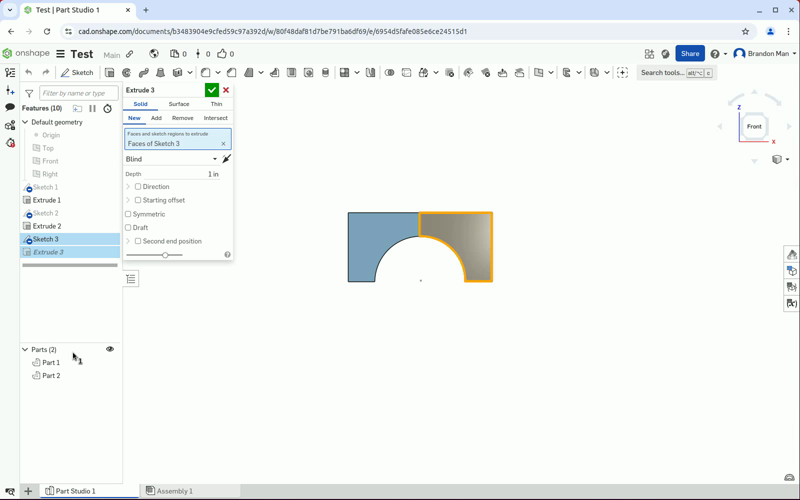
mouse_move(143, 106)
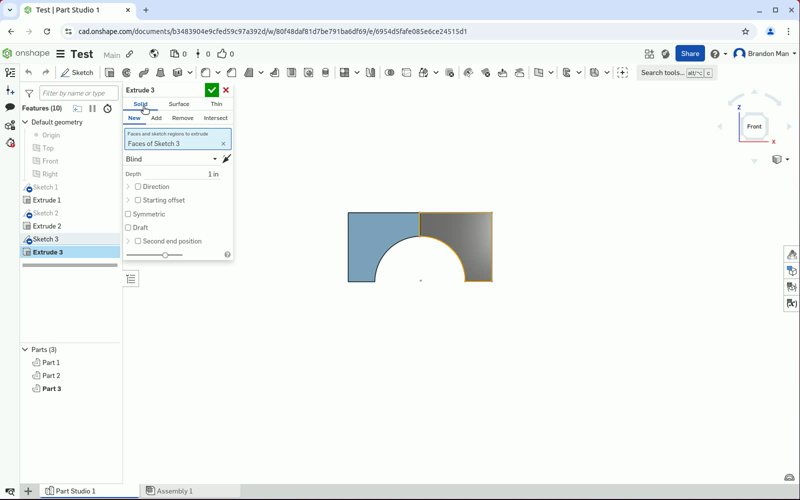
click(143, 106)
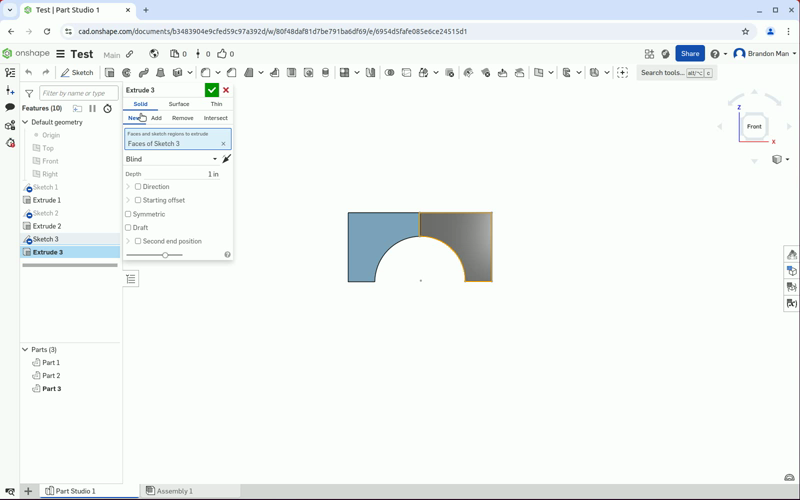
mouse_move(137, 120)
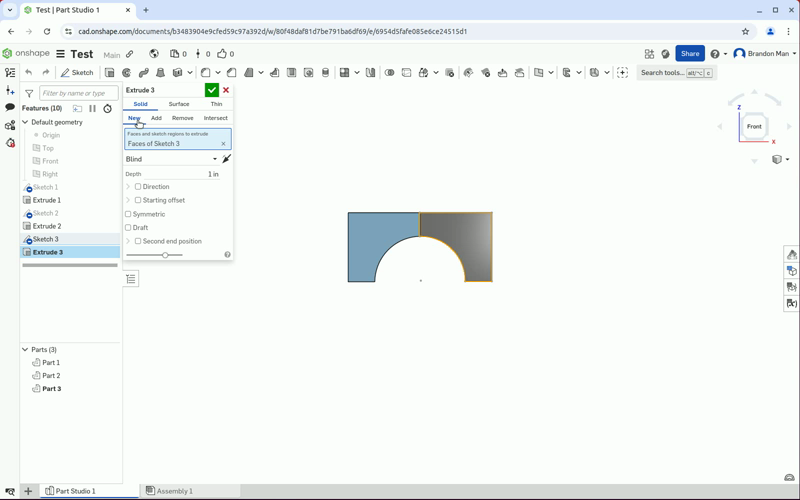
click(137, 120)
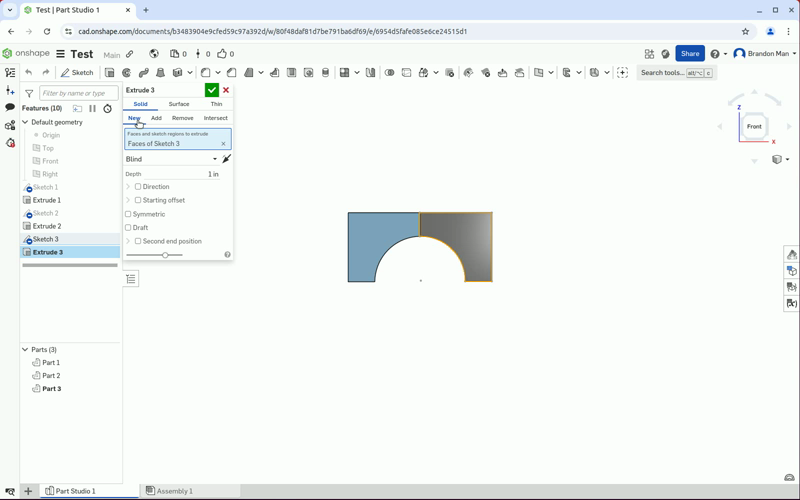
key(tab, 4)
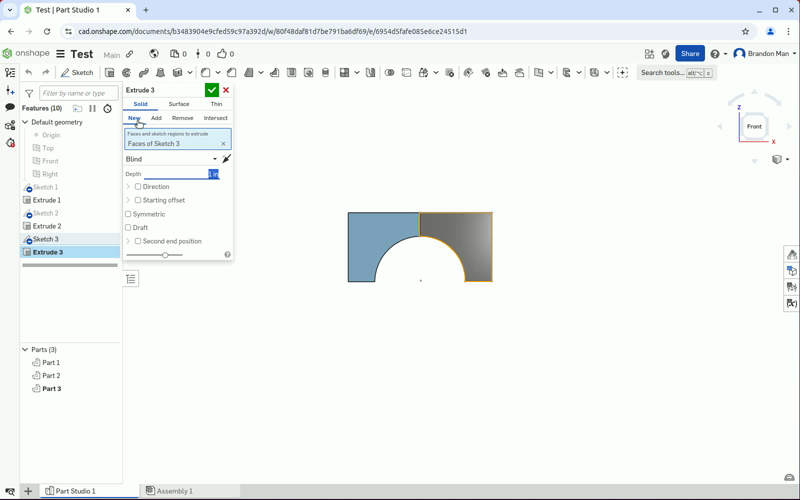
text(1.204)
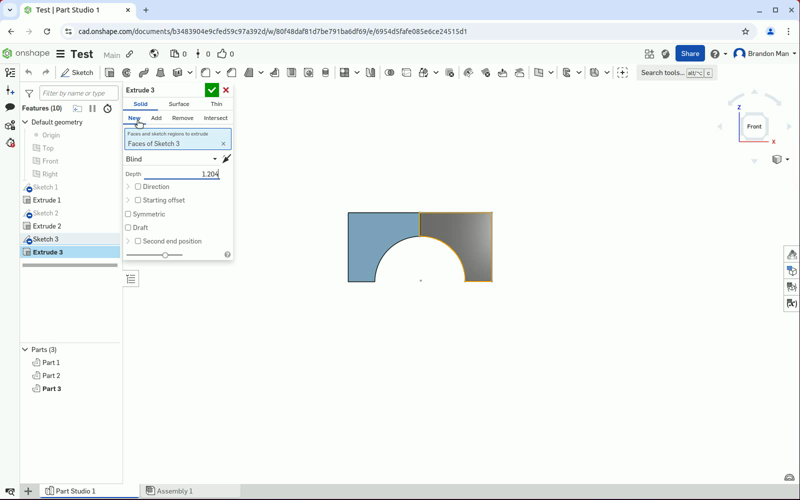
key(enter)
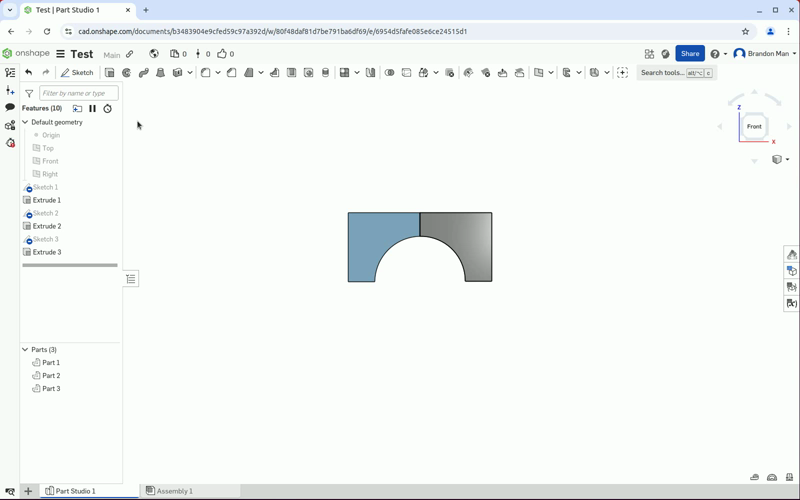
key(shift+h)
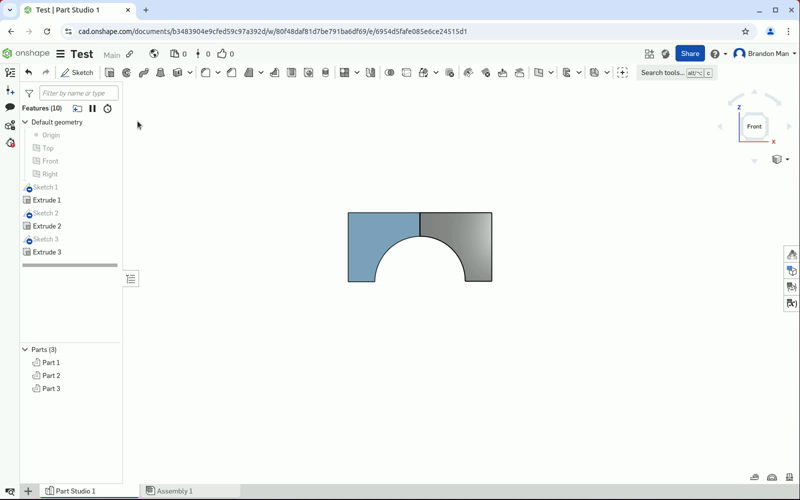
key(shift+h)
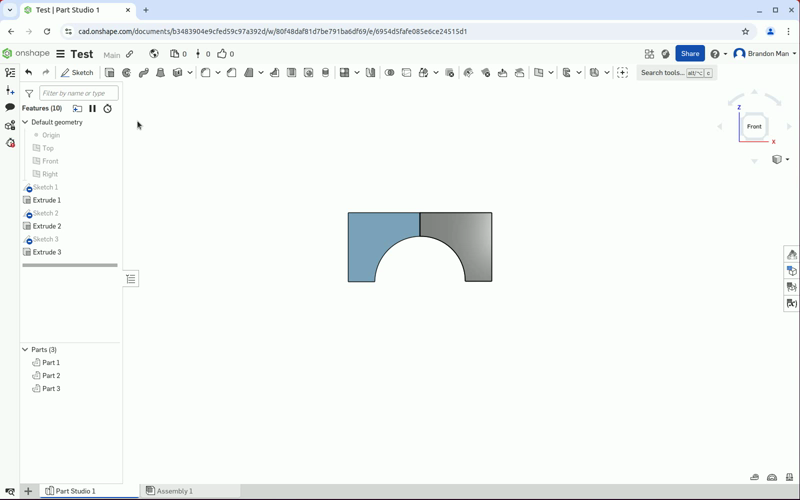
mouse_move(73, 189)
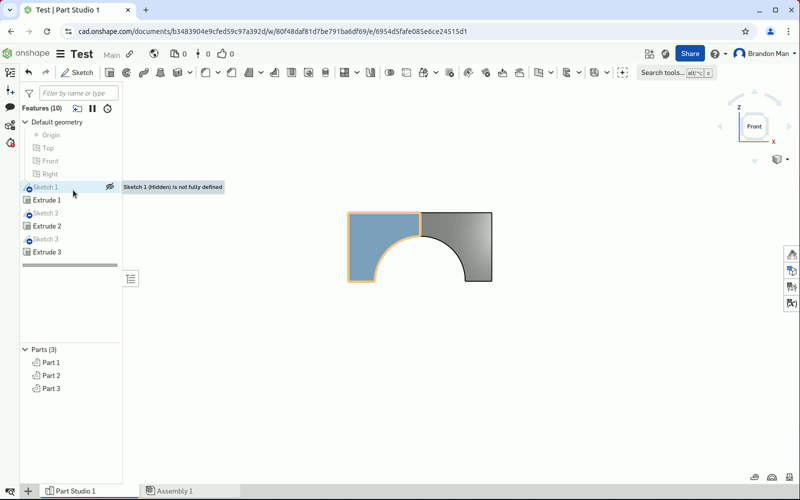
click(73, 189)
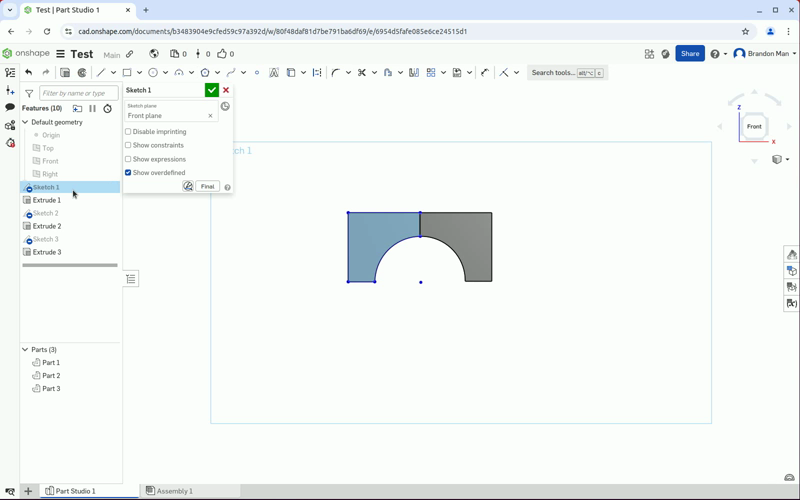
mouse_move(229, 92)
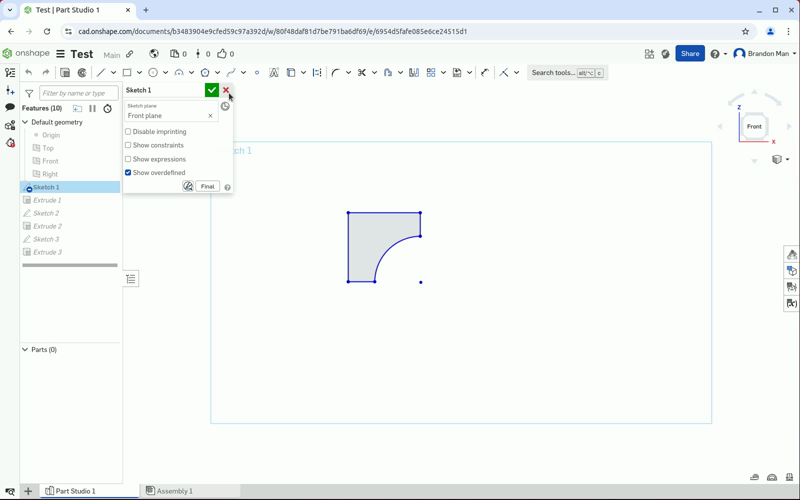
click(229, 92)
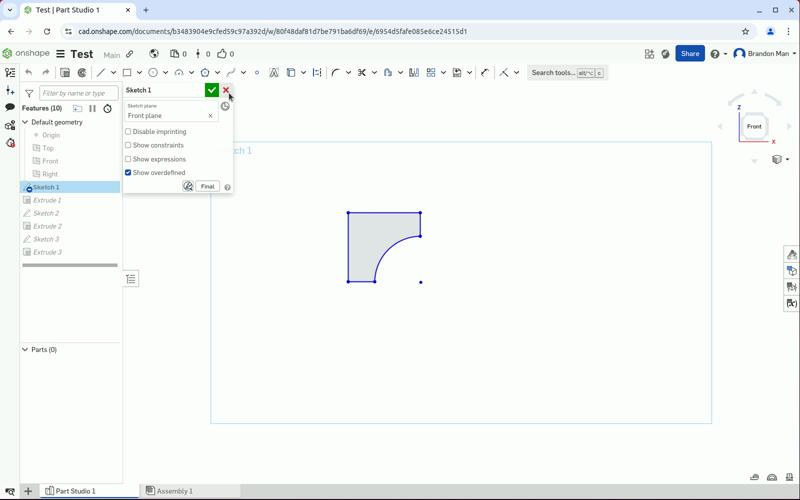
key(shift+s)
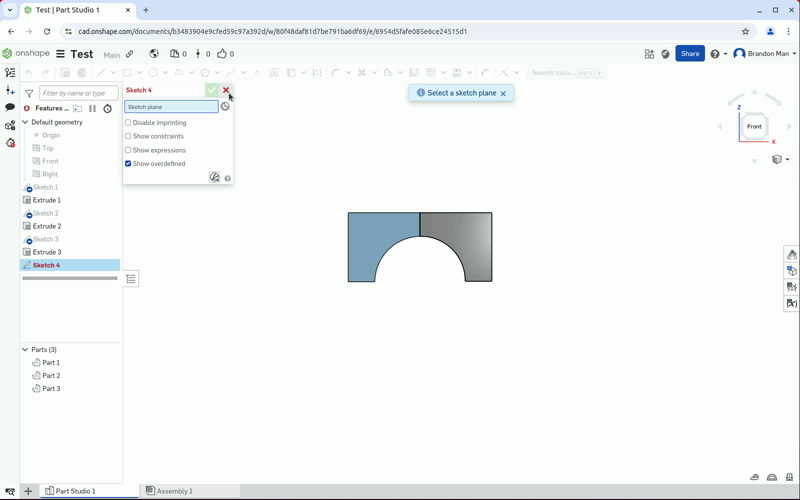
mouse_move(73, 163)
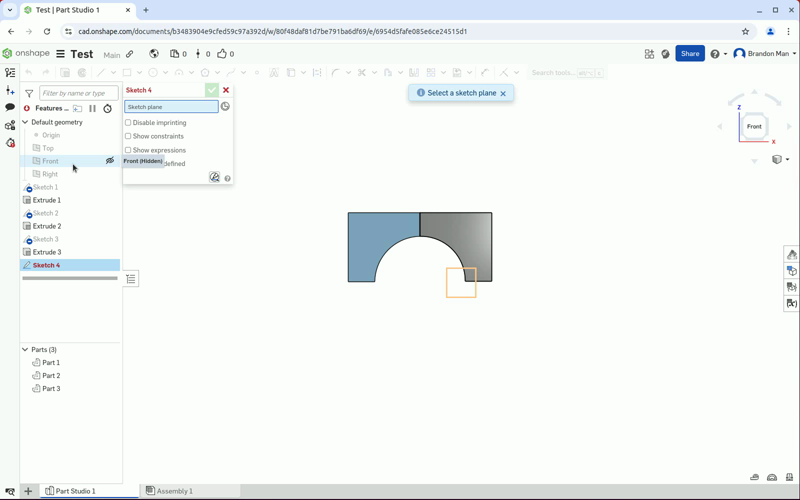
click(73, 163)
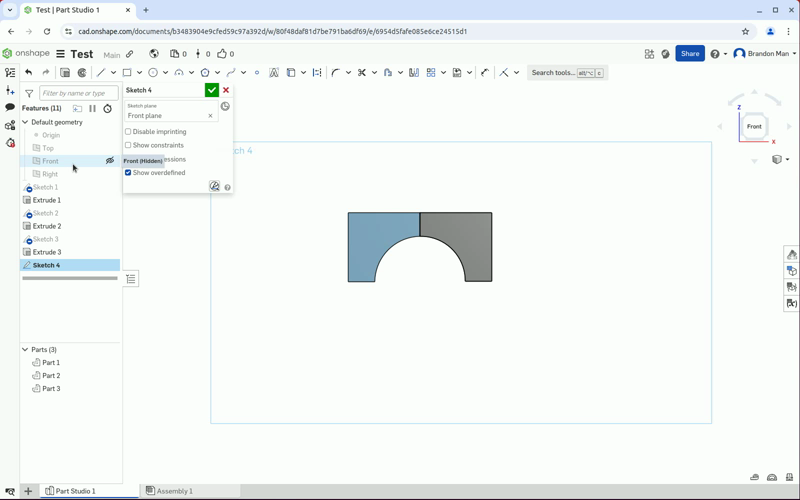
mouse_move(73, 352)
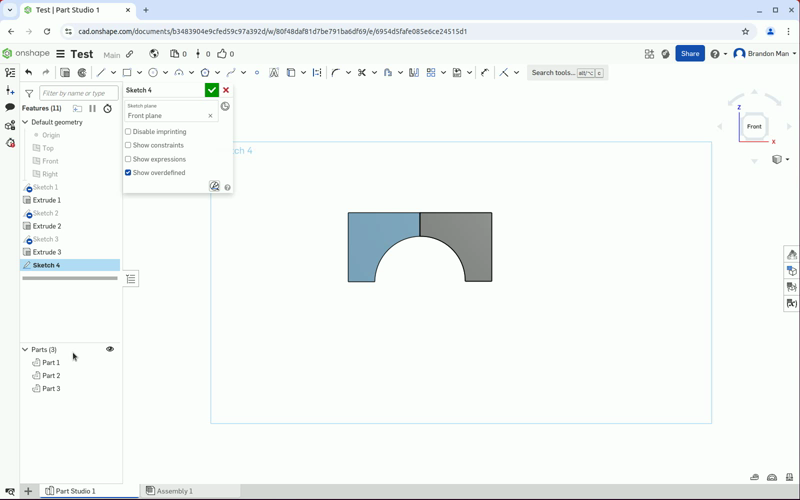
key(y)
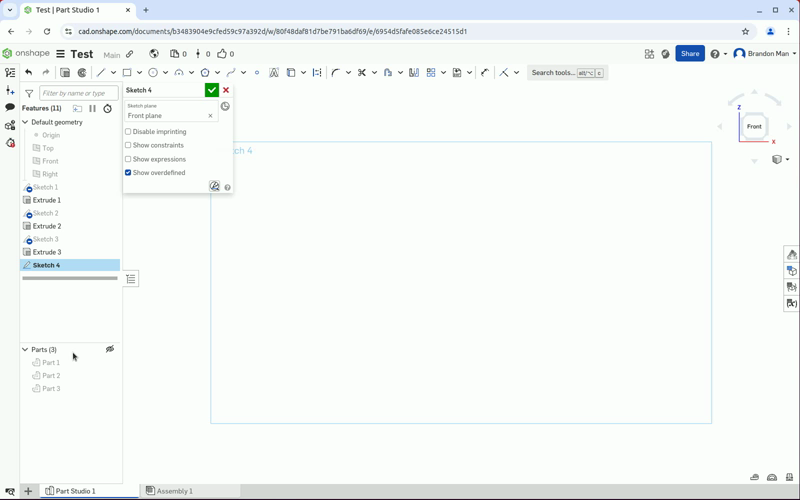
key(l)
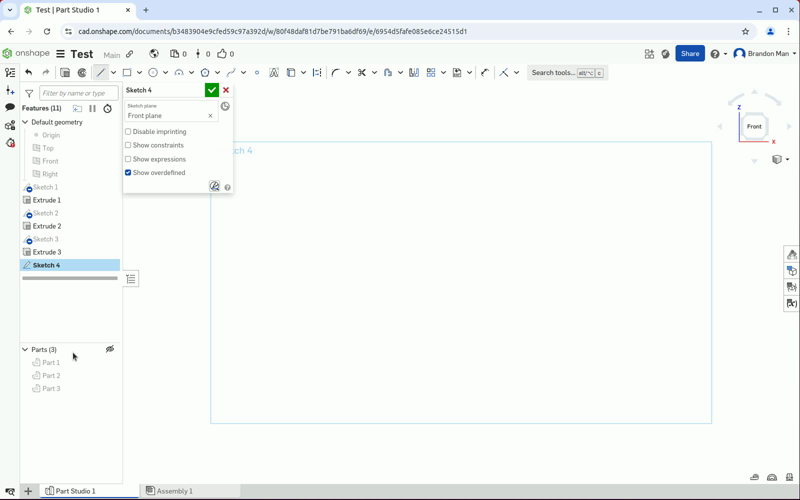
key_down(shift)
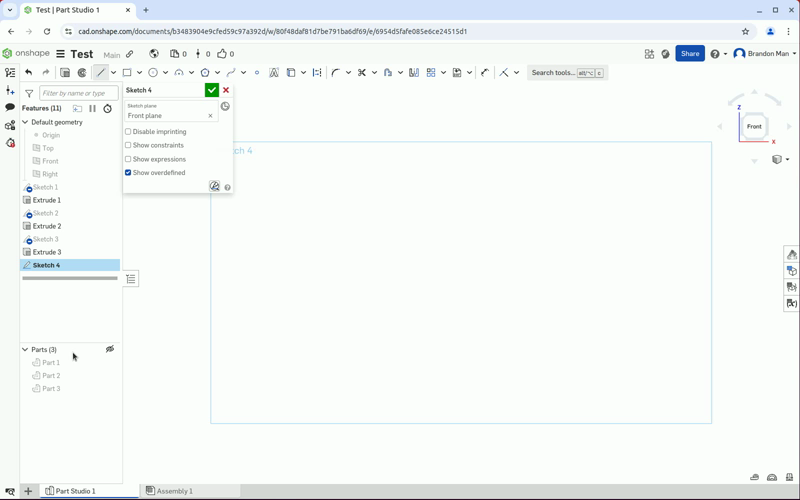
mouse_move(419, 351)
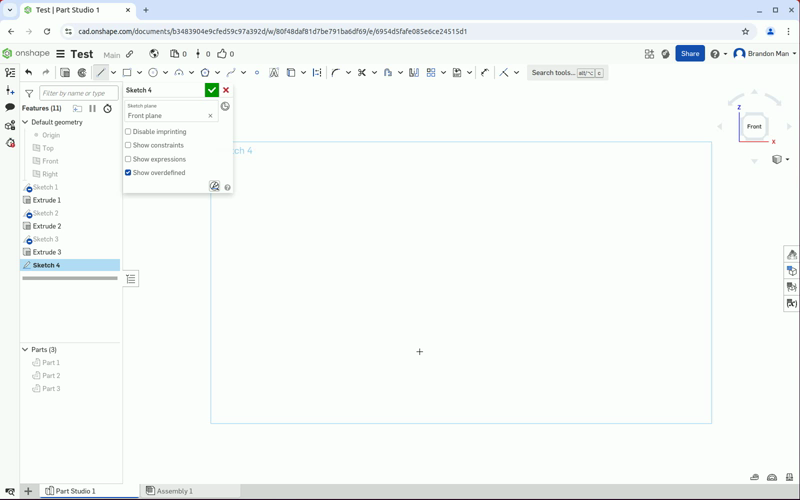
click(419, 351)
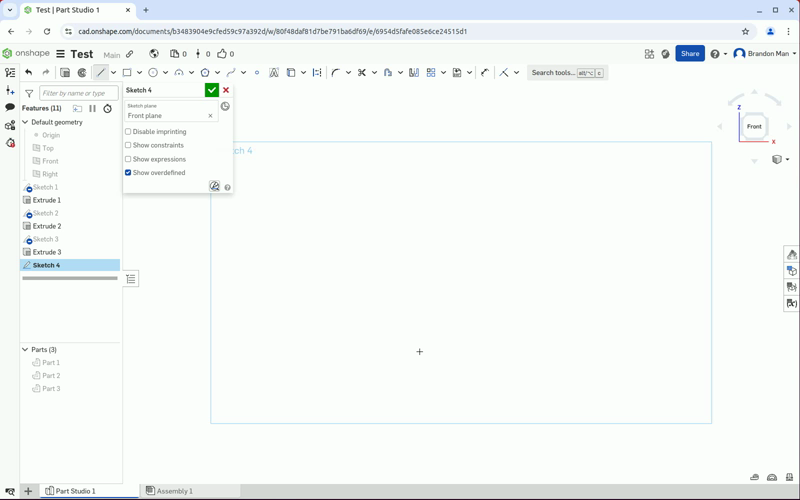
key_up(shift)
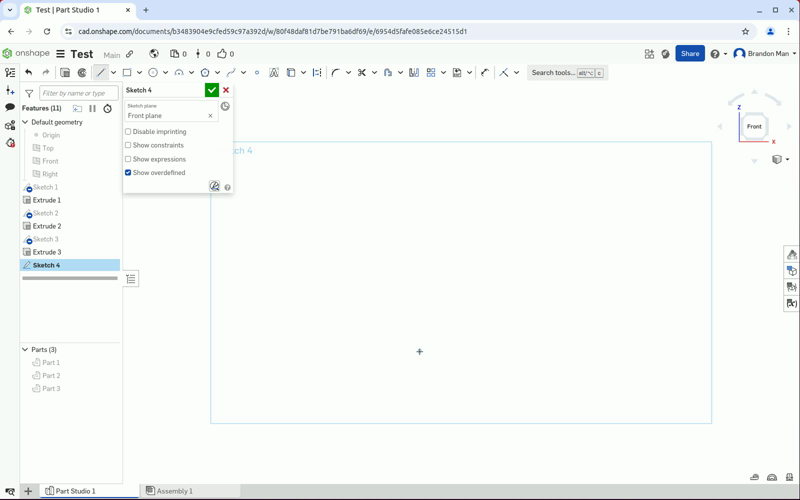
key_down(shift)
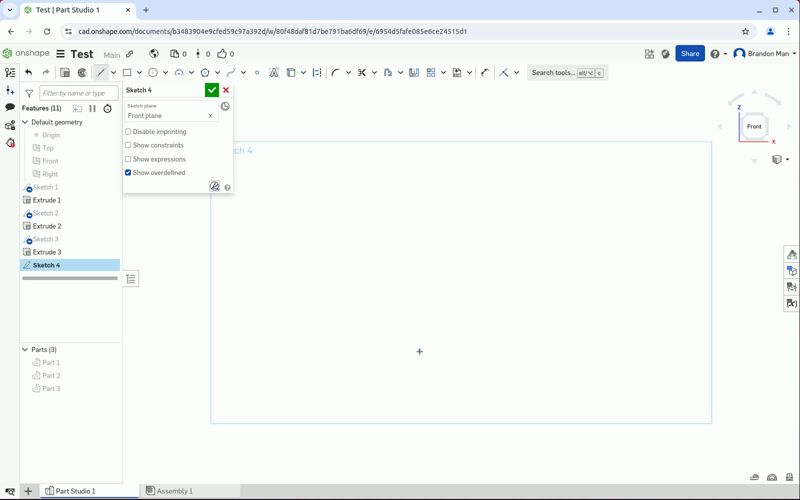
mouse_move(491, 351)
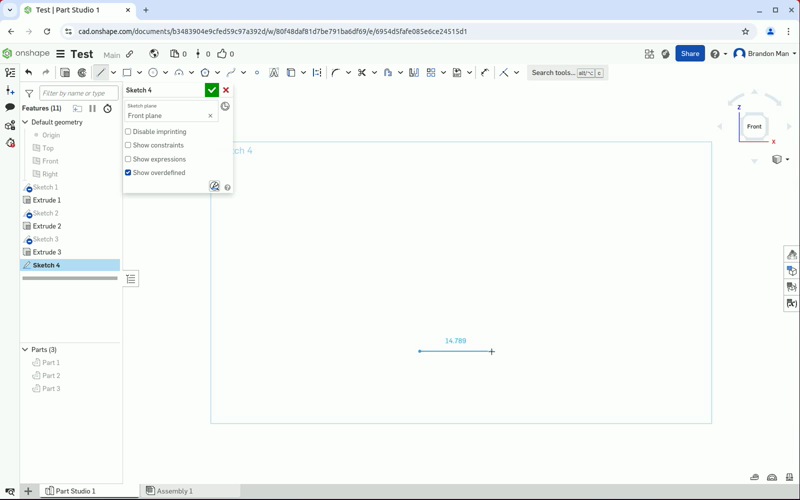
click(491, 351)
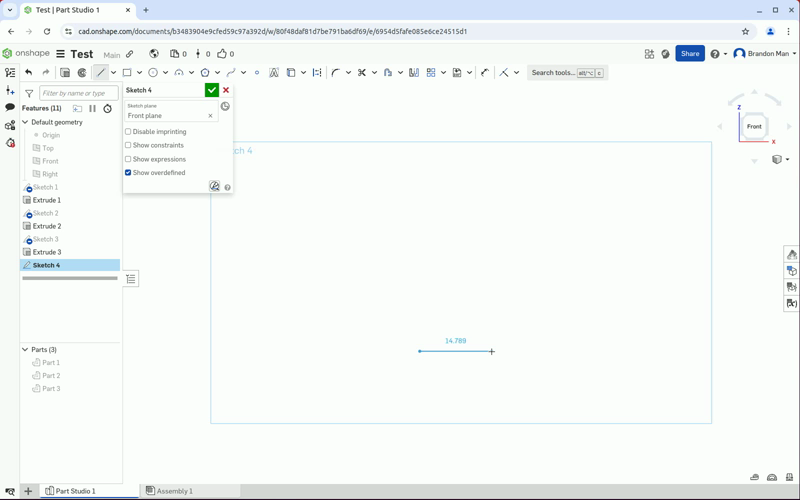
key_up(shift)
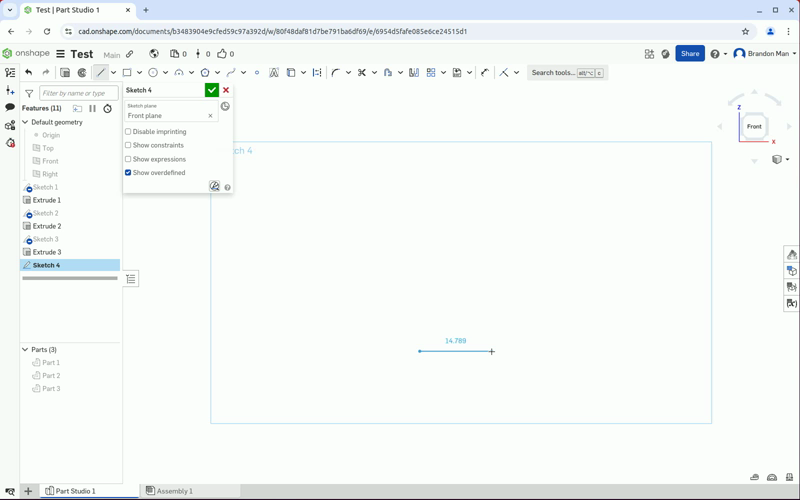
key_down(shift)
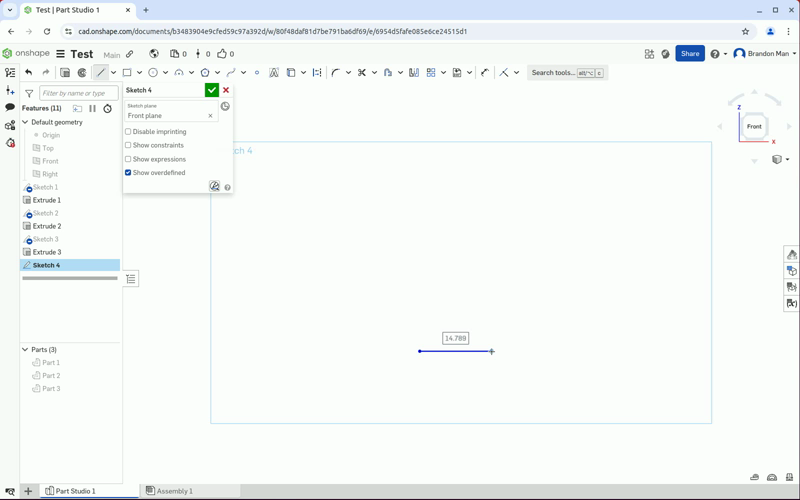
mouse_move(491, 282)
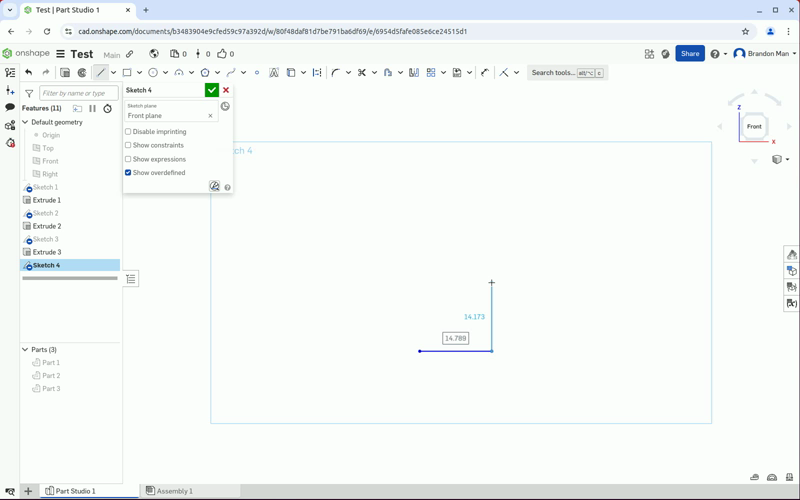
click(491, 282)
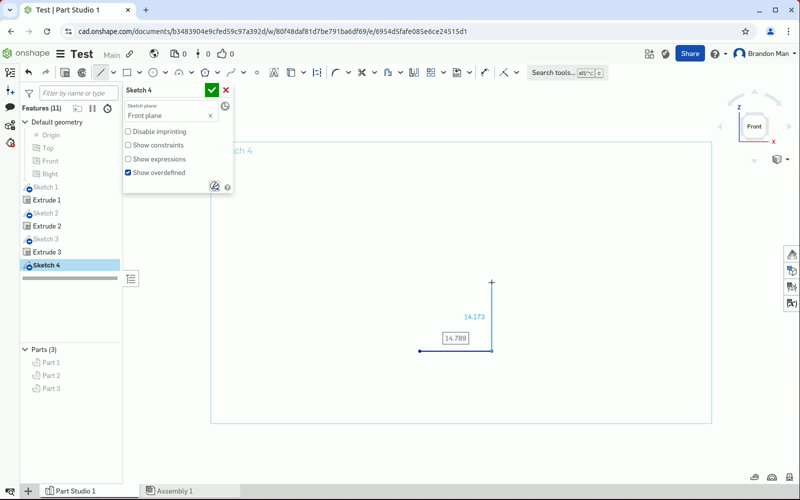
key_up(shift)
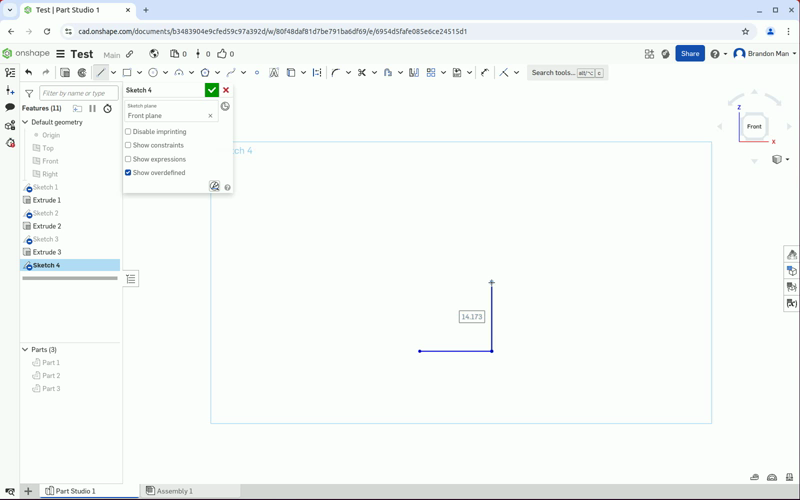
key_down(shift)
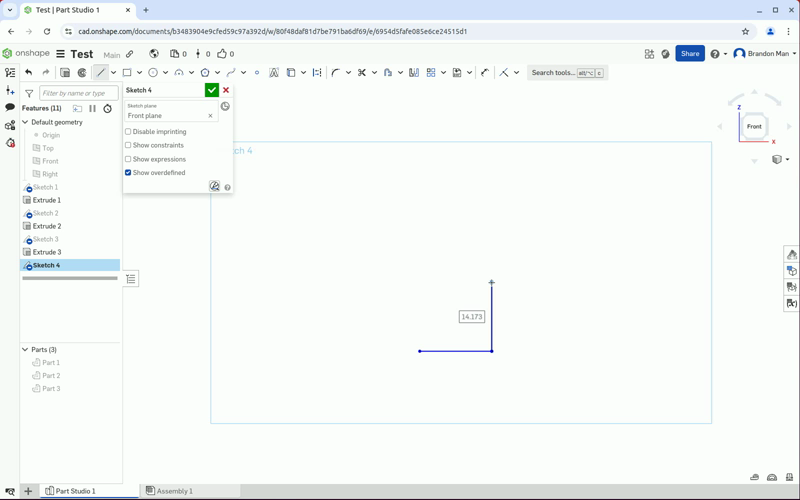
mouse_move(521, 282)
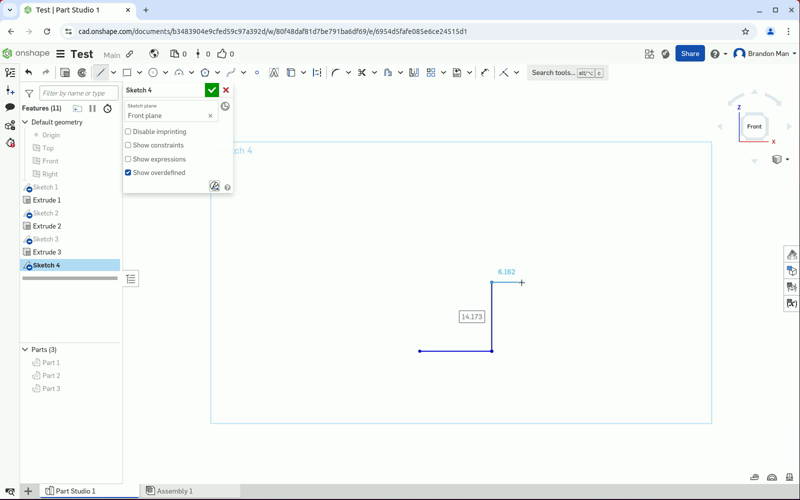
mouse_move(465, 282)
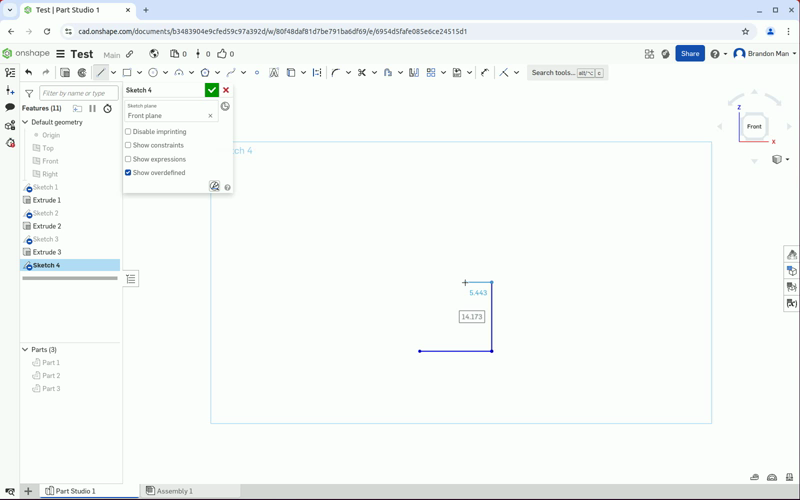
click(465, 282)
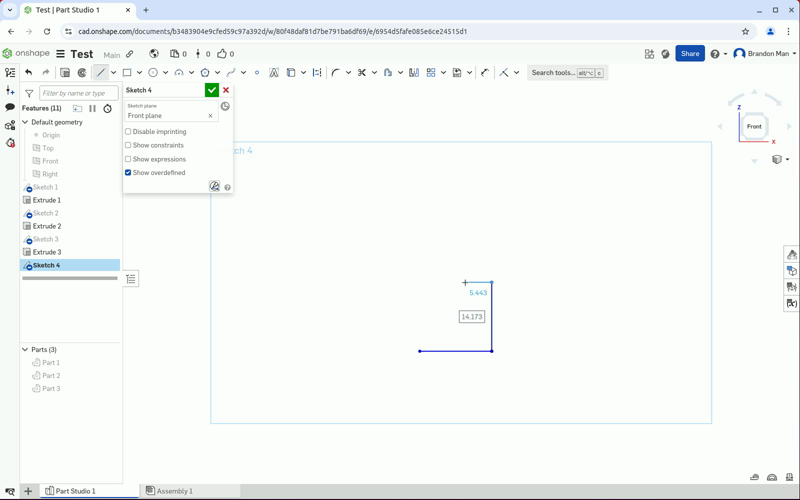
key_up(shift)
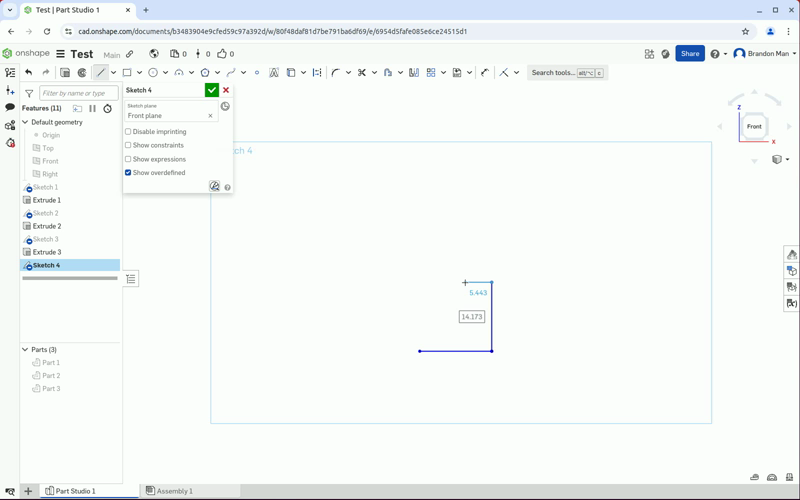
key(esc)
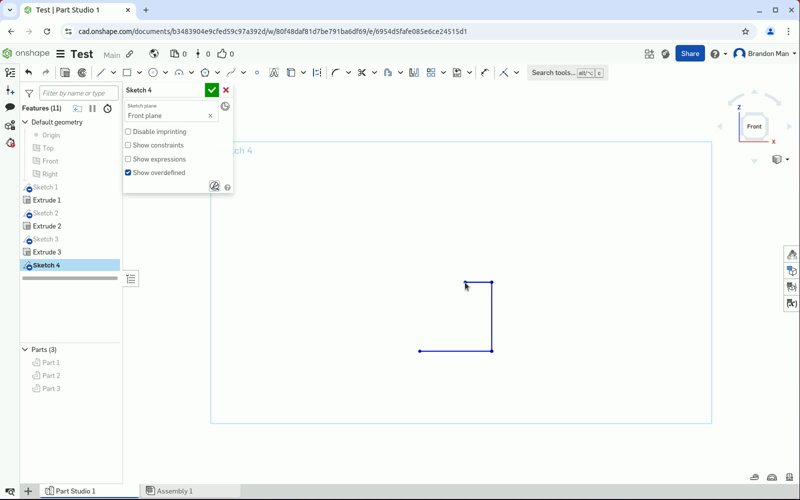
key(a)
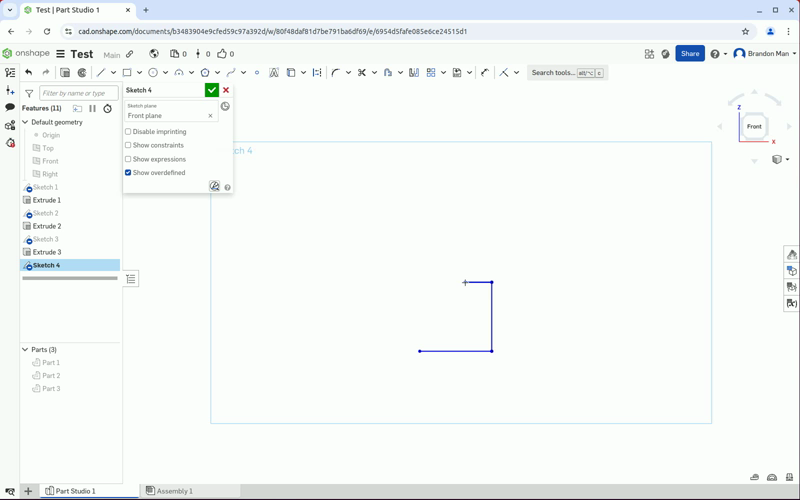
mouse_move(465, 282)
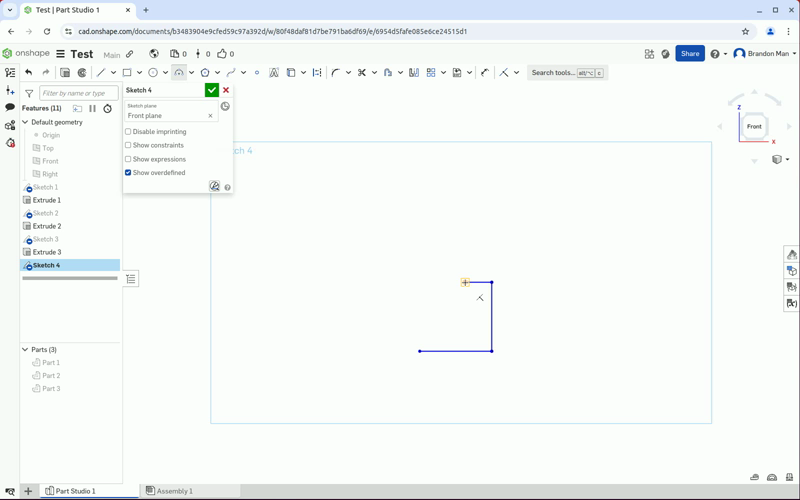
click(465, 282)
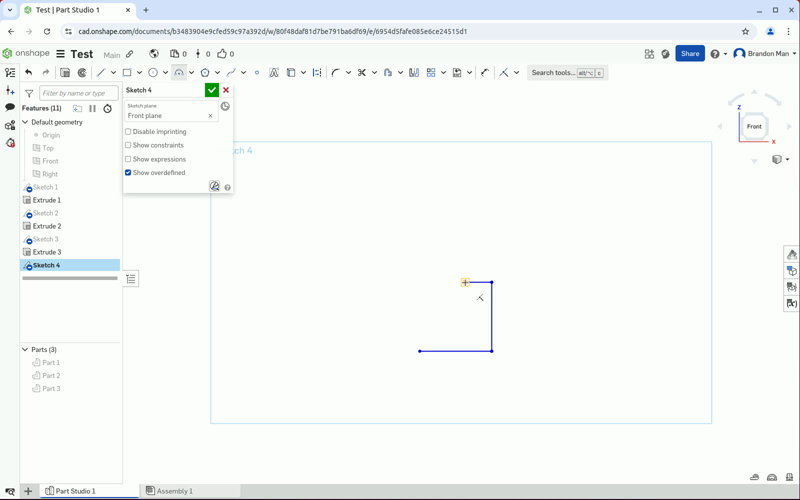
key_down(shift)
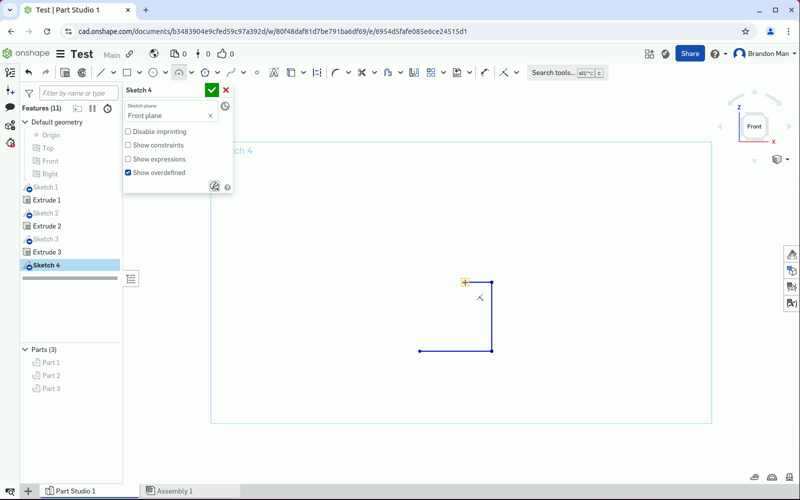
mouse_move(419, 327)
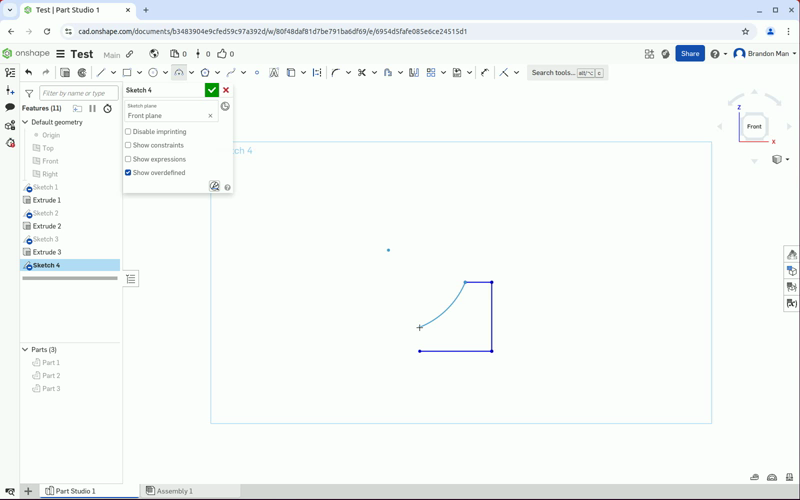
click(419, 327)
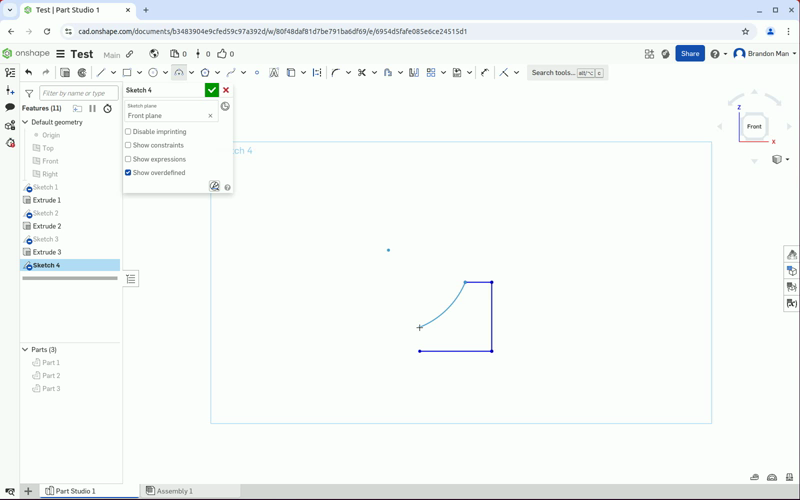
mouse_move(452, 314)
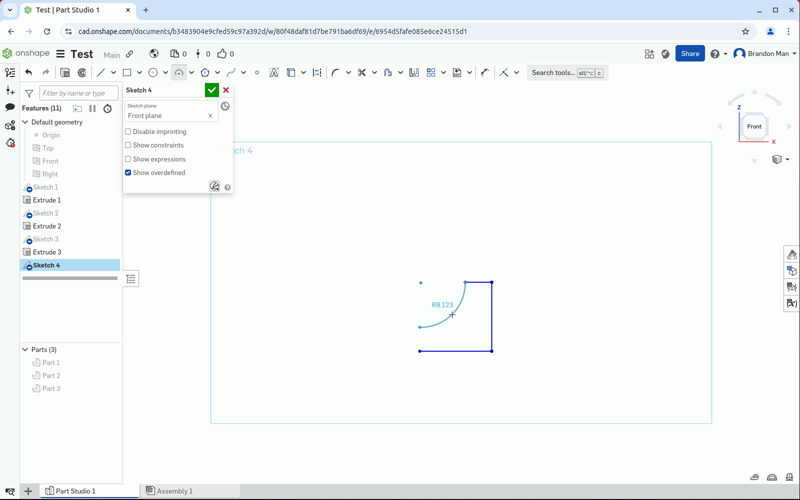
click(452, 314)
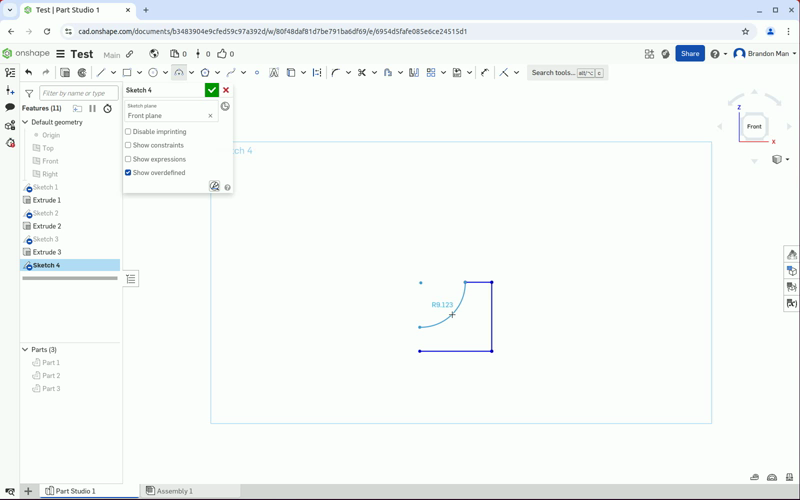
key_up(shift)
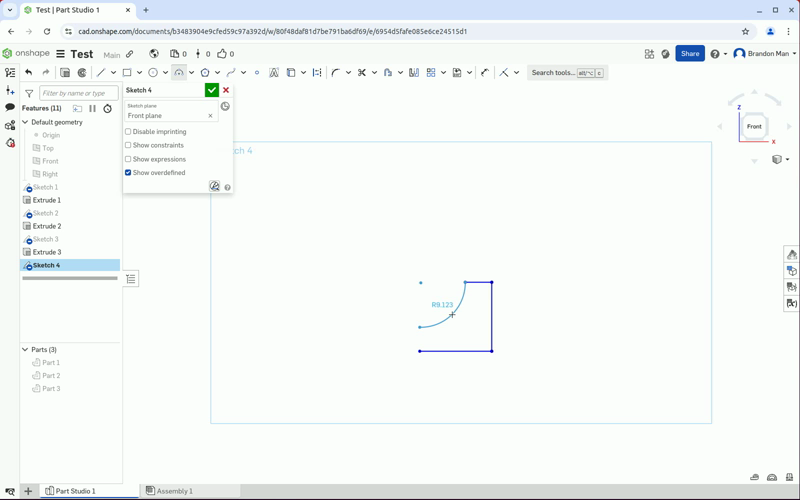
key(esc)
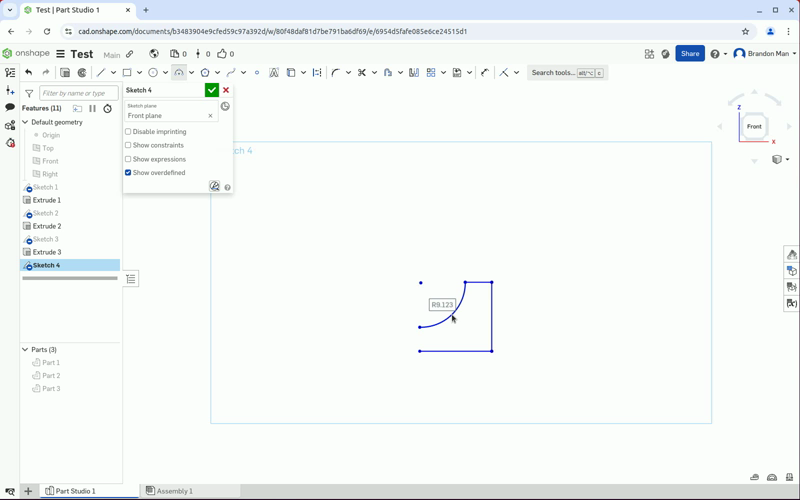
key(l)
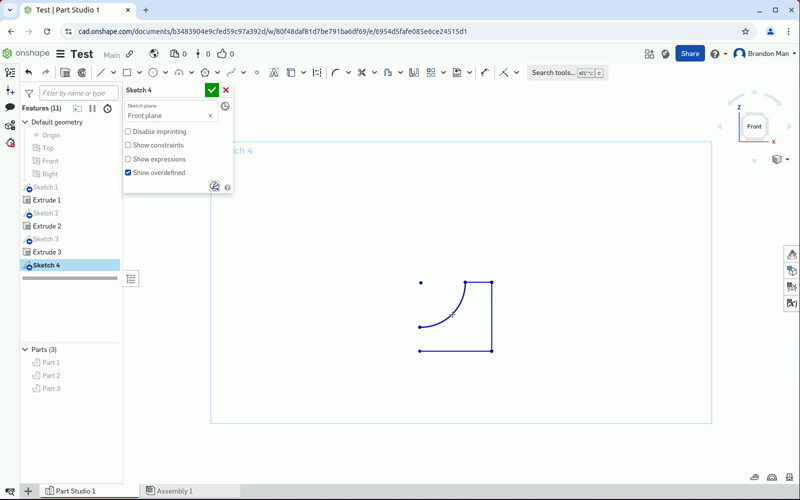
mouse_move(419, 327)
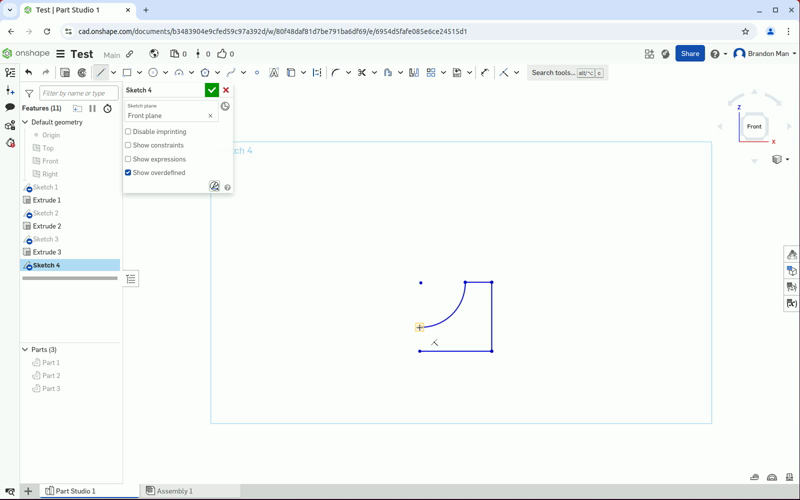
click(419, 327)
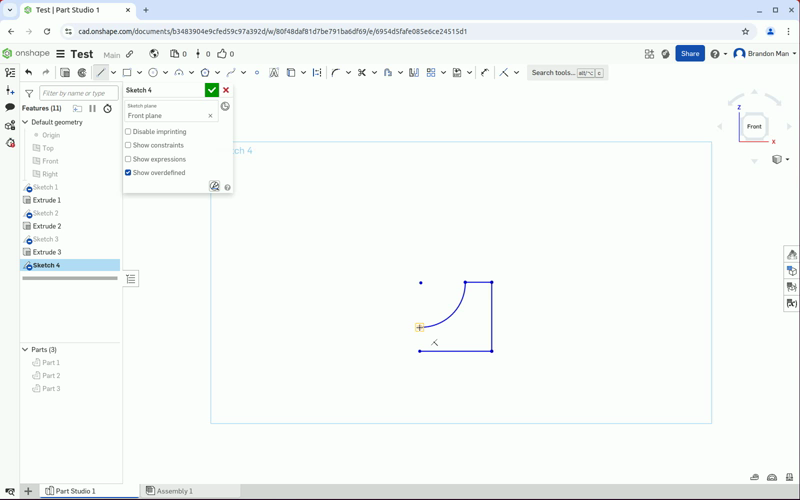
mouse_move(449, 327)
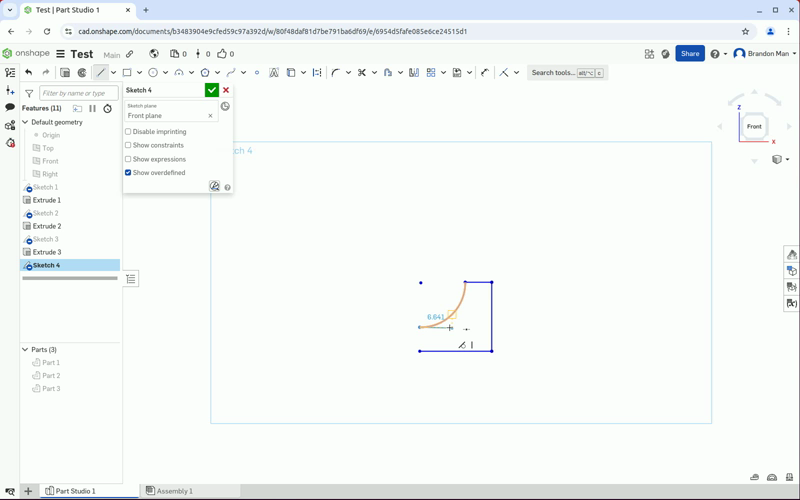
key_down(shift)
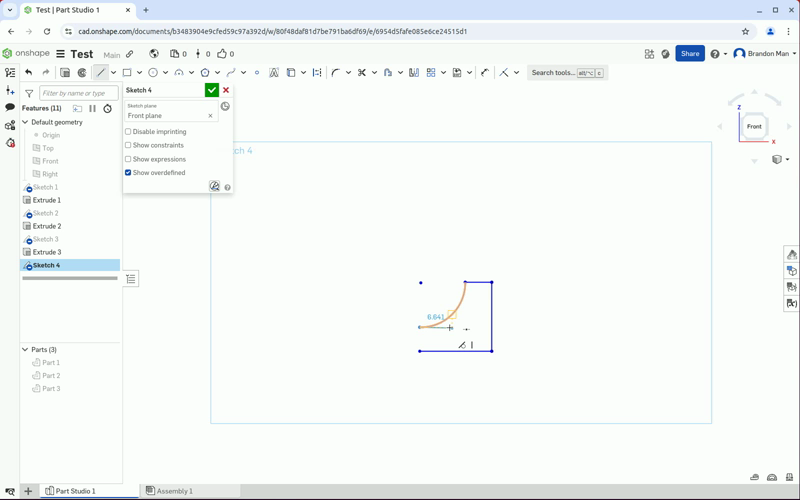
mouse_move(419, 351)
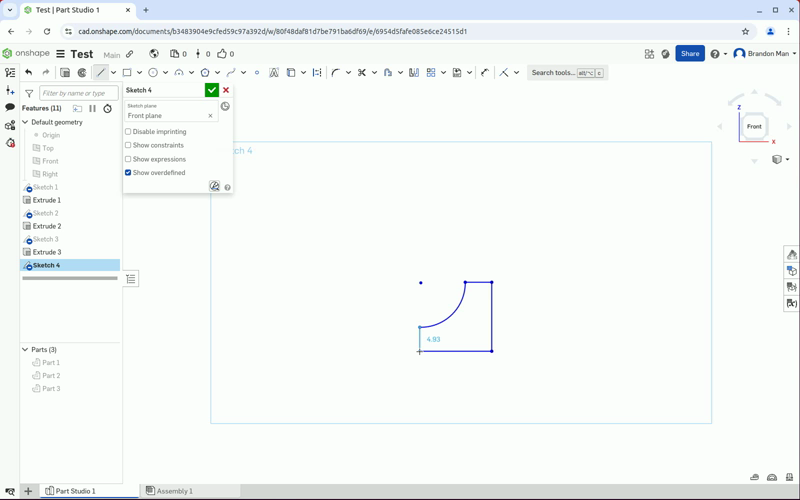
key_up(shift)
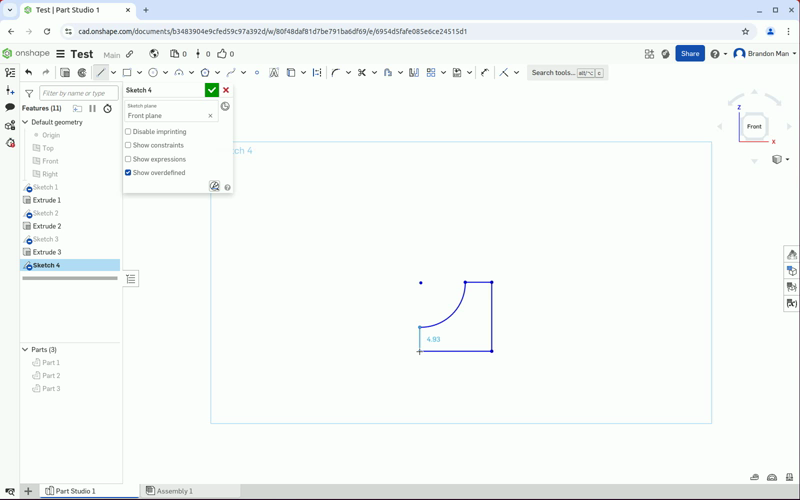
click(419, 351)
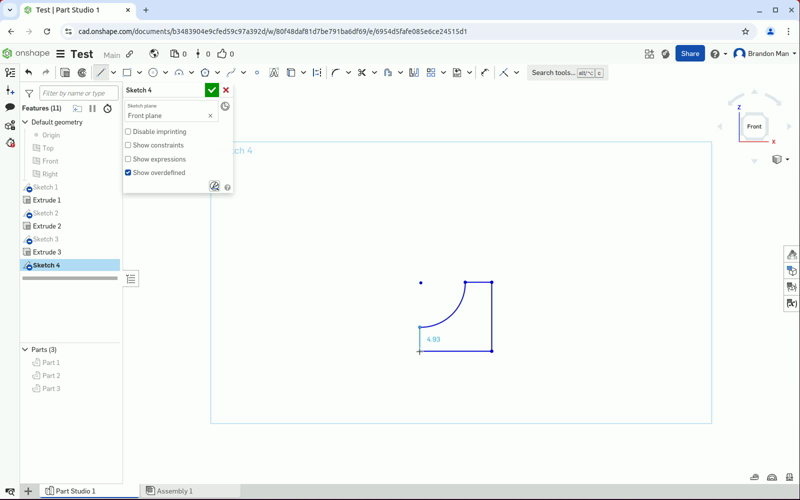
key(esc)
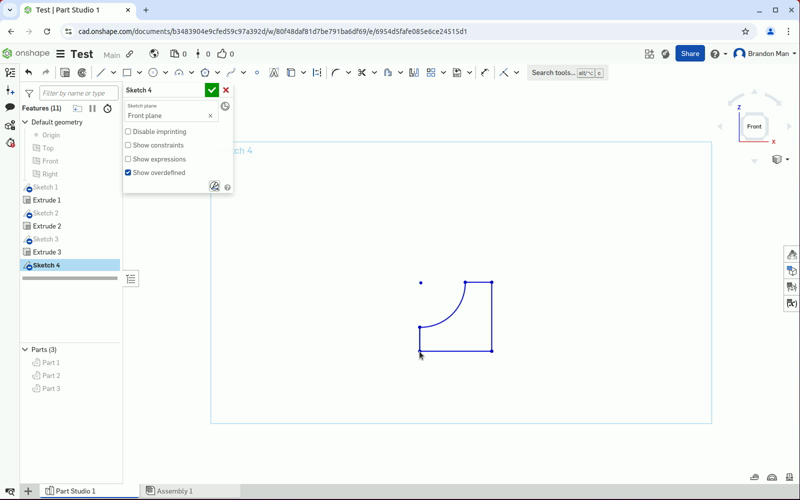
mouse_move(445, 337)
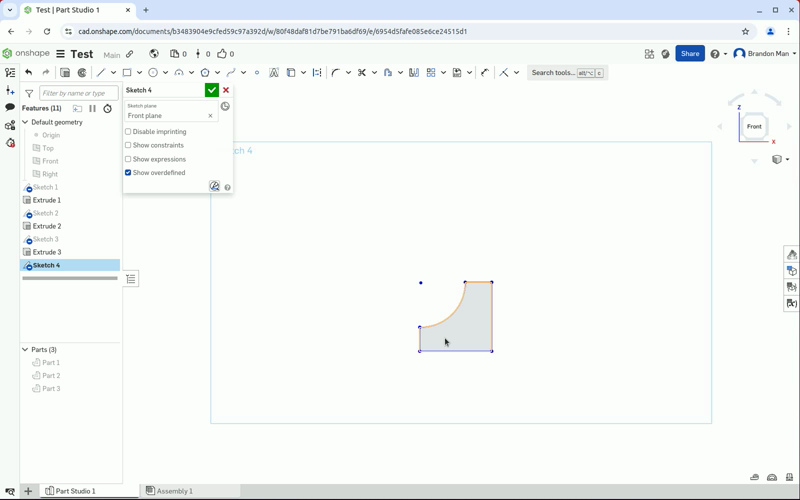
click(445, 337)
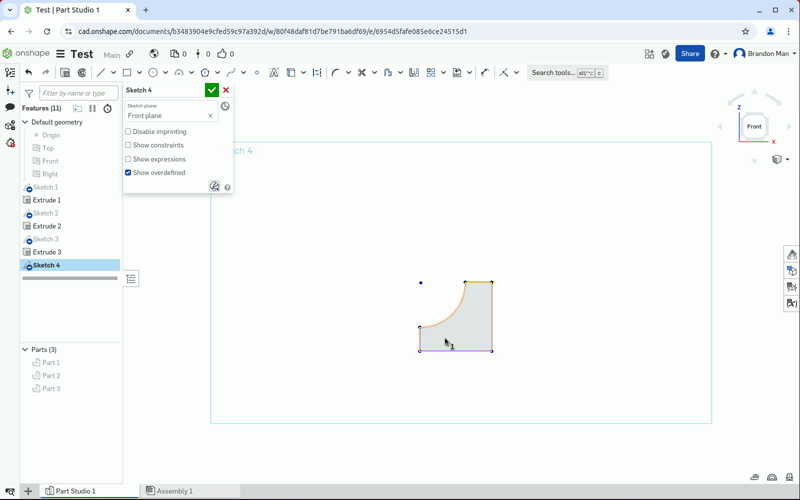
mouse_move(73, 352)
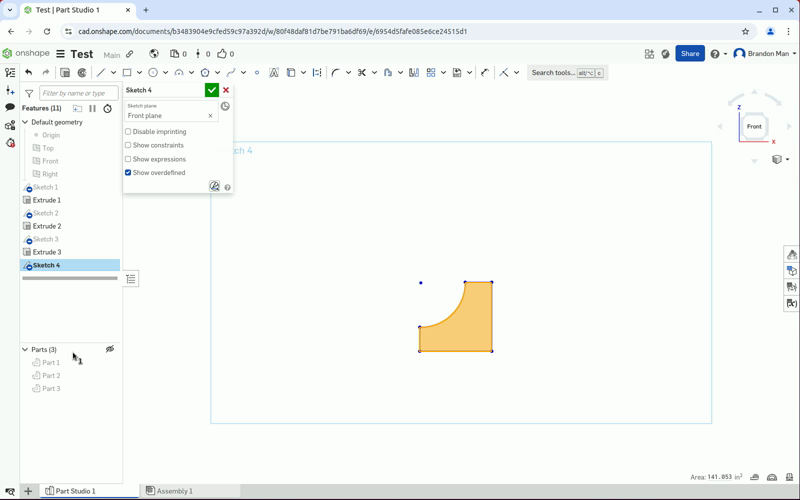
key(shift+y)
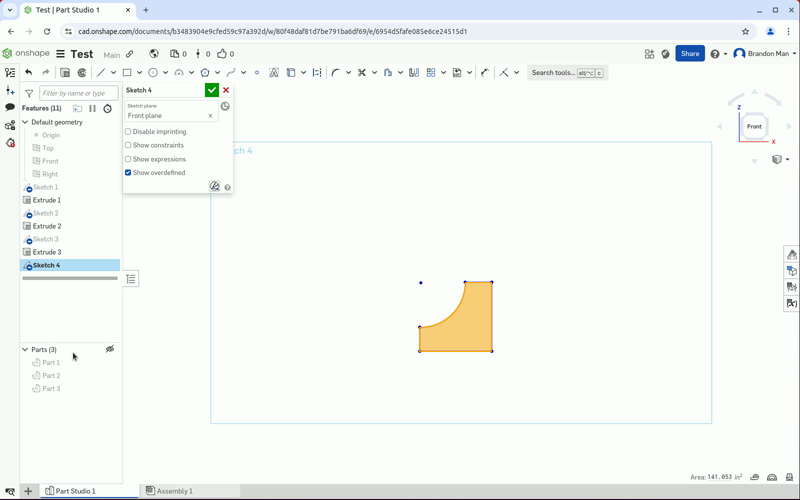
key(shift+e)
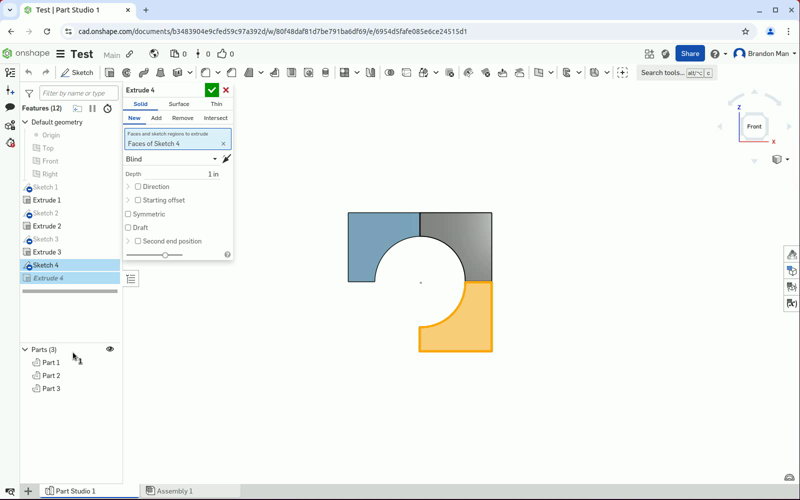
mouse_move(143, 106)
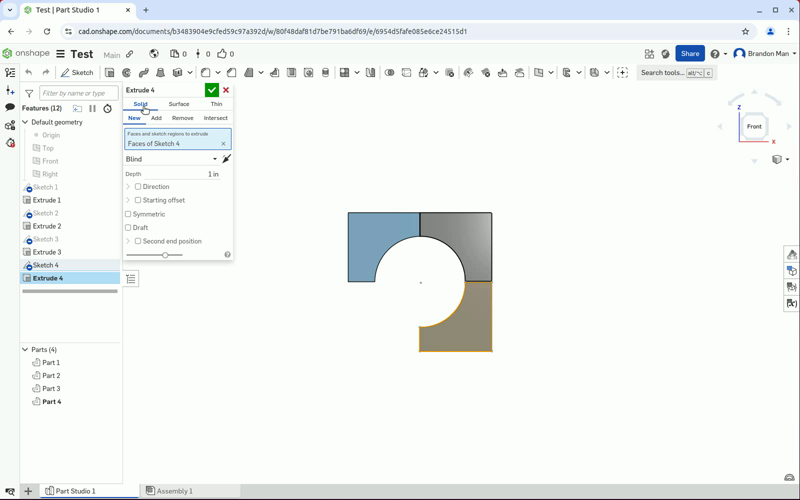
click(143, 106)
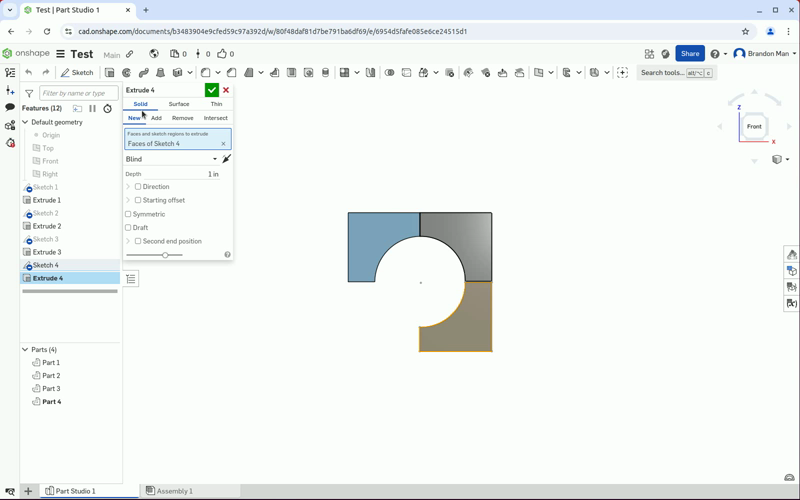
mouse_move(137, 120)
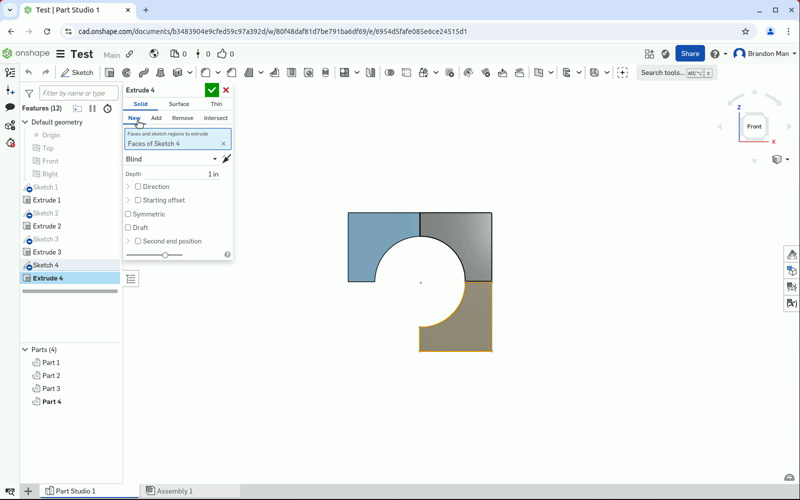
click(137, 120)
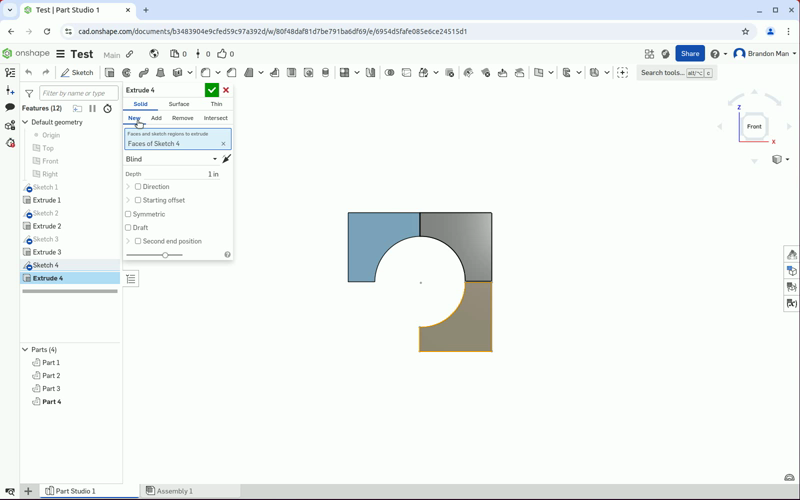
key(tab, 4)
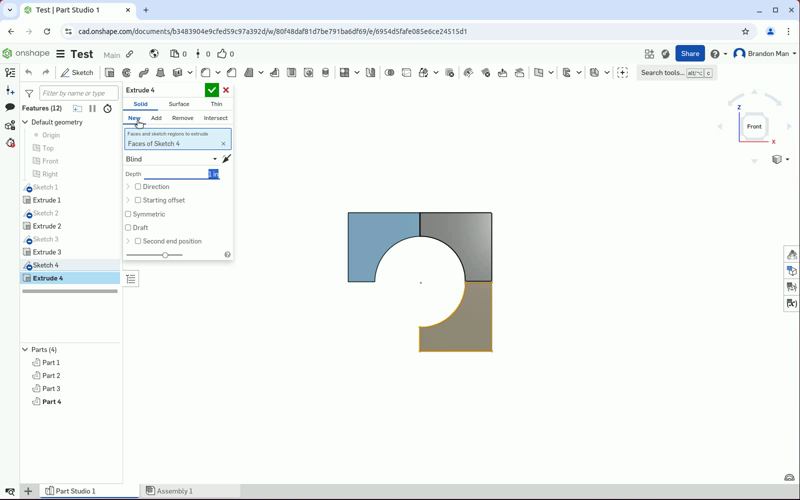
text(1.204)
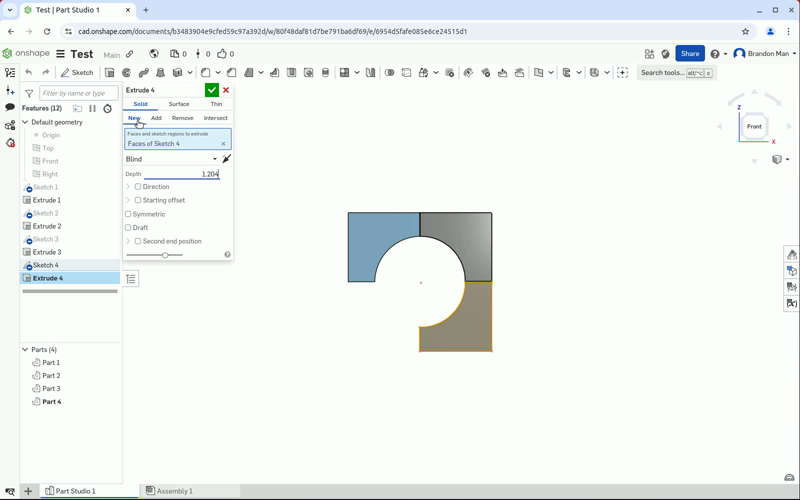
key(enter)
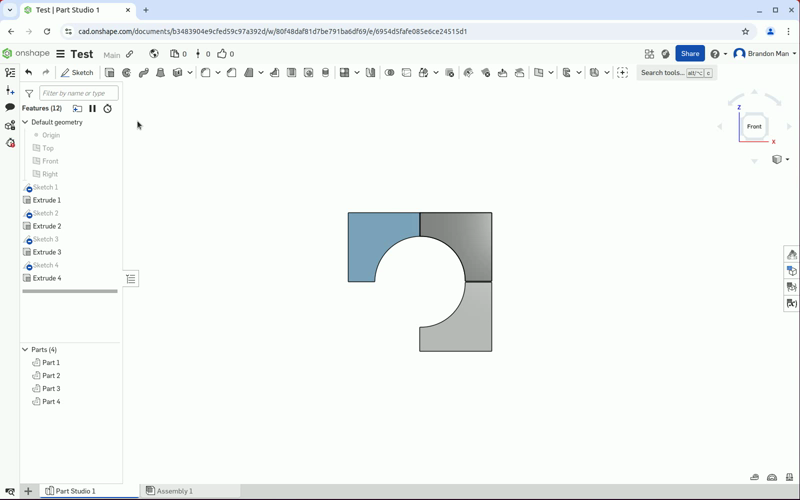
key(shift+h)
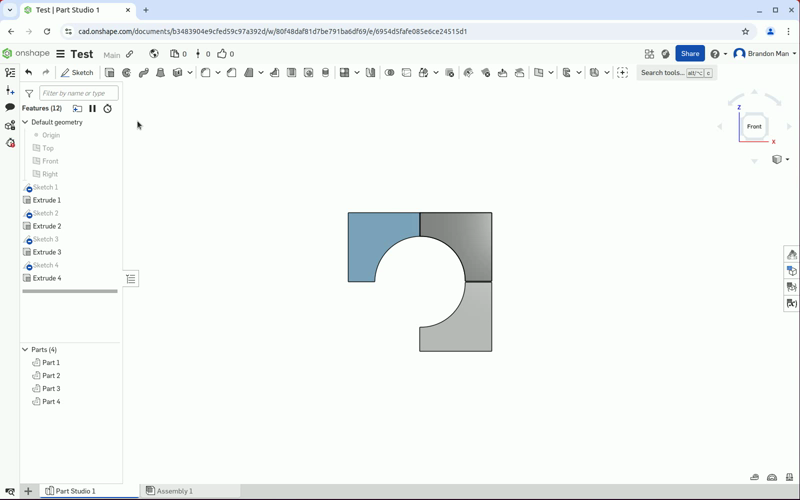
key(shift+h)
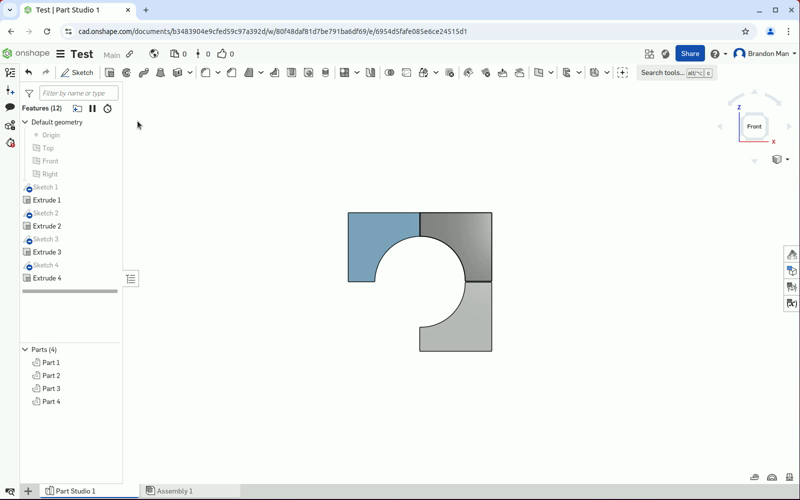
mouse_move(73, 189)
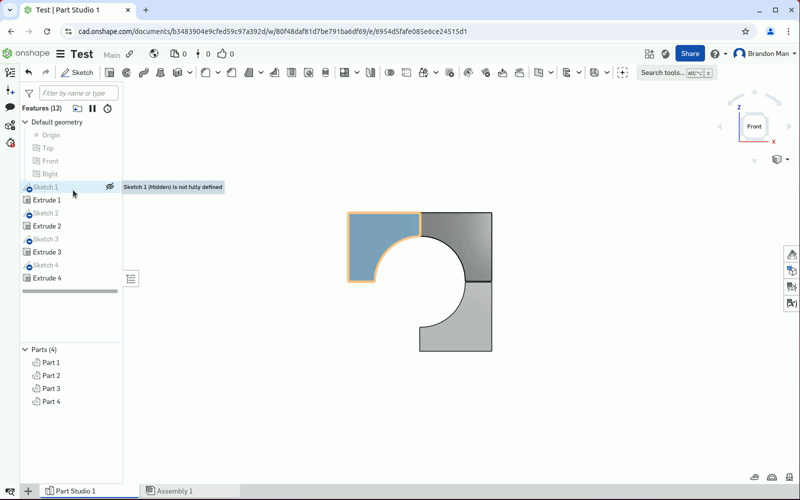
click(73, 189)
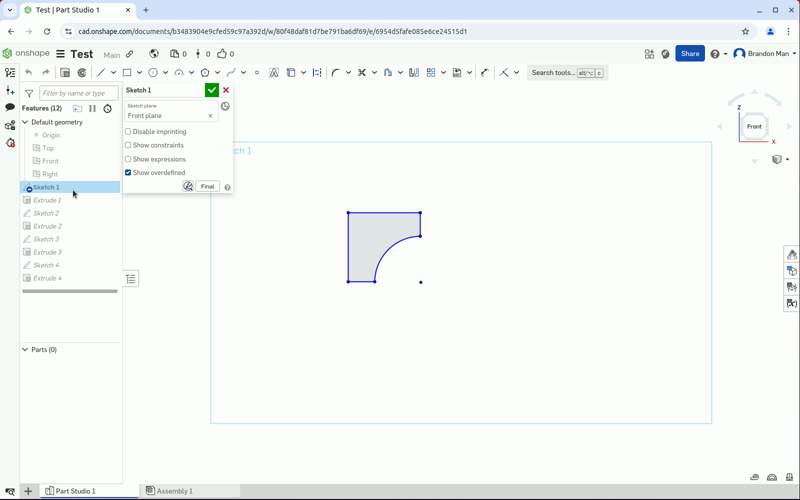
mouse_move(229, 92)
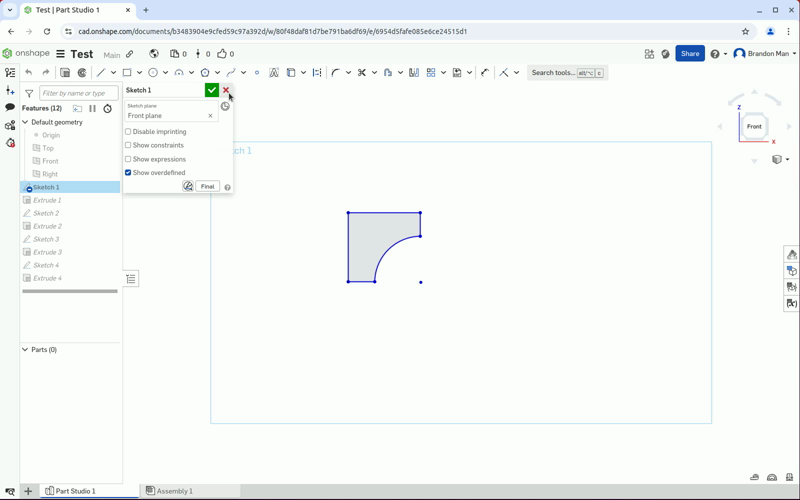
click(229, 92)
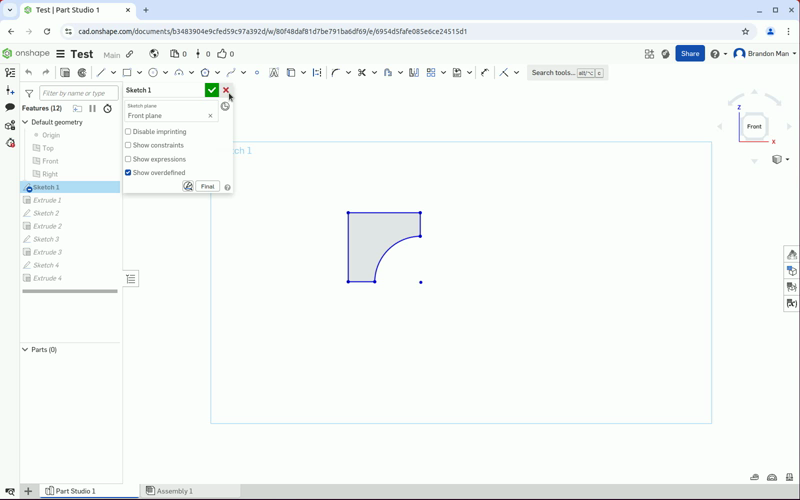
key(shift+s)
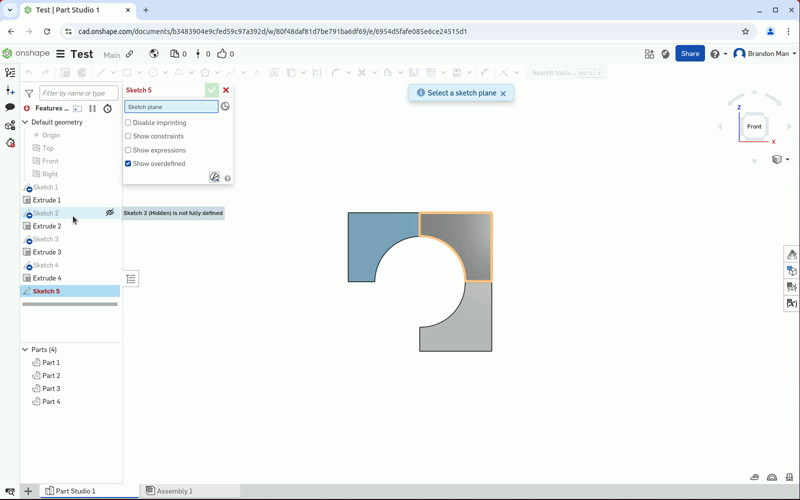
scroll(3)
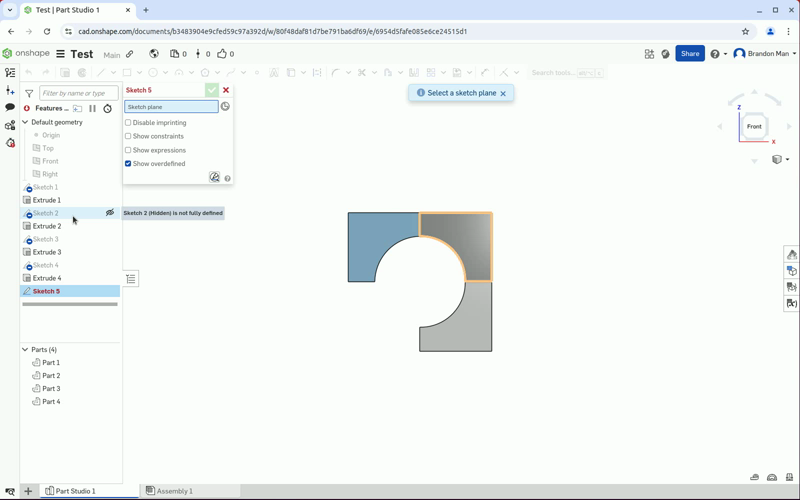
mouse_move(73, 163)
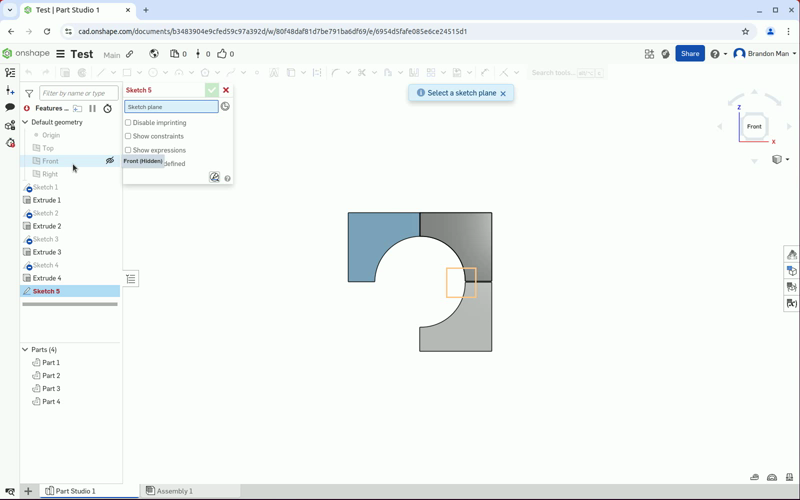
click(73, 163)
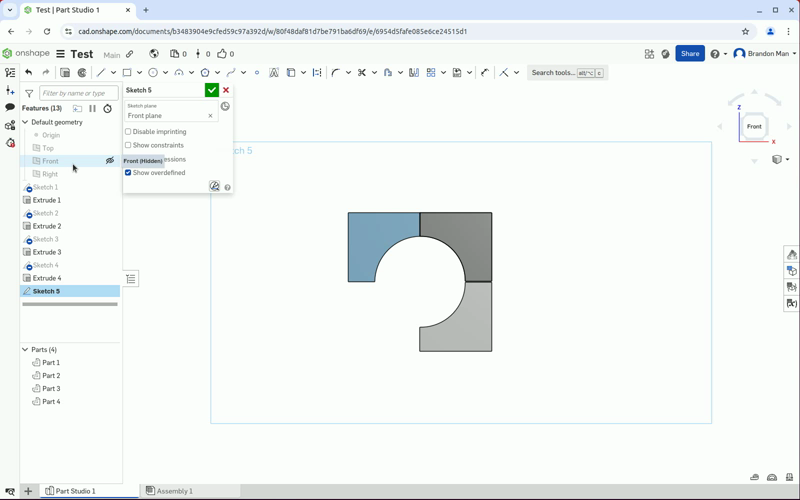
mouse_move(73, 352)
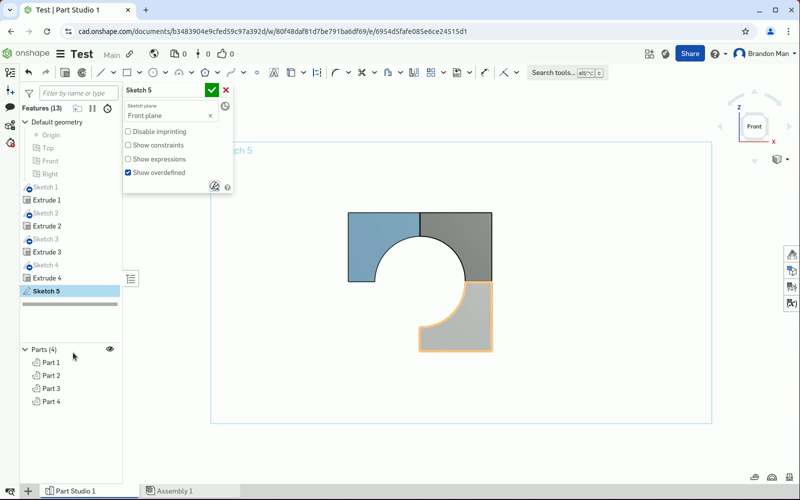
key(y)
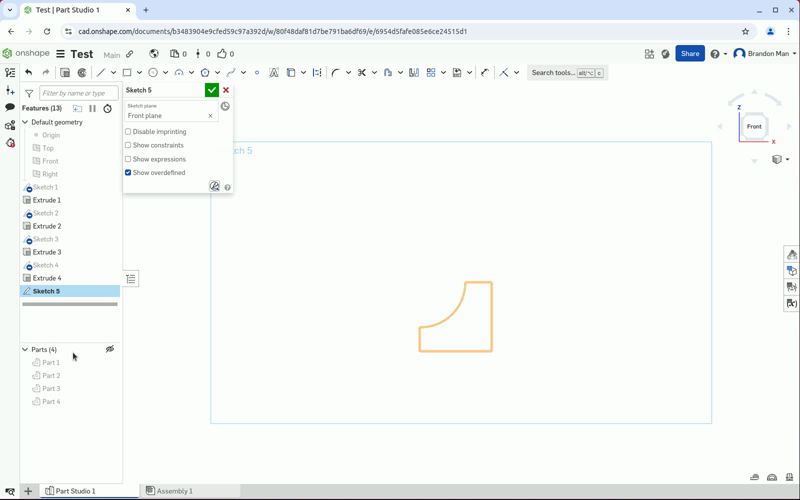
key(l)
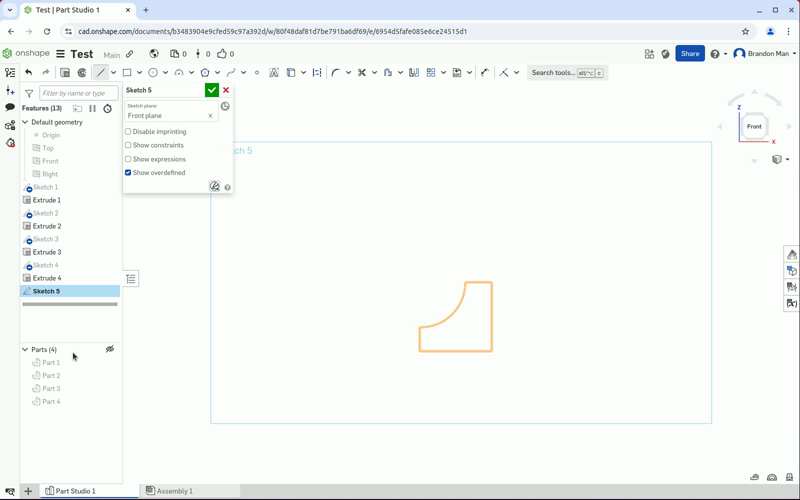
key_down(shift)
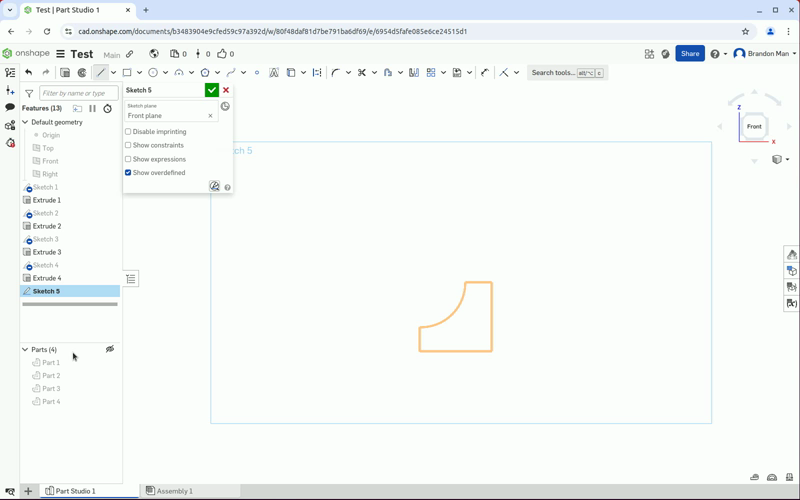
mouse_move(348, 351)
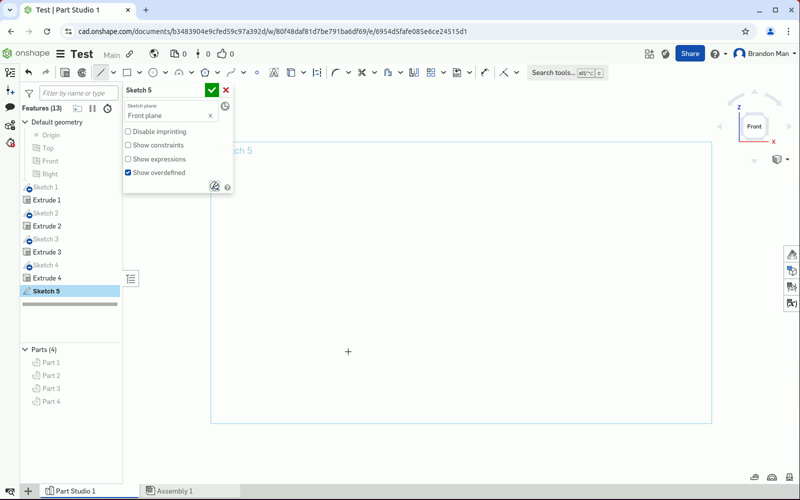
click(348, 351)
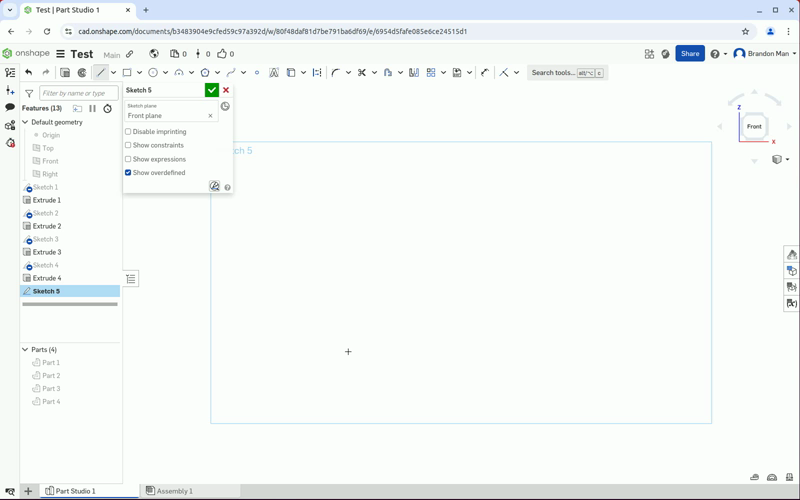
key_up(shift)
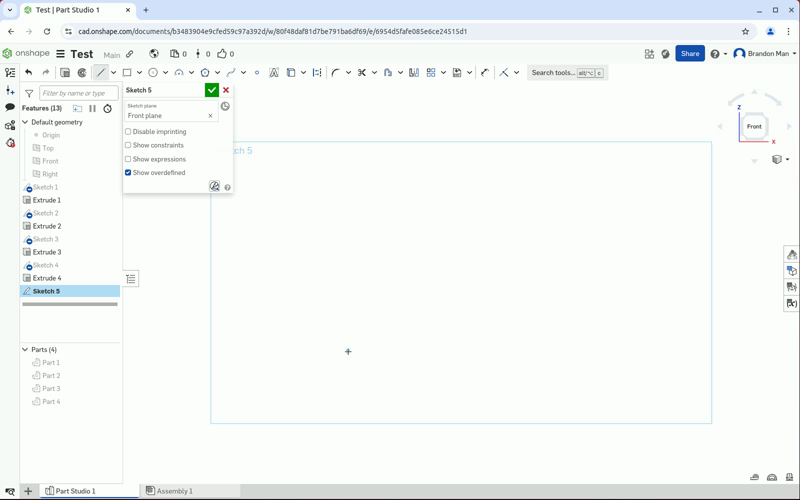
key_down(shift)
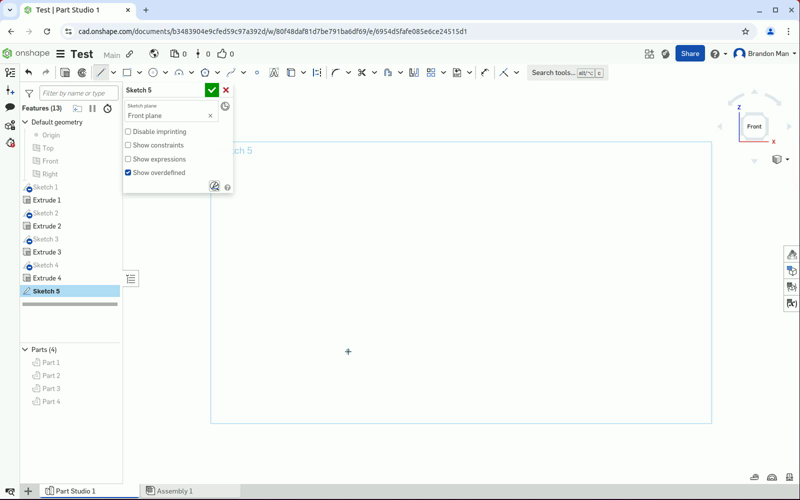
mouse_move(420, 351)
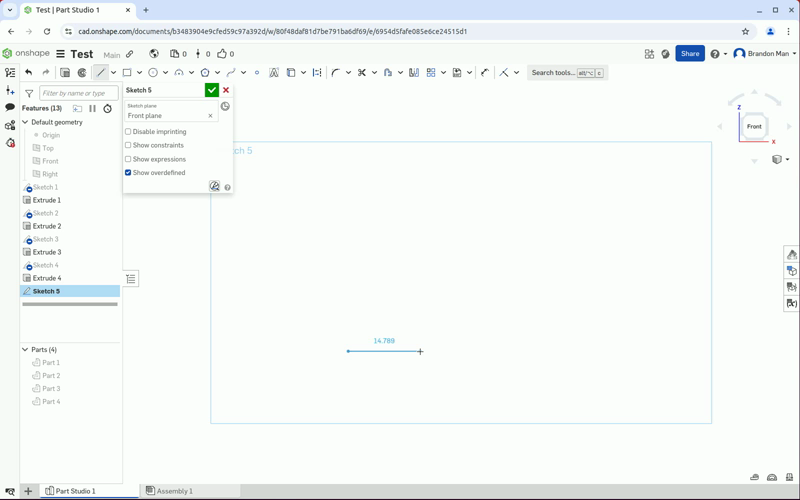
click(420, 351)
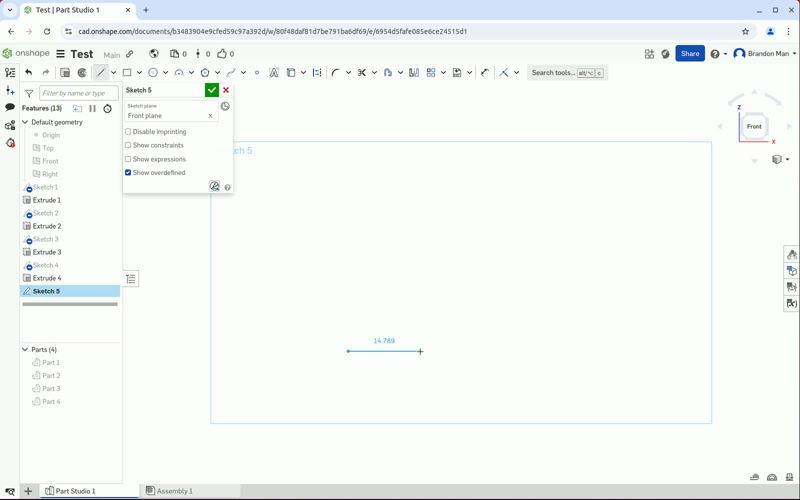
key_up(shift)
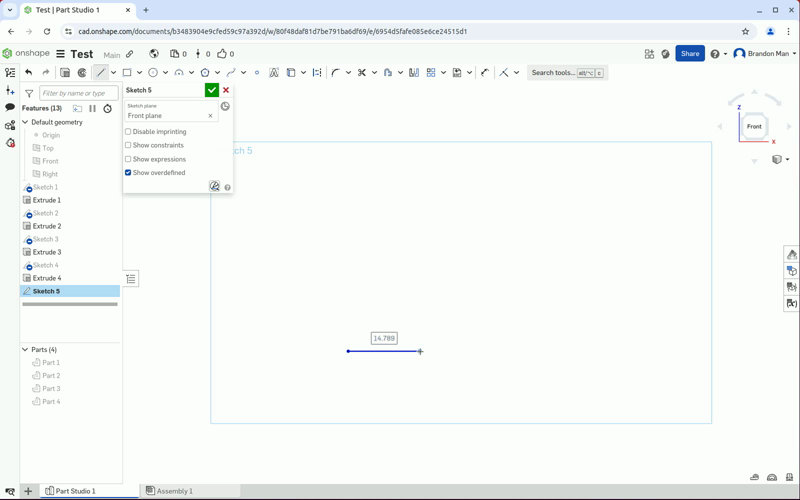
key_down(shift)
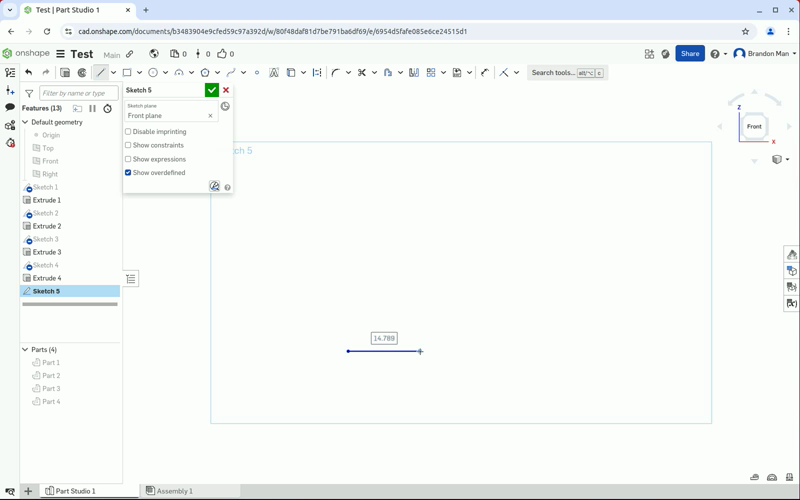
mouse_move(450, 351)
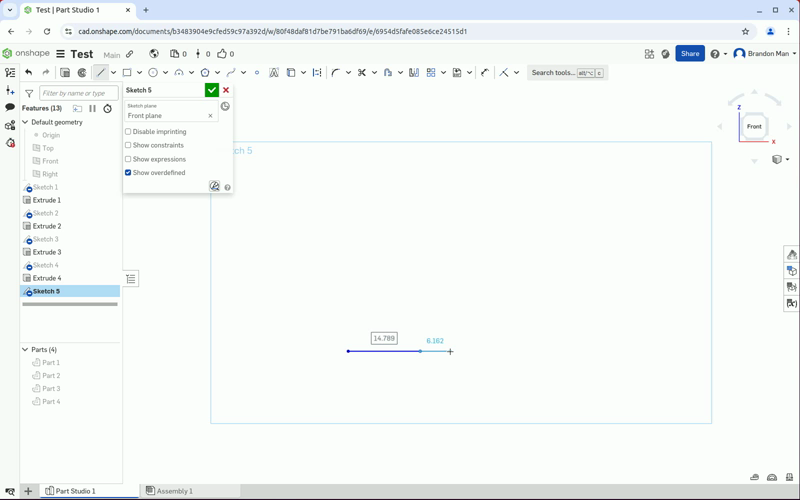
mouse_move(420, 327)
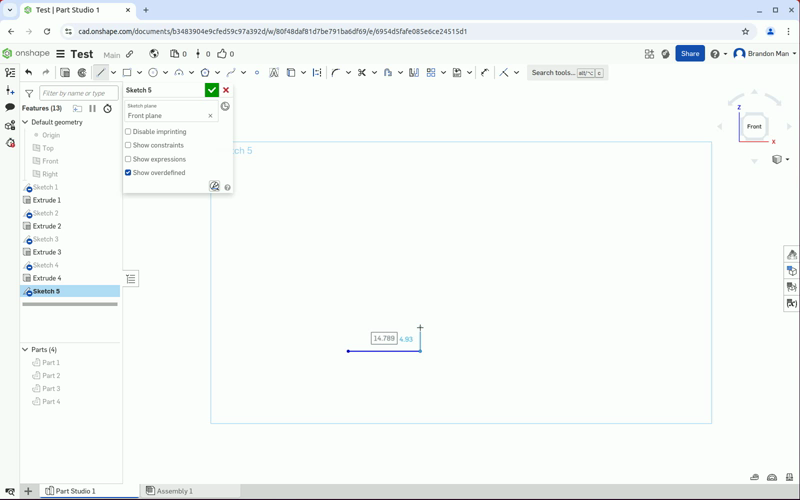
click(420, 327)
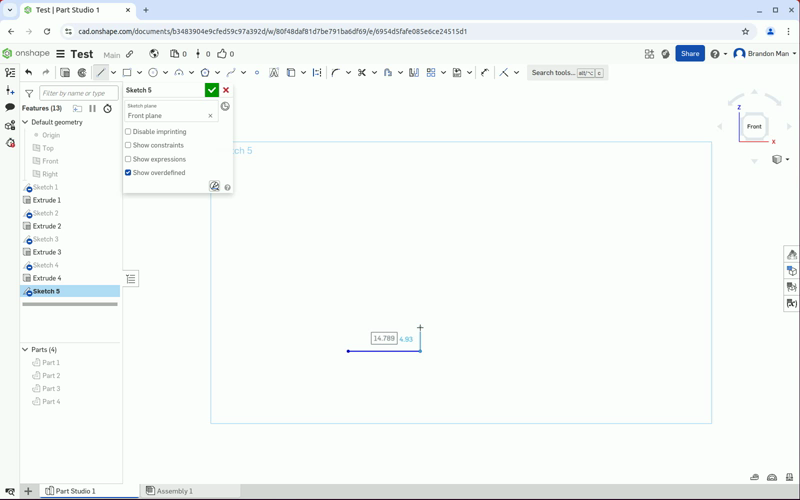
key_up(shift)
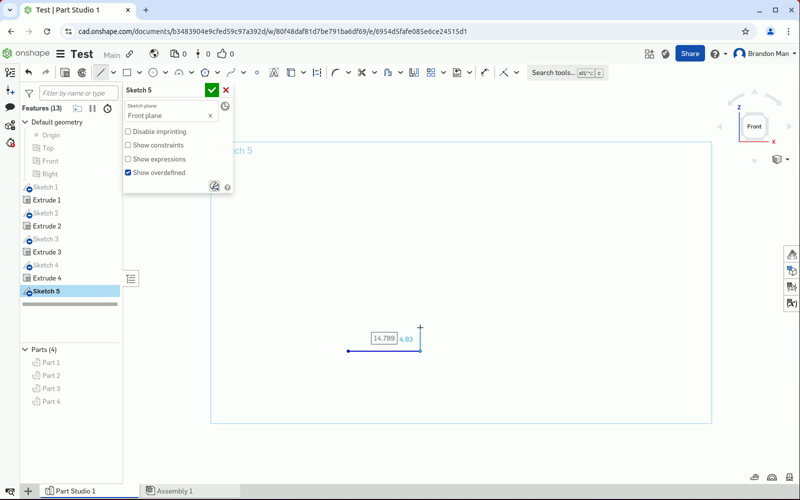
key(esc)
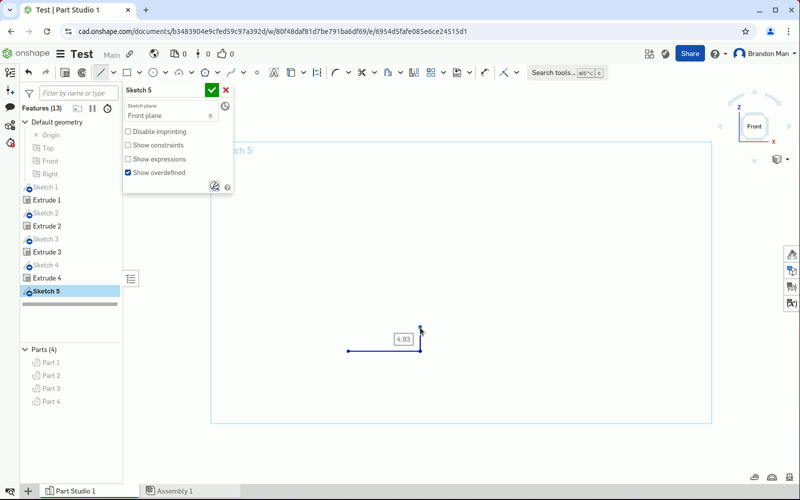
key(a)
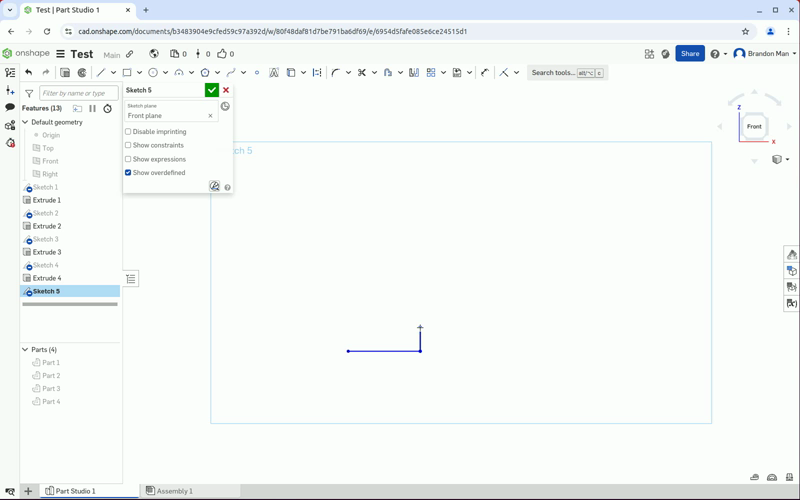
mouse_move(420, 327)
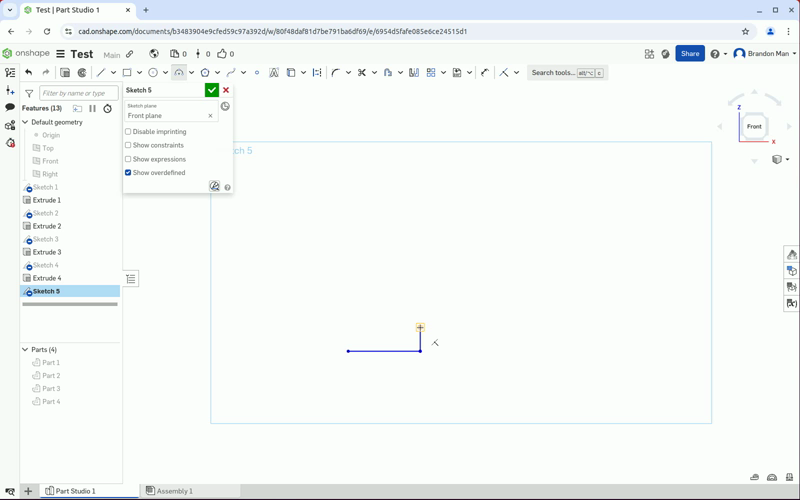
click(420, 327)
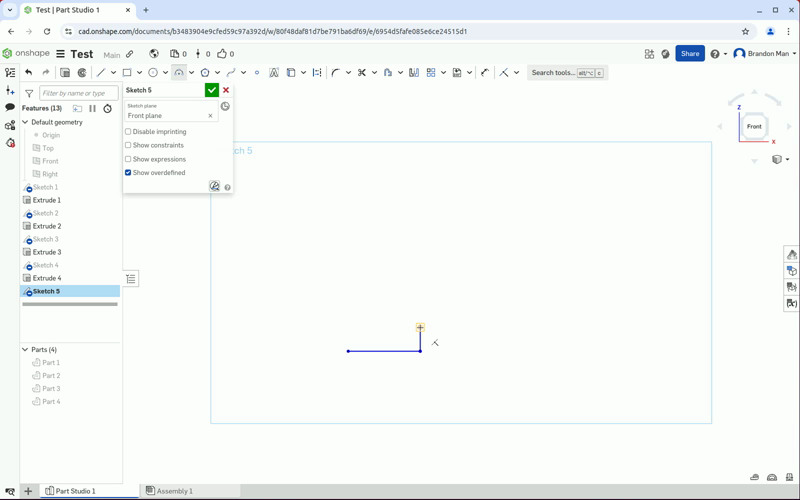
key_down(shift)
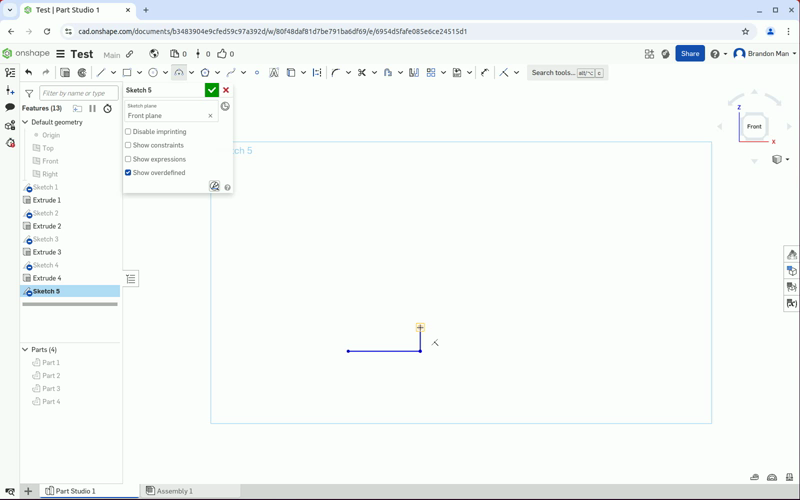
mouse_move(374, 282)
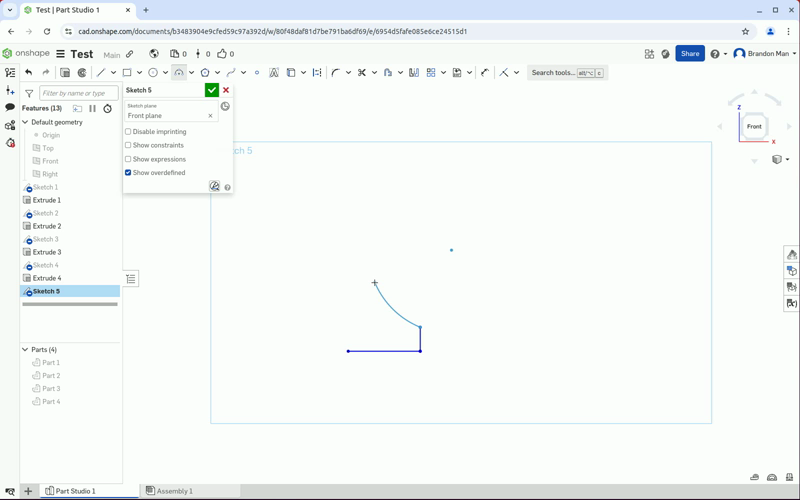
click(374, 282)
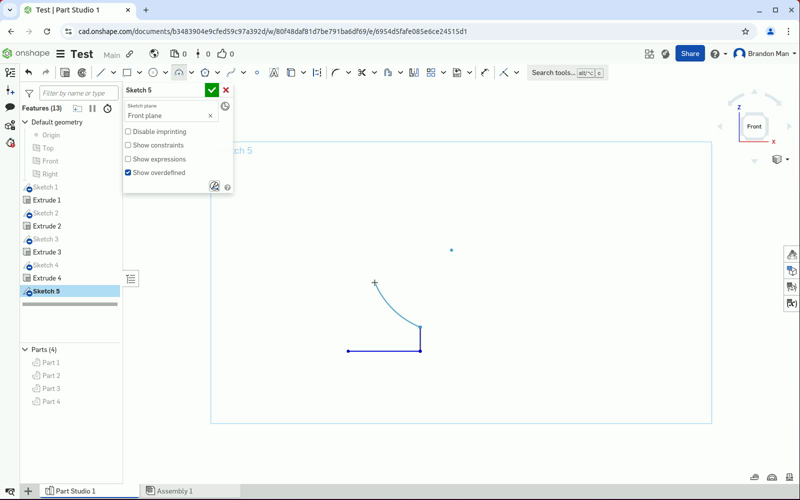
mouse_move(388, 314)
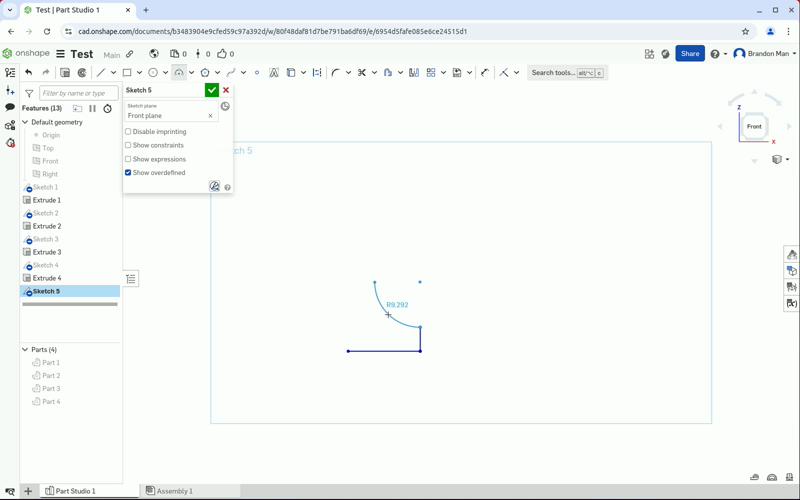
click(388, 314)
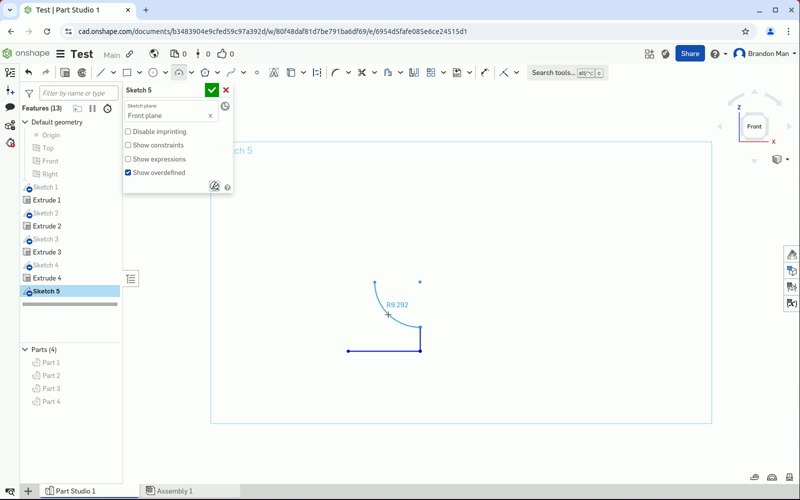
key_up(shift)
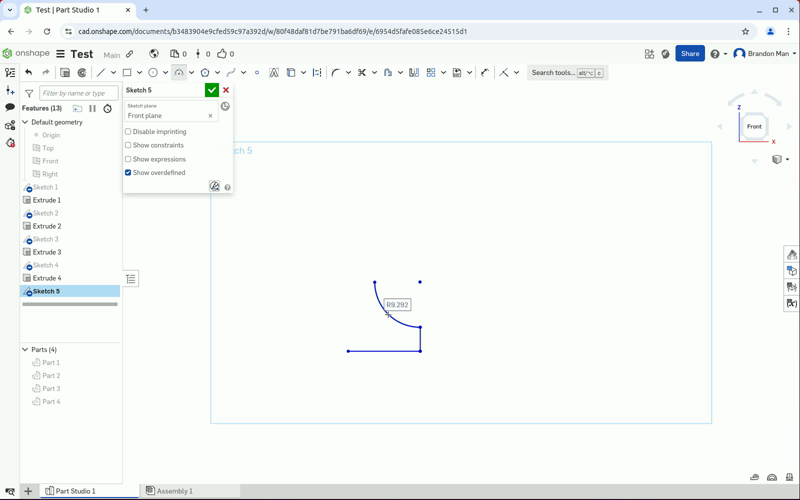
key(esc)
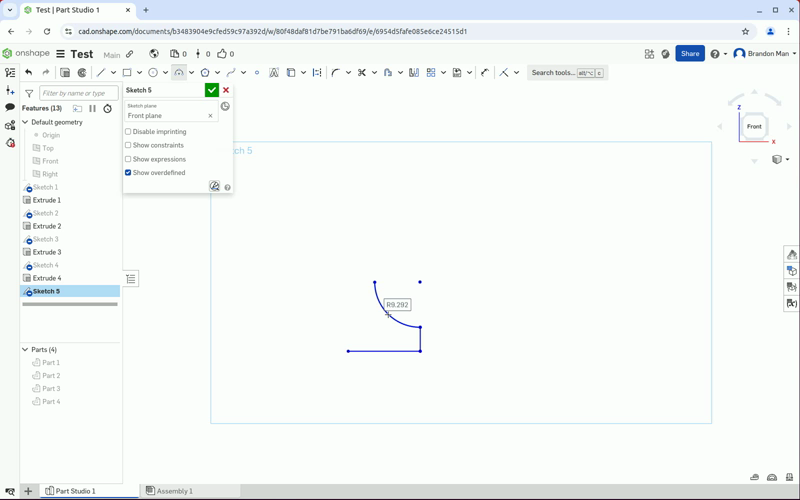
key(l)
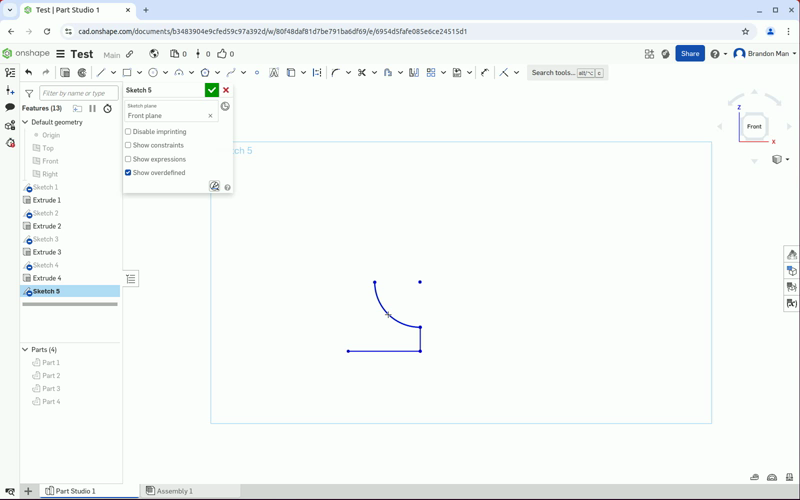
mouse_move(374, 282)
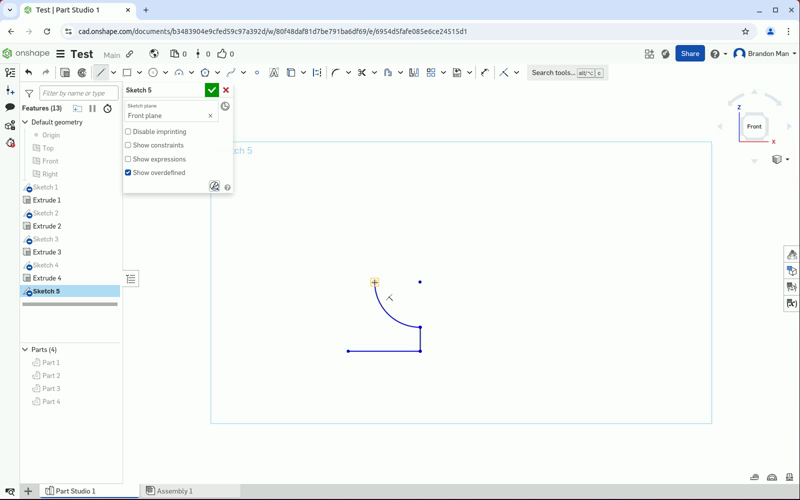
click(374, 282)
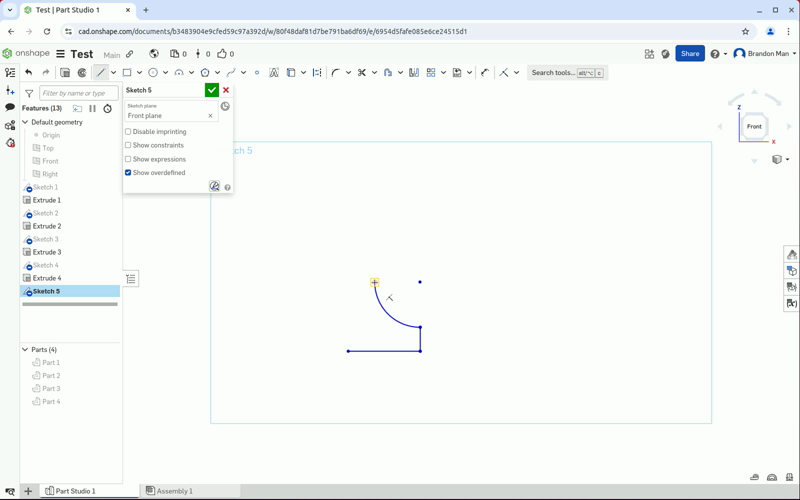
key_down(shift)
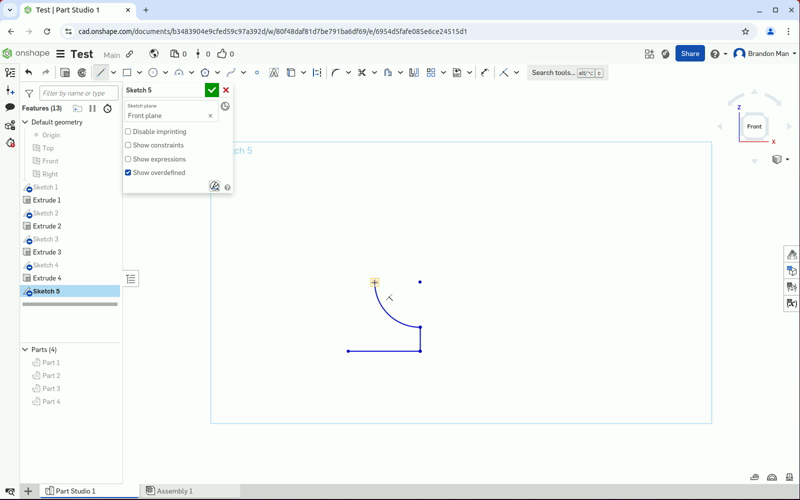
mouse_move(404, 282)
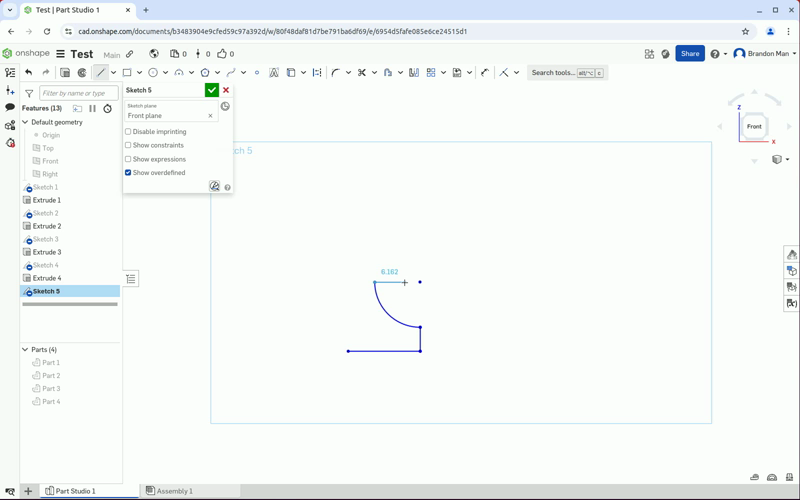
mouse_move(348, 282)
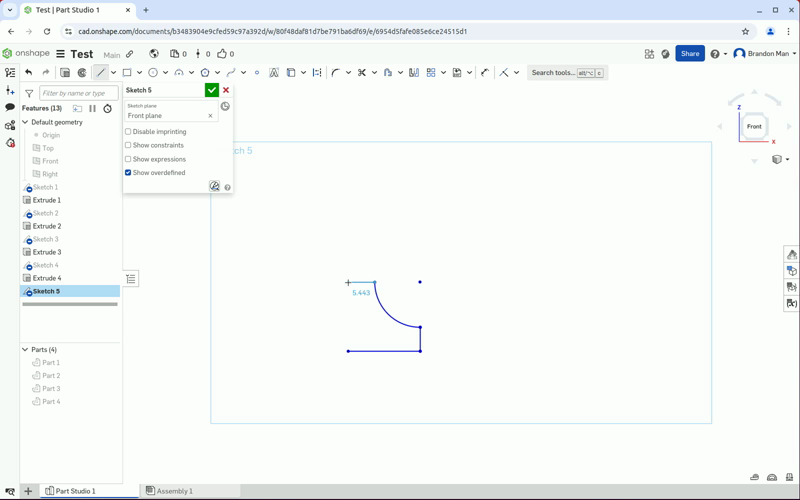
click(348, 282)
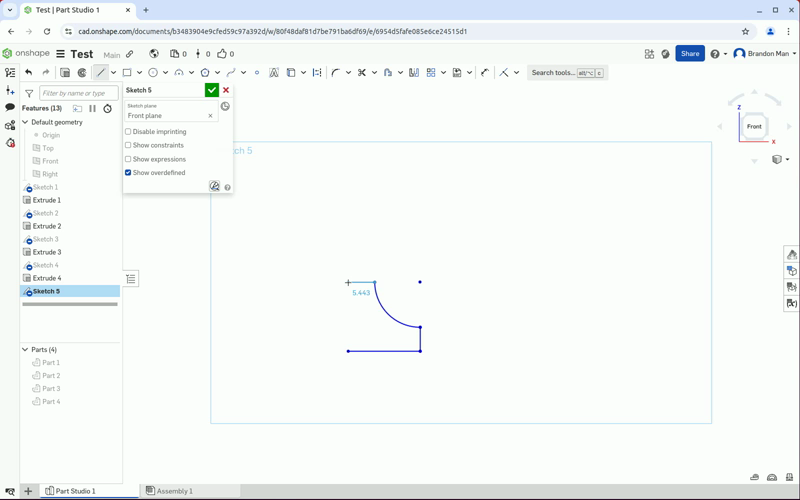
key_up(shift)
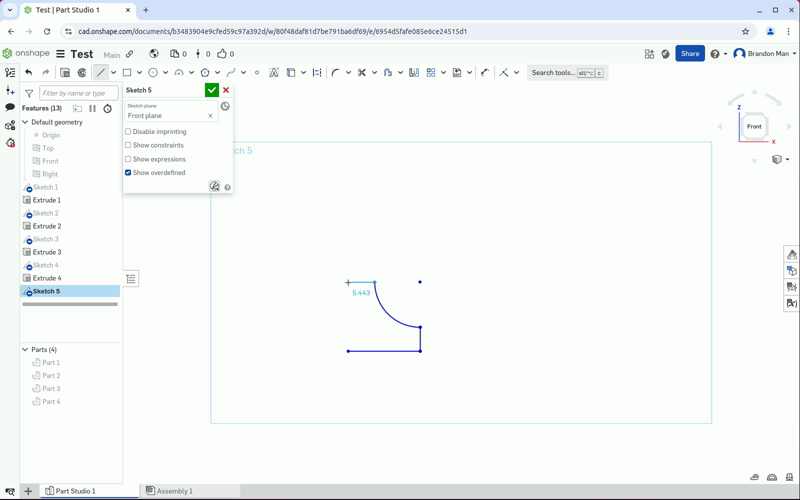
key_down(shift)
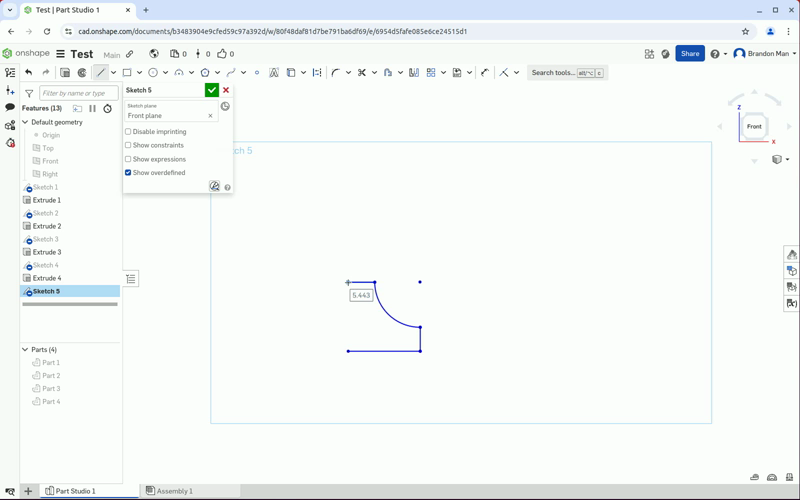
mouse_move(348, 351)
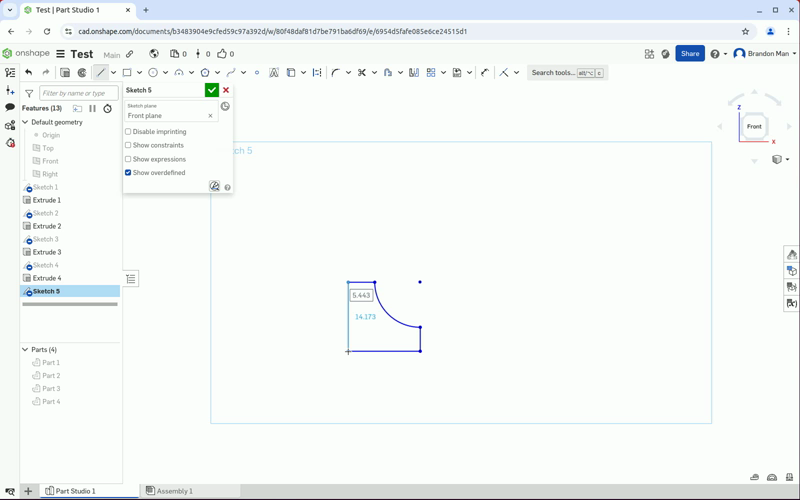
key_up(shift)
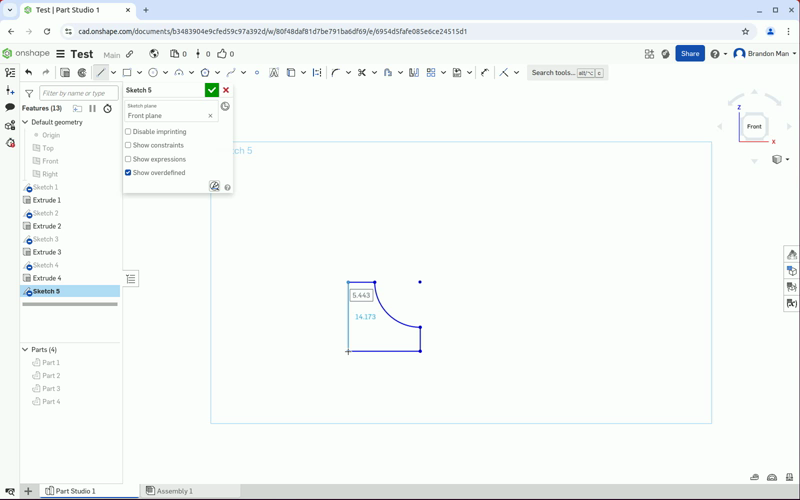
click(348, 351)
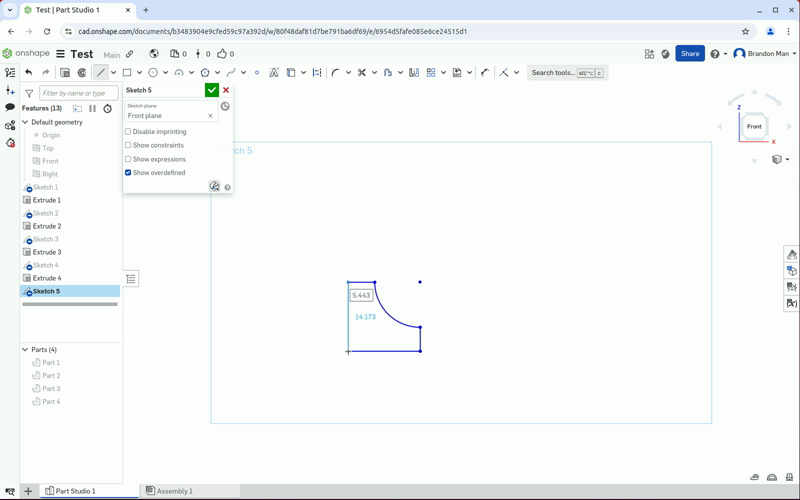
key(esc)
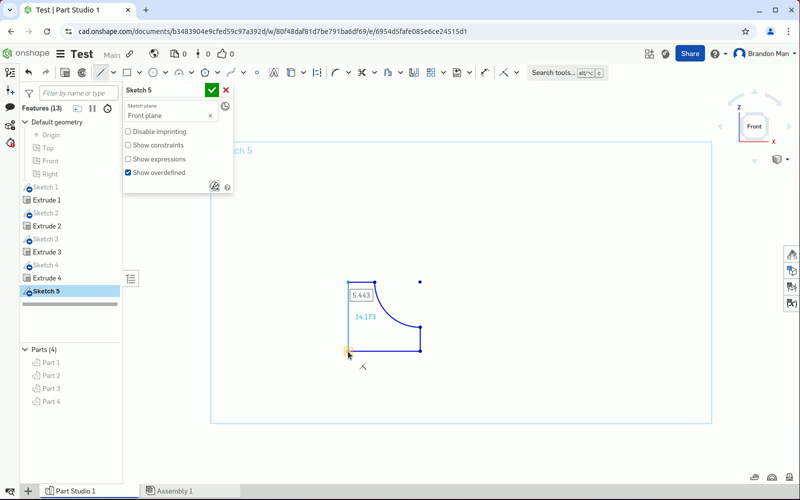
mouse_move(387, 332)
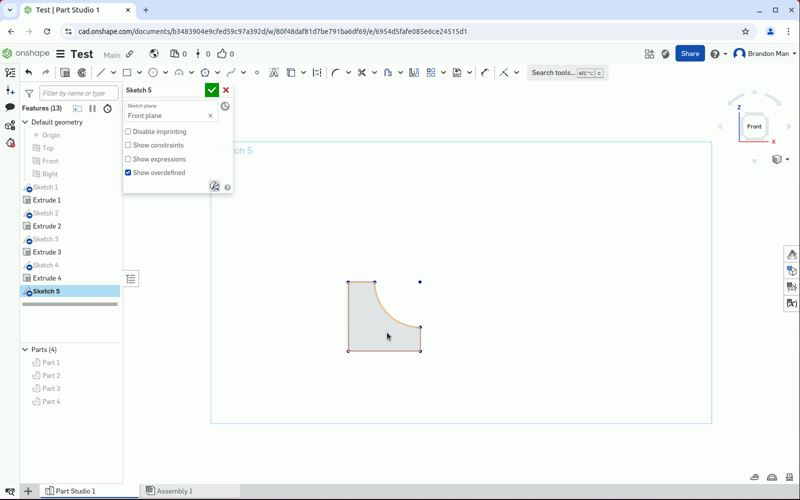
click(387, 332)
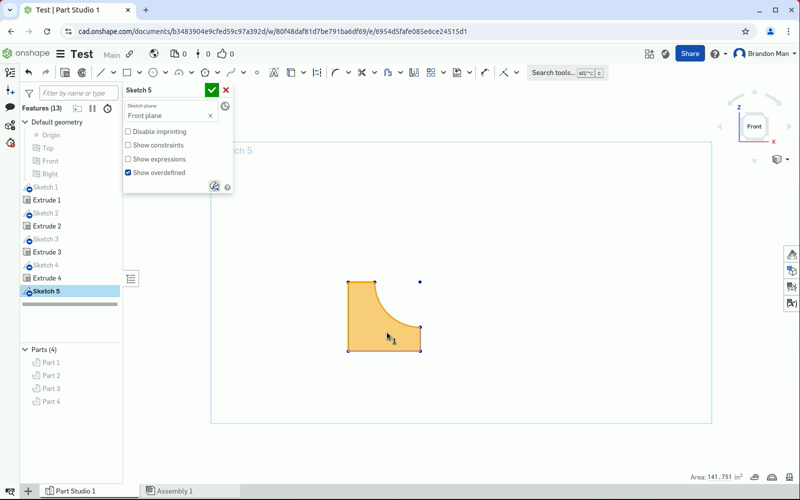
mouse_move(73, 352)
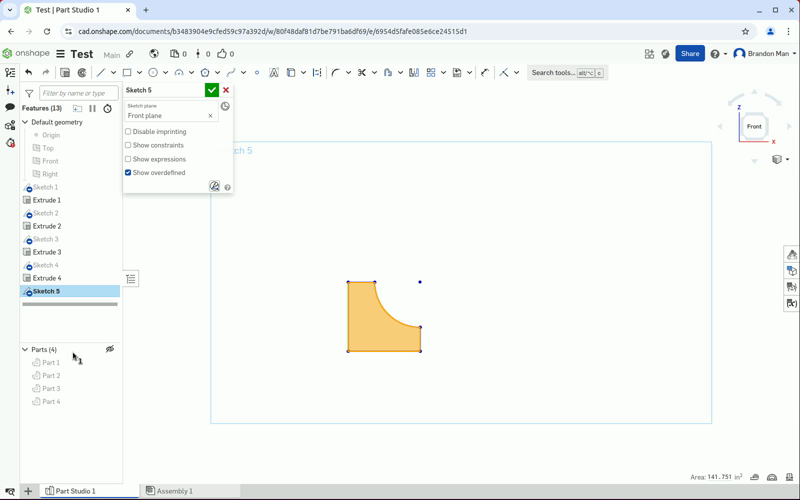
key(shift+y)
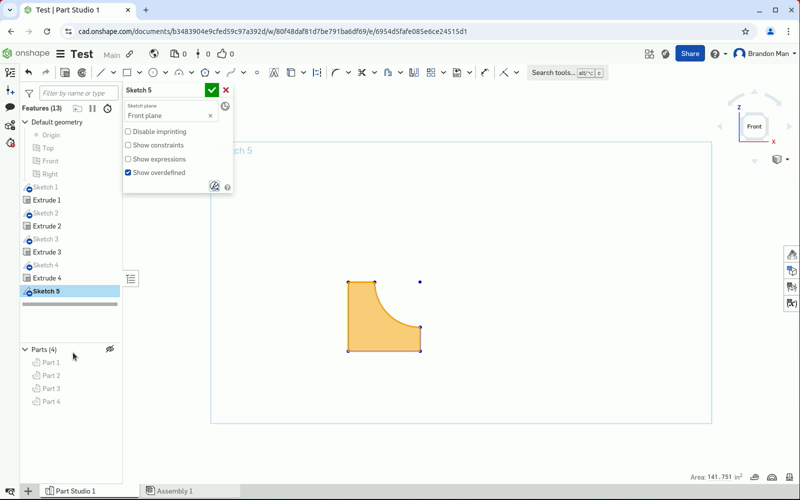
key(shift+e)
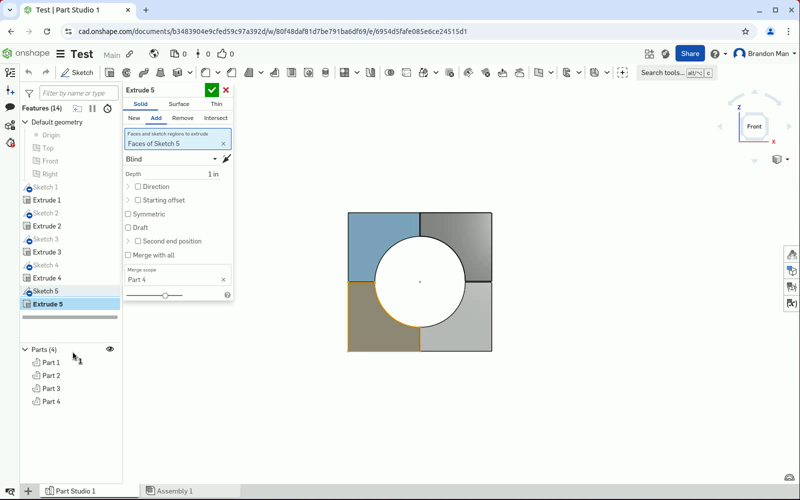
mouse_move(143, 106)
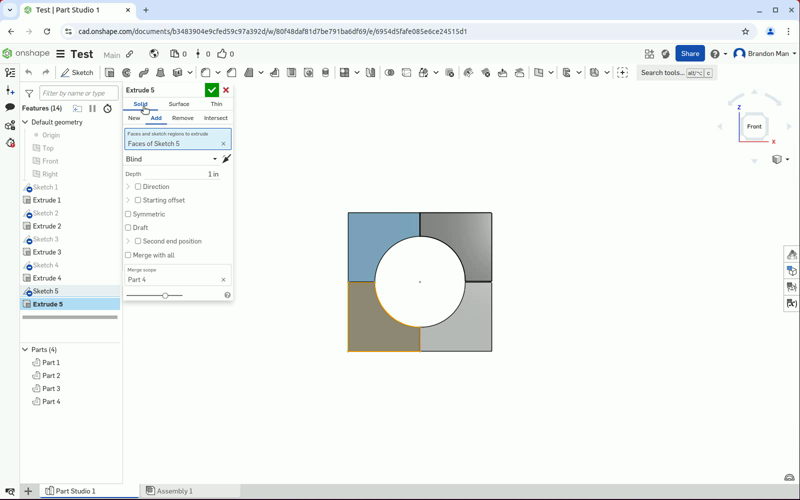
click(143, 106)
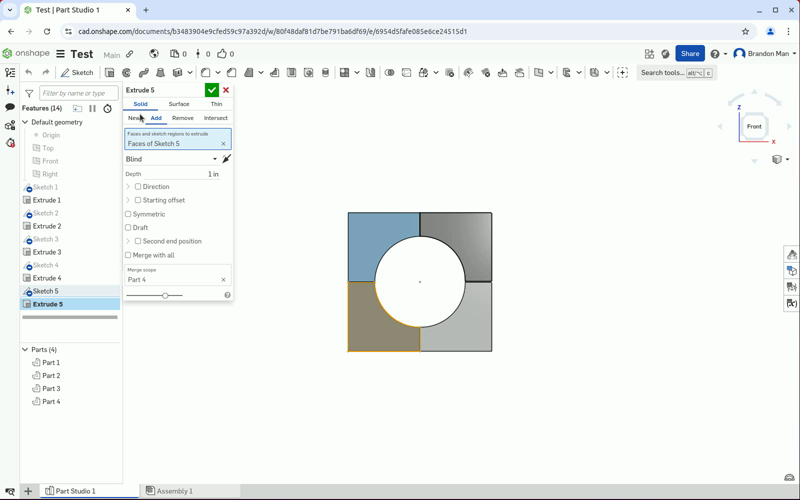
mouse_move(137, 120)
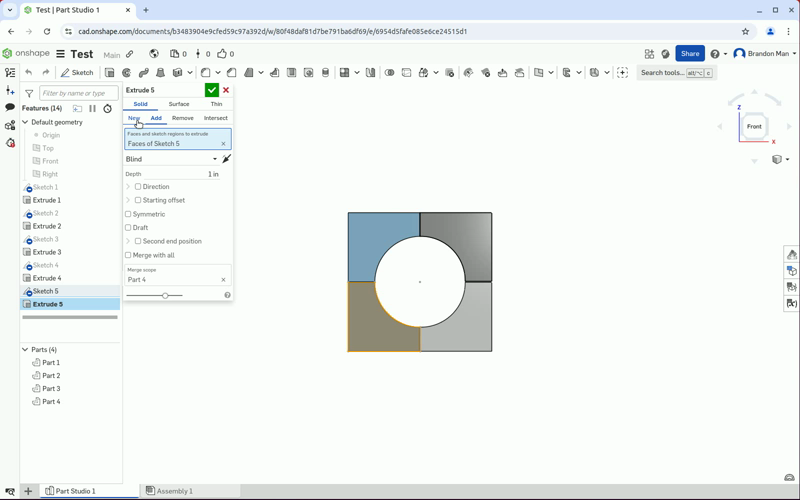
click(137, 120)
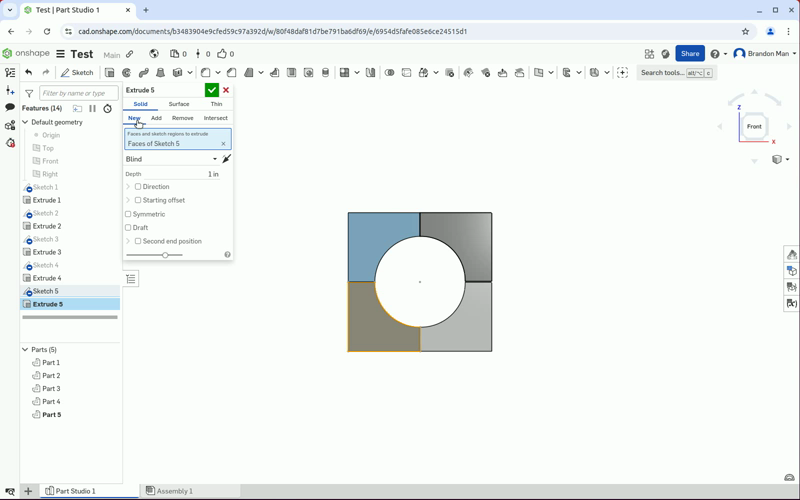
key(tab, 4)
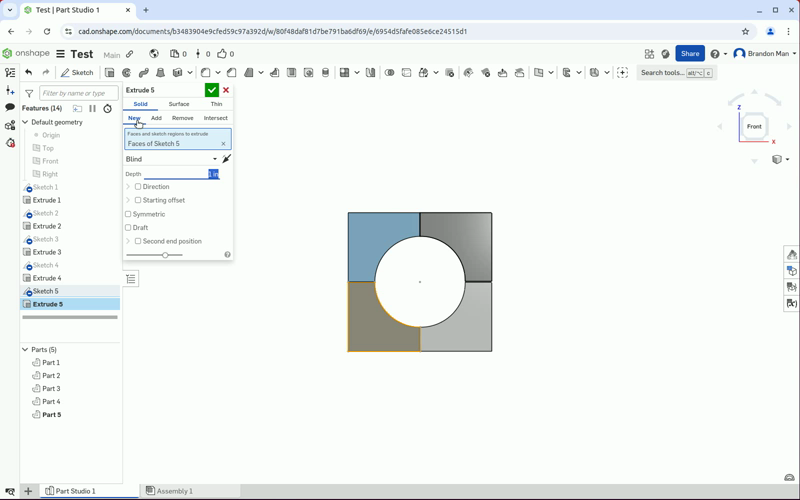
text(1.204)
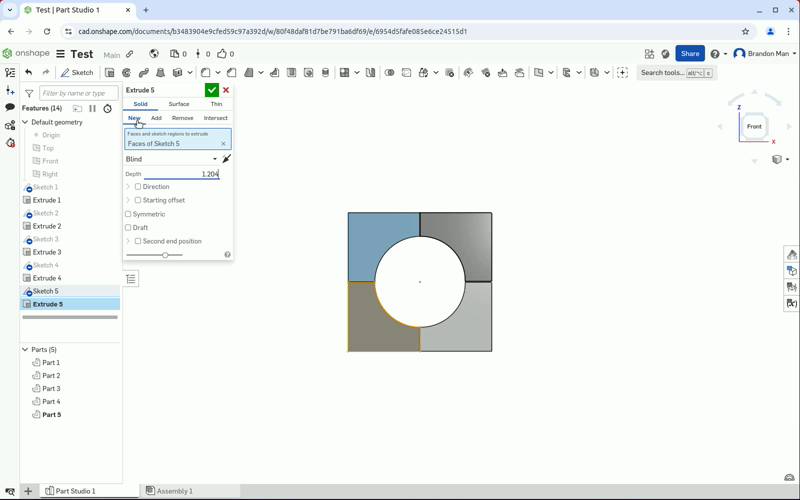
key(enter)
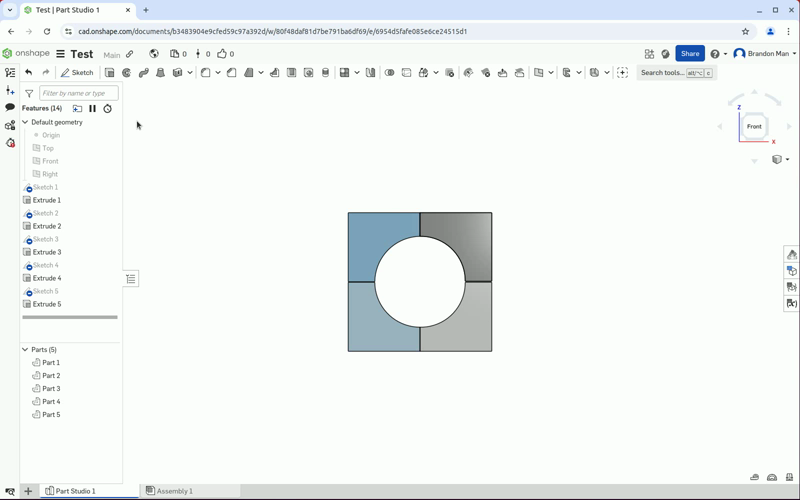
key(shift+h)
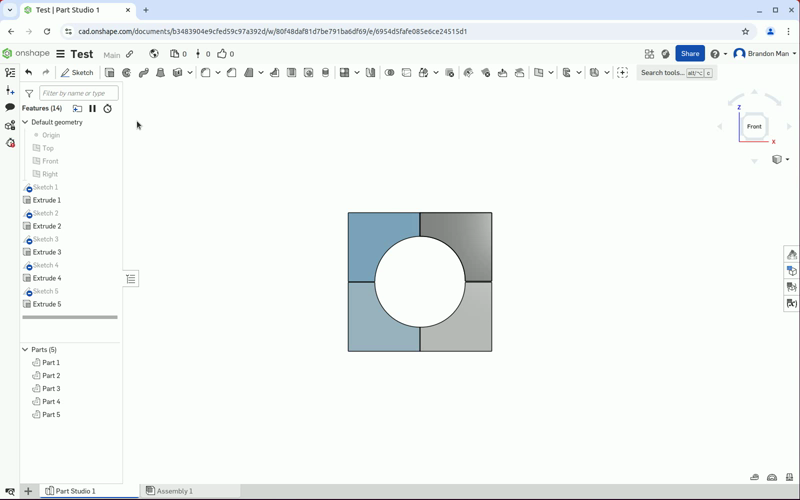
key(shift+h)
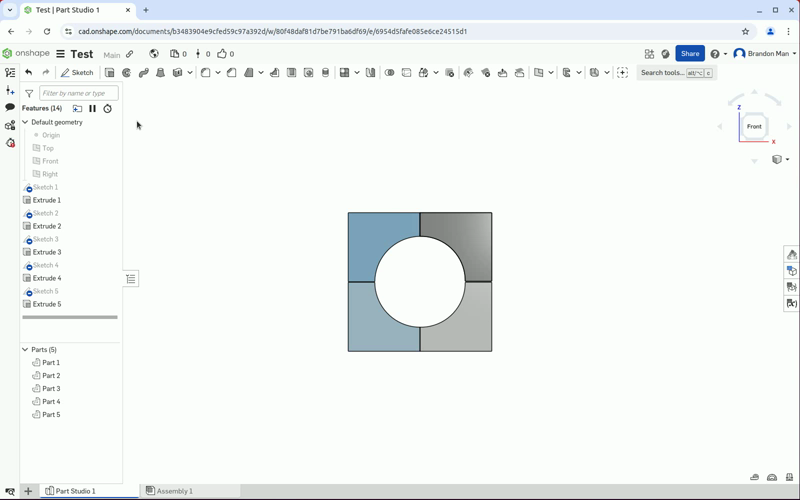
mouse_move(73, 189)
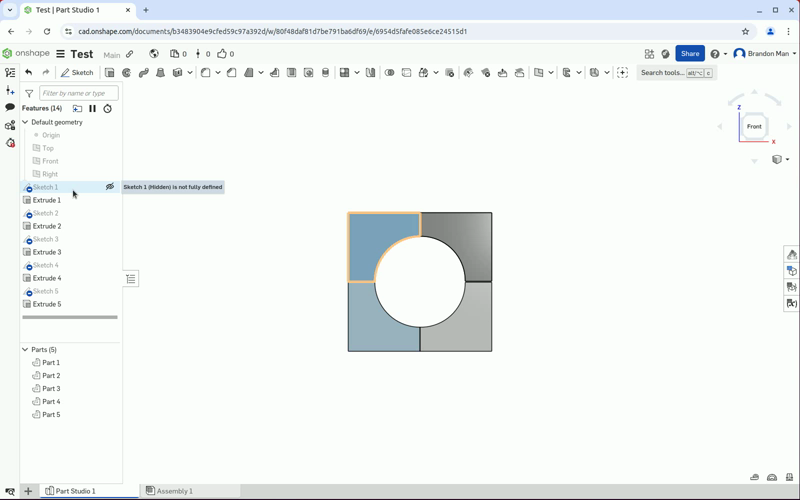
click(73, 189)
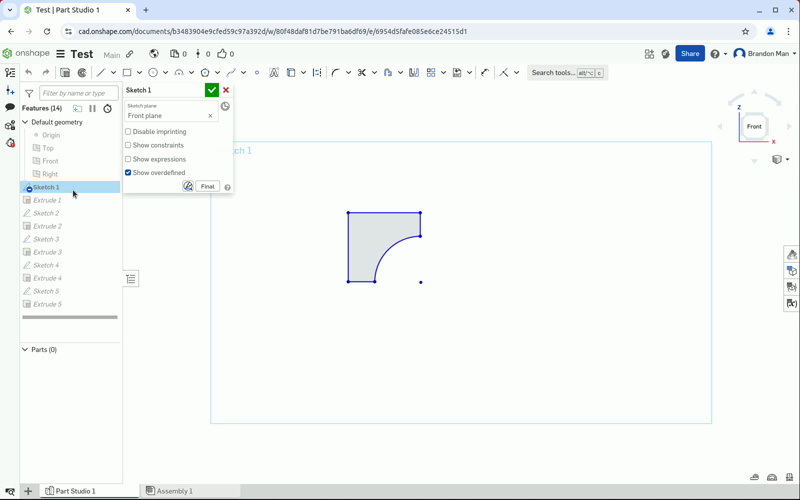
mouse_move(229, 92)
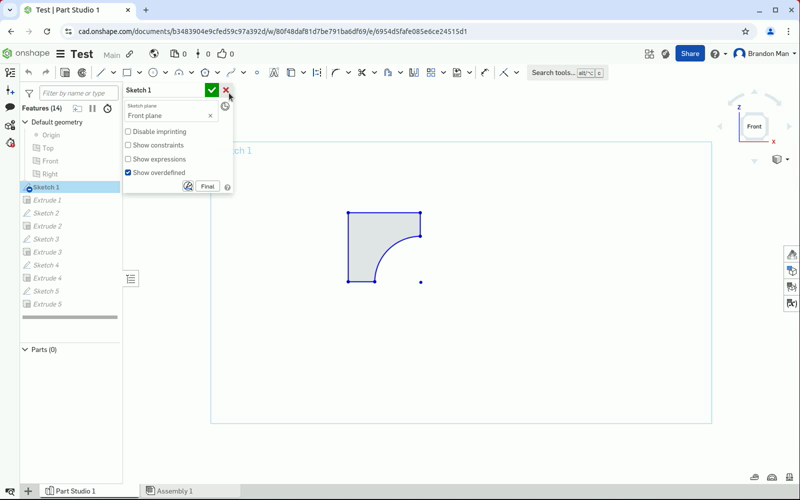
click(229, 92)
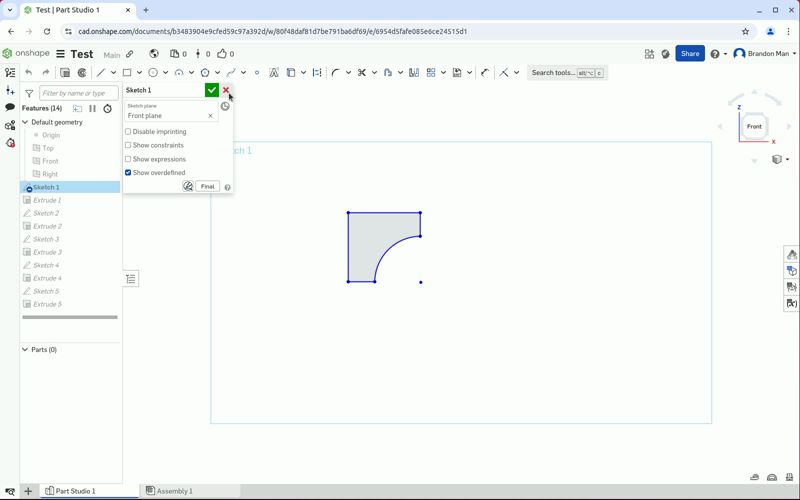
key(shift+s)
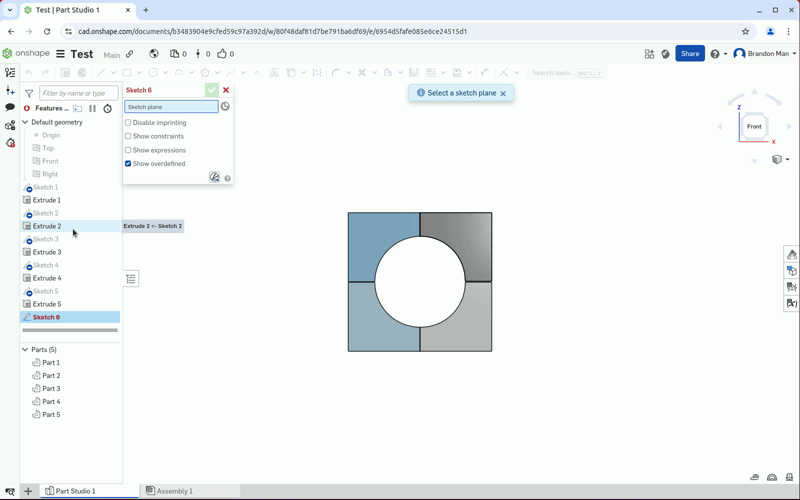
scroll(3)
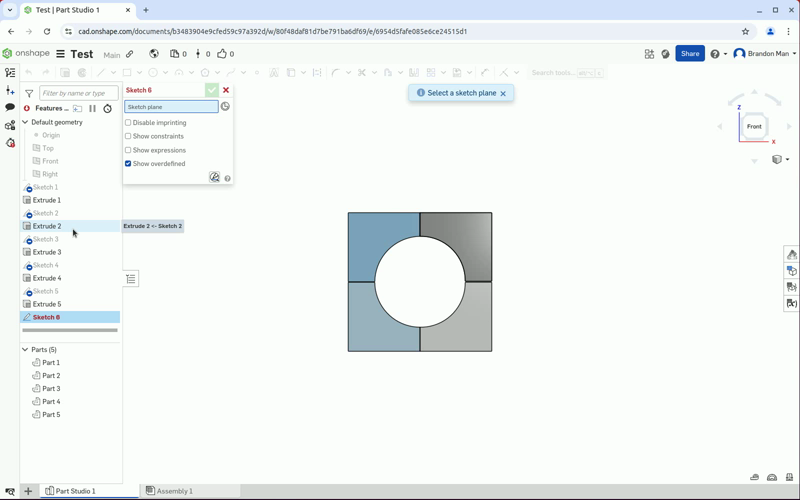
mouse_move(73, 163)
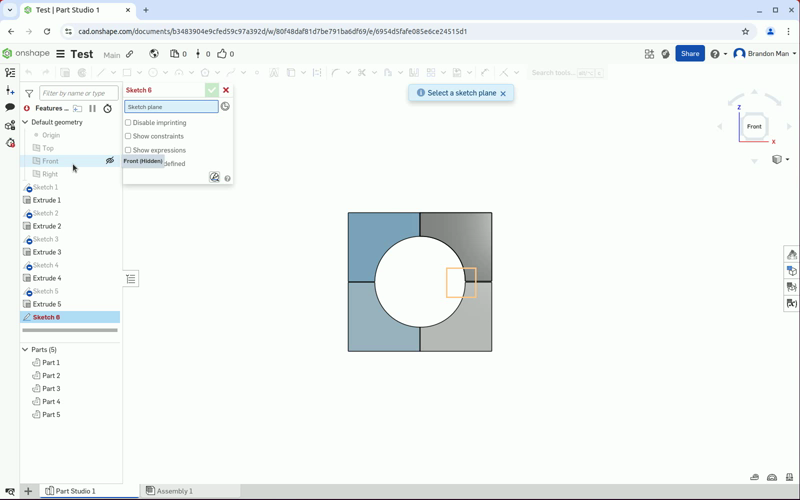
click(73, 163)
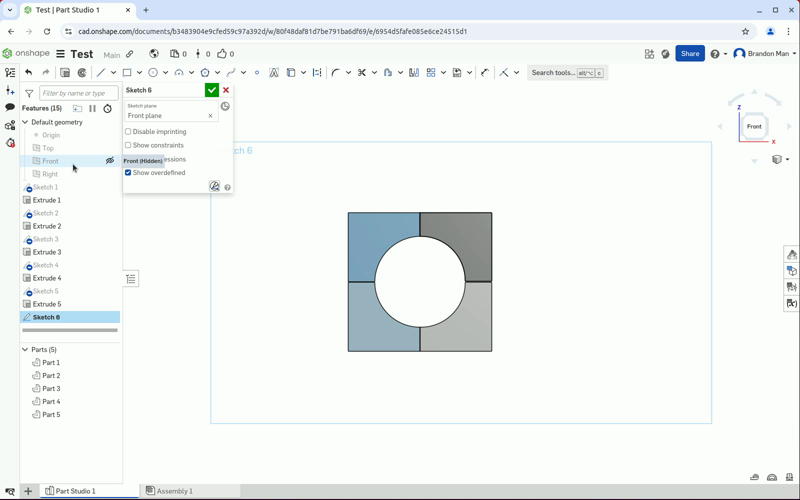
mouse_move(73, 352)
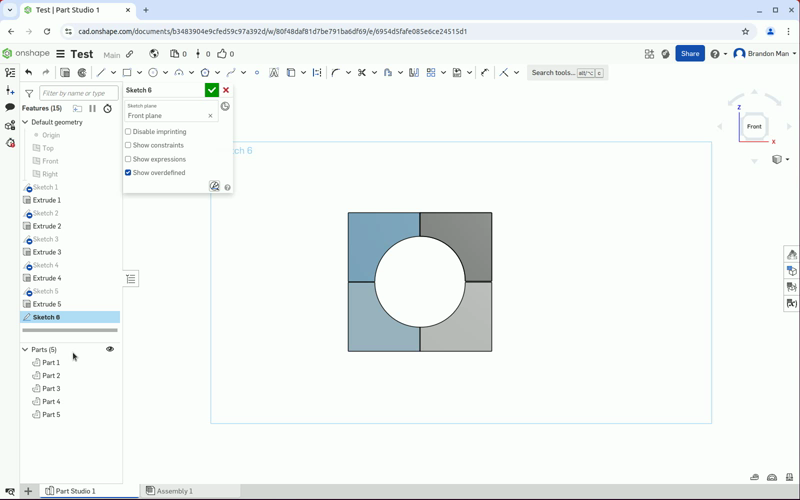
key(y)
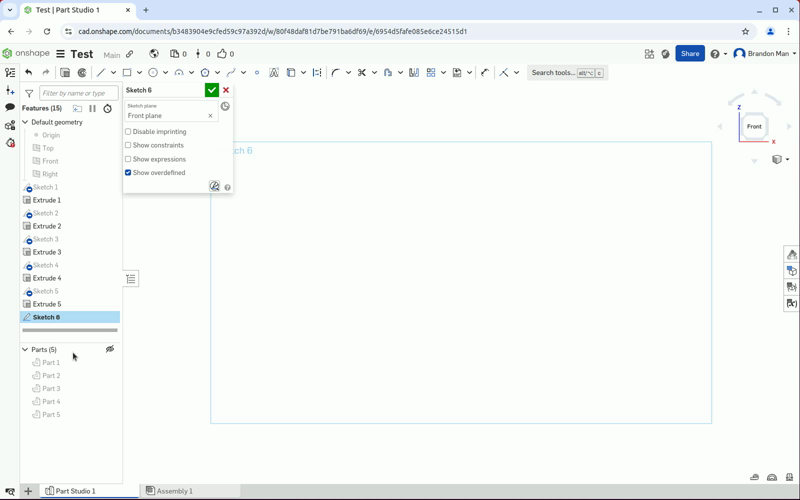
key(a)
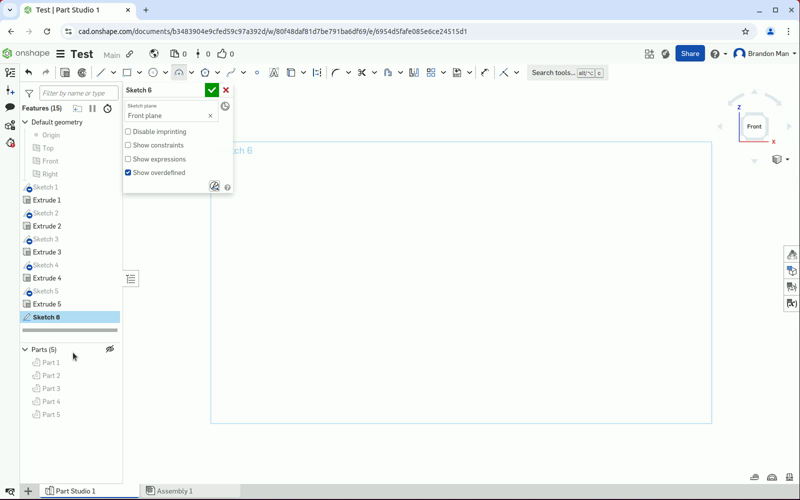
key_down(shift)
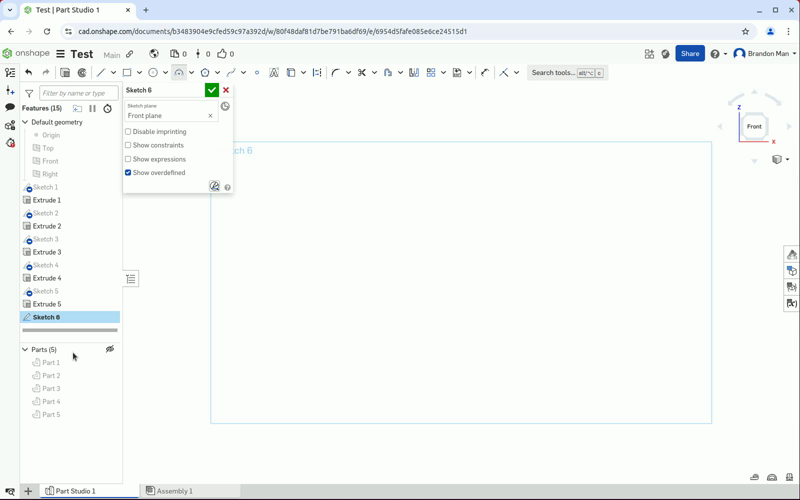
mouse_move(419, 236)
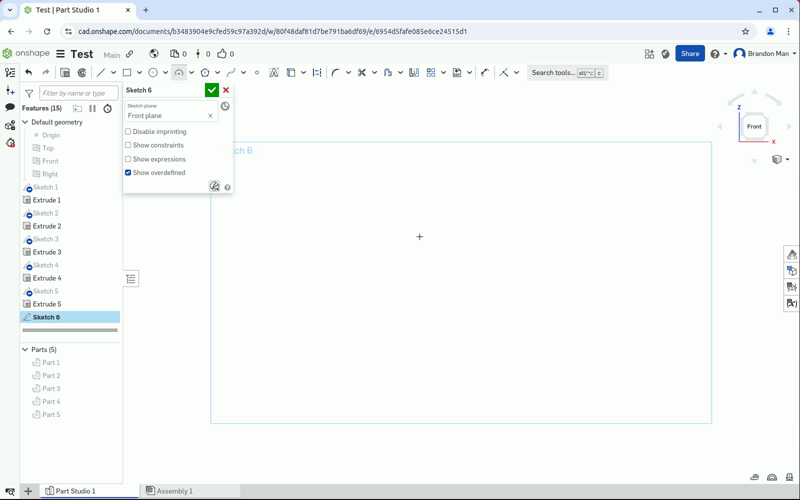
click(419, 236)
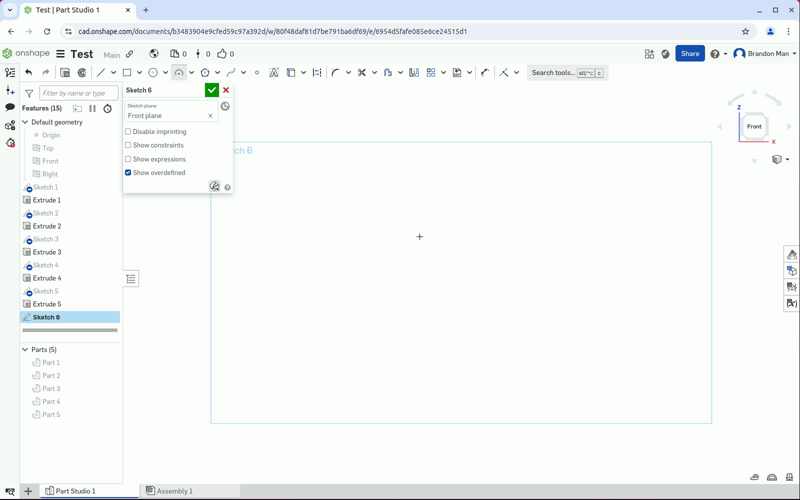
key_up(shift)
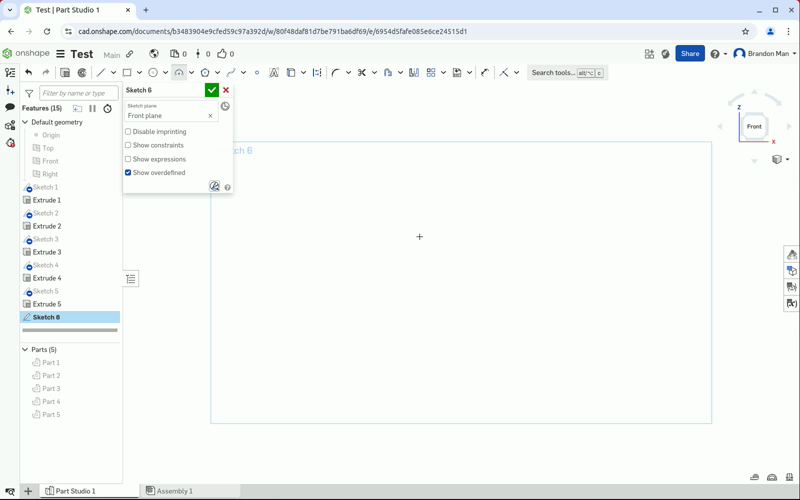
key_down(shift)
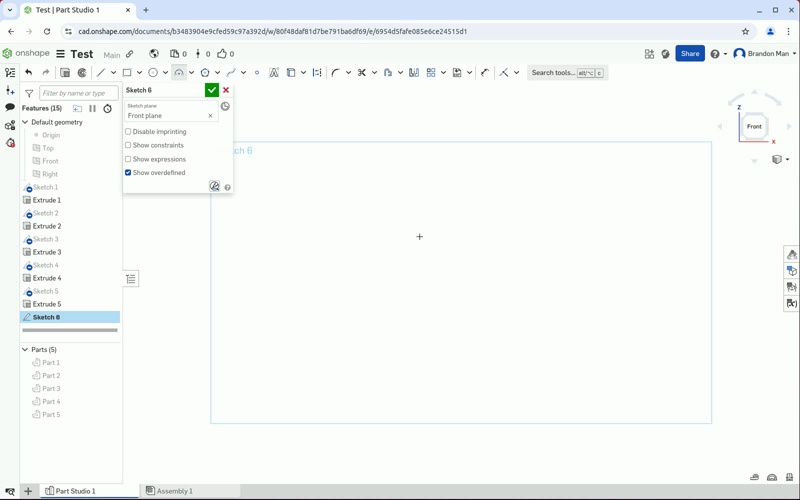
mouse_move(465, 281)
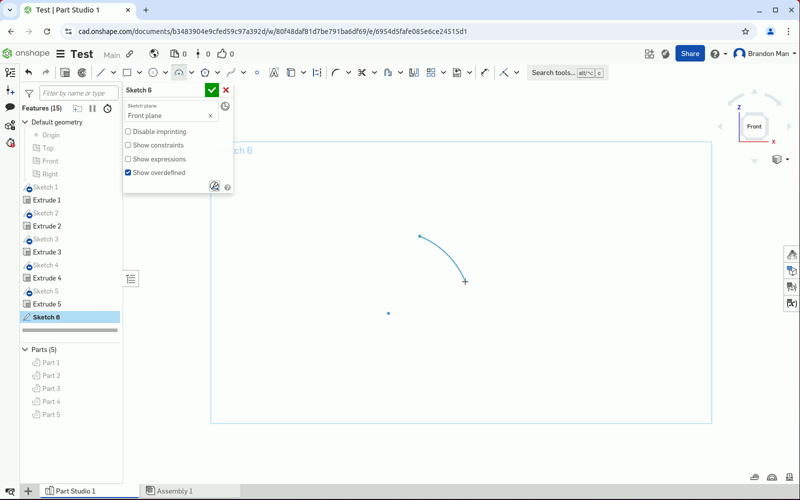
click(465, 281)
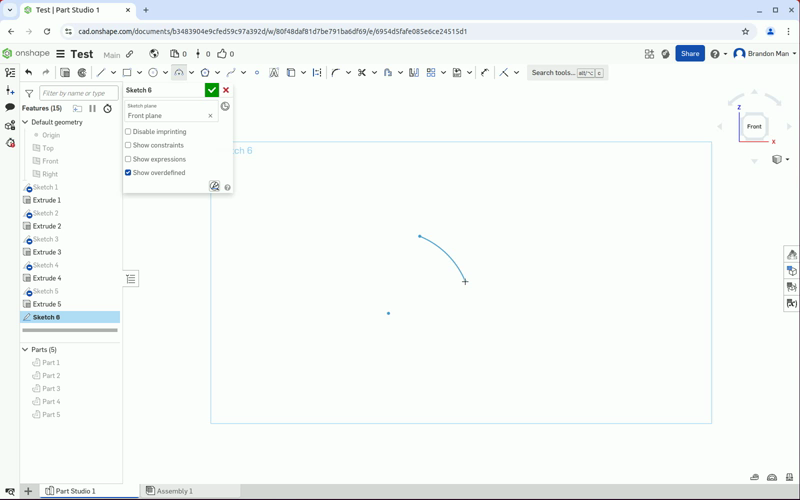
mouse_move(452, 249)
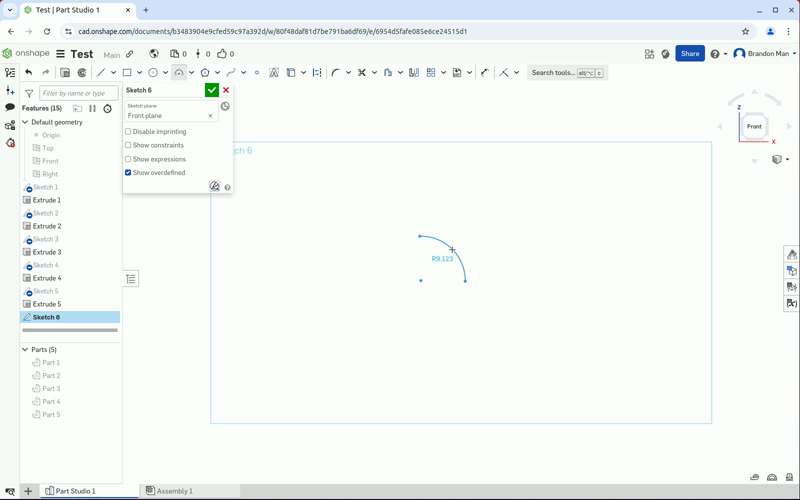
click(452, 249)
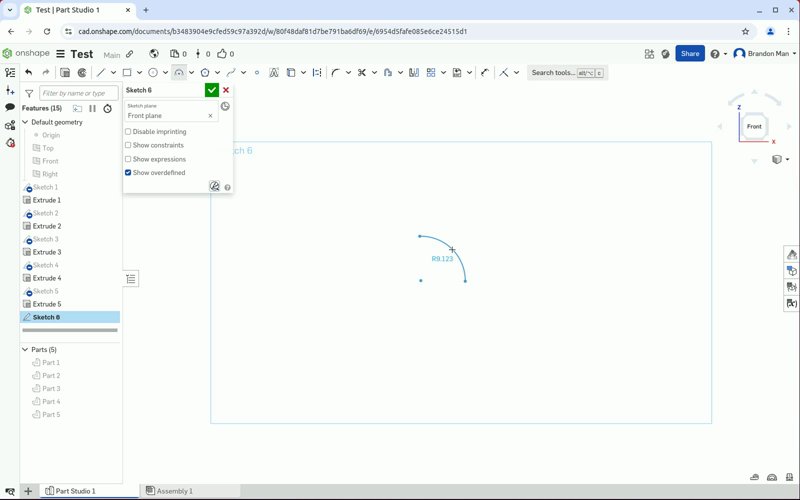
key_up(shift)
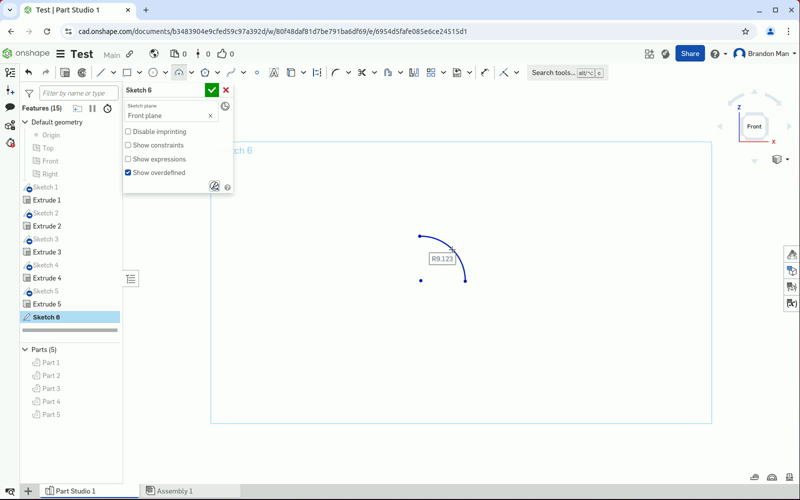
key(esc)
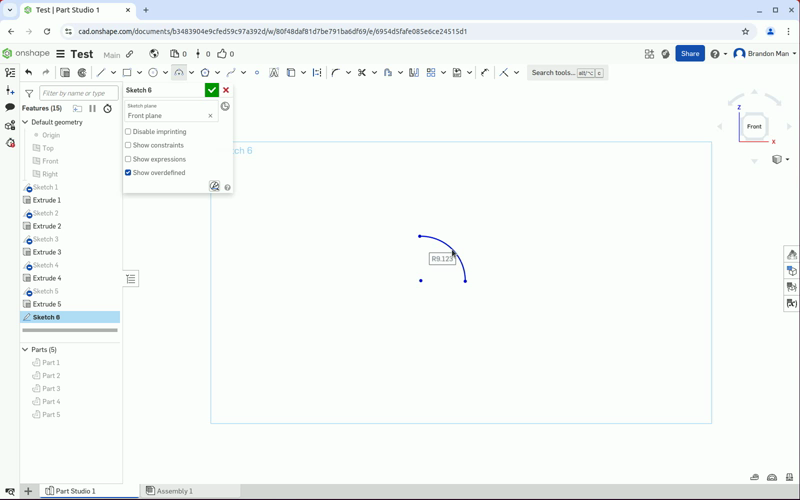
key(l)
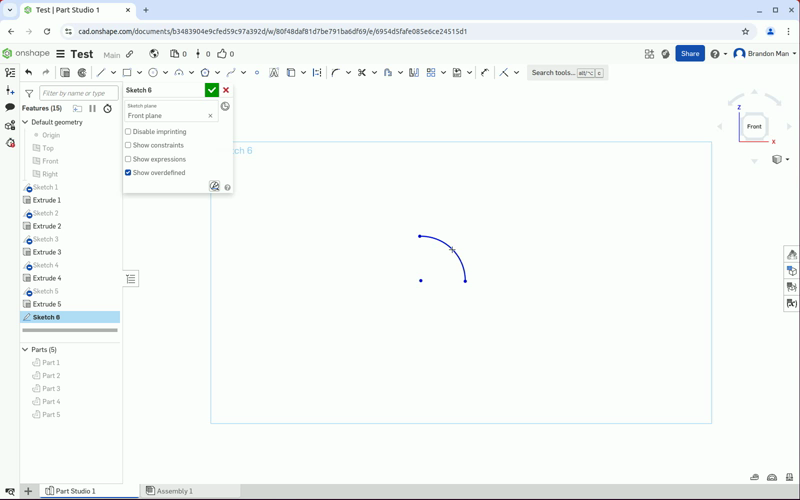
mouse_move(465, 281)
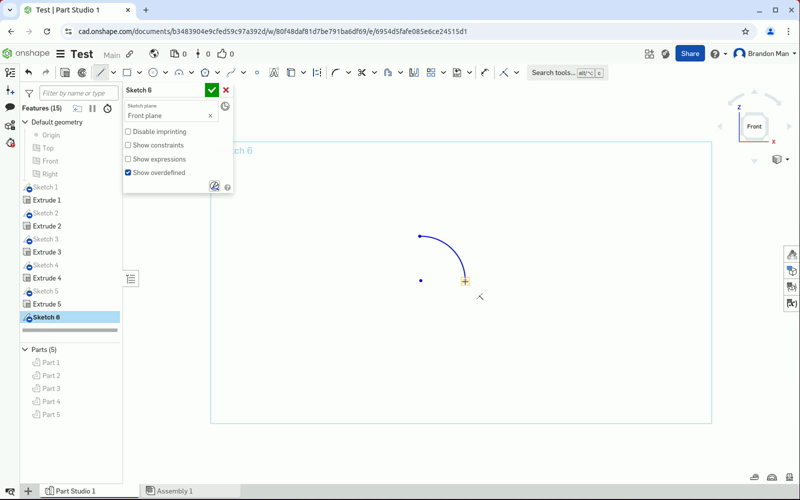
click(465, 281)
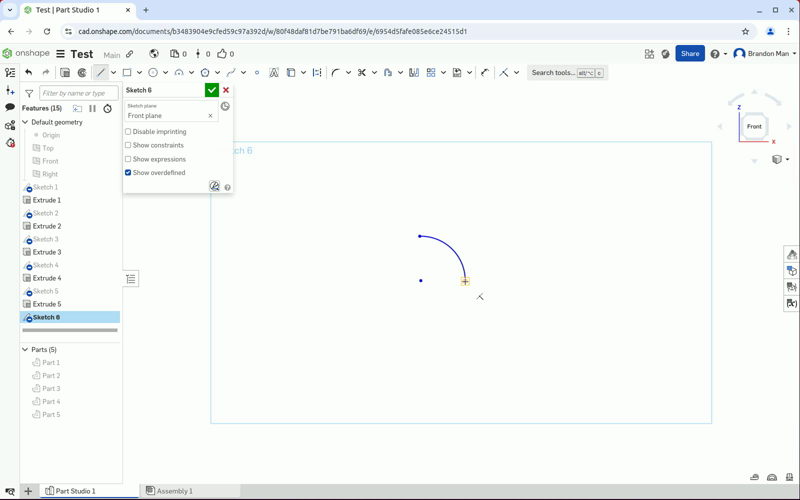
key_down(shift)
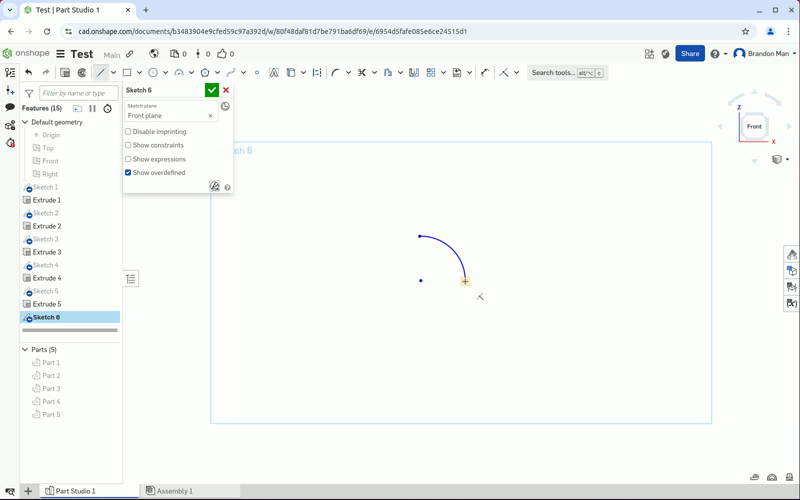
mouse_move(495, 281)
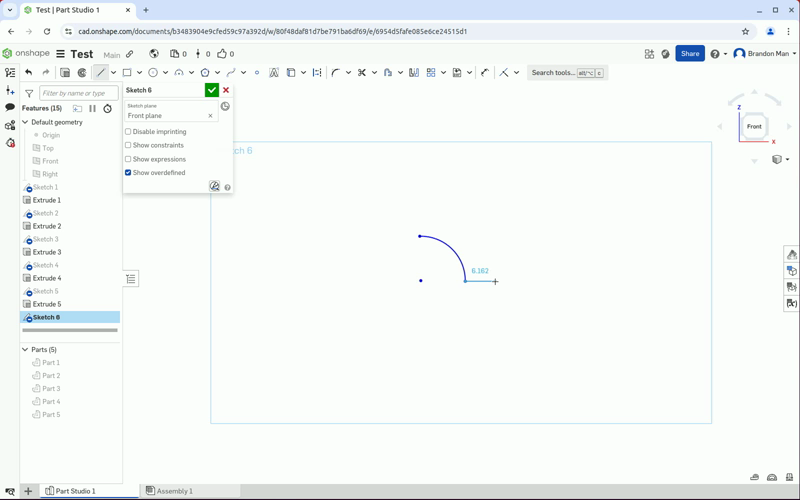
mouse_move(491, 281)
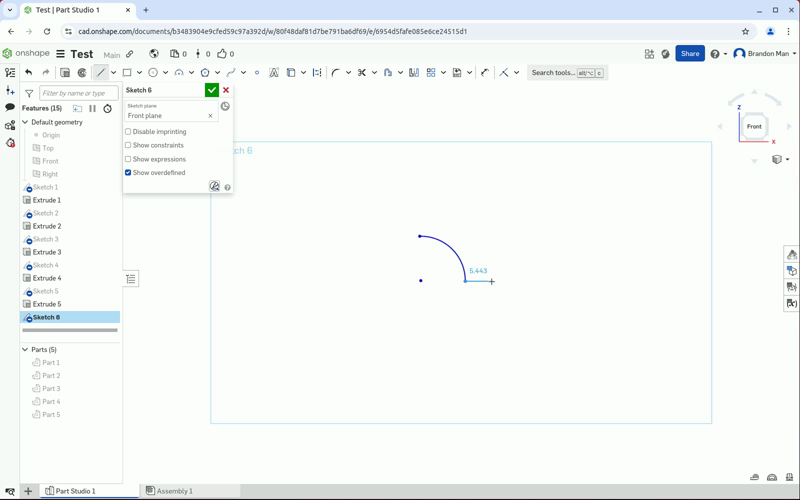
click(491, 281)
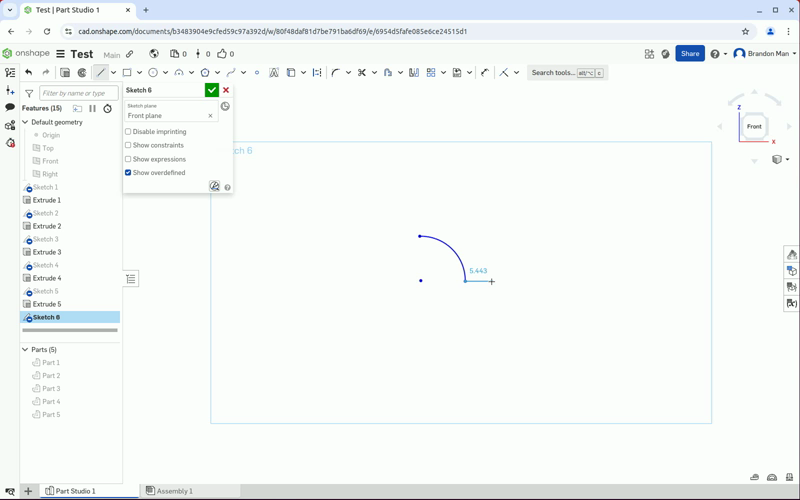
key_up(shift)
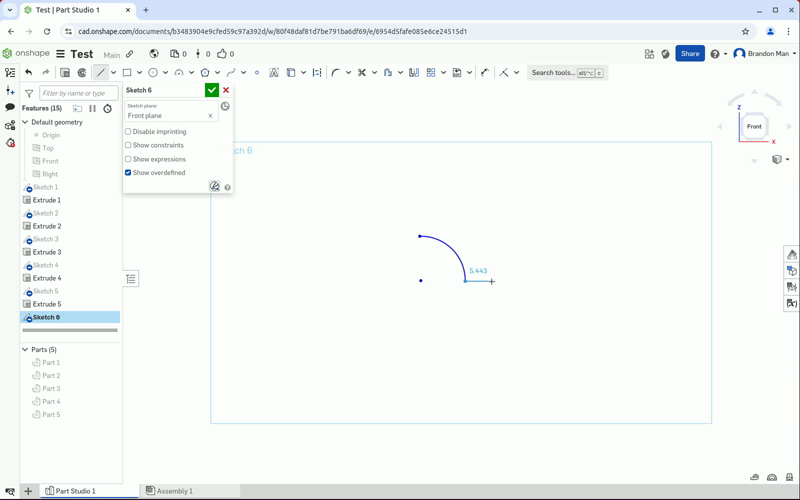
key_down(shift)
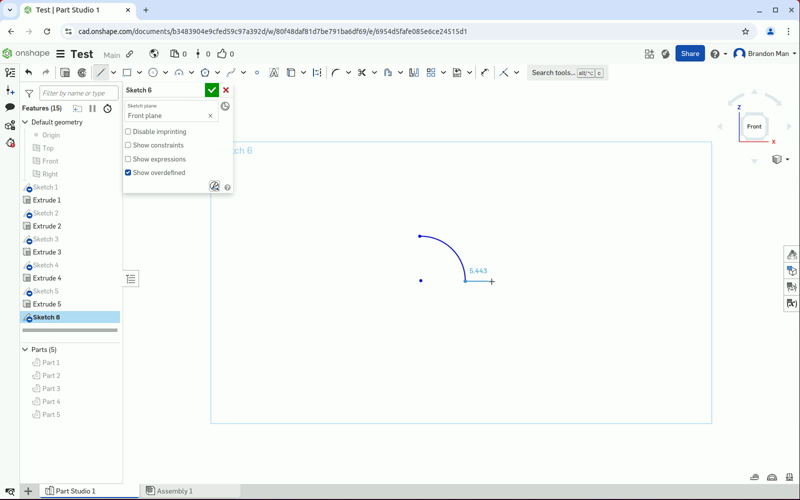
mouse_move(491, 212)
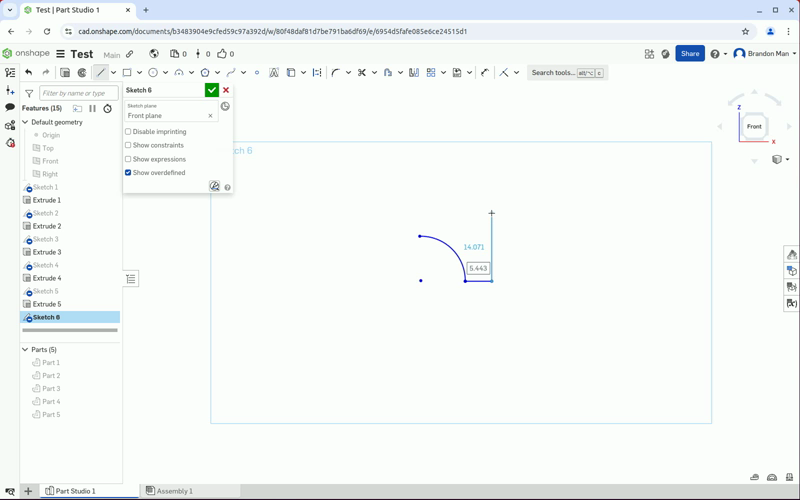
click(491, 212)
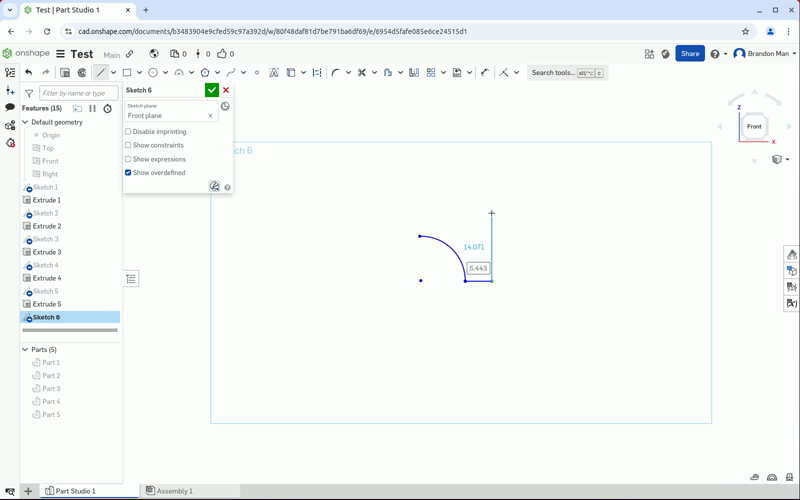
key_up(shift)
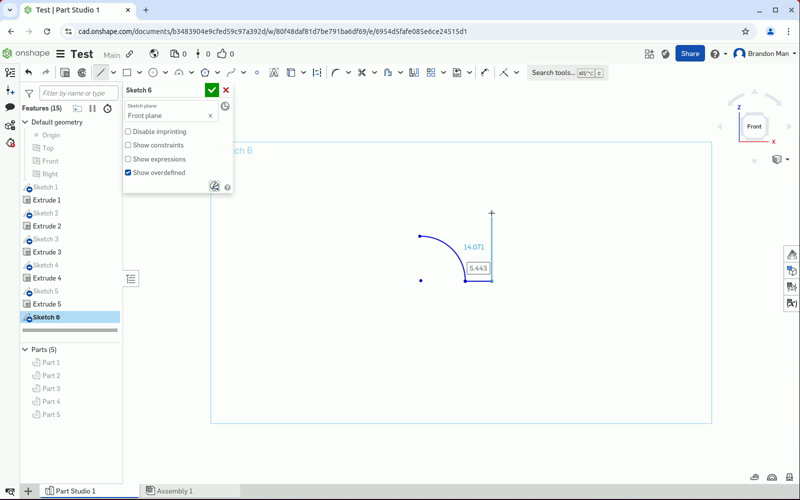
key_down(shift)
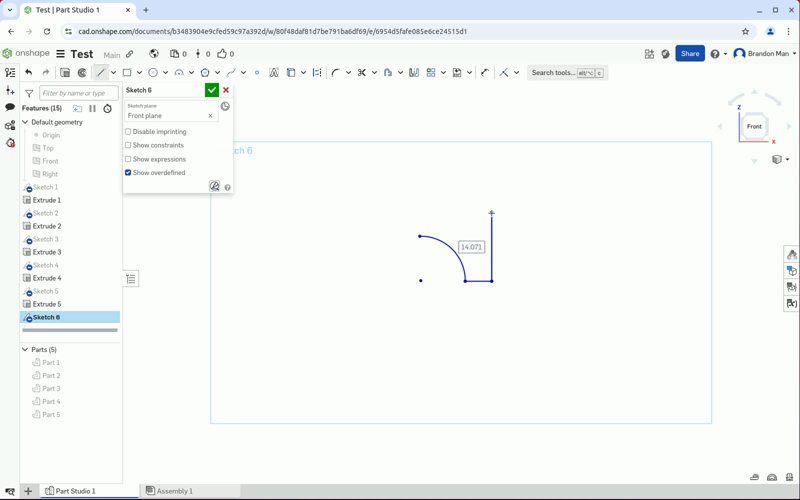
mouse_move(419, 212)
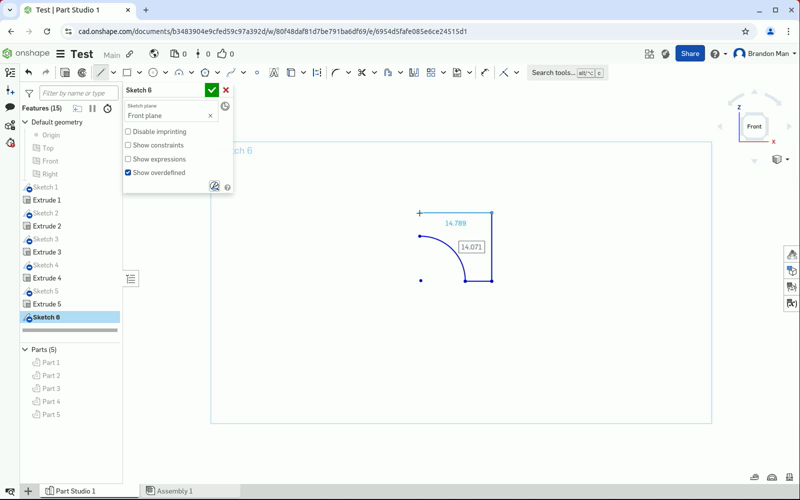
click(419, 212)
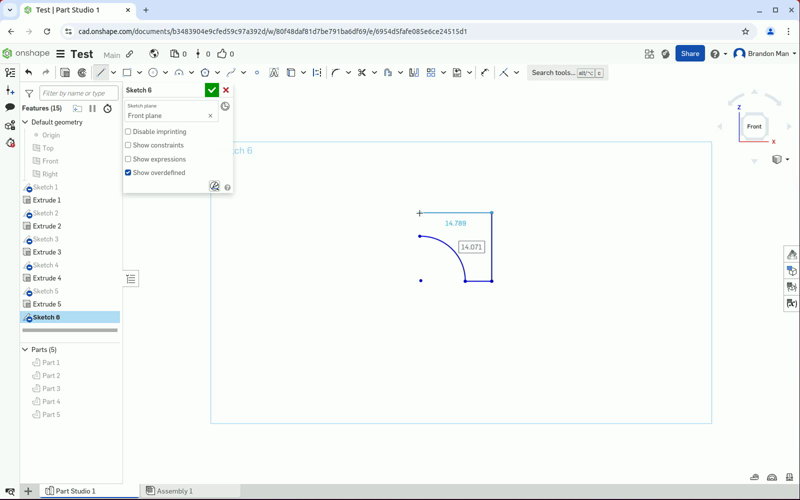
key_up(shift)
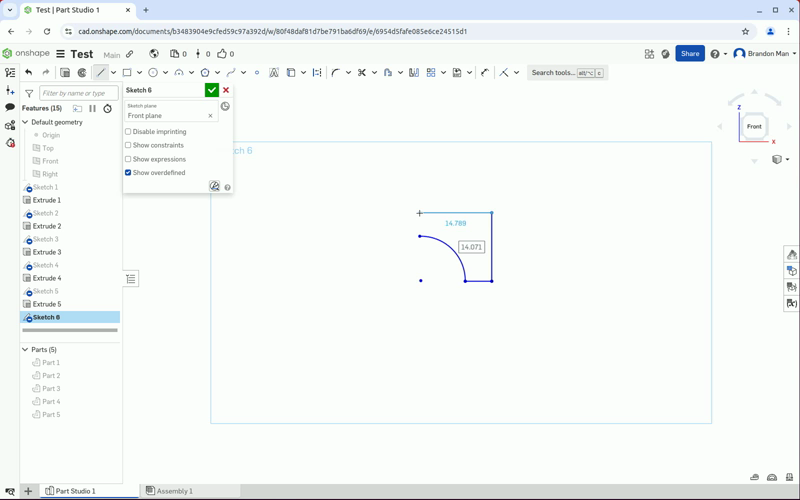
mouse_move(449, 212)
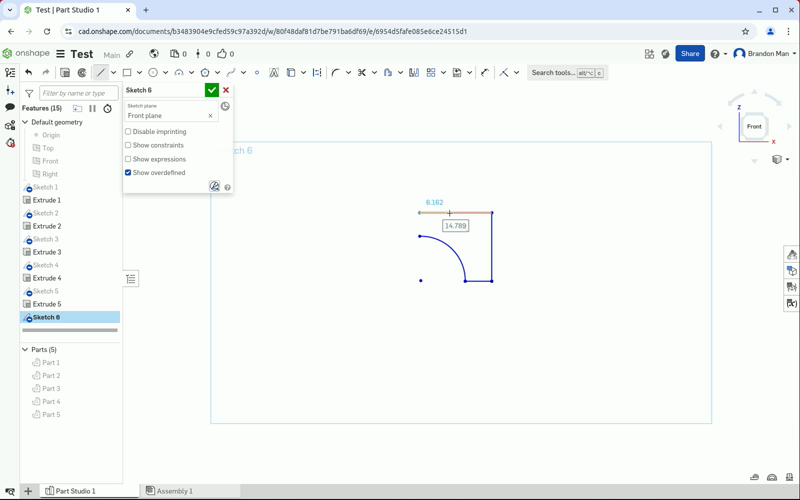
key_down(shift)
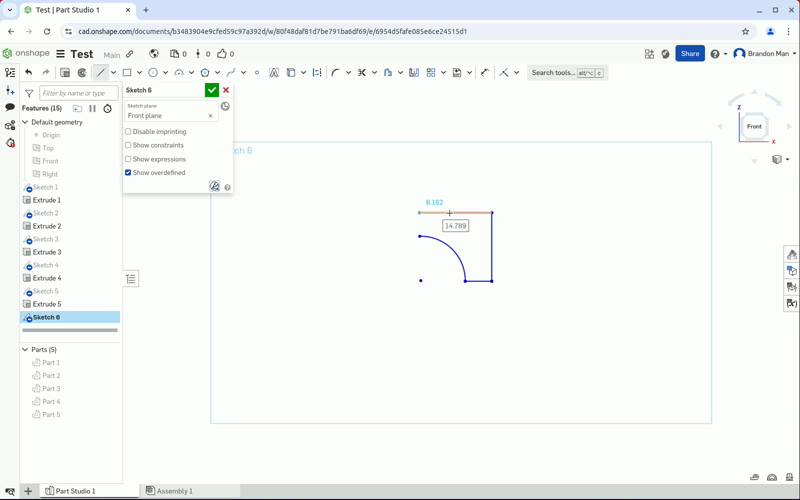
mouse_move(419, 236)
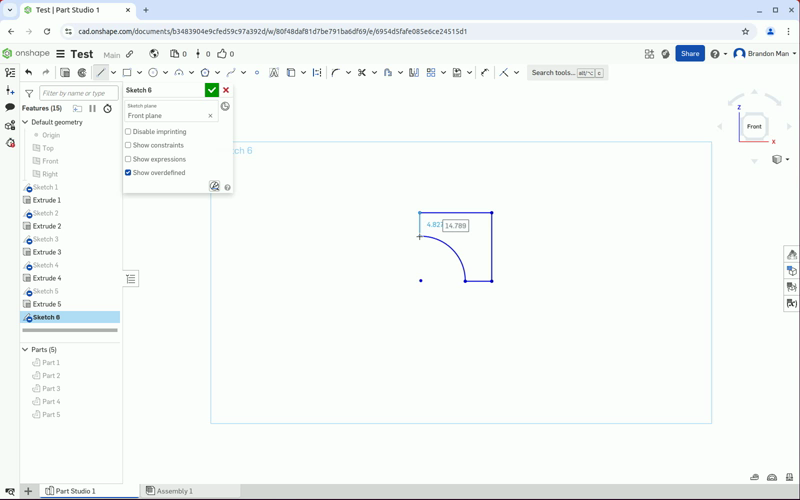
key_up(shift)
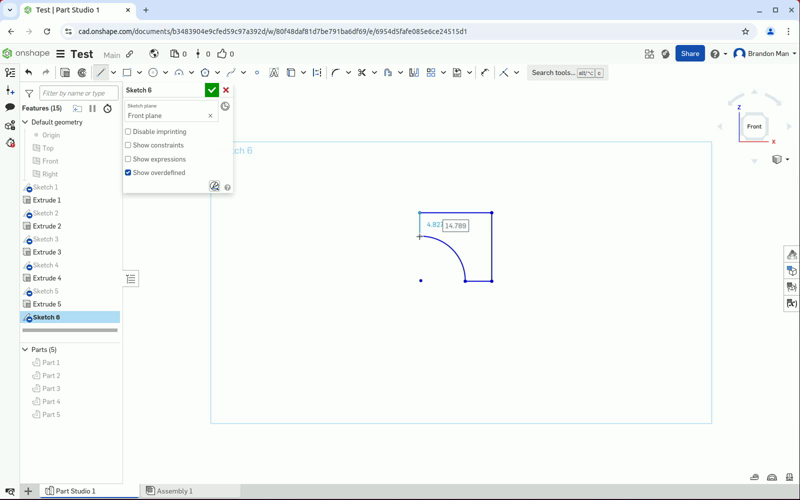
click(419, 236)
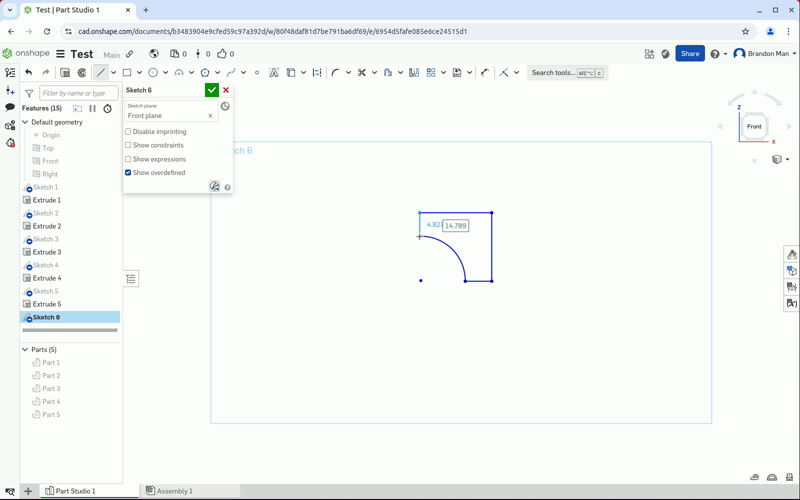
key(esc)
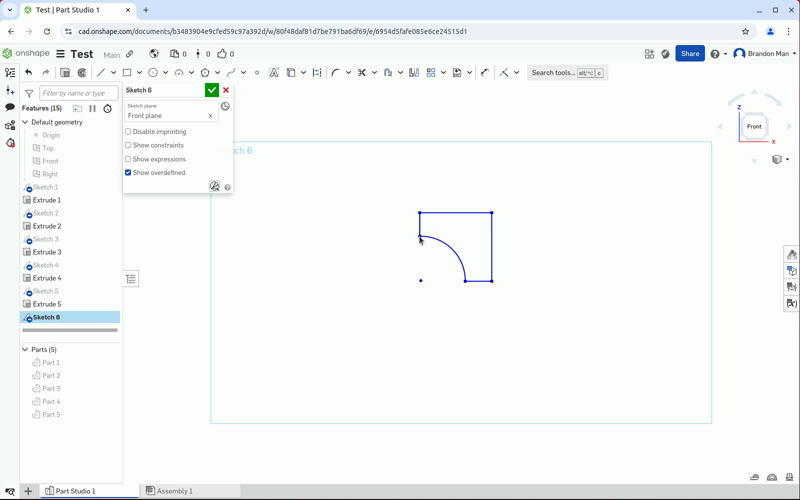
mouse_move(470, 275)
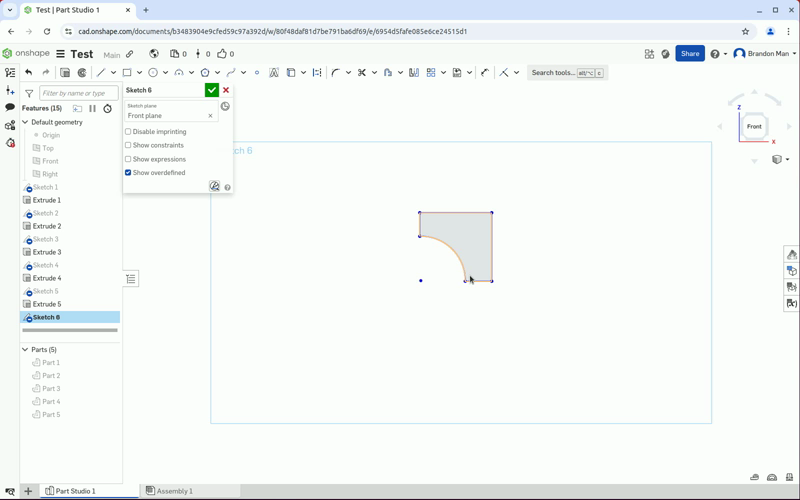
click(470, 275)
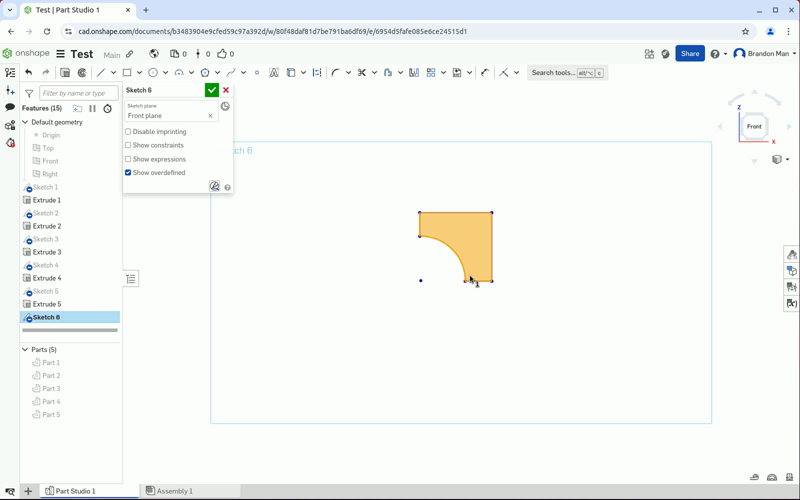
mouse_move(73, 352)
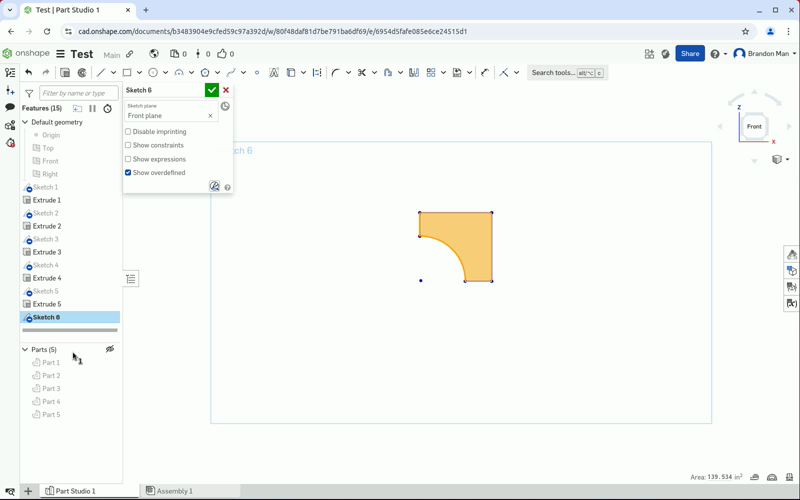
key(shift+y)
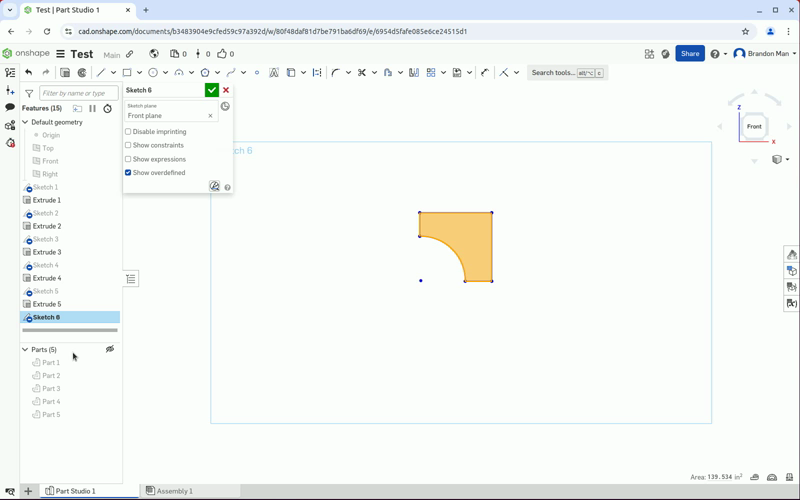
key(shift+e)
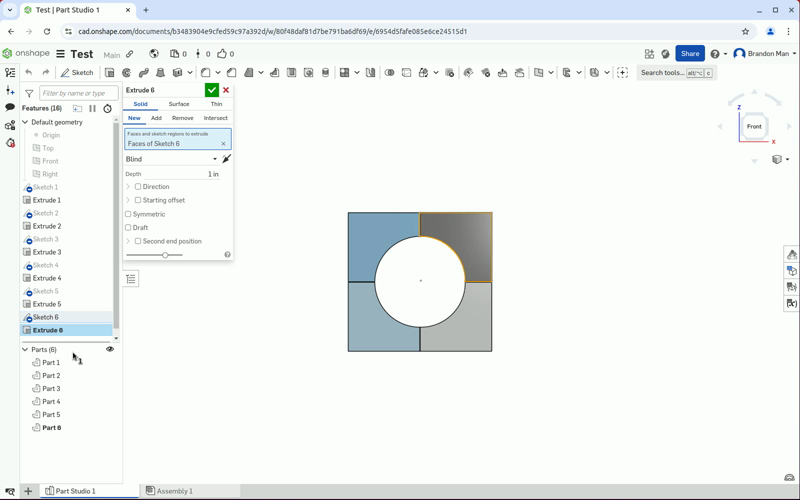
mouse_move(143, 106)
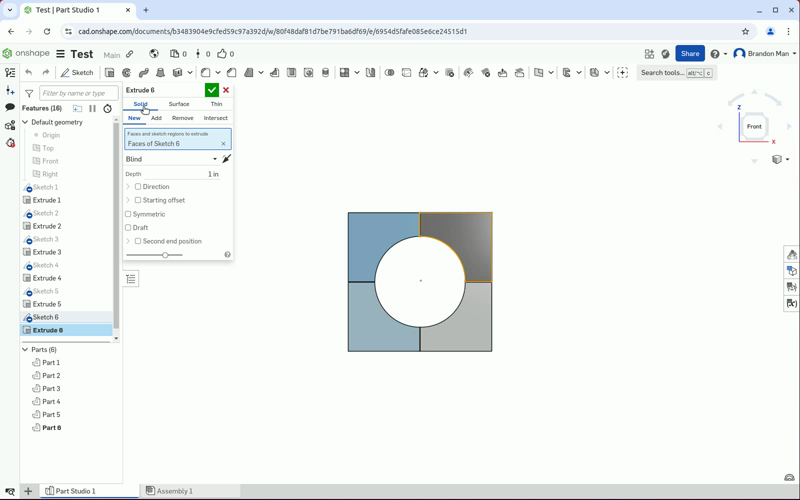
click(143, 106)
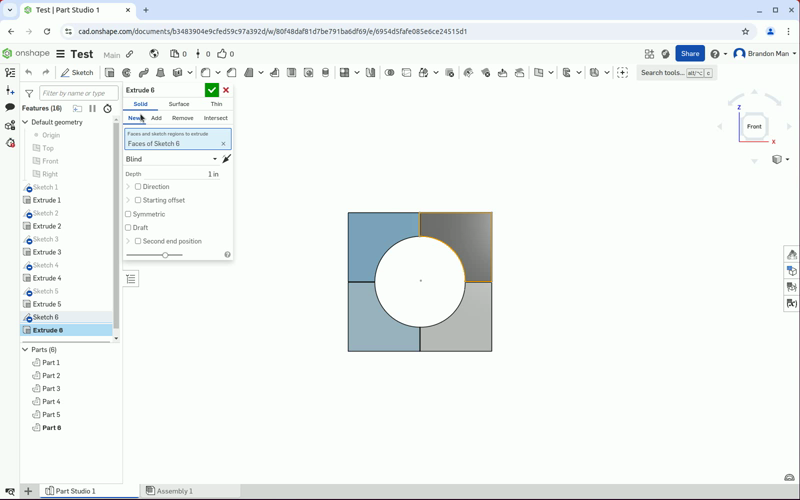
mouse_move(137, 120)
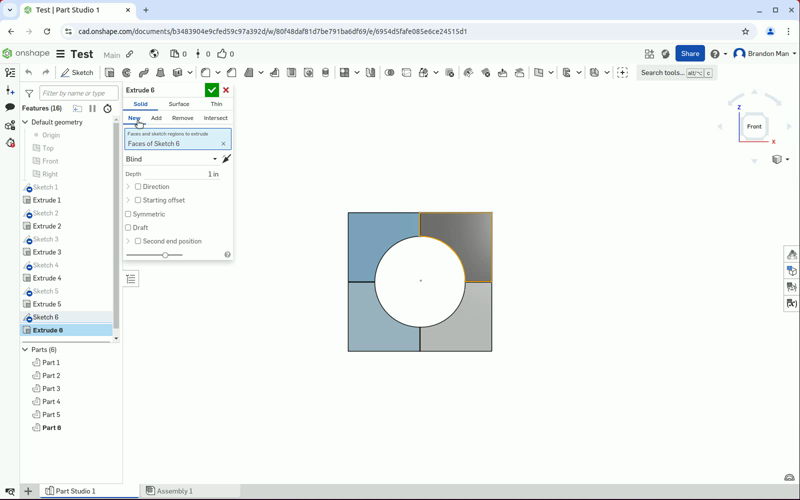
click(137, 120)
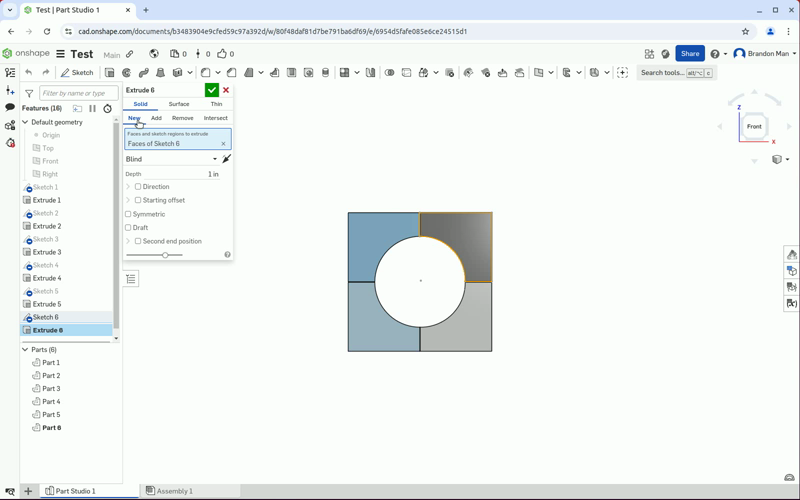
key(tab, 4)
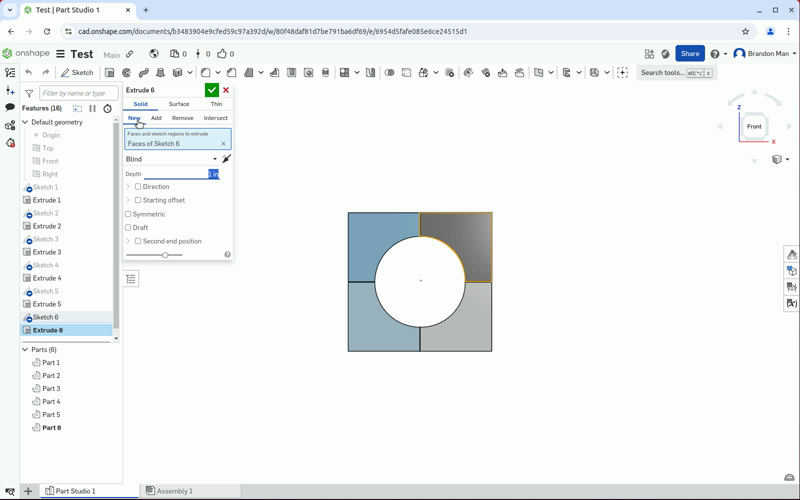
text(1.204)
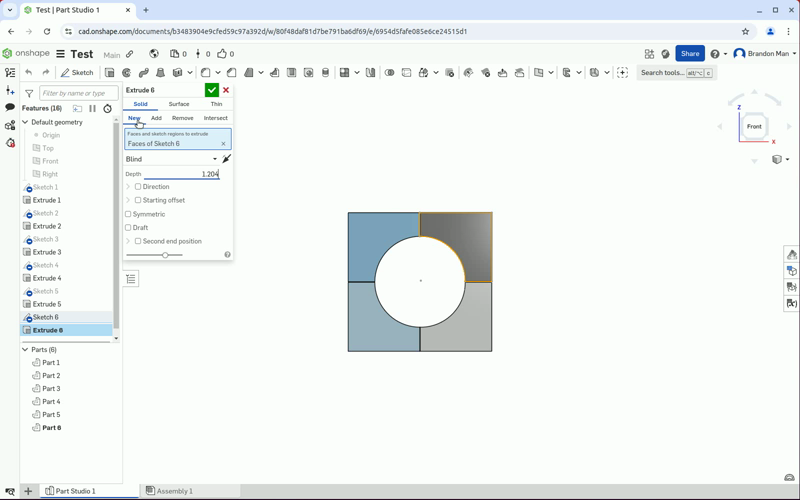
key(enter)
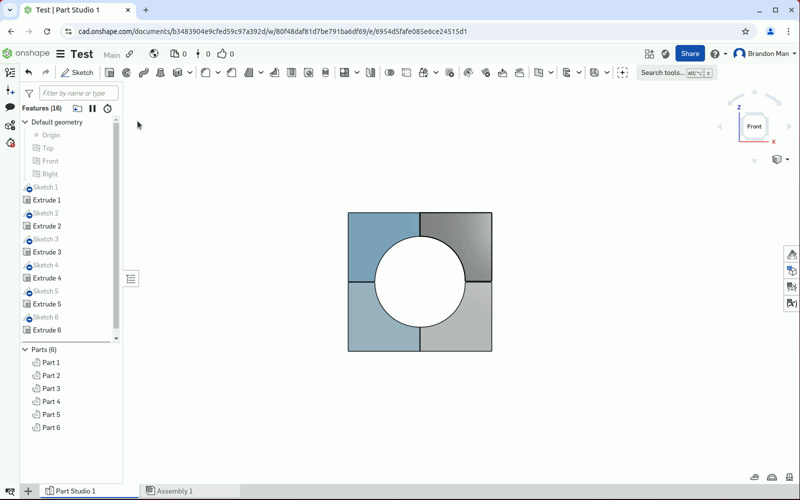
key(shift+h)
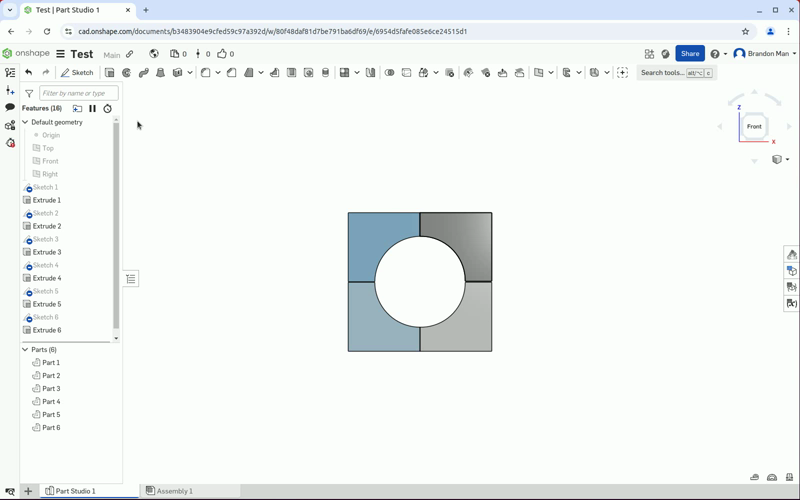
key(shift+h)
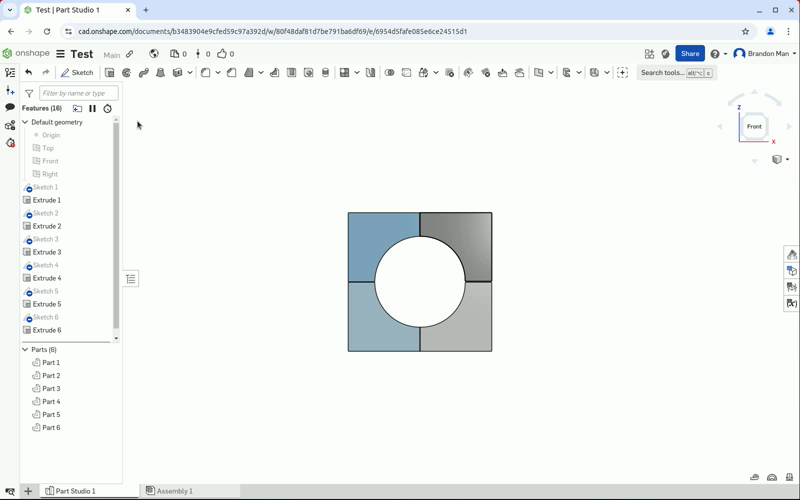
mouse_move(69, 189)
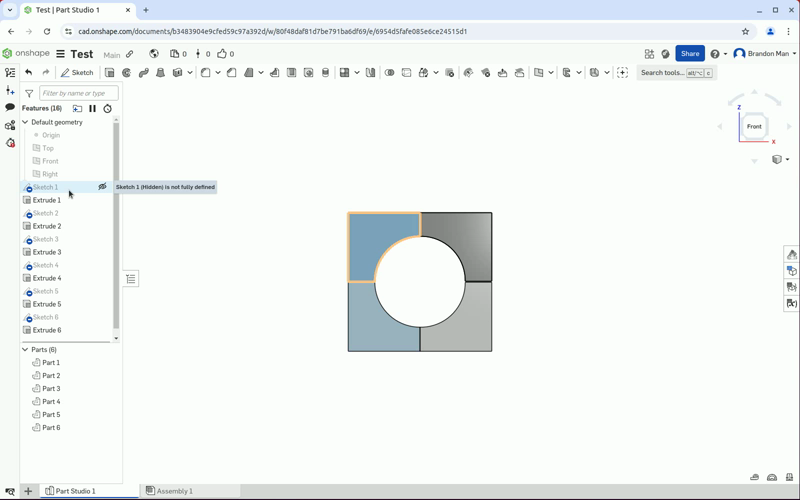
click(69, 189)
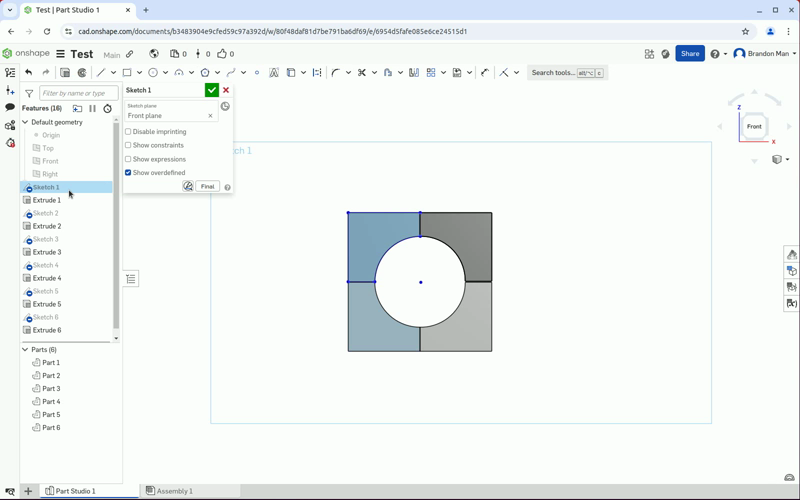
mouse_move(229, 92)
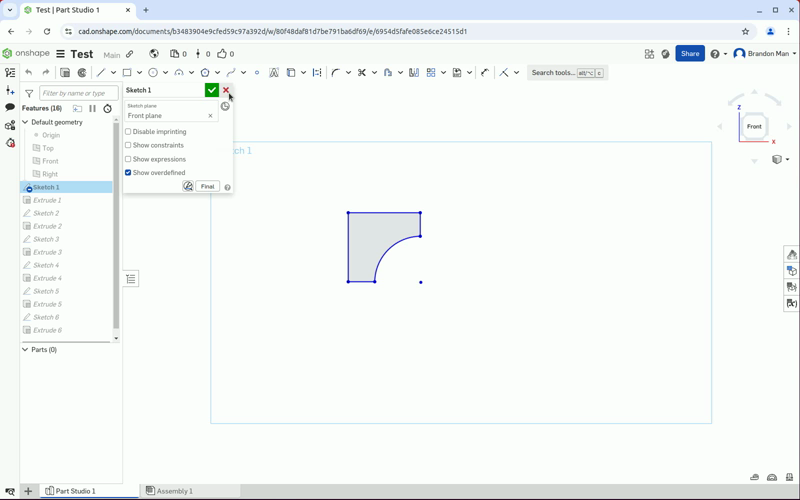
click(229, 92)
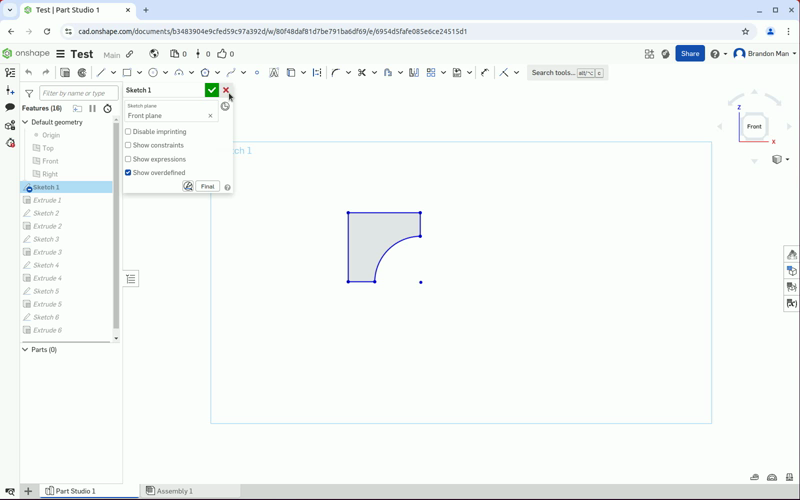
key(shift+s)
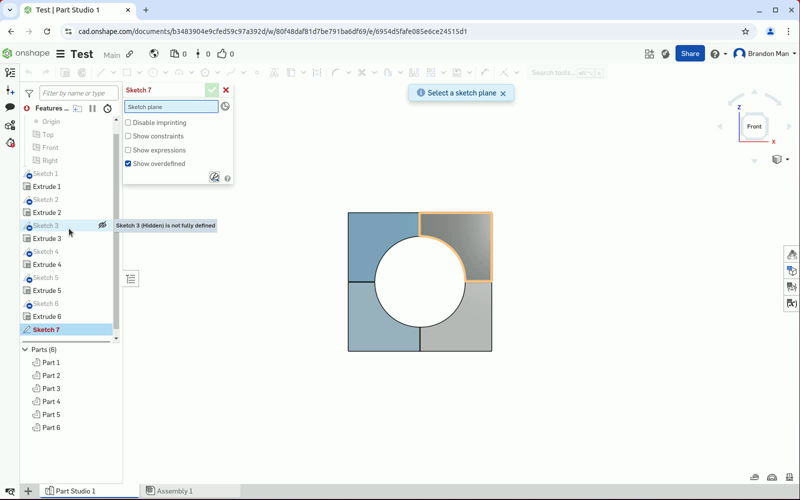
scroll(3)
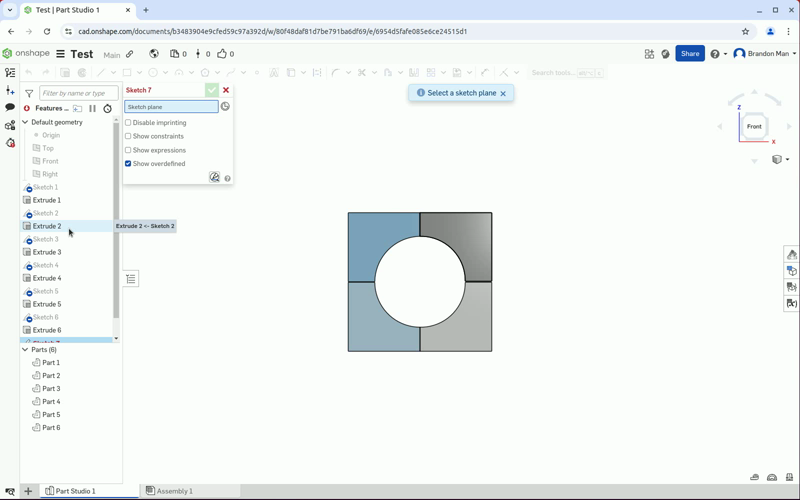
mouse_move(69, 163)
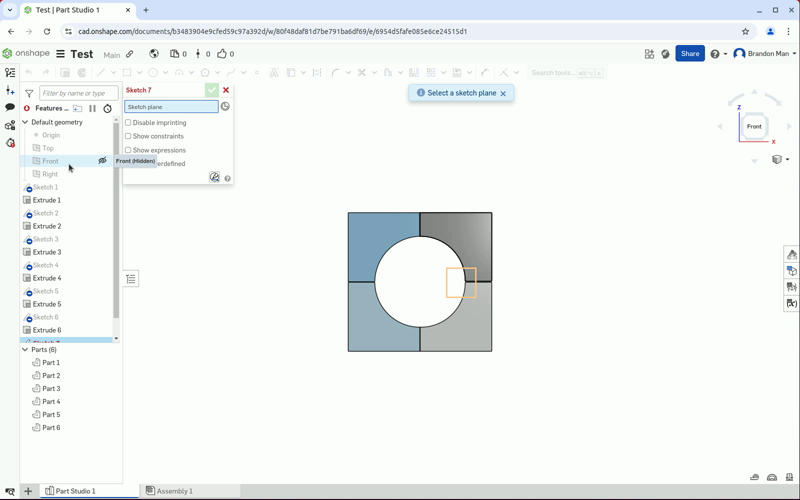
click(69, 163)
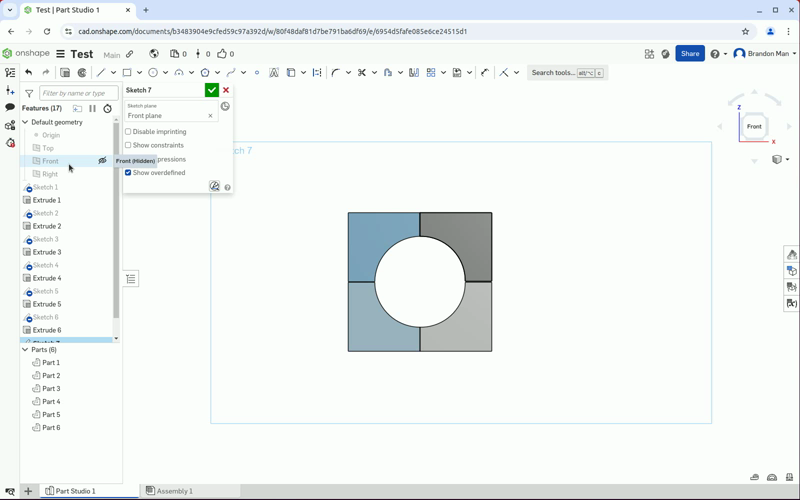
mouse_move(73, 352)
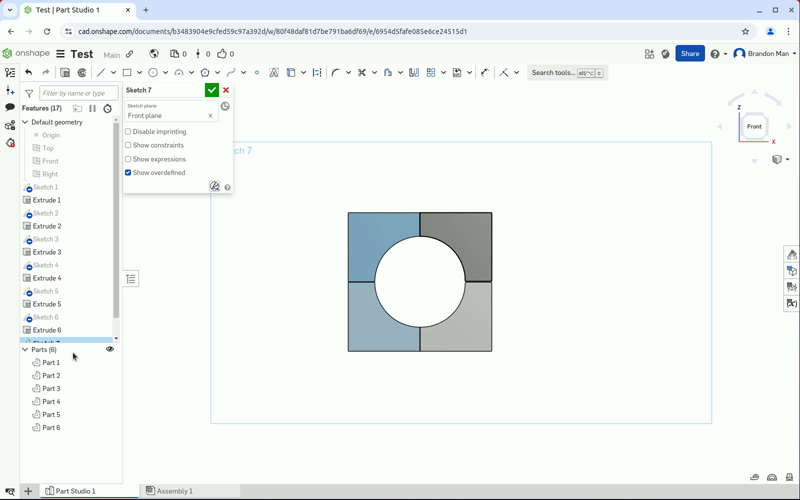
key(y)
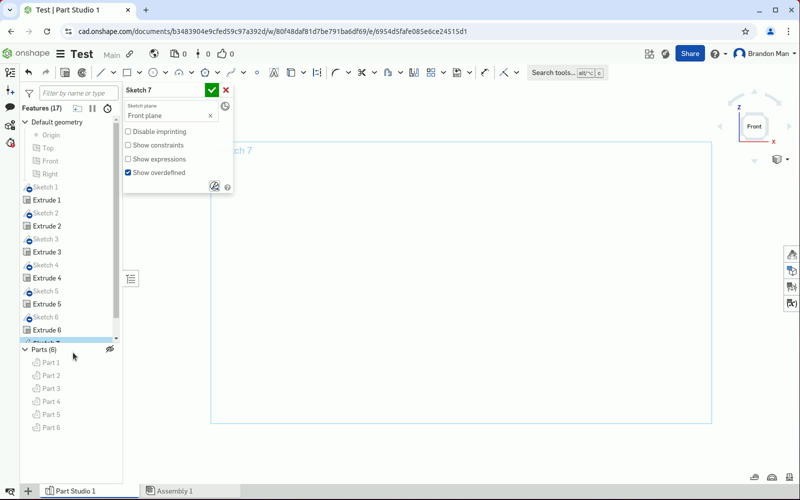
key(l)
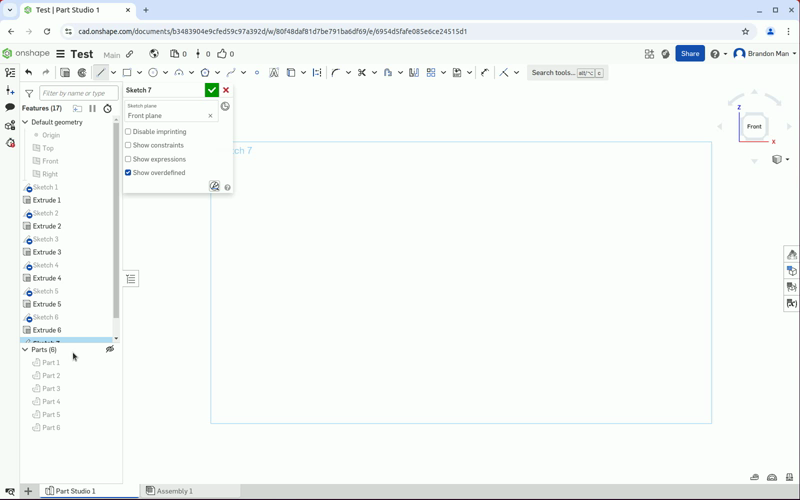
key_down(shift)
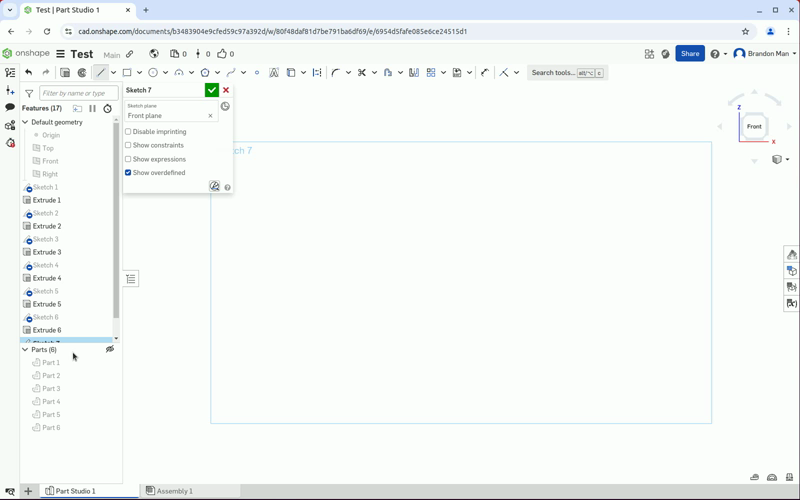
mouse_move(348, 281)
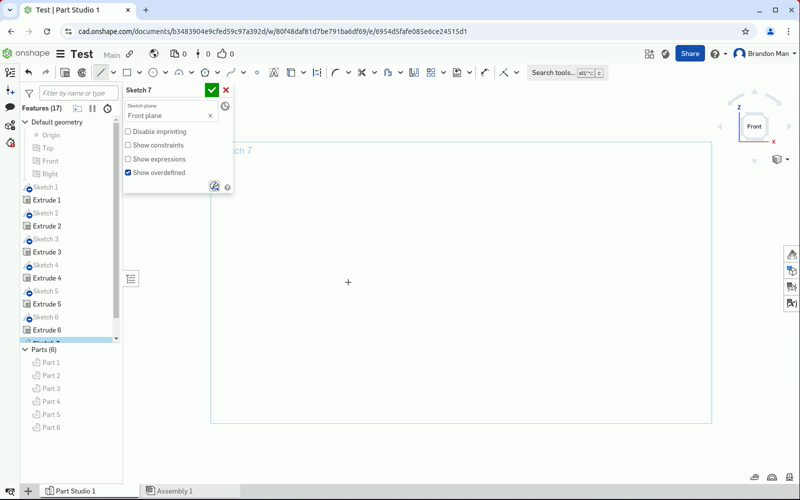
click(348, 281)
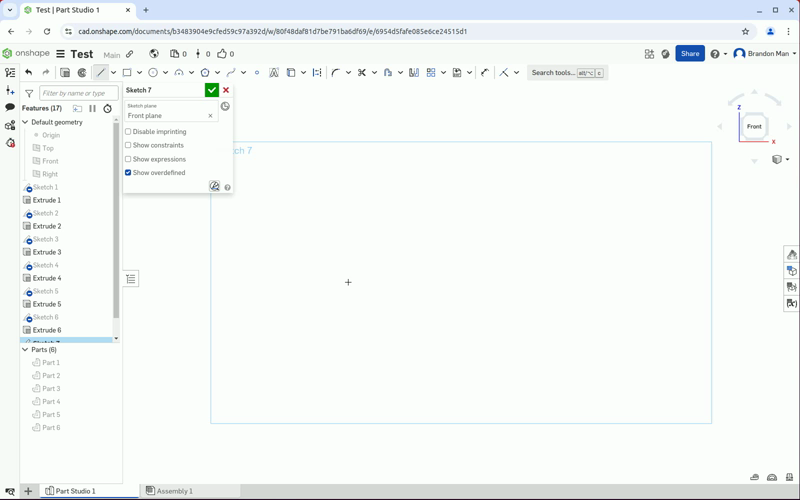
key_up(shift)
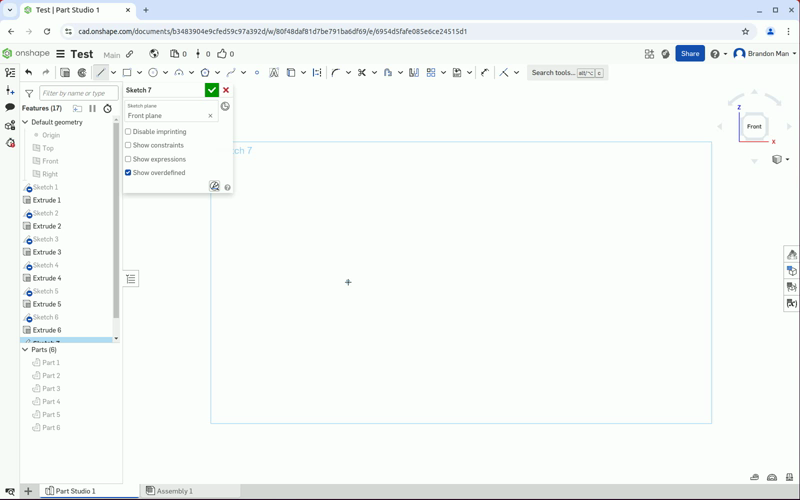
key_down(shift)
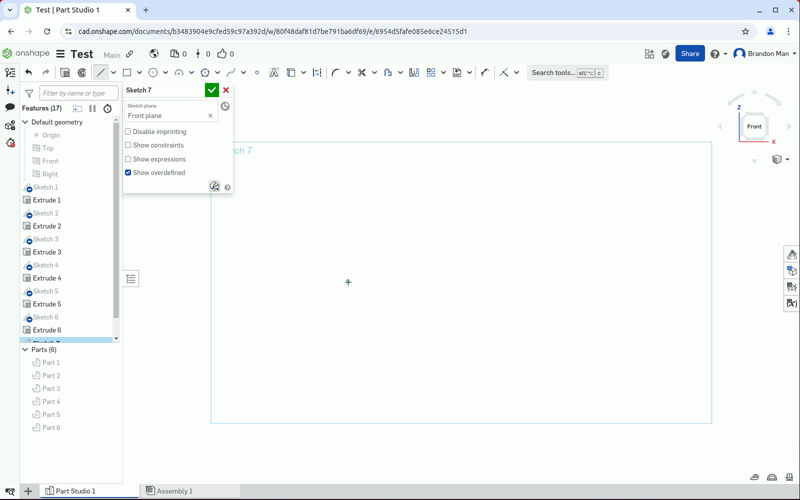
mouse_move(378, 281)
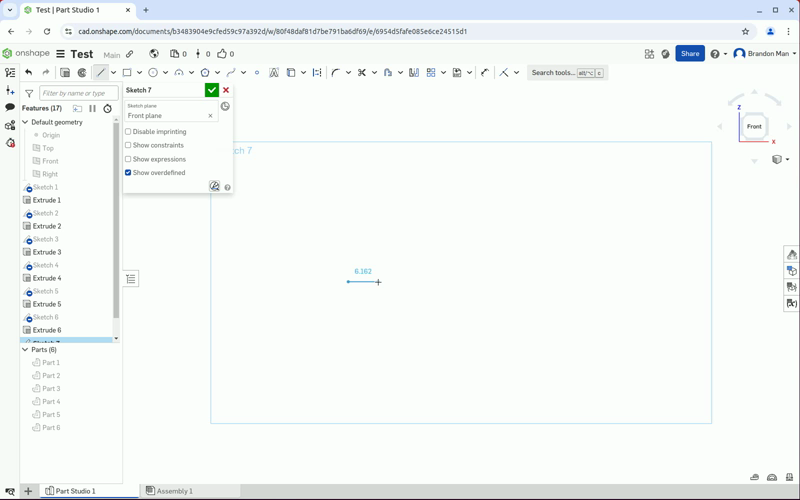
mouse_move(374, 281)
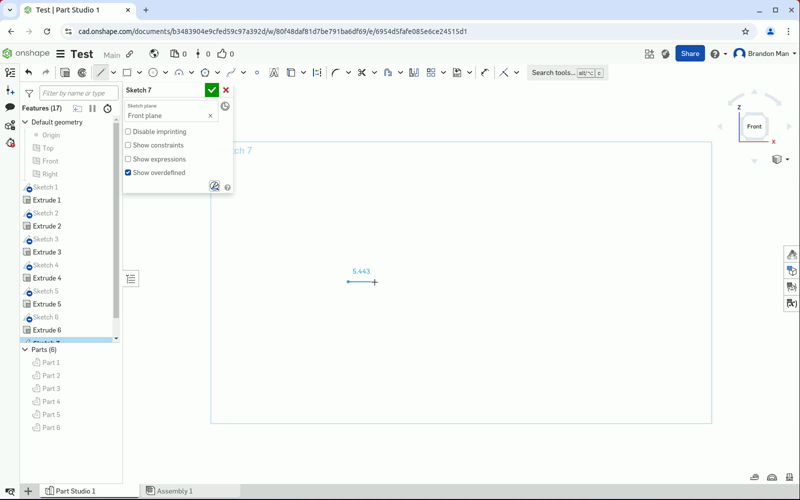
click(374, 281)
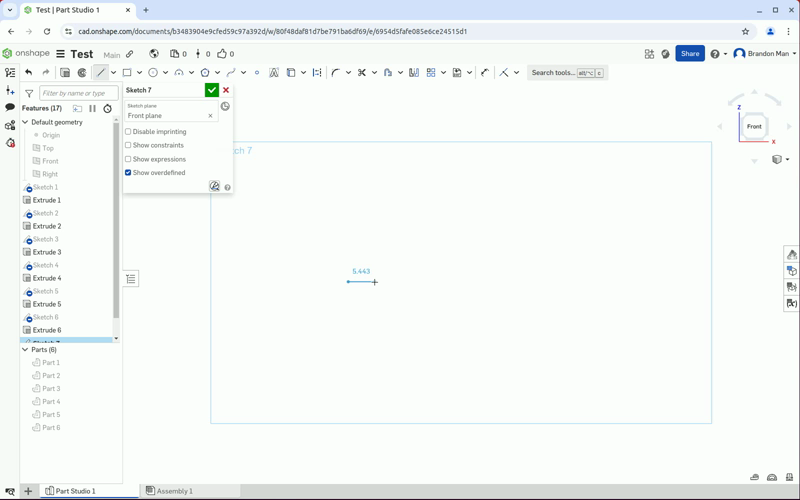
key_up(shift)
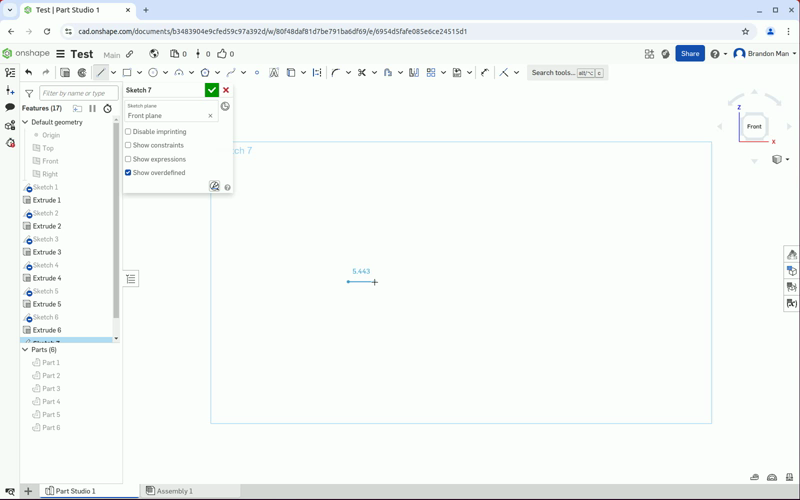
key(esc)
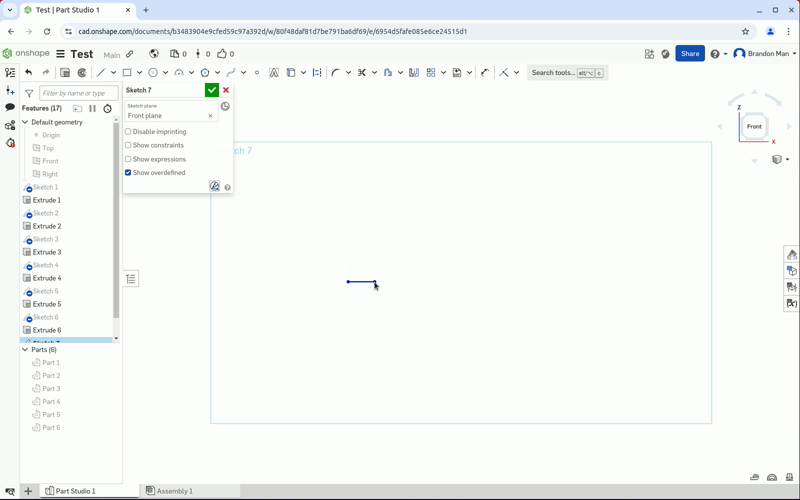
key(a)
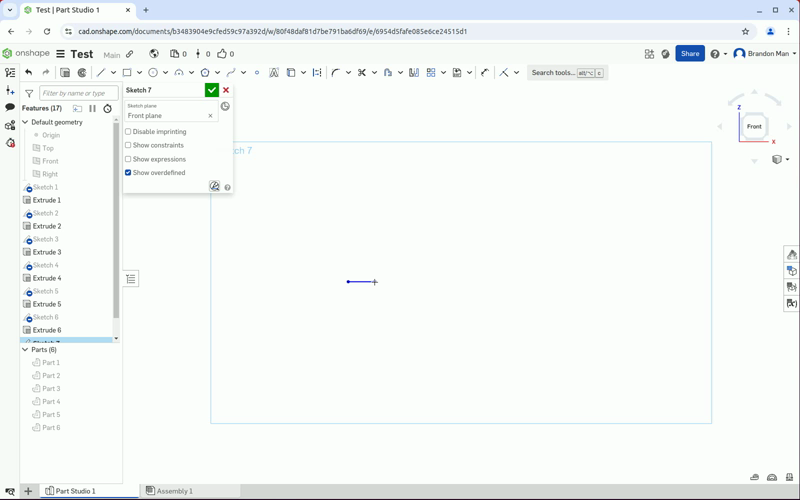
mouse_move(374, 281)
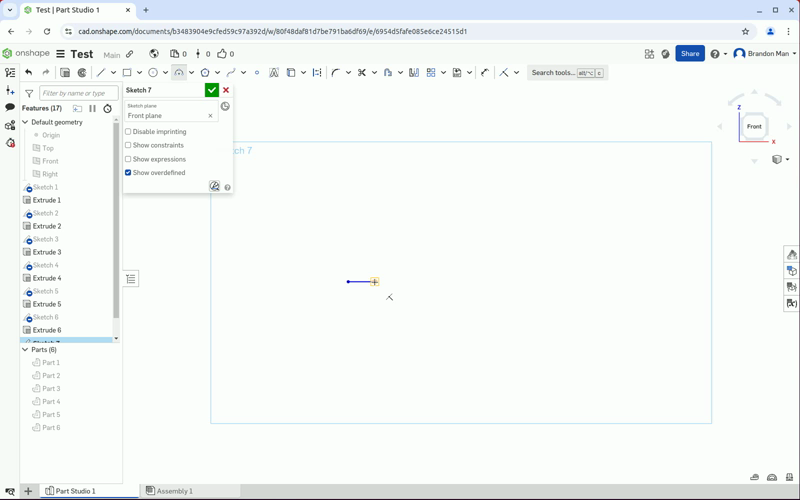
click(374, 281)
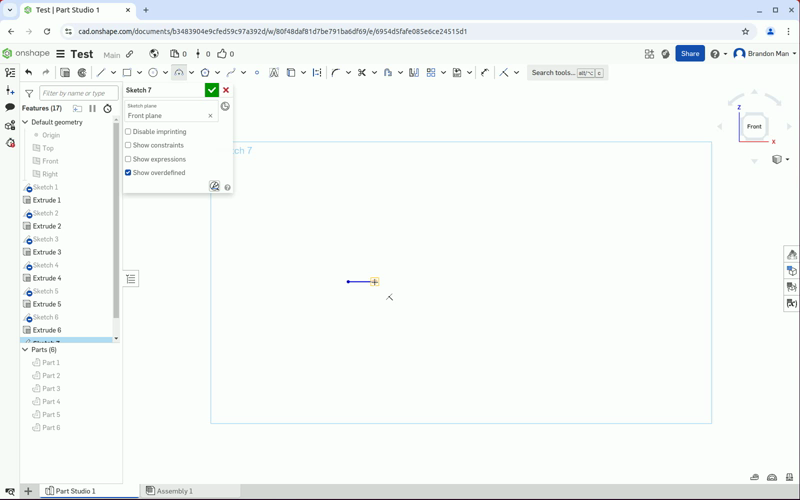
key_down(shift)
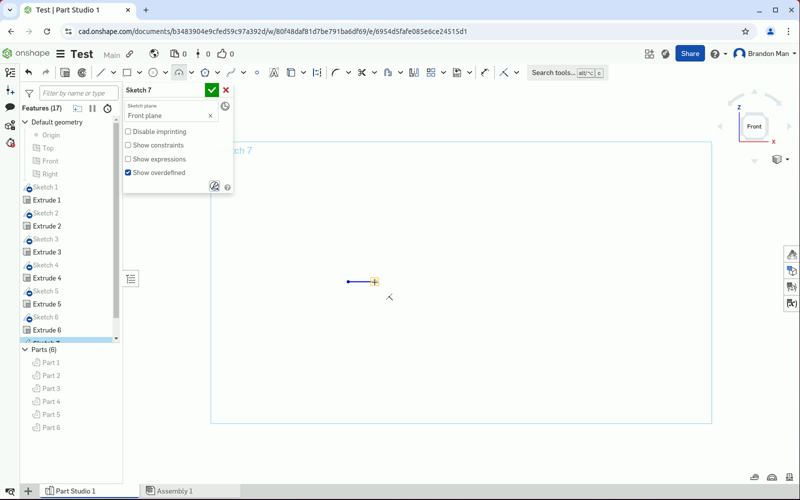
mouse_move(420, 236)
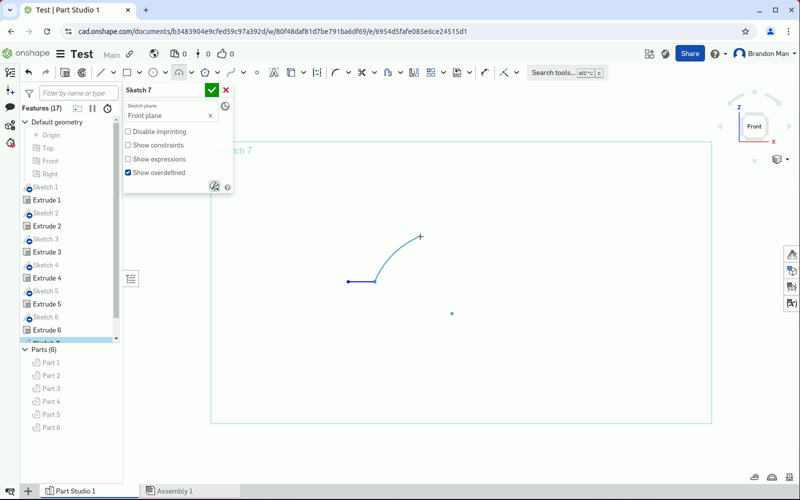
click(420, 236)
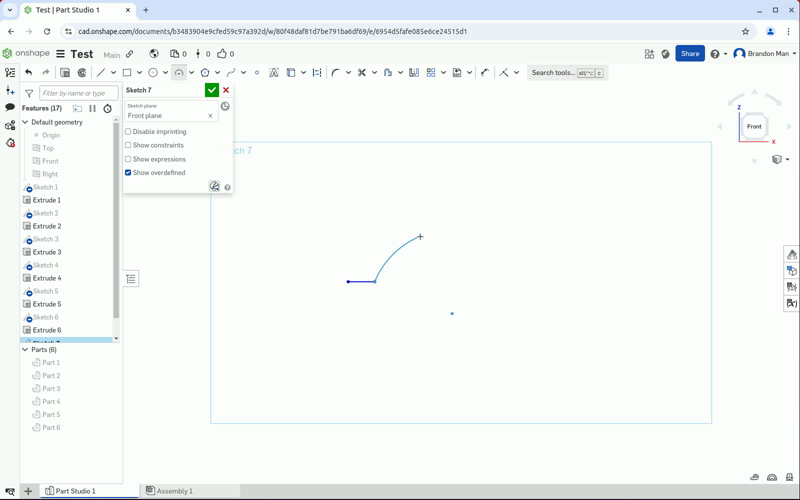
mouse_move(388, 249)
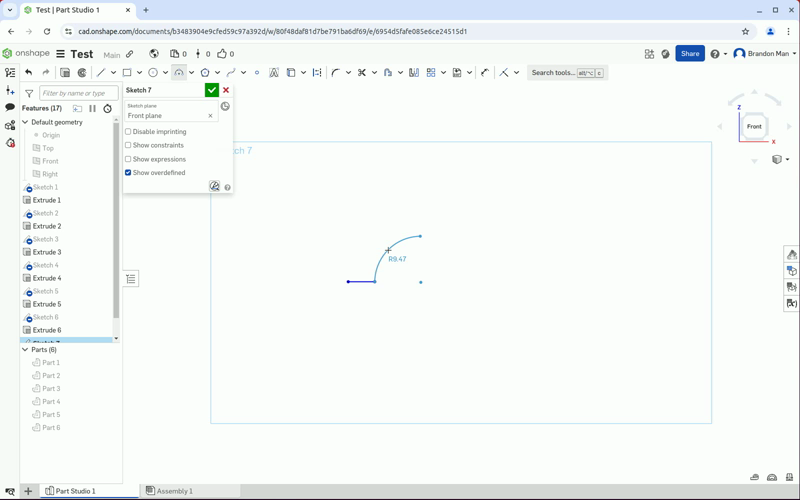
click(388, 249)
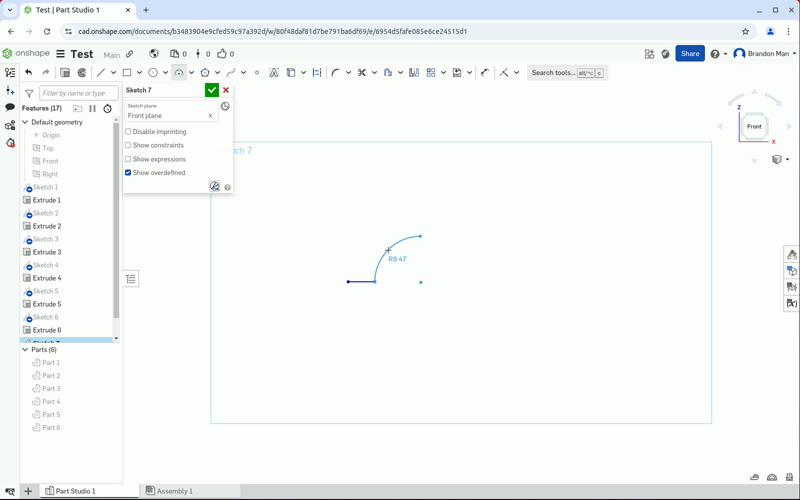
key_up(shift)
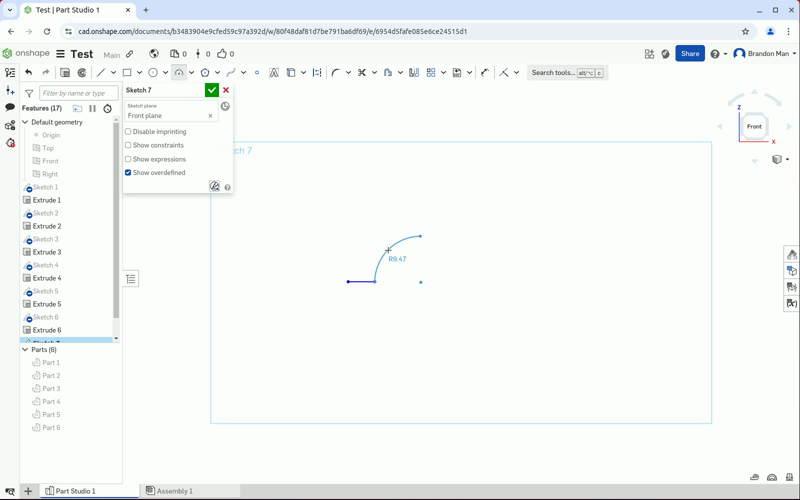
key(esc)
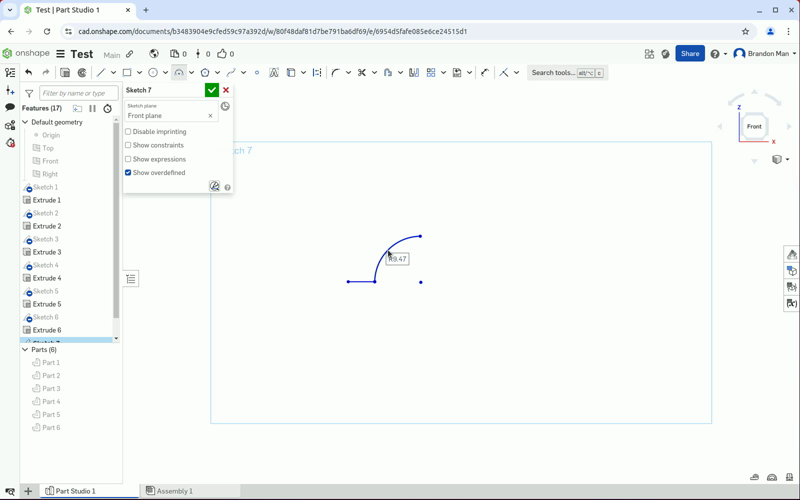
key(l)
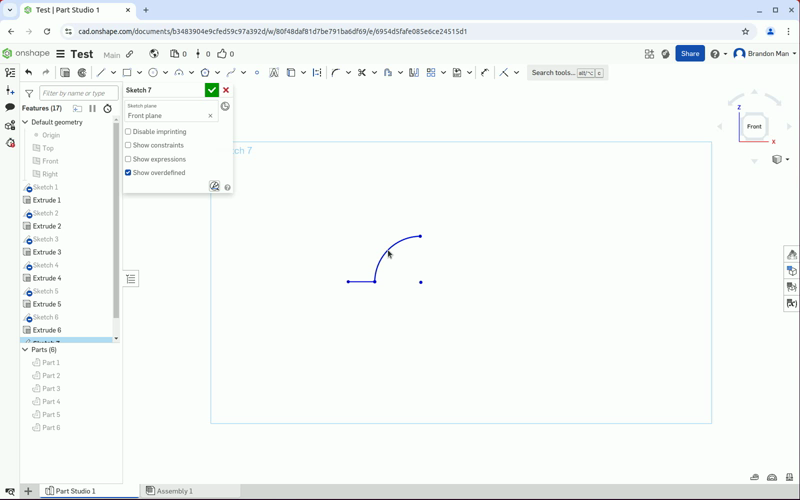
mouse_move(420, 236)
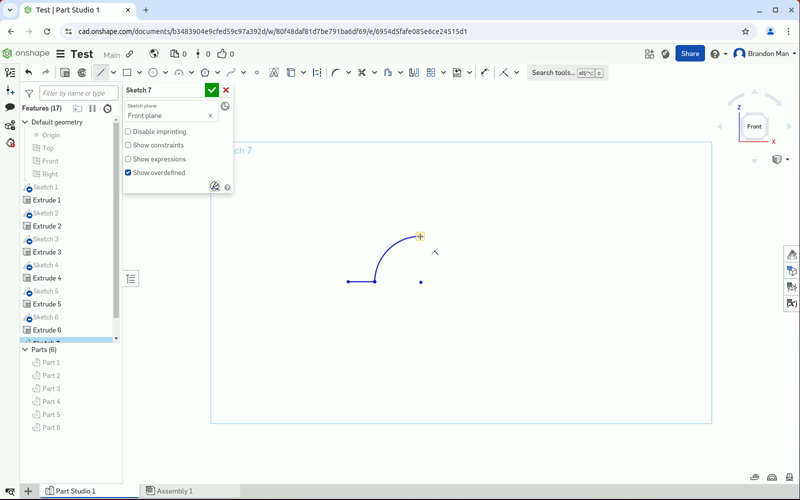
click(420, 236)
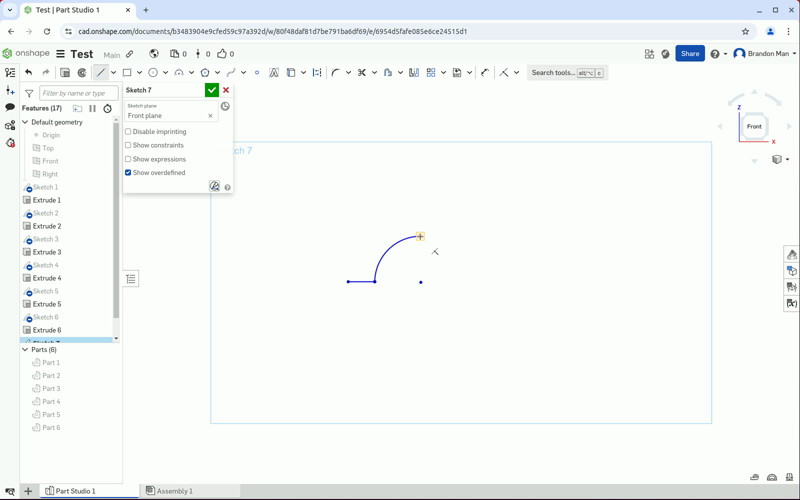
key_down(shift)
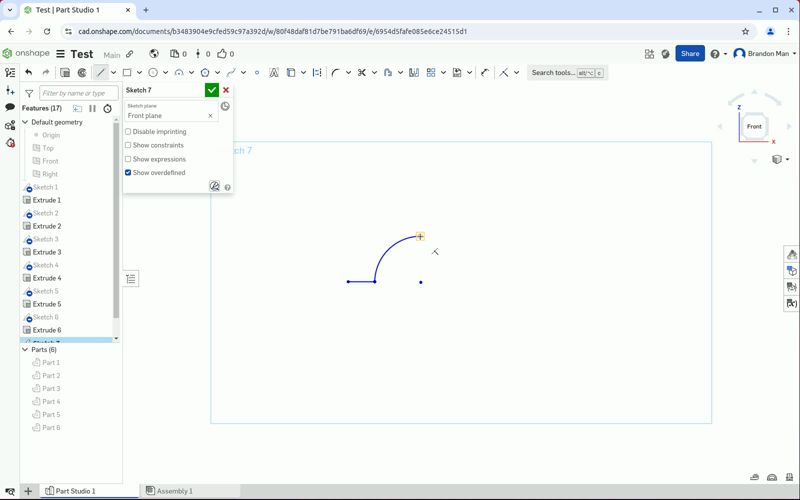
mouse_move(450, 236)
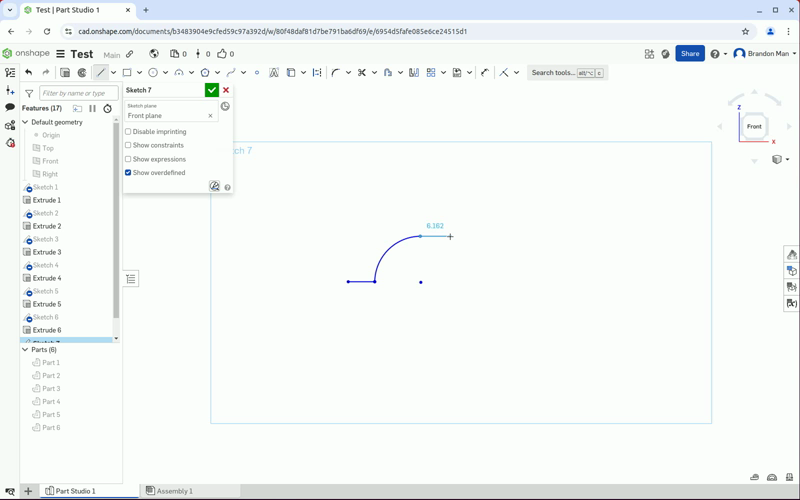
mouse_move(420, 212)
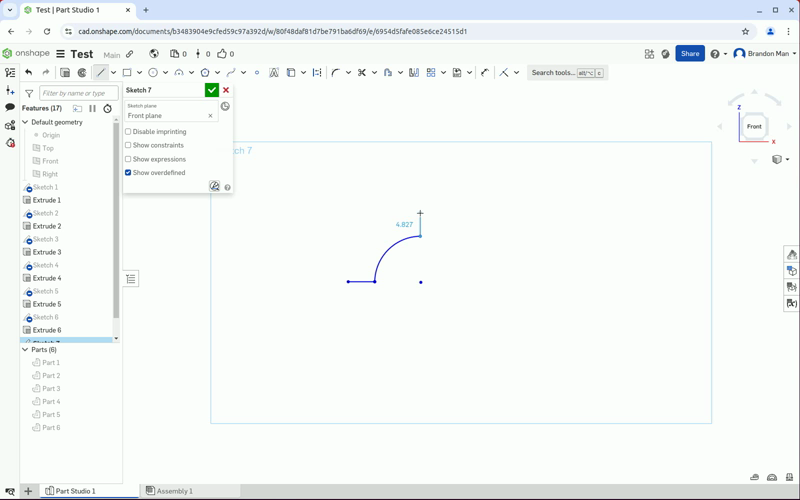
click(420, 212)
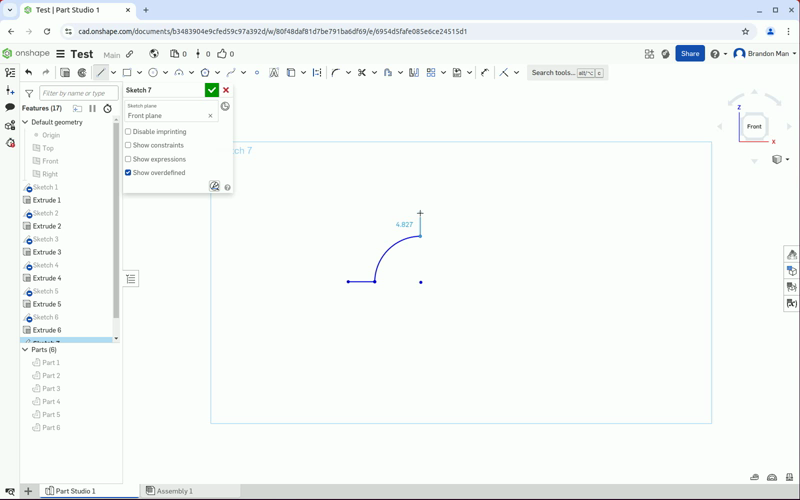
key_up(shift)
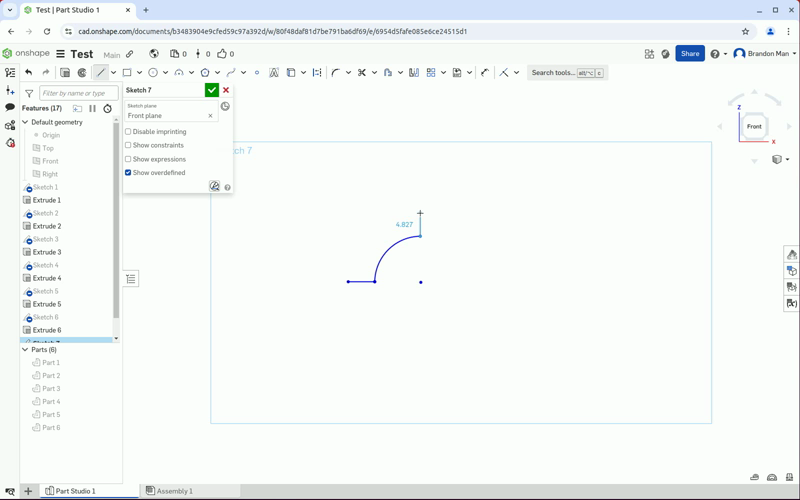
key_down(shift)
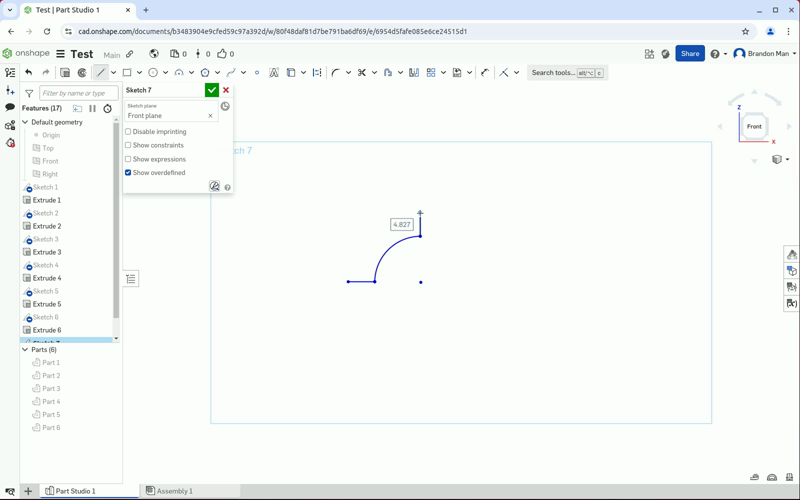
mouse_move(348, 212)
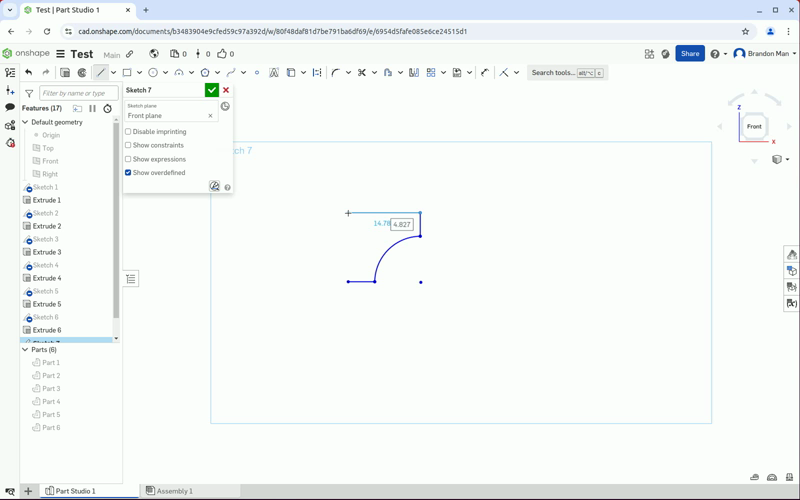
click(348, 212)
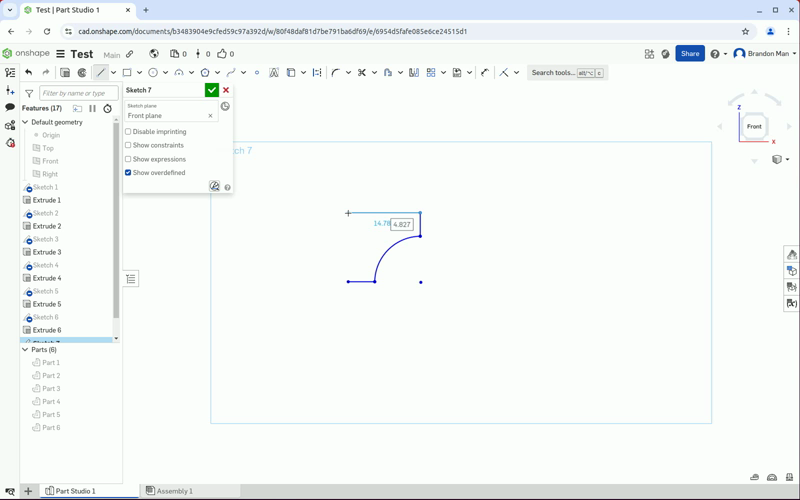
key_up(shift)
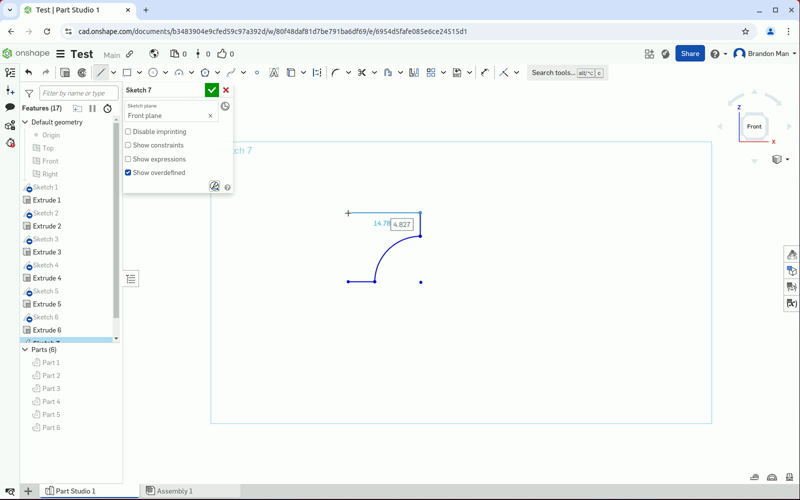
key_down(shift)
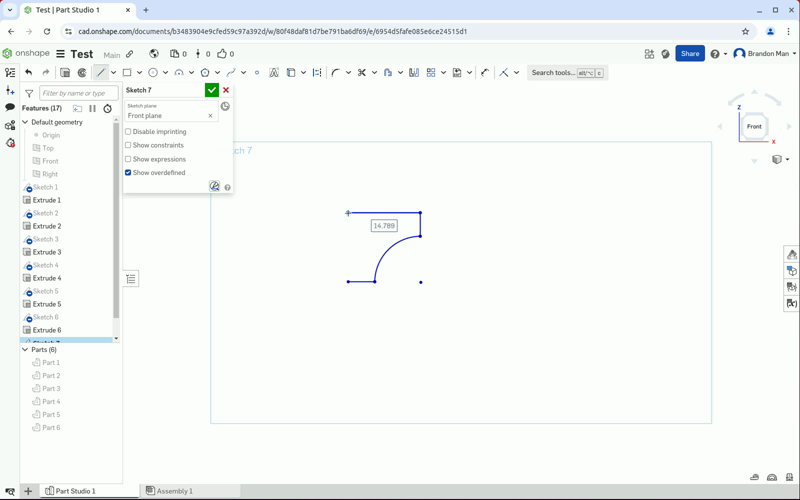
mouse_move(348, 281)
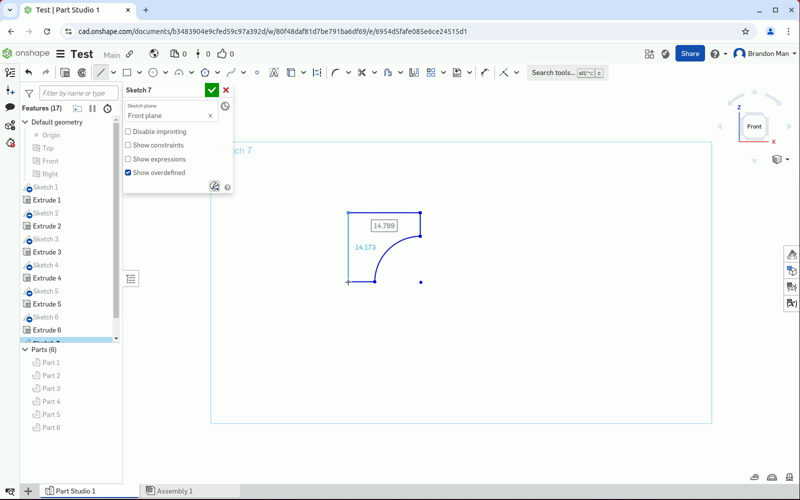
key_up(shift)
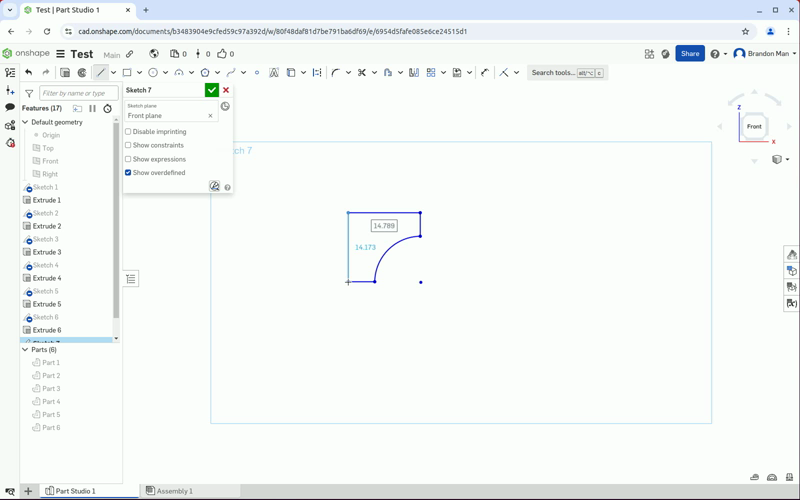
click(348, 281)
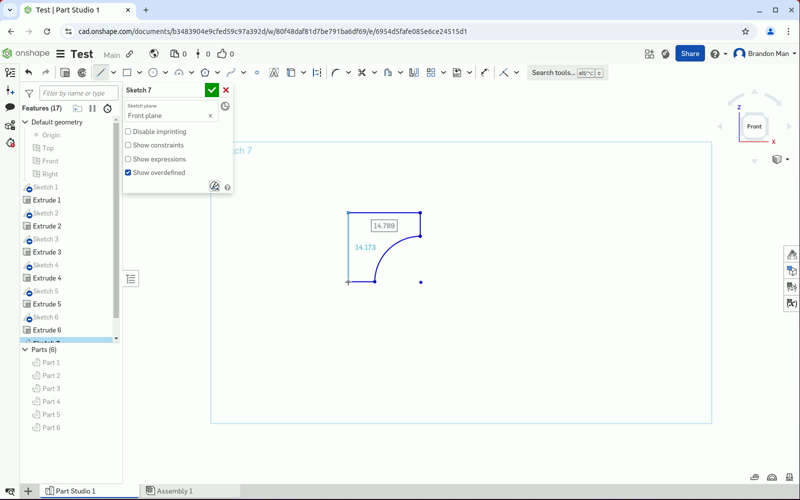
key(esc)
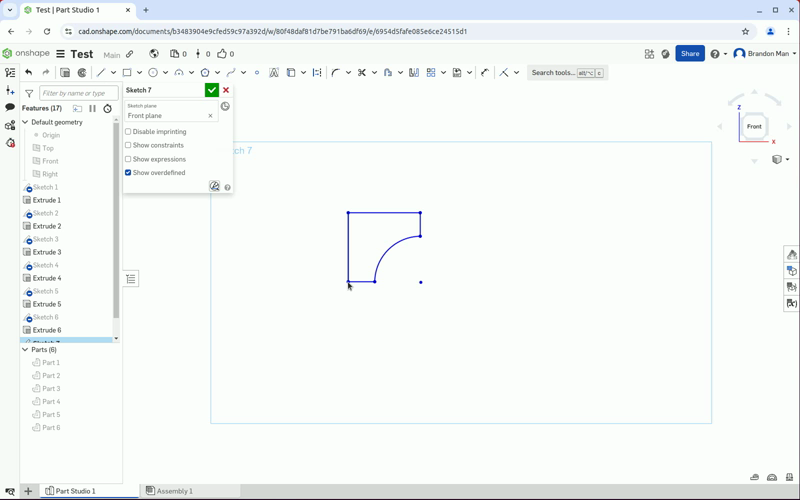
mouse_move(396, 235)
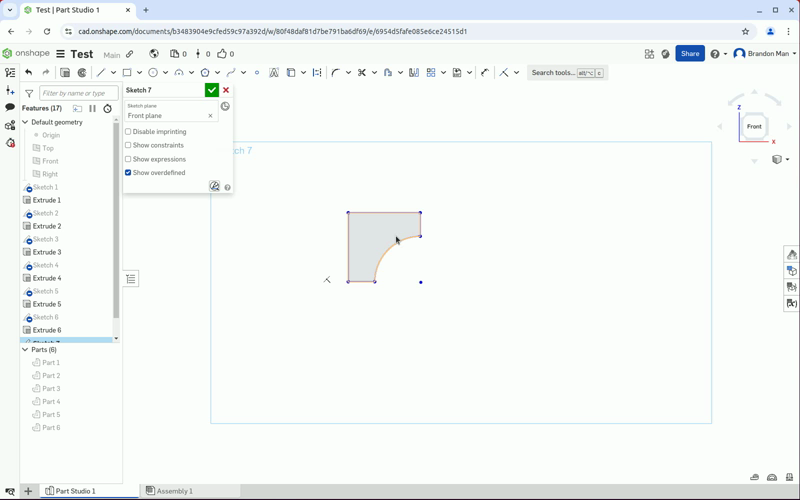
click(396, 235)
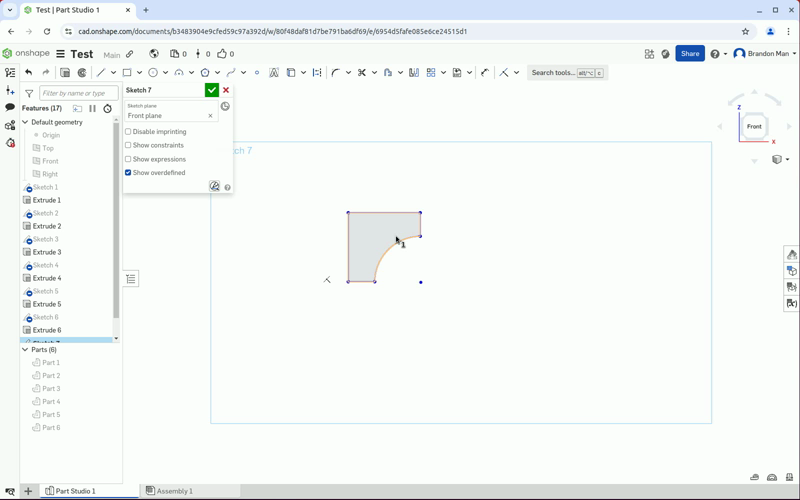
mouse_move(73, 352)
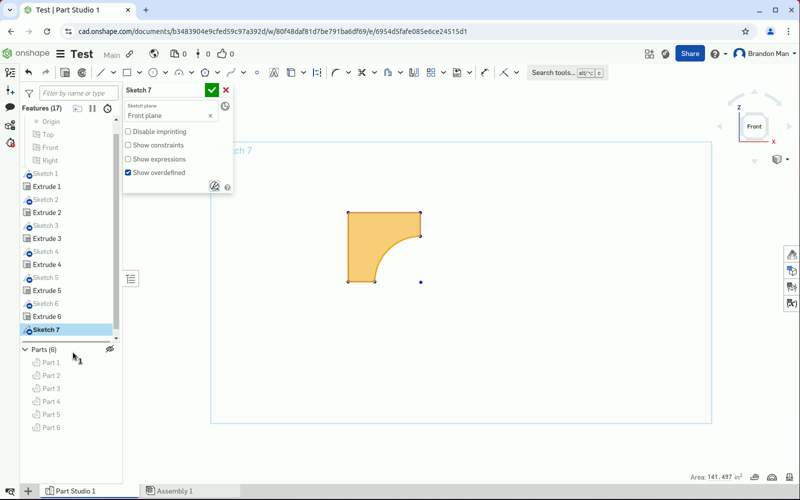
key(shift+y)
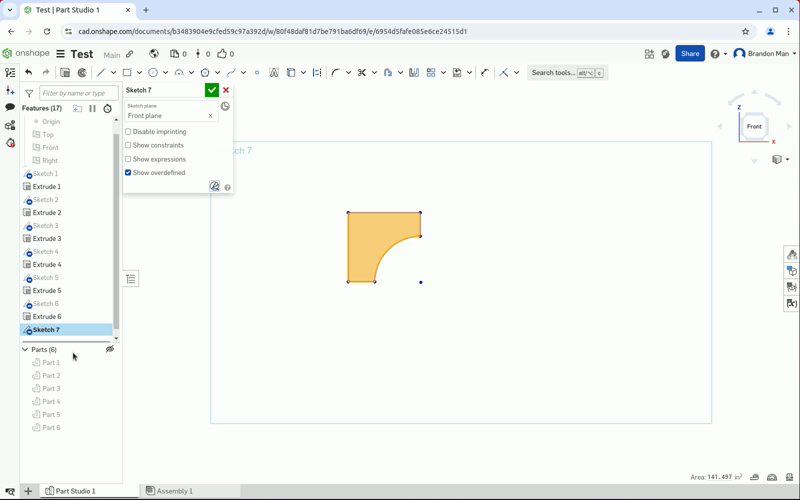
key(shift+e)
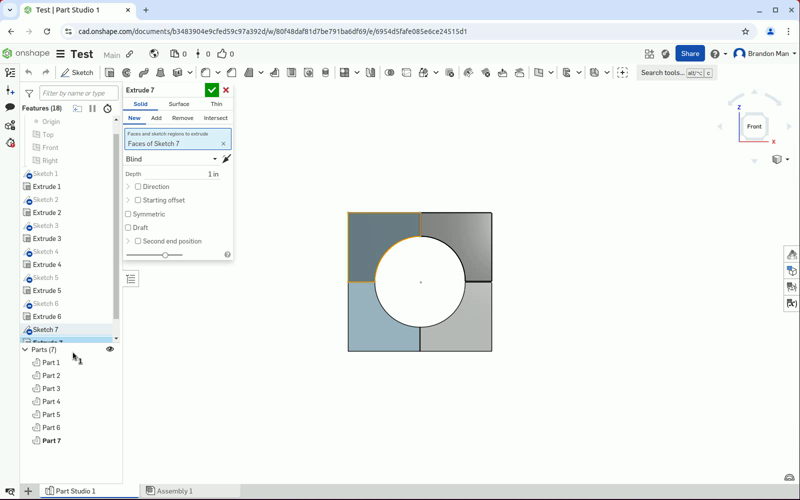
mouse_move(143, 106)
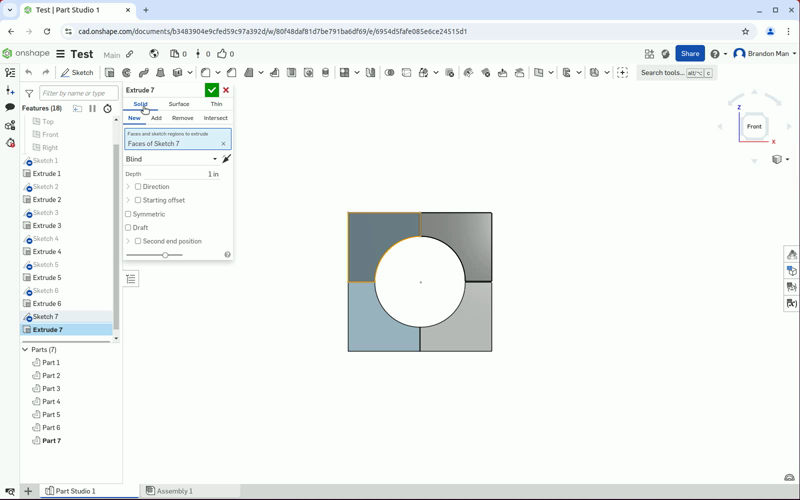
click(143, 106)
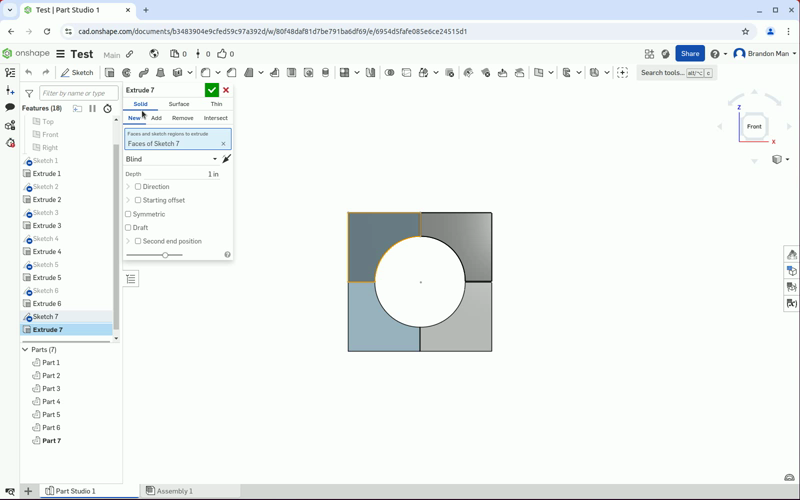
mouse_move(137, 120)
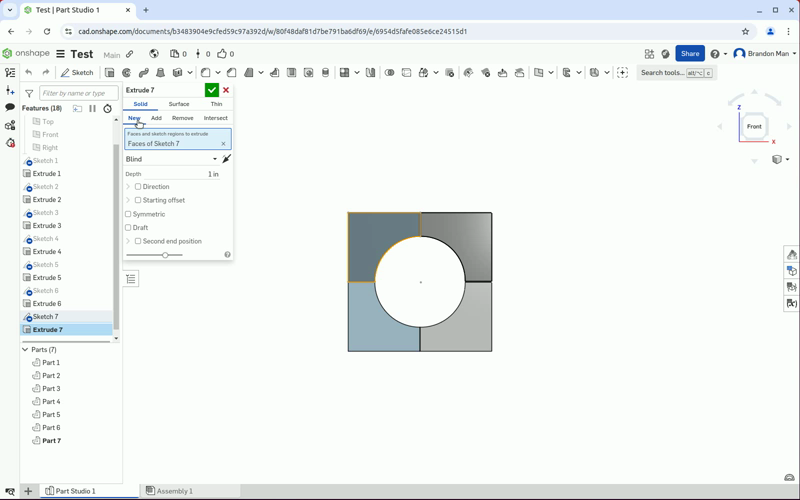
click(137, 120)
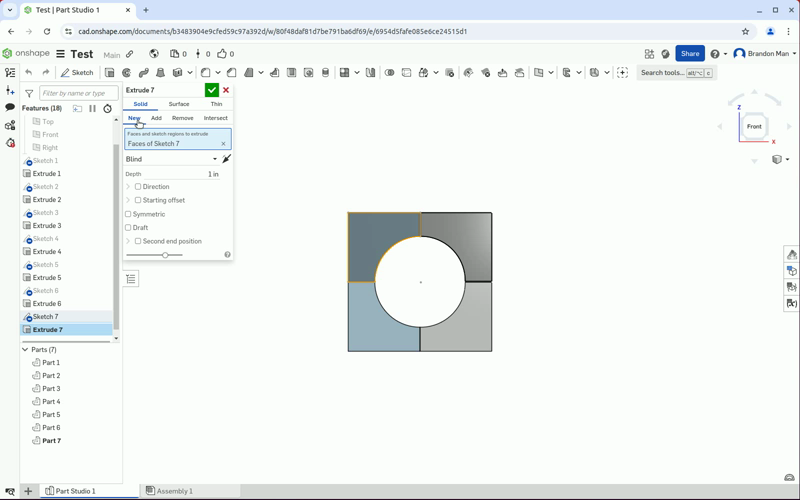
key(tab, 4)
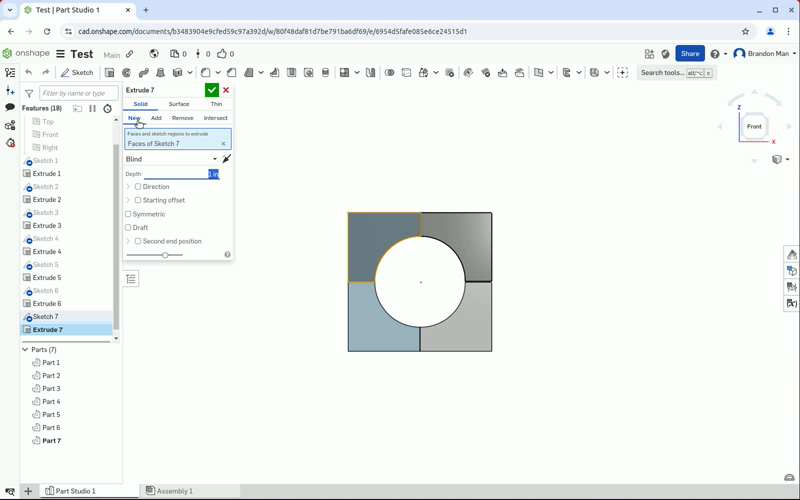
text(1.204)
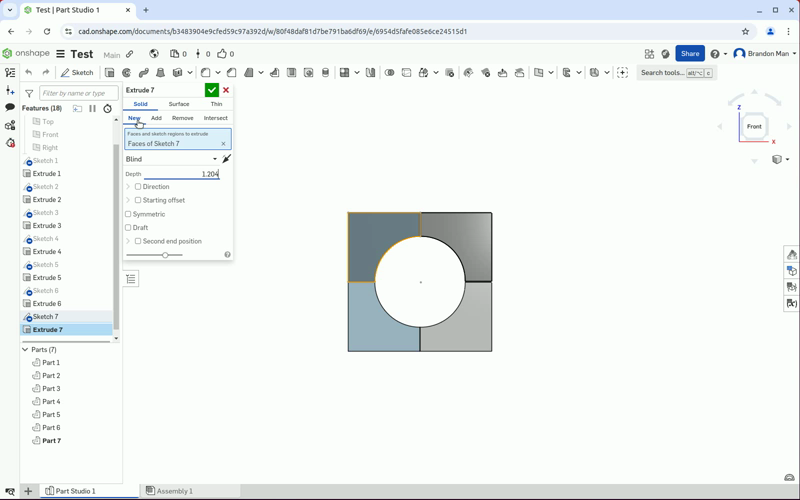
key(enter)
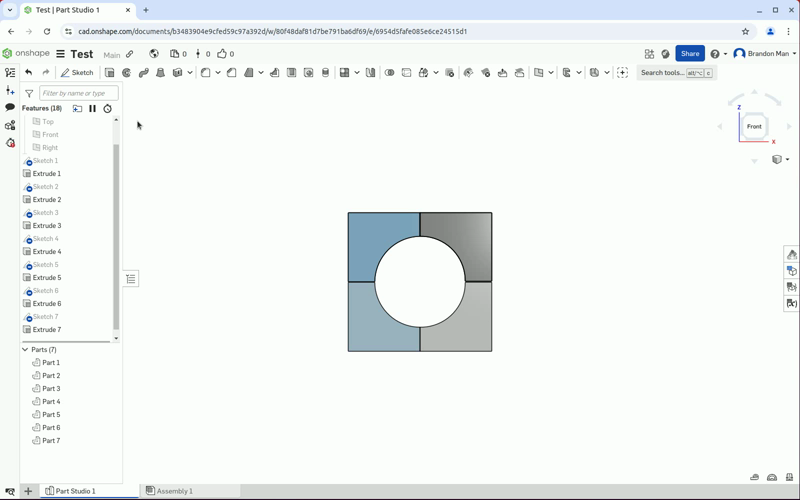
key(shift+h)
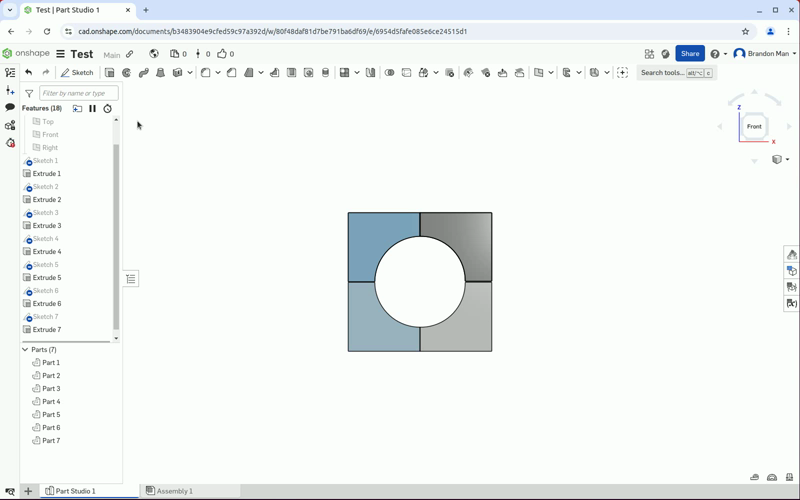
key(shift+h)
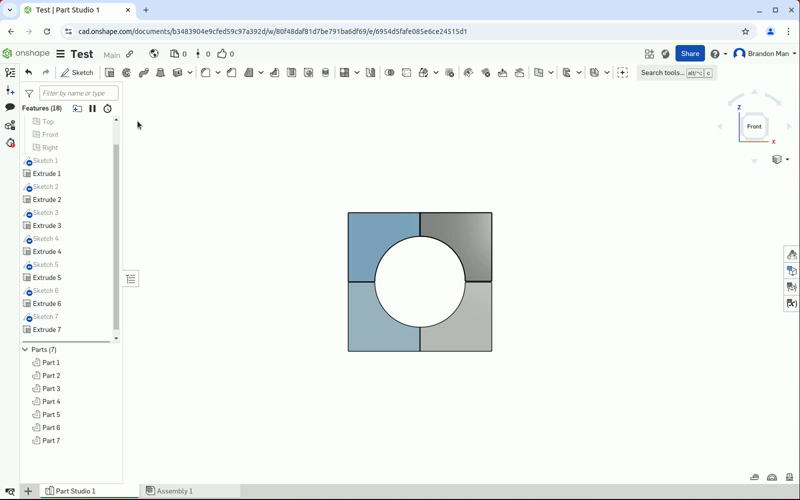
mouse_move(69, 163)
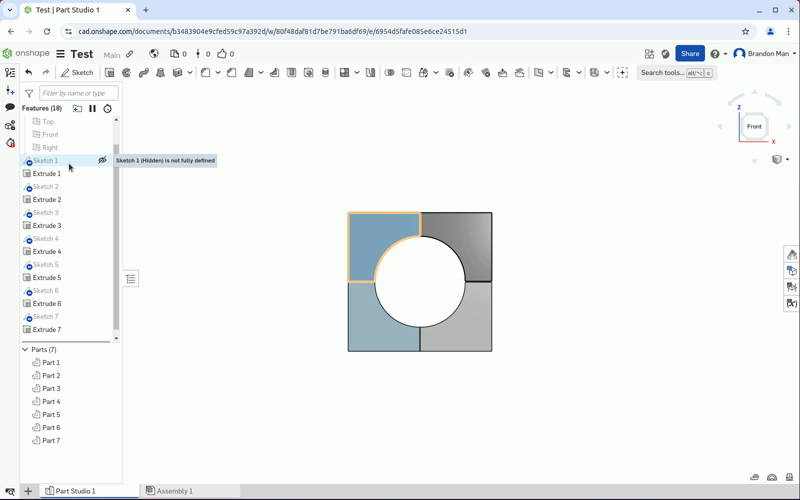
click(69, 163)
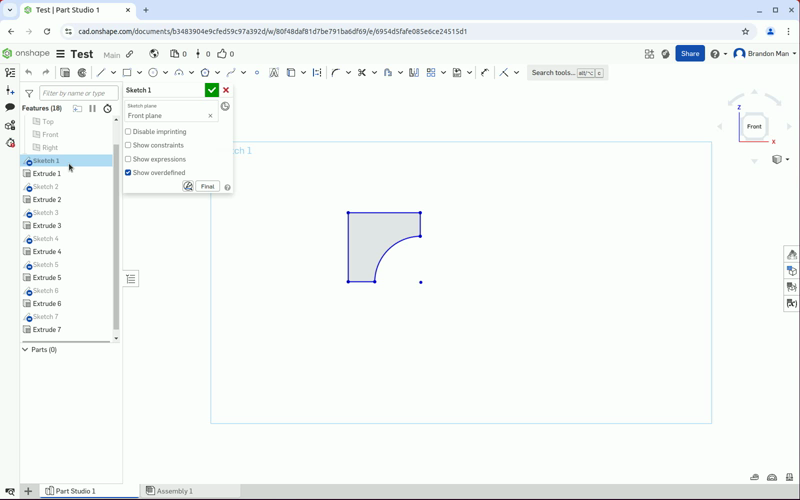
mouse_move(229, 92)
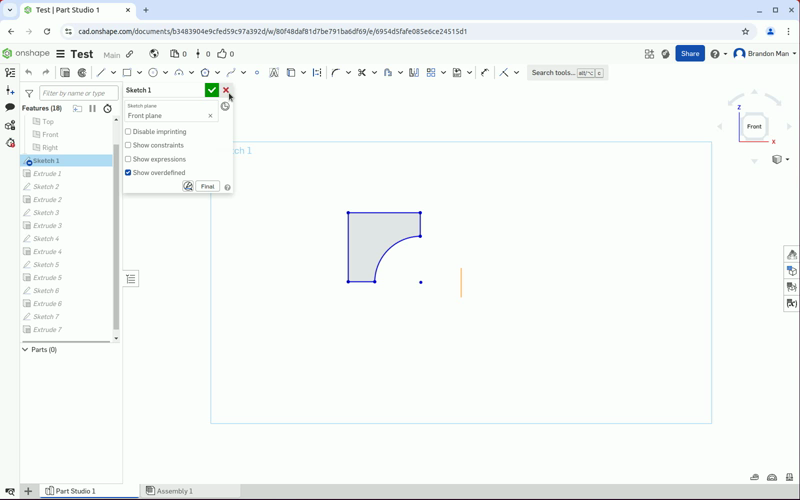
click(229, 92)
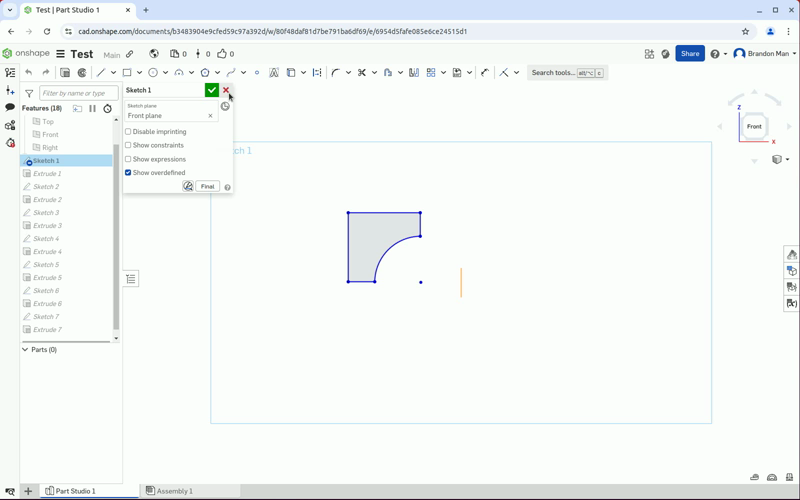
key(shift+s)
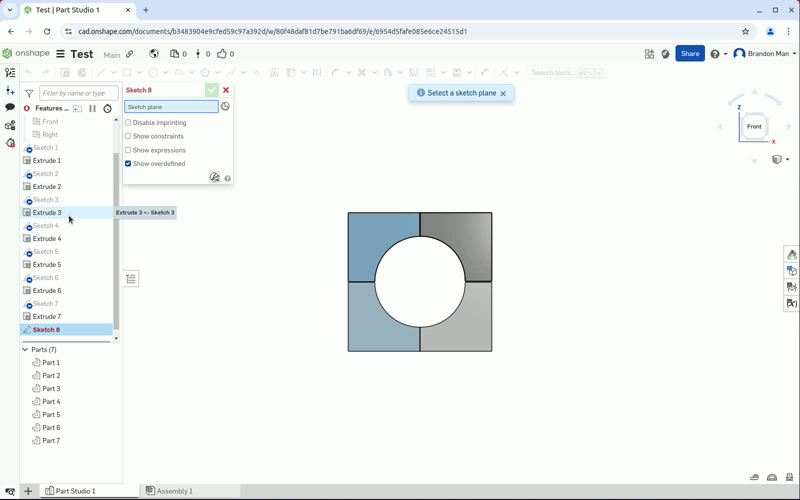
scroll(3)
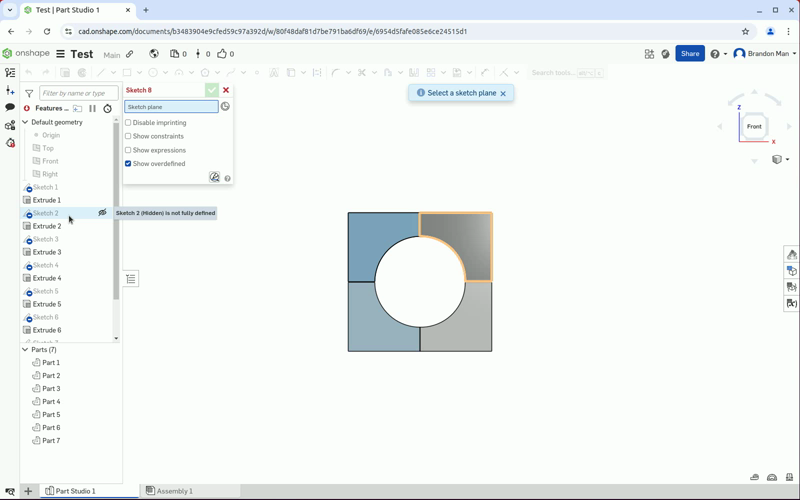
mouse_move(69, 163)
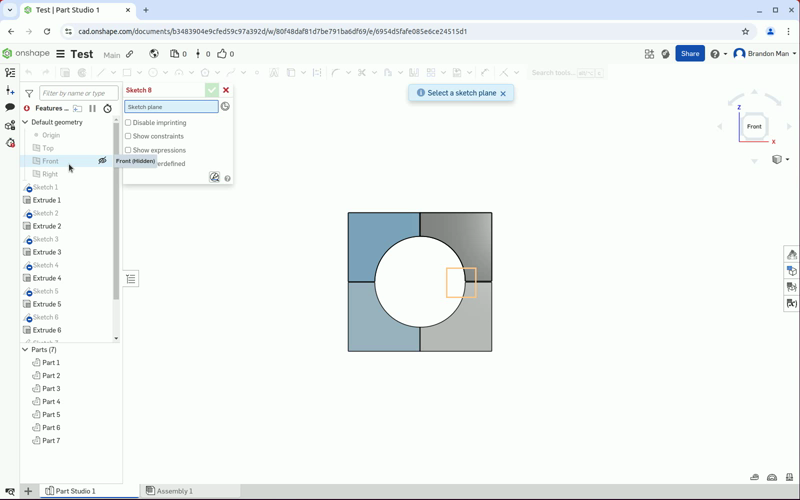
click(69, 163)
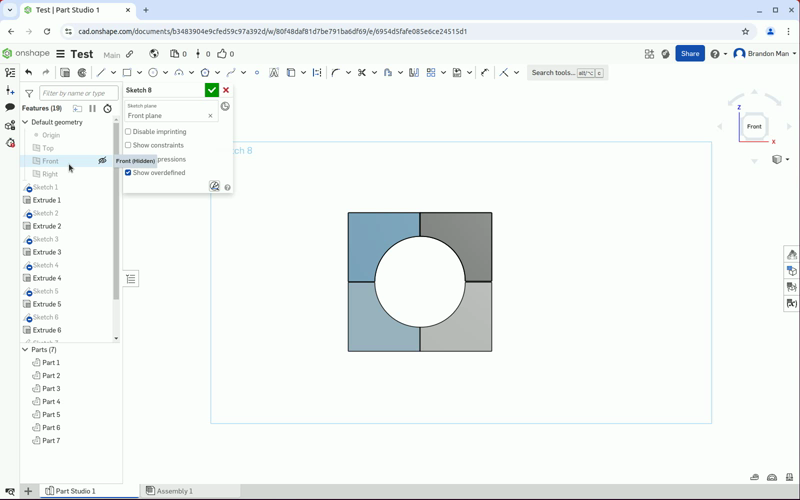
mouse_move(73, 352)
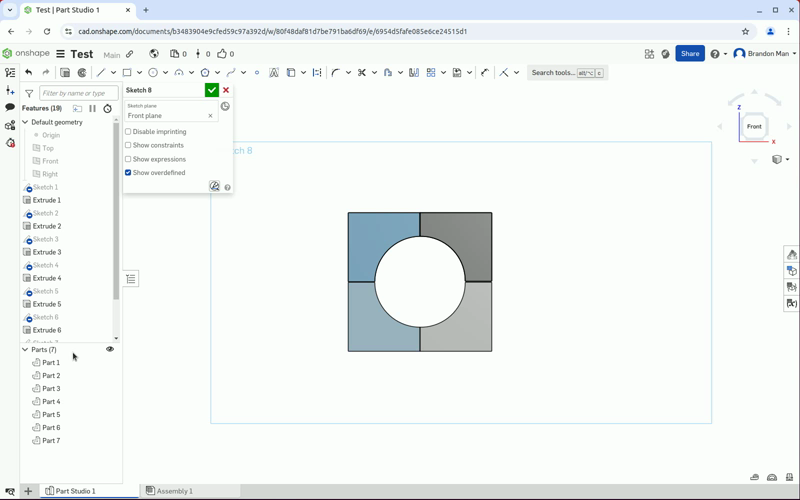
key(y)
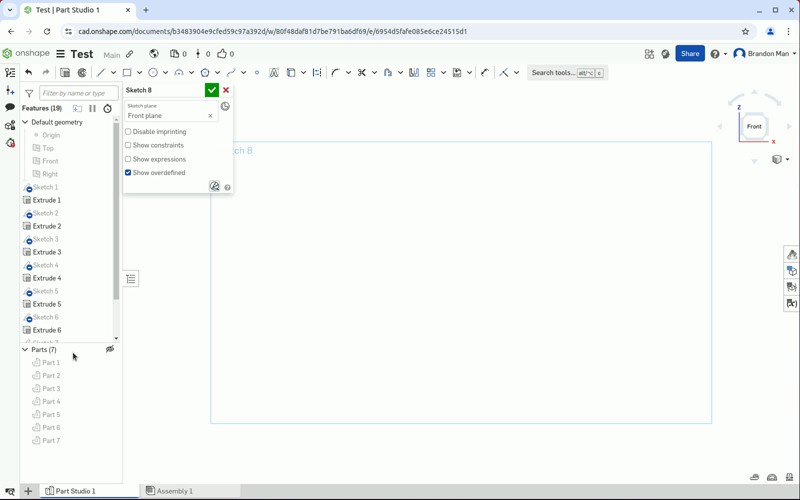
key(l)
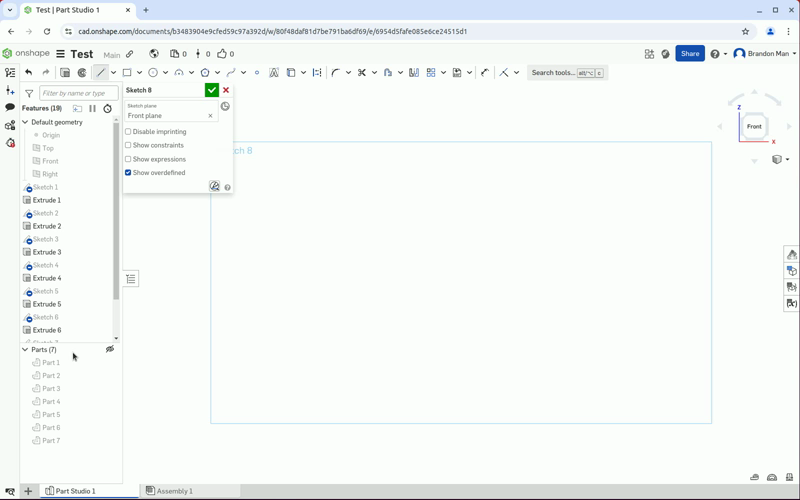
key_down(shift)
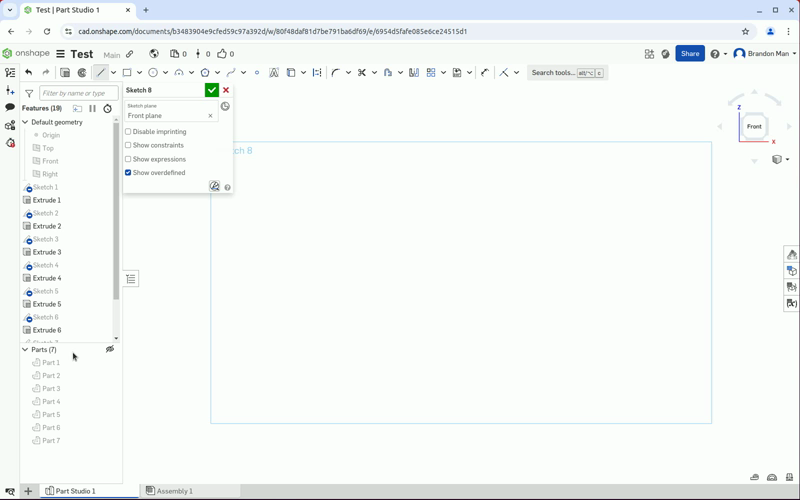
mouse_move(419, 351)
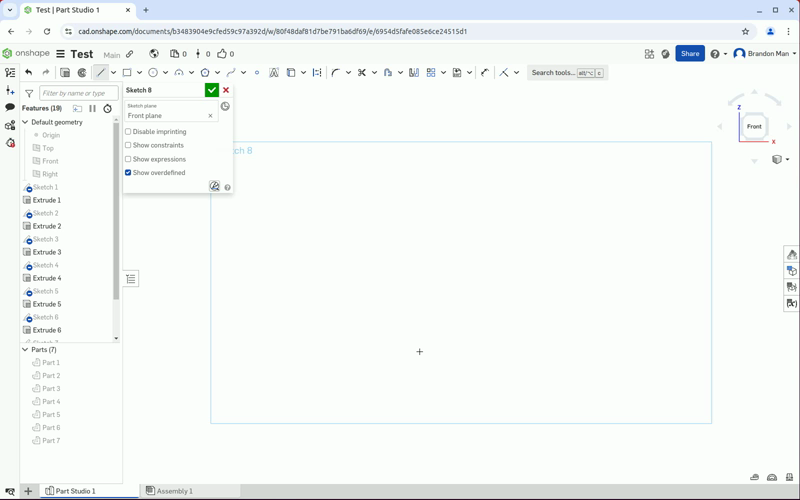
click(419, 351)
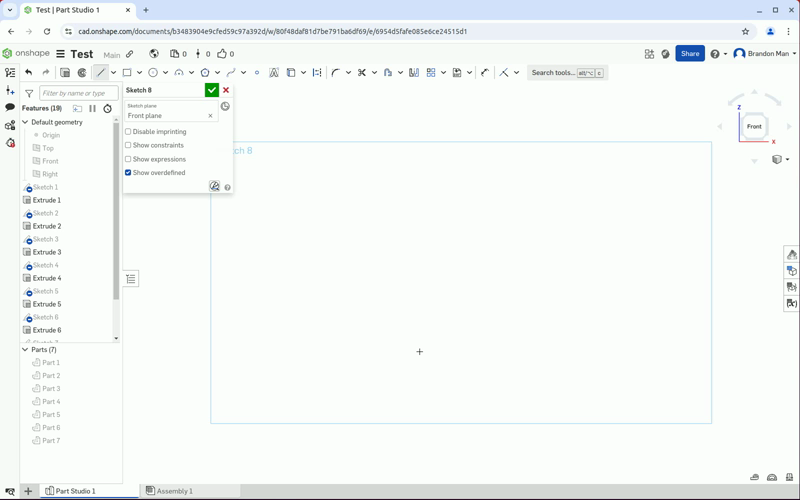
key_up(shift)
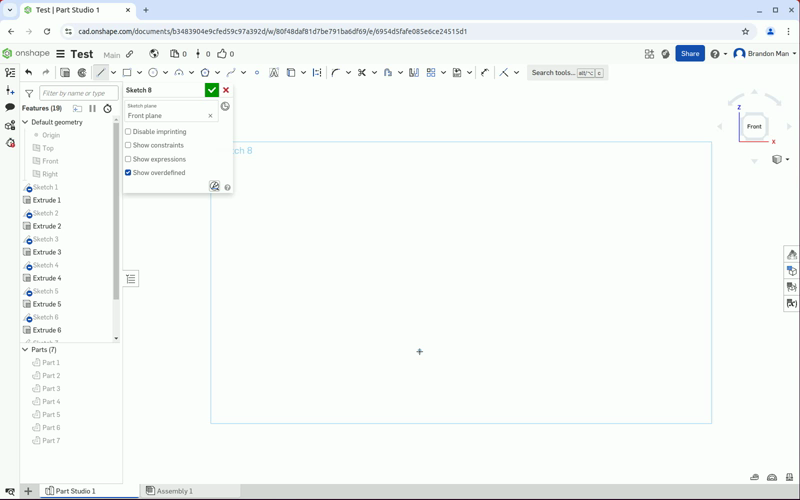
key_down(shift)
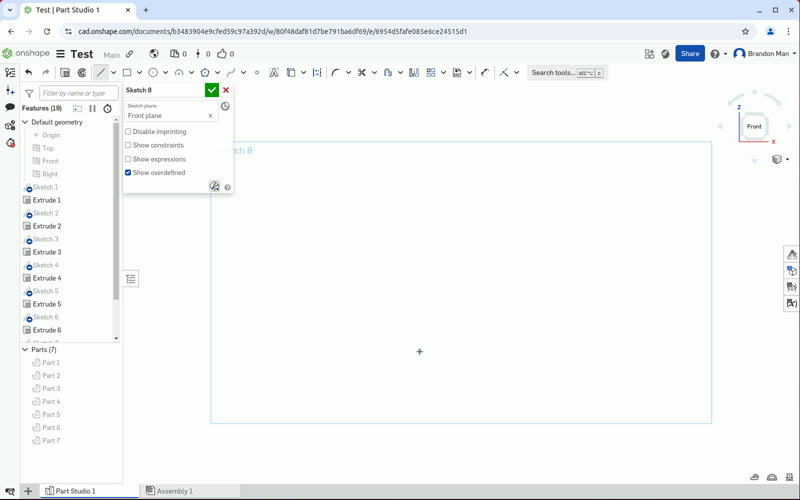
mouse_move(491, 351)
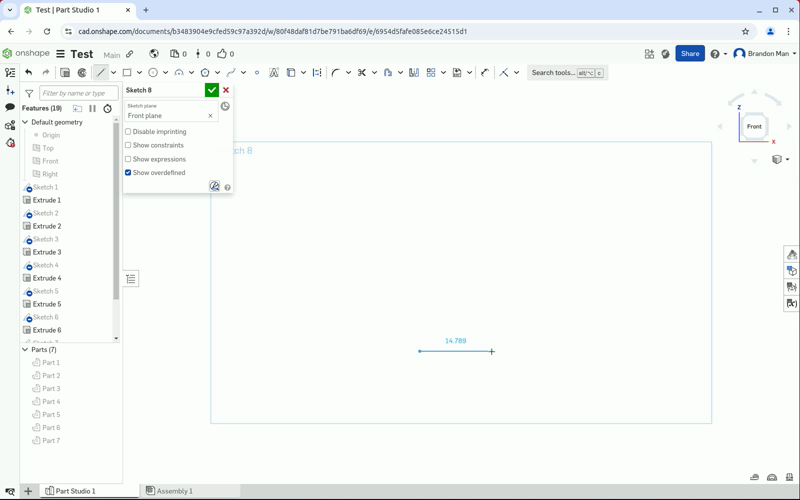
click(491, 351)
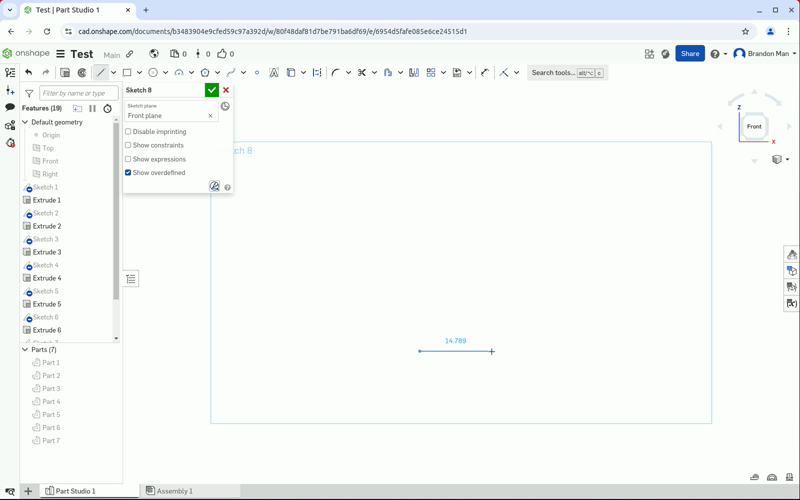
key_up(shift)
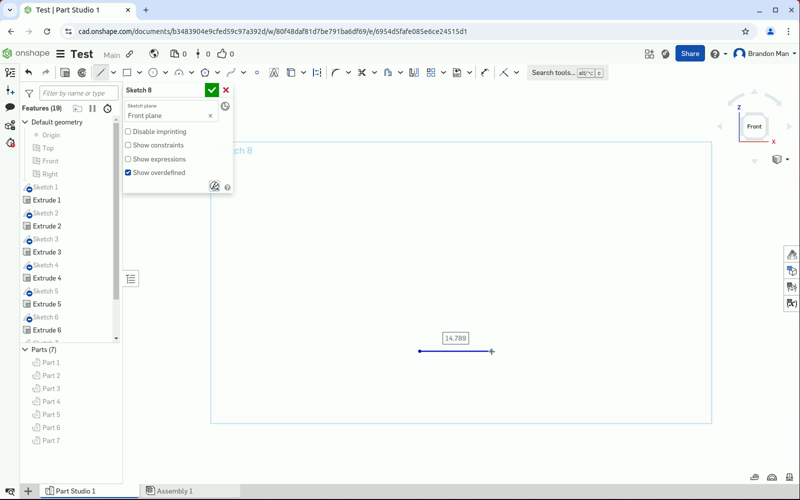
key_down(shift)
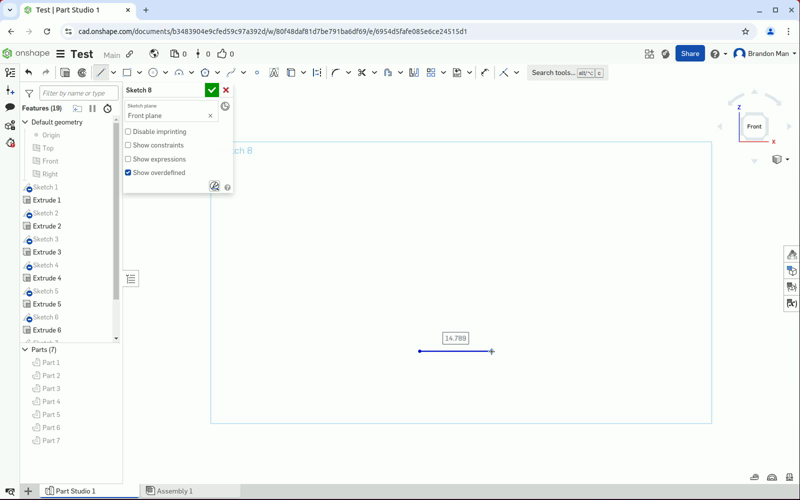
mouse_move(491, 282)
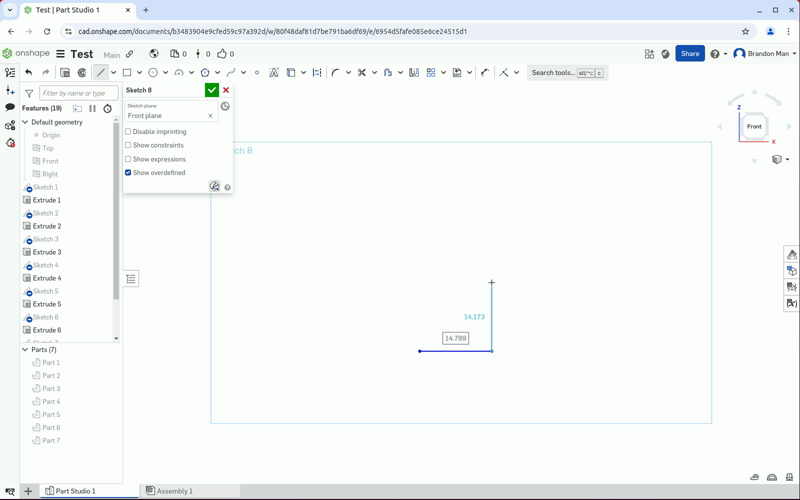
click(491, 282)
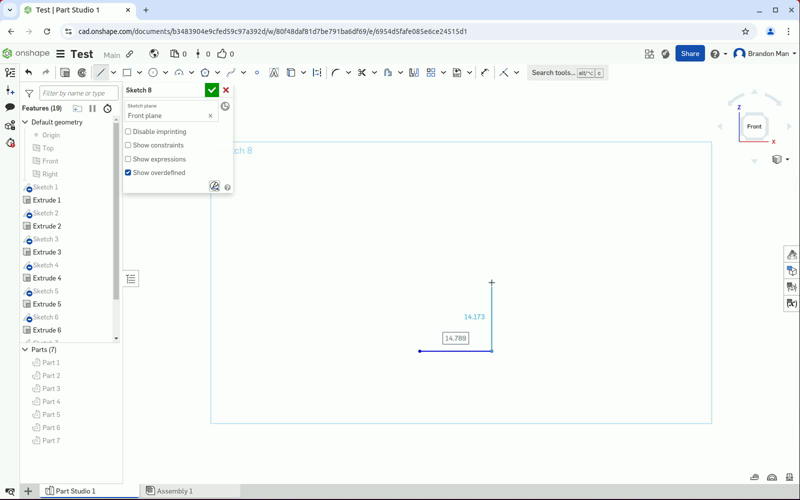
key_up(shift)
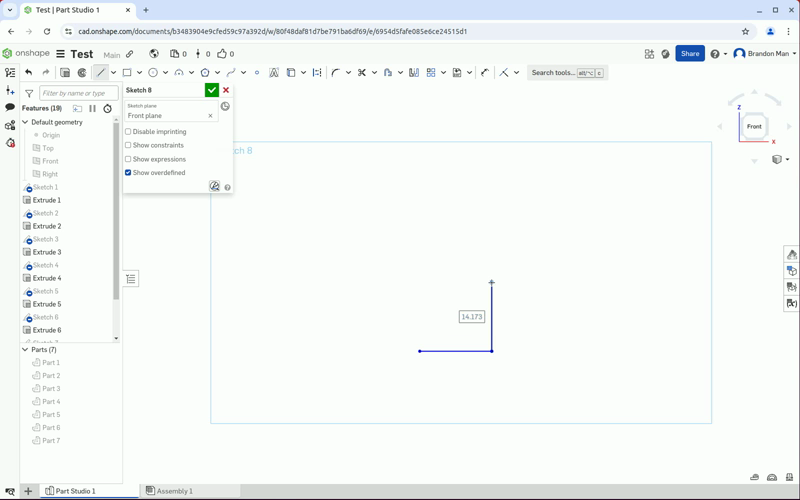
key_down(shift)
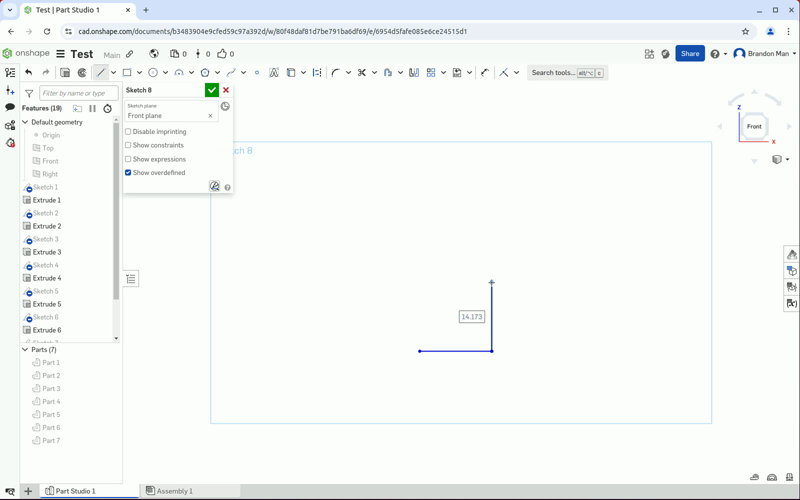
mouse_move(521, 282)
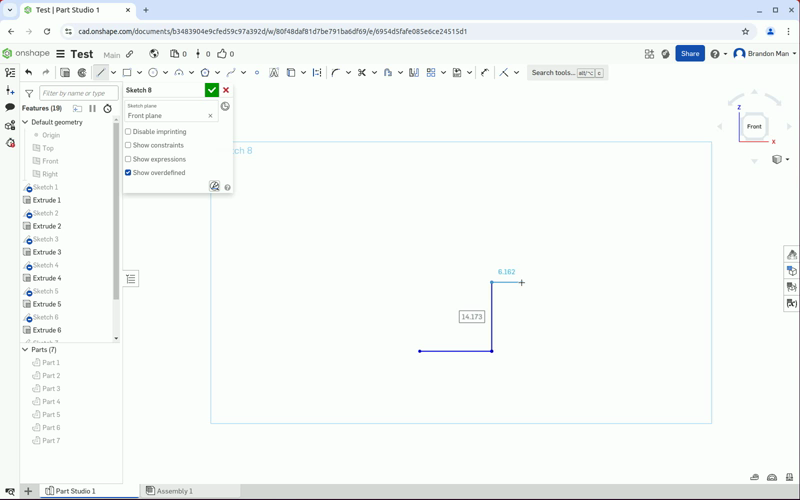
mouse_move(465, 282)
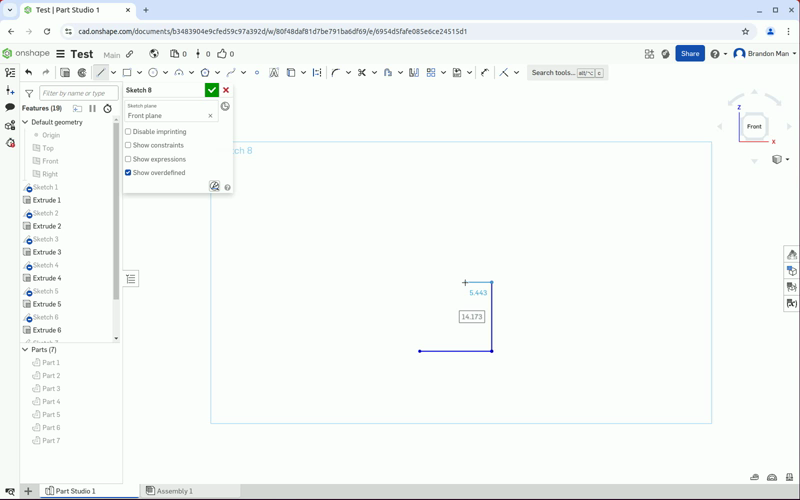
click(465, 282)
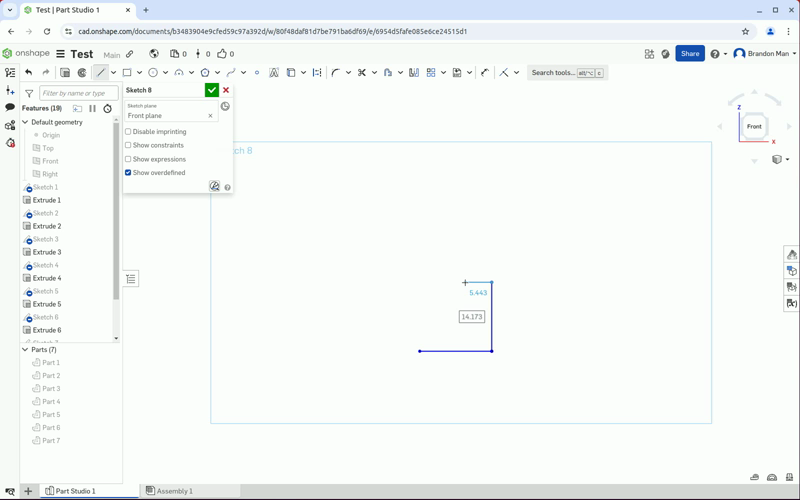
key_up(shift)
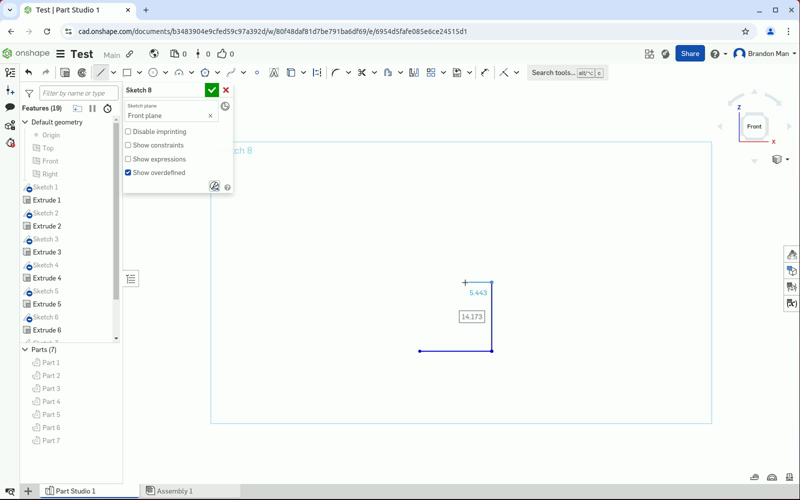
key(esc)
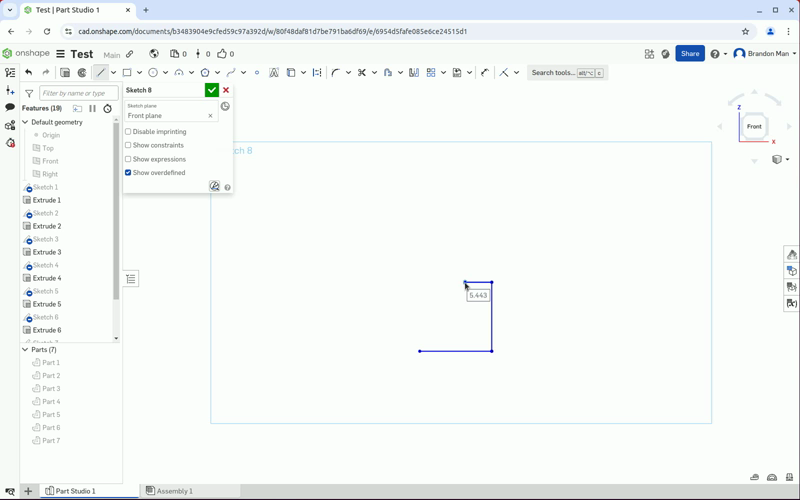
key(a)
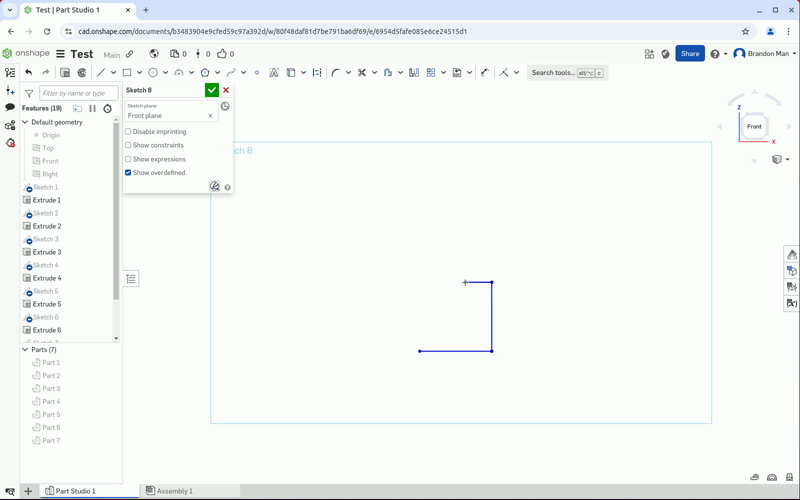
mouse_move(465, 282)
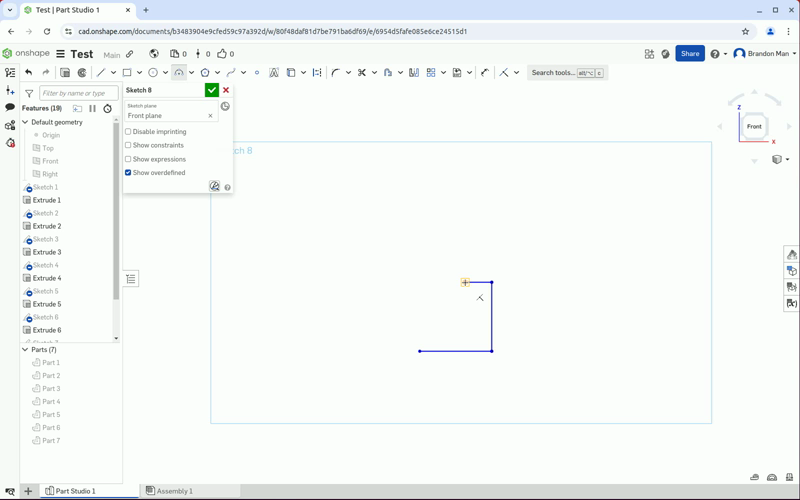
click(465, 282)
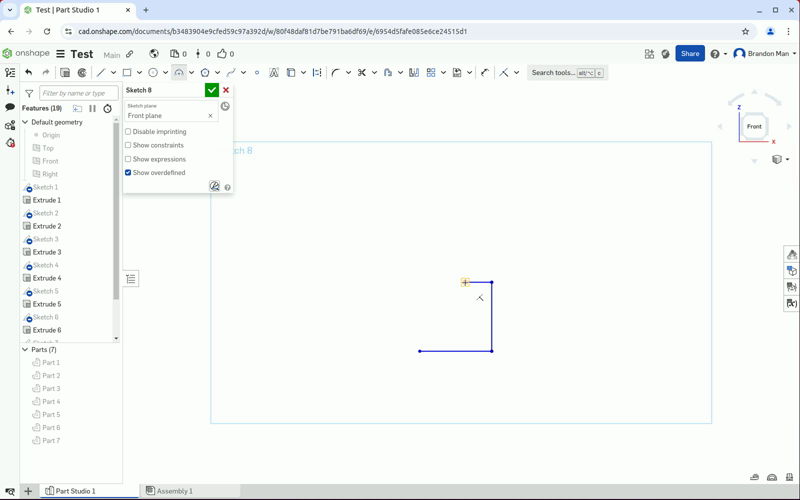
key_down(shift)
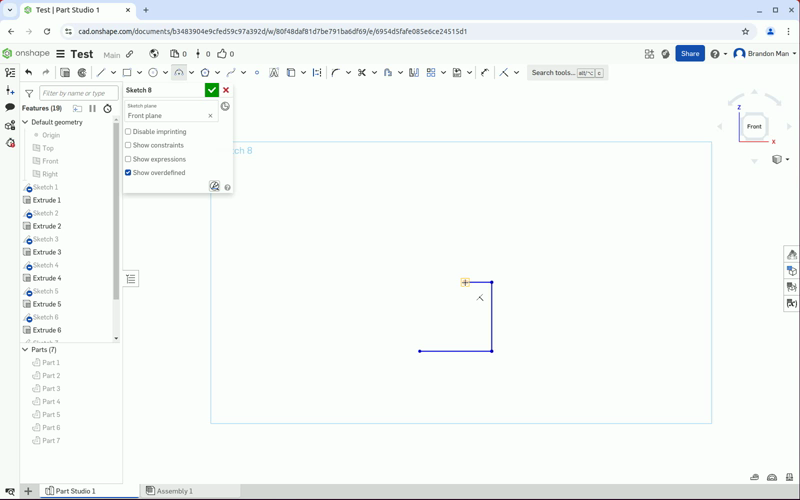
mouse_move(419, 327)
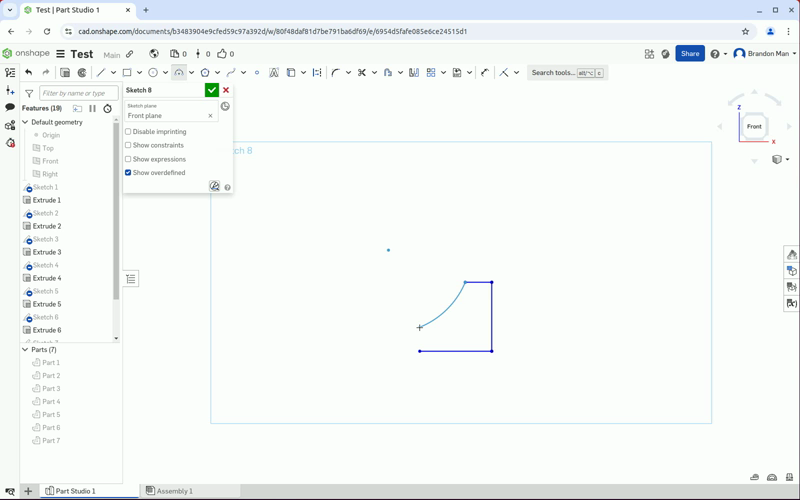
click(419, 327)
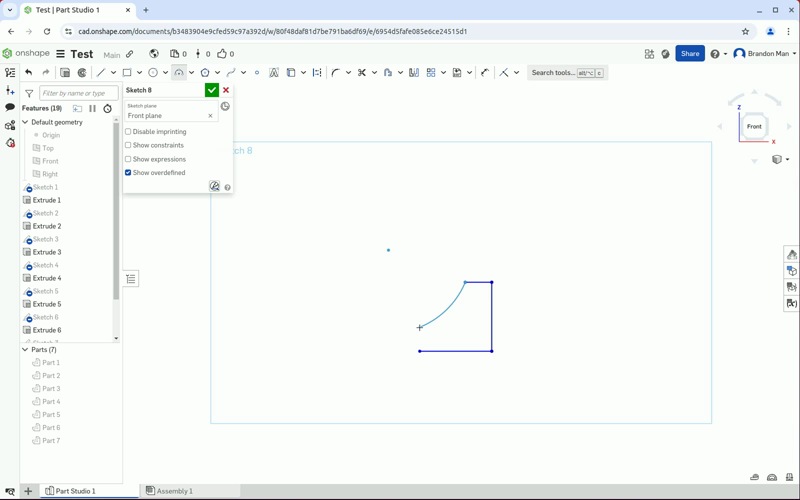
mouse_move(452, 314)
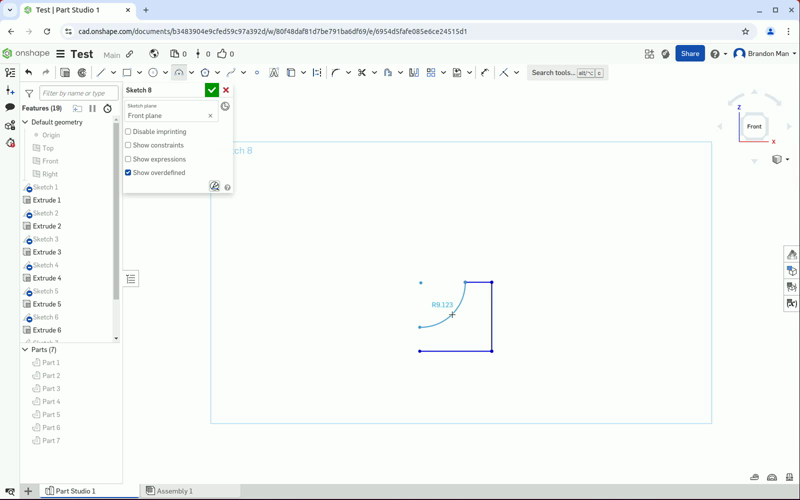
click(452, 314)
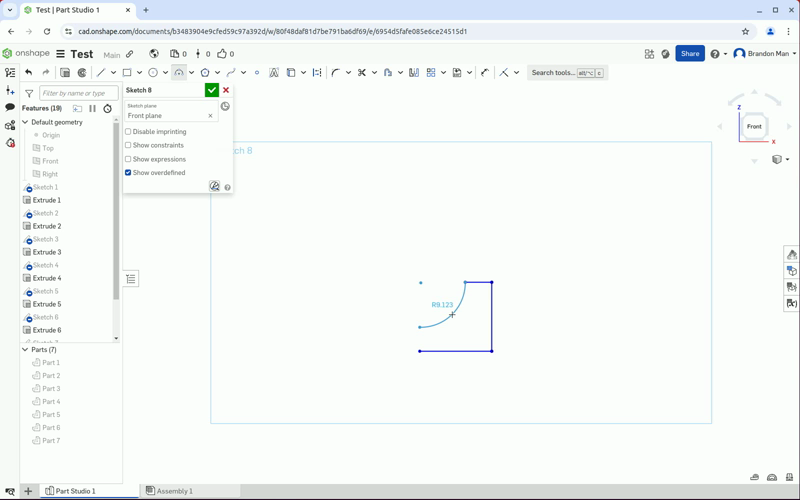
key_up(shift)
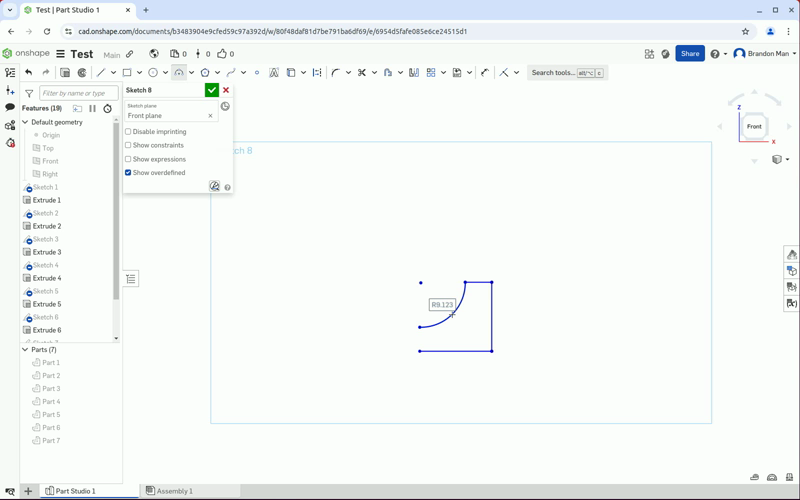
key(esc)
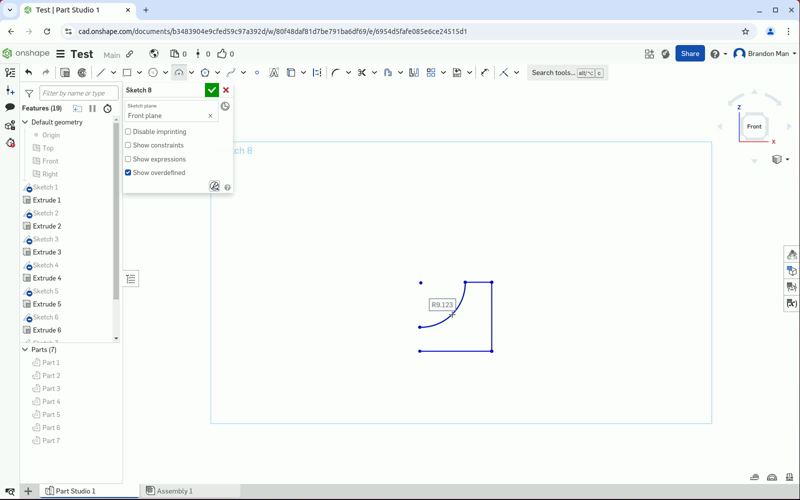
key(l)
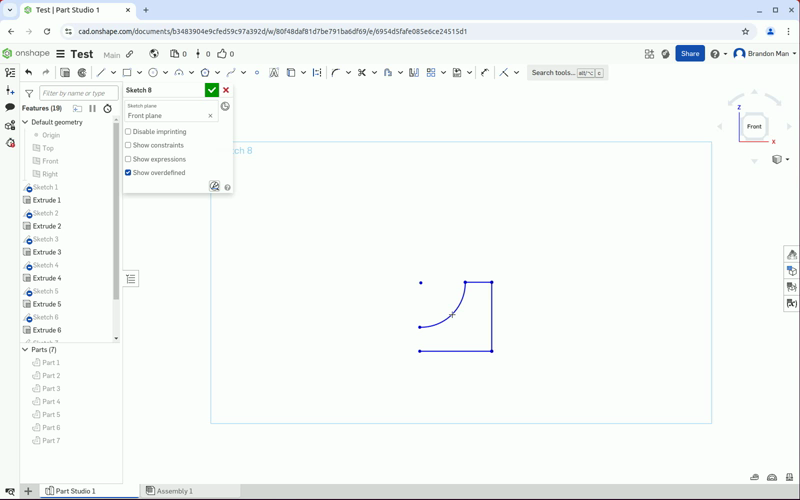
mouse_move(419, 327)
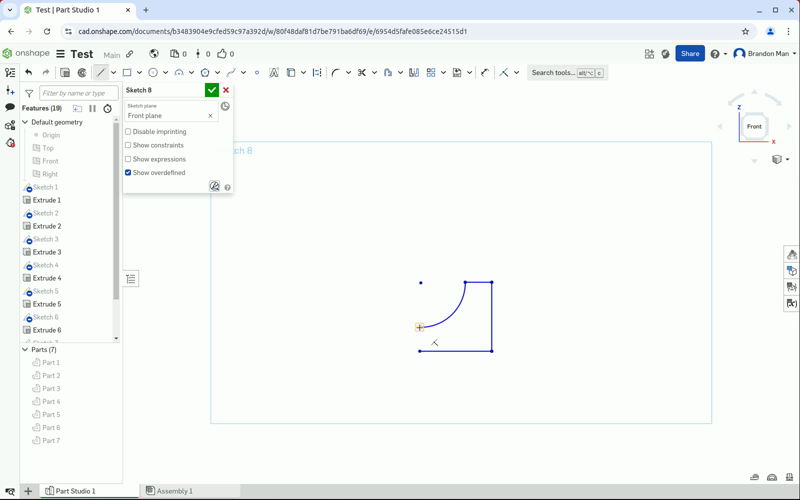
click(419, 327)
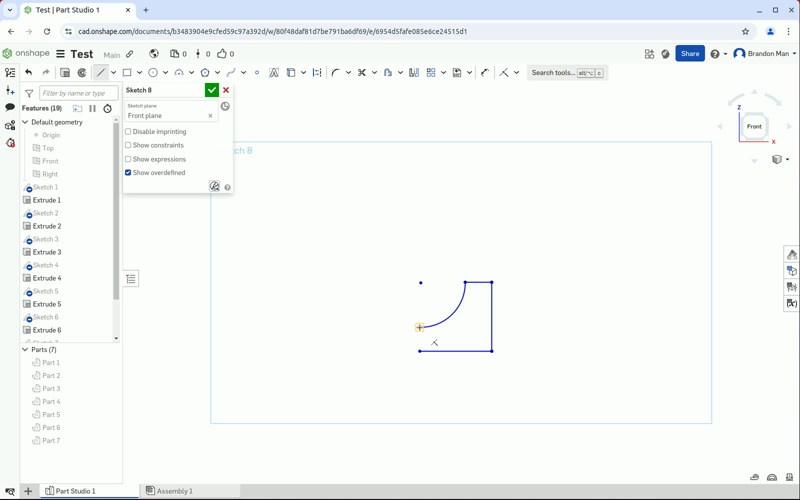
mouse_move(449, 327)
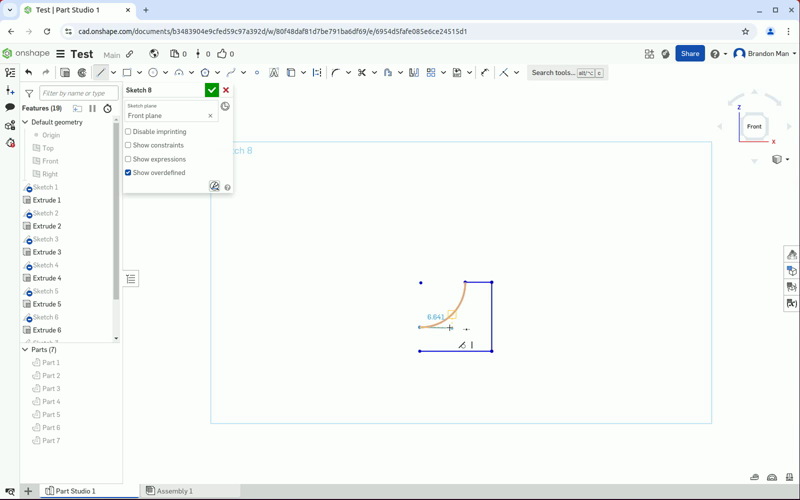
key_down(shift)
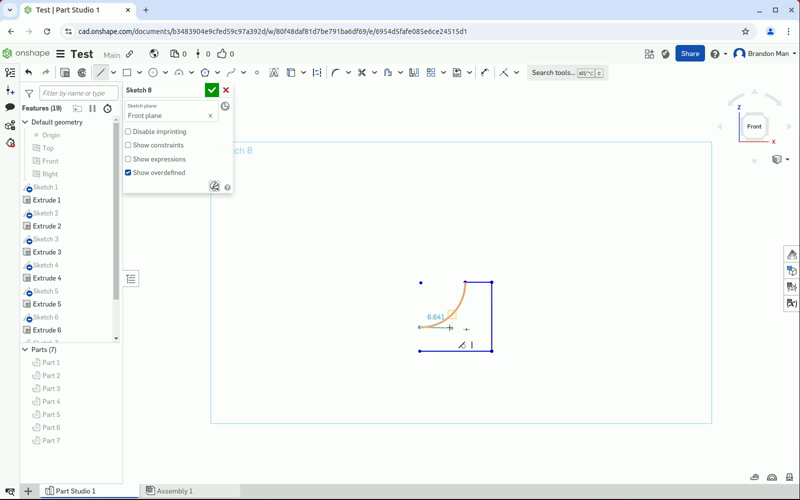
mouse_move(419, 351)
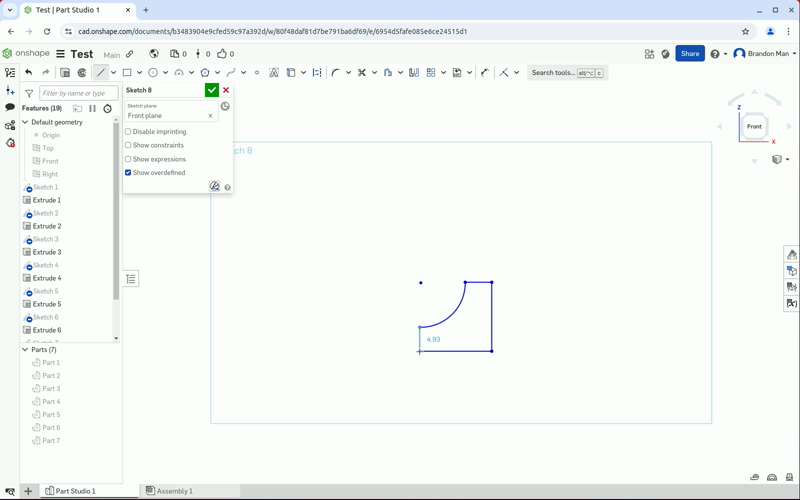
key_up(shift)
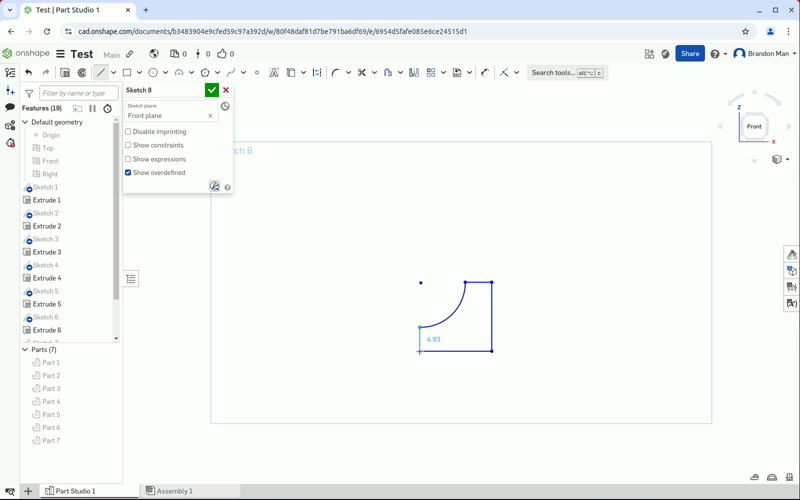
click(419, 351)
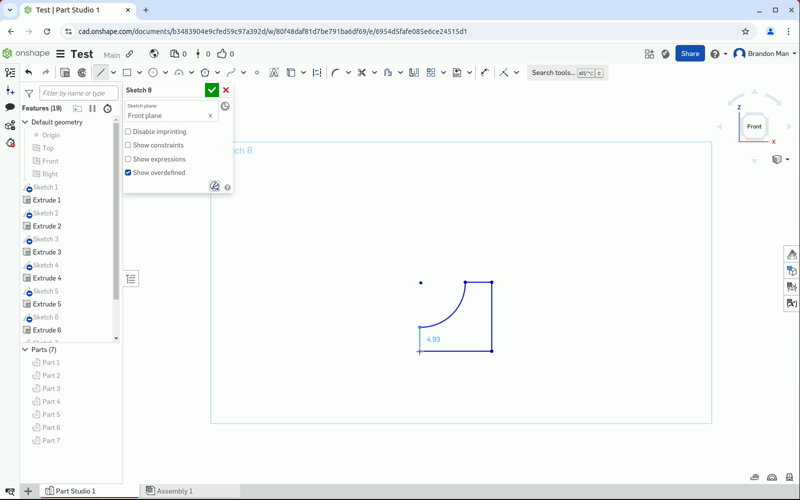
key(esc)
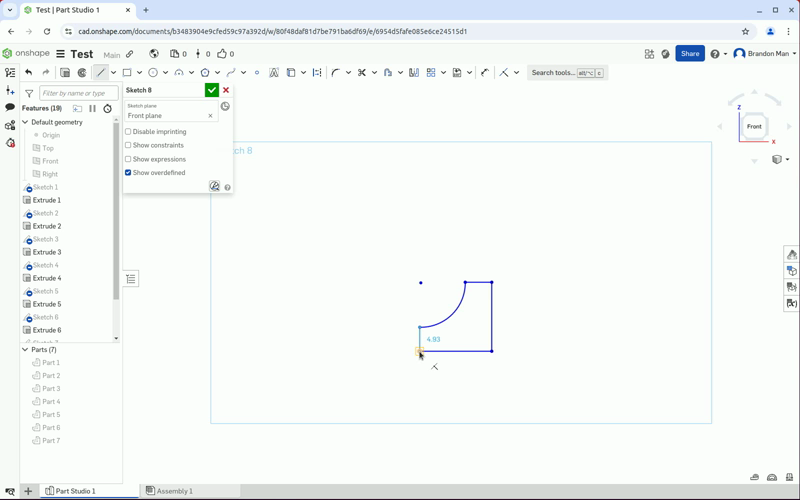
mouse_move(440, 340)
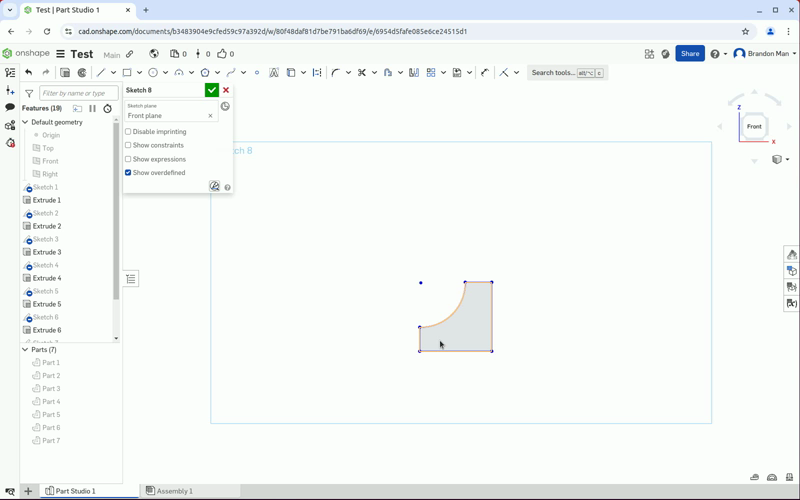
click(440, 340)
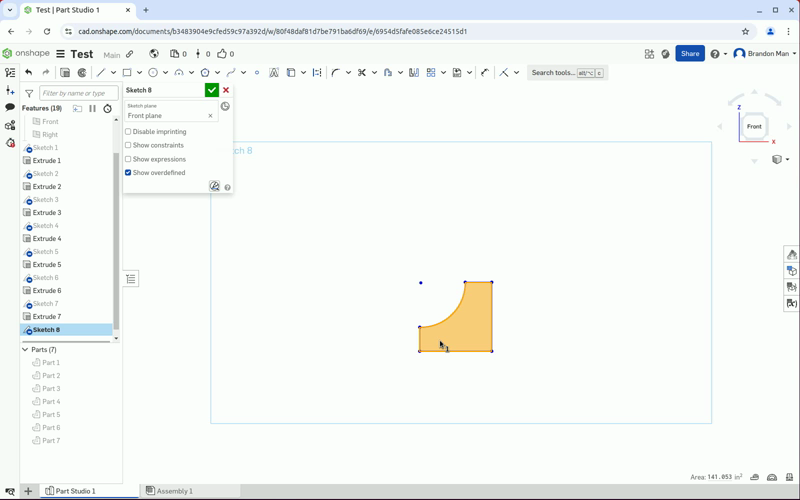
mouse_move(73, 352)
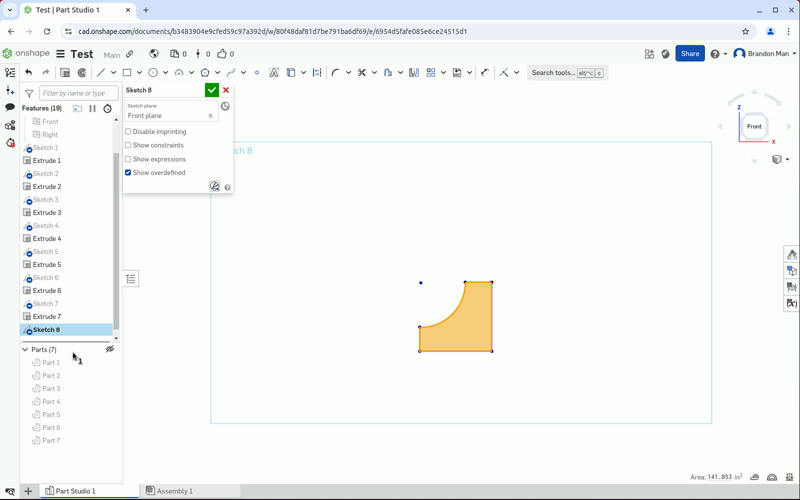
key(shift+y)
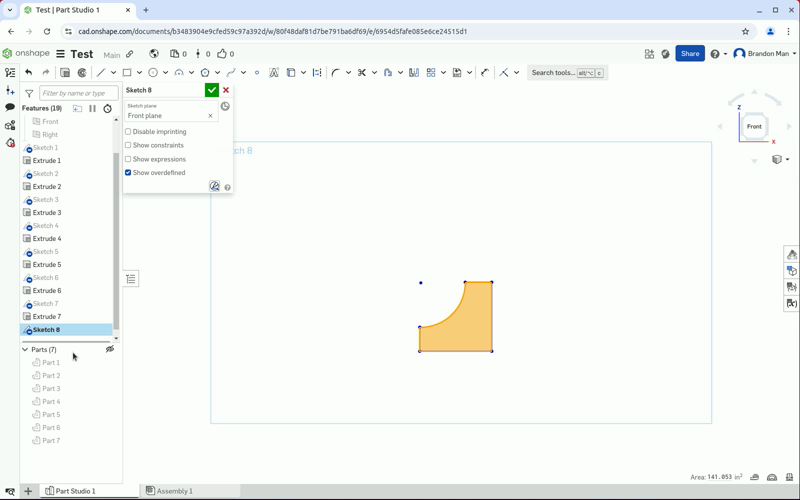
key(shift+e)
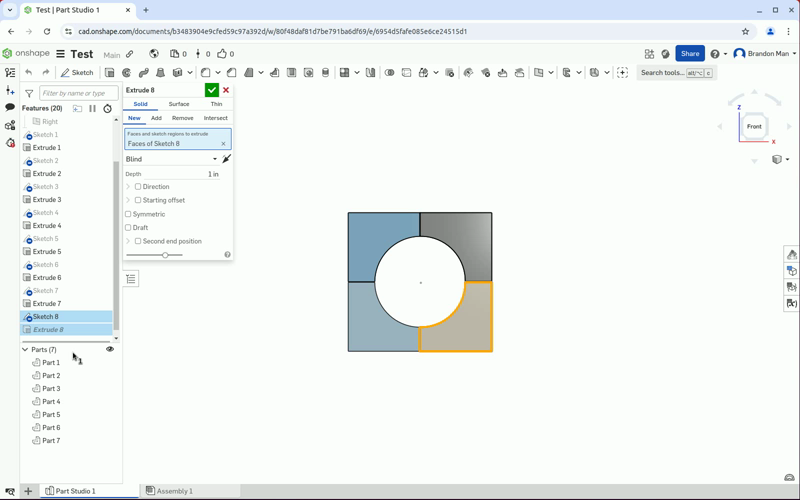
mouse_move(143, 106)
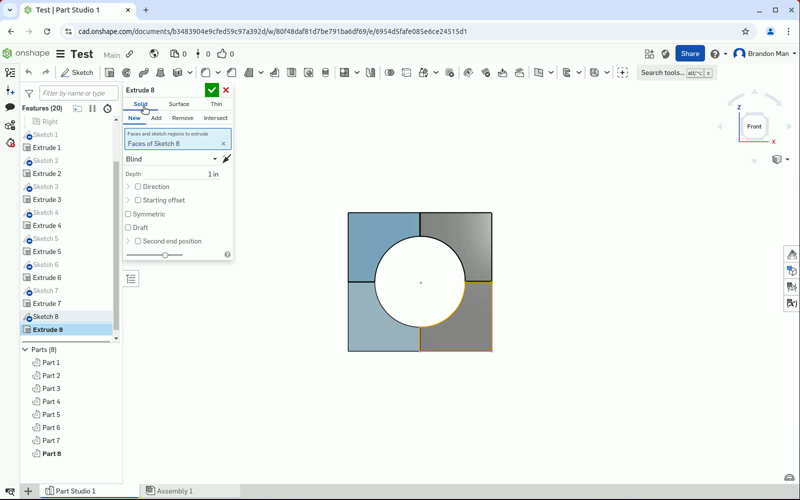
click(143, 106)
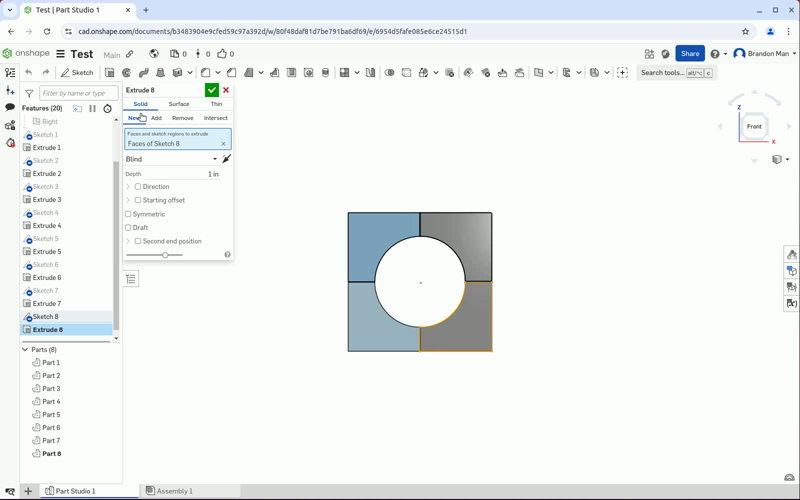
mouse_move(137, 120)
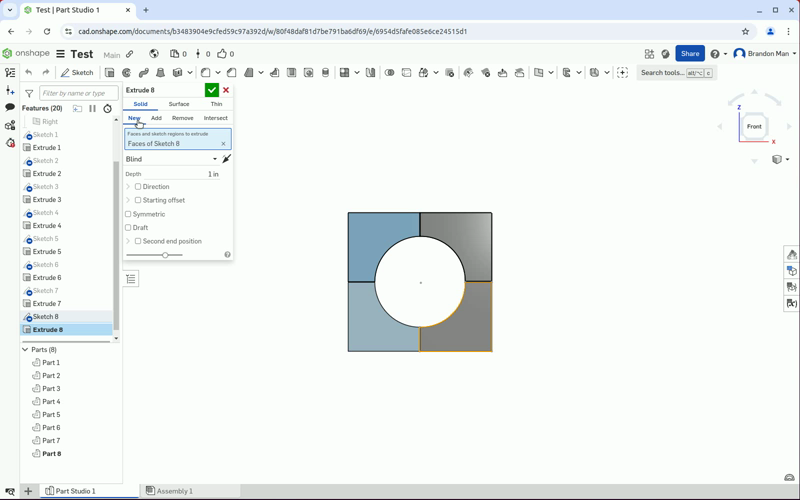
click(137, 120)
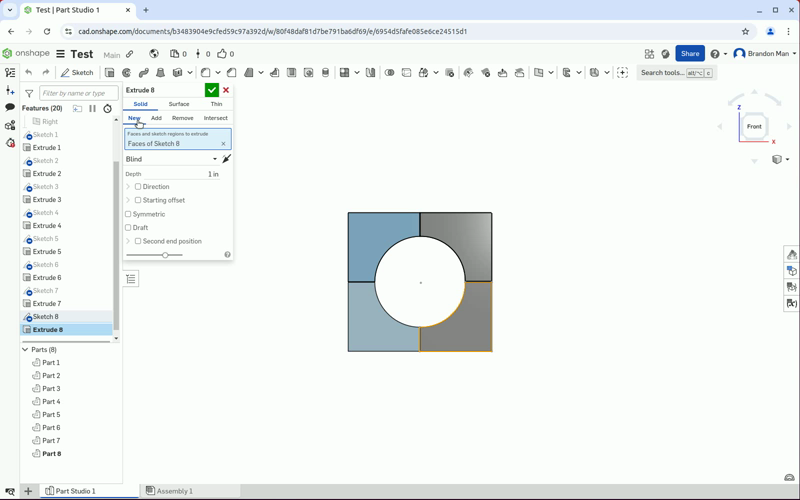
key(tab, 4)
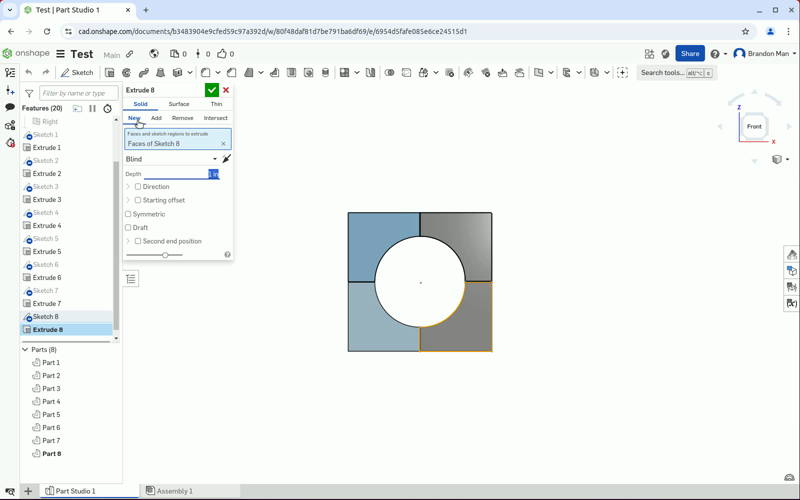
text(1.204)
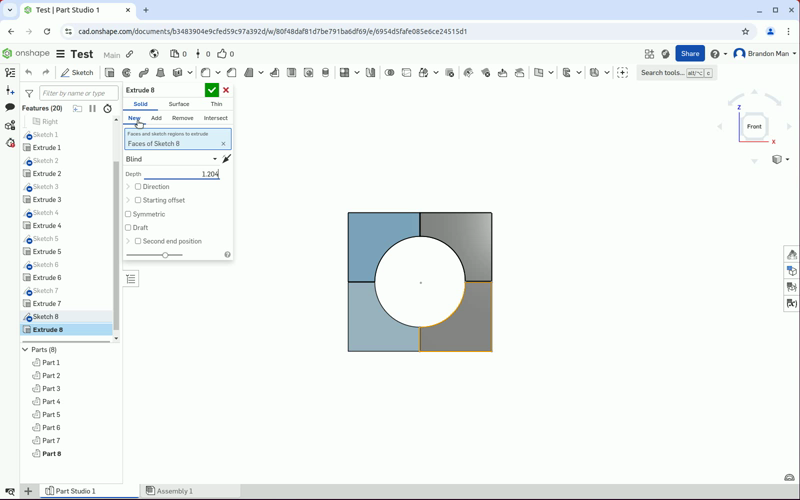
key(enter)
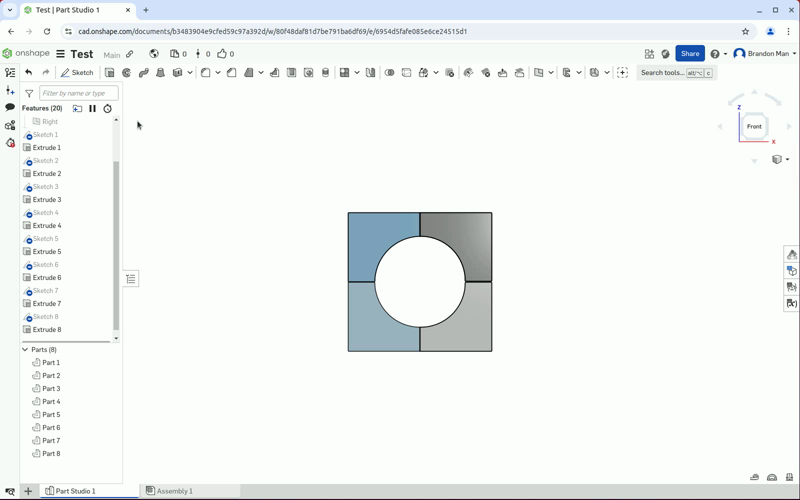
key(shift+h)
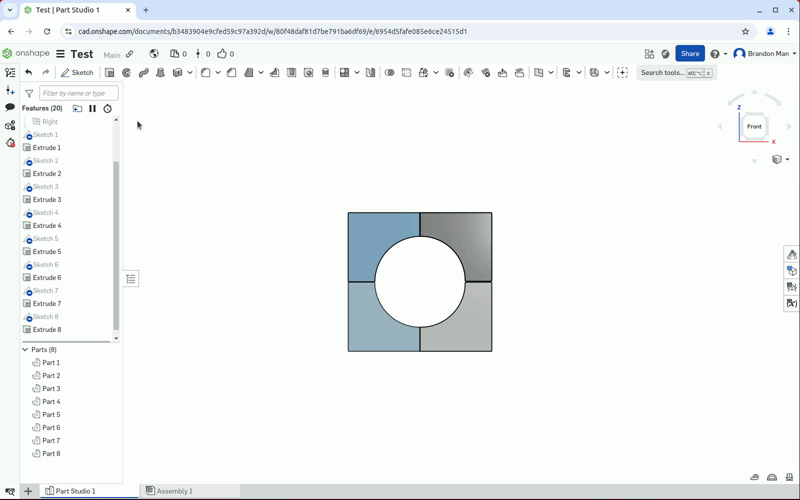
key(shift+h)
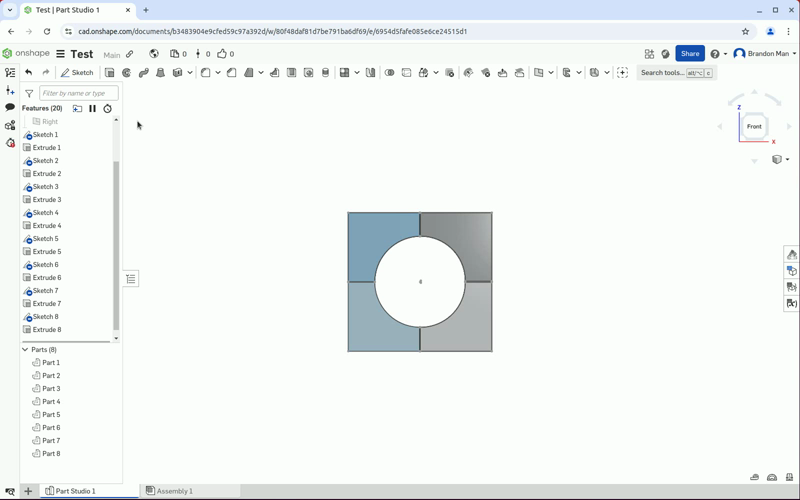
key(shift+7)
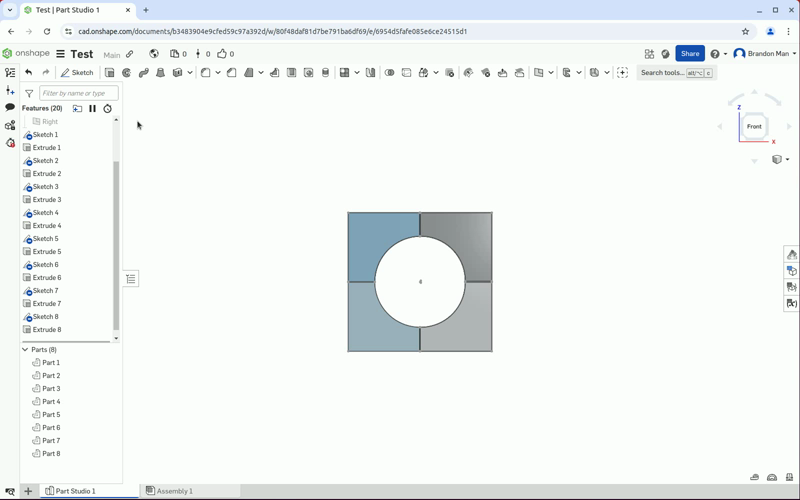
key(left, 2)
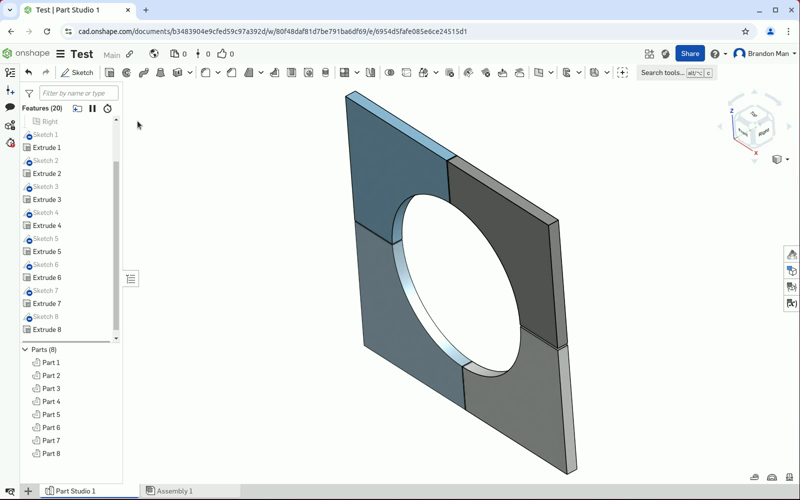
key(down, 2)
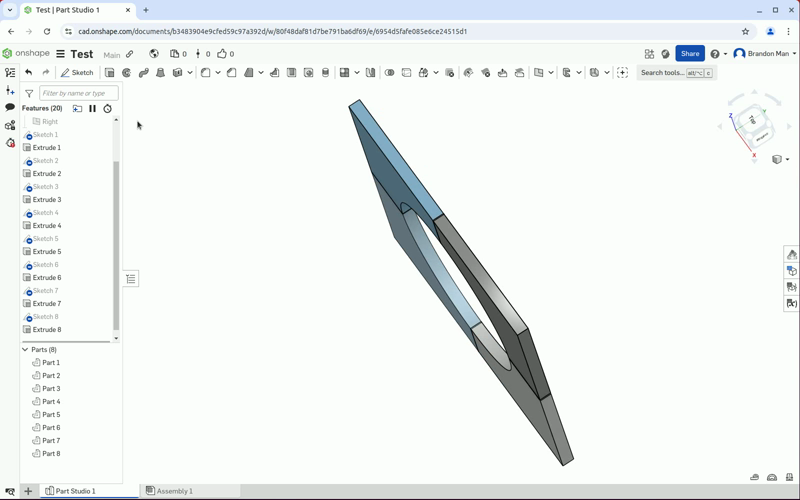
key(up, 2)
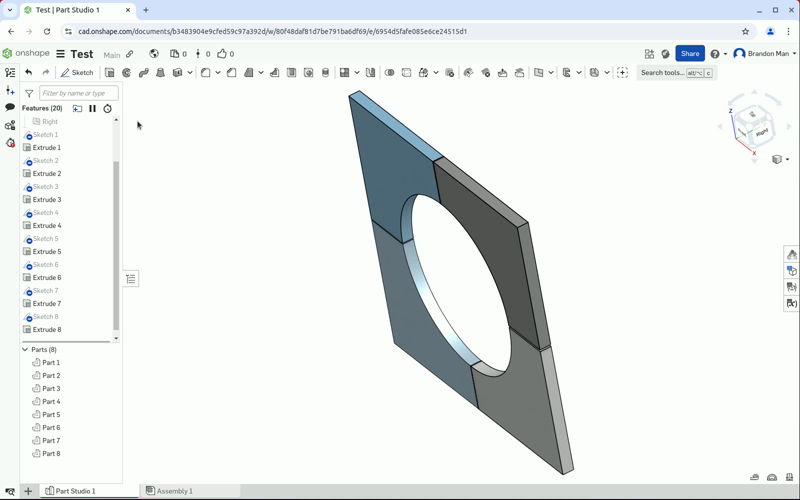
key(right, 2)
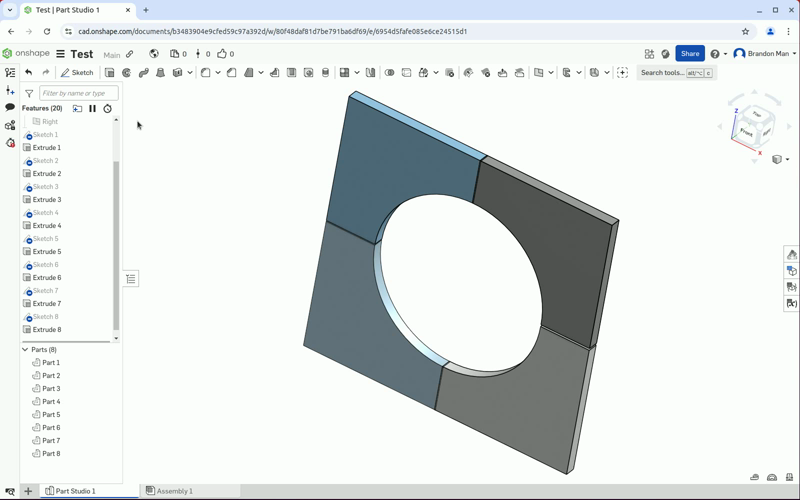
mouse_move(69, 137)
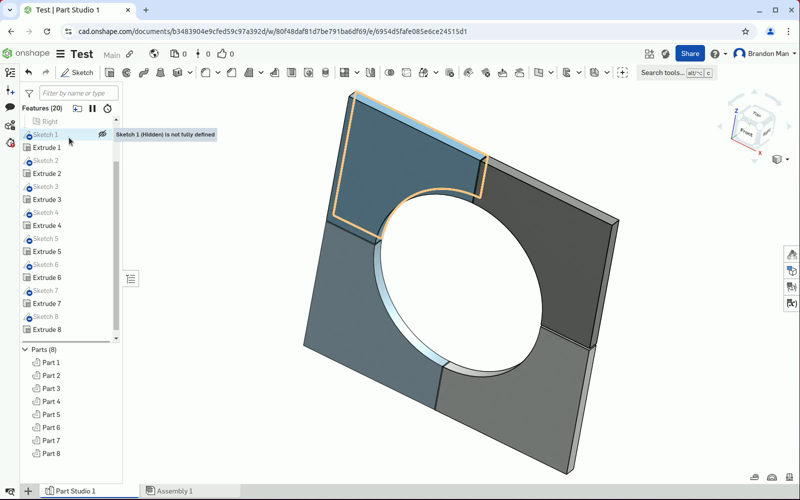
click(69, 137)